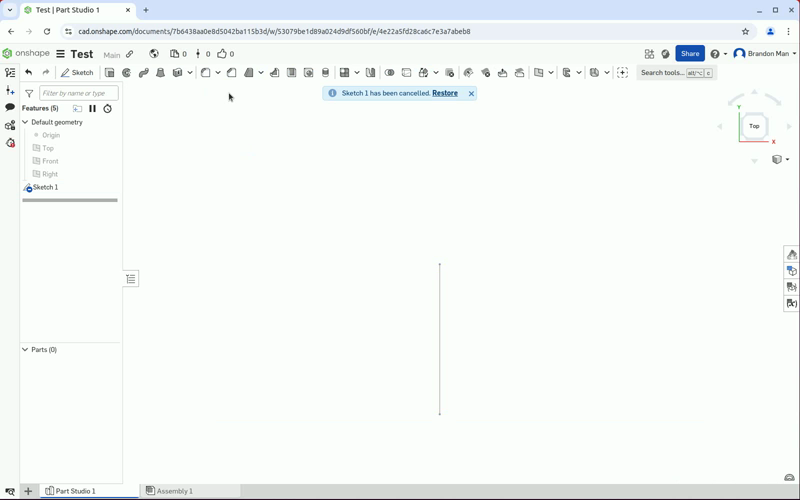
key(shift+h)
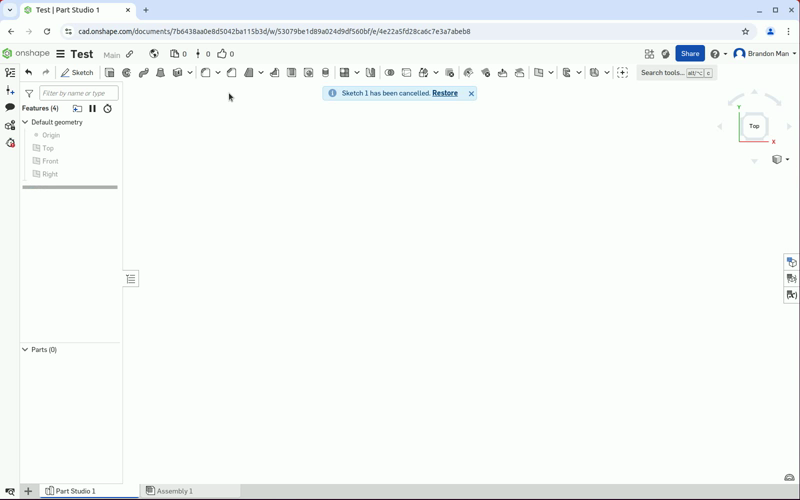
mouse_move(73, 352)
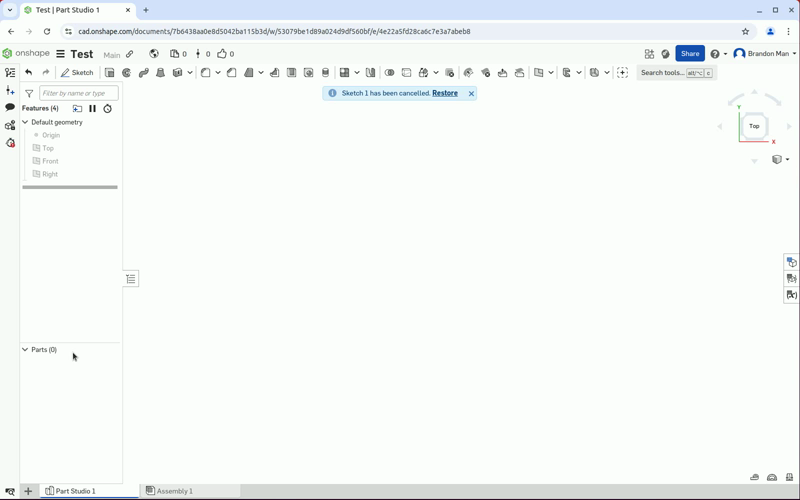
key(y)
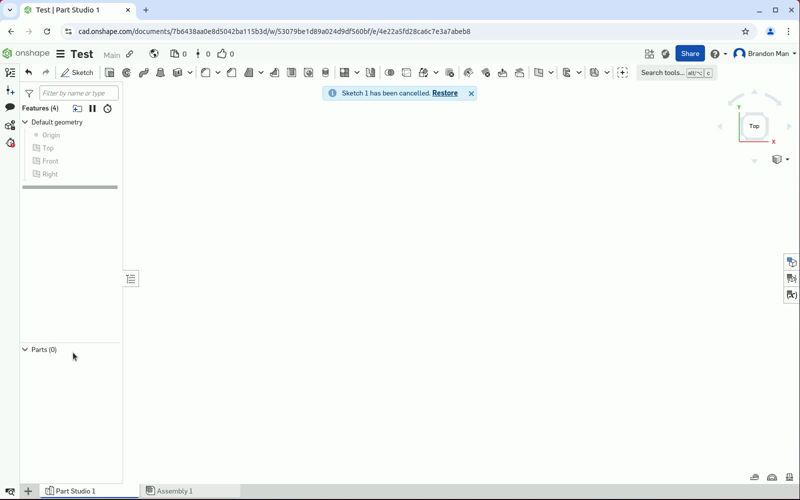
key(shift+p)
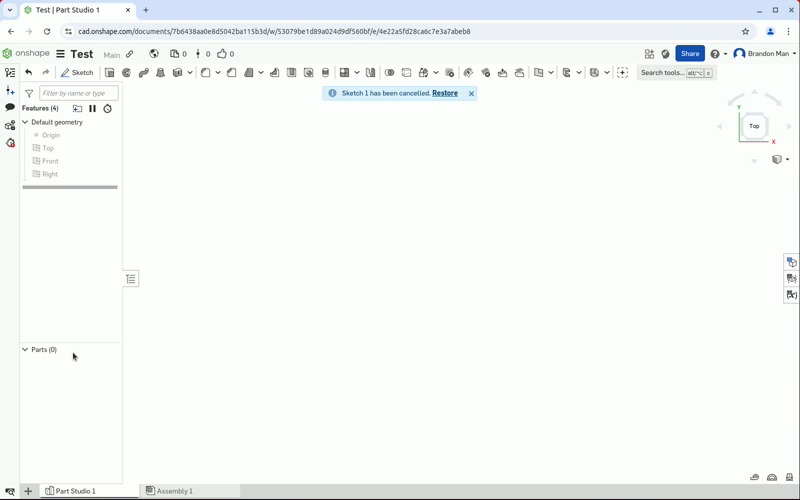
key(space)
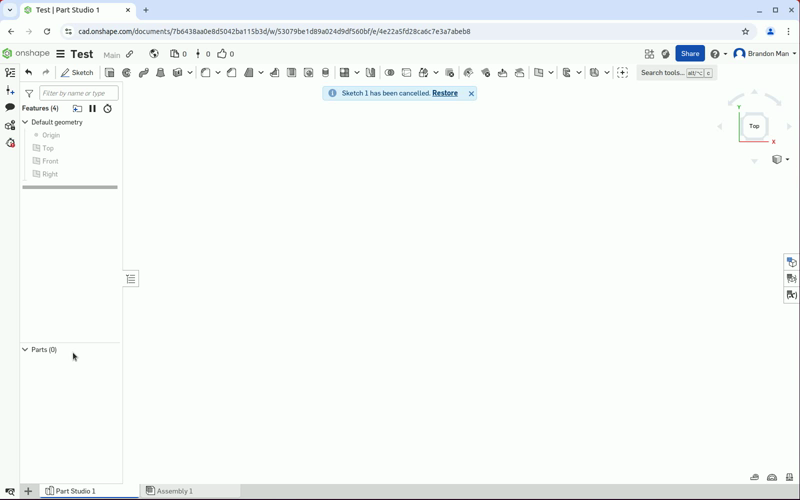
key_down(shift)
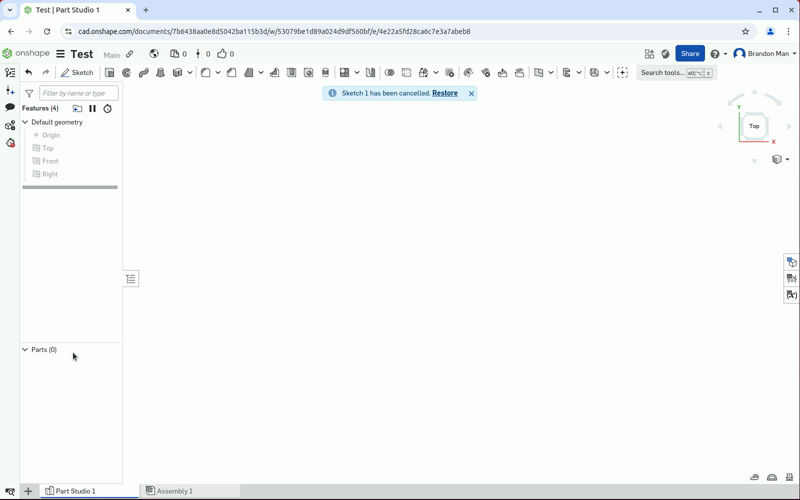
key(up)
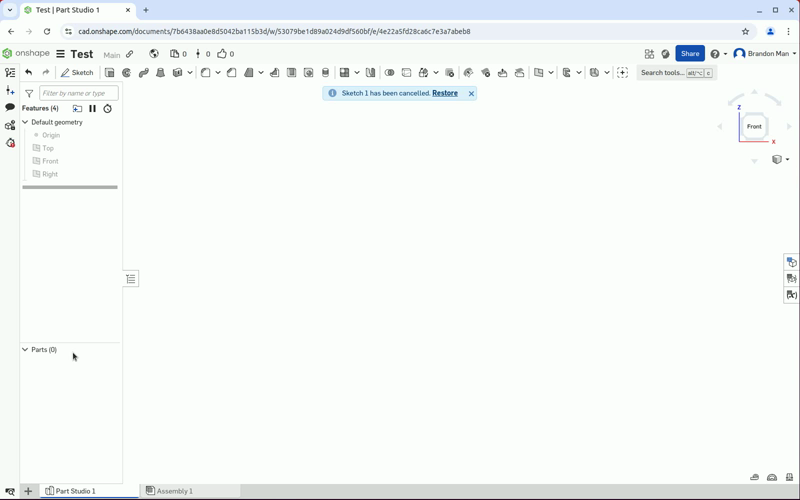
key_up(shift)
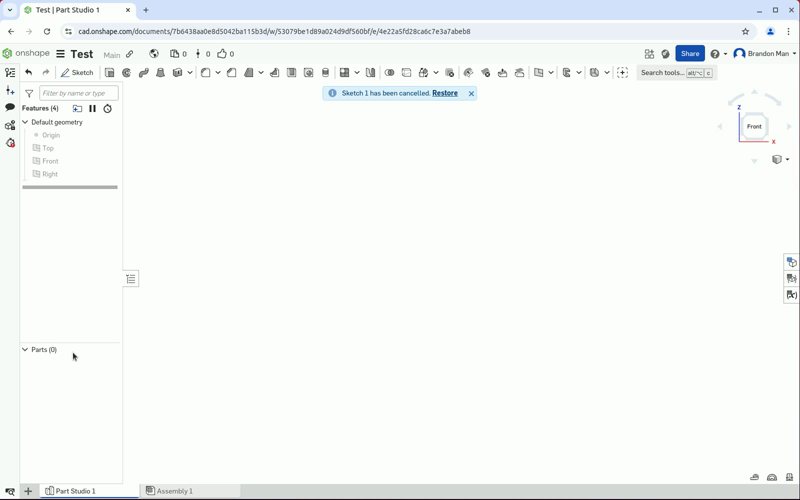
mouse_move(73, 352)
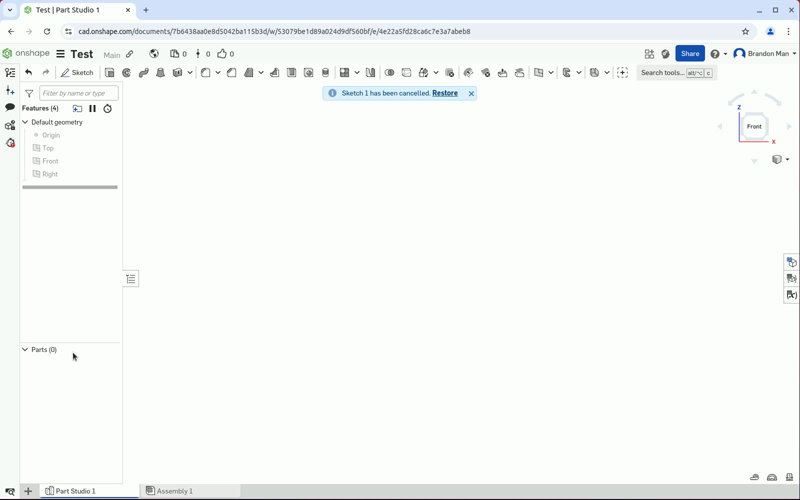
key(shift+y)
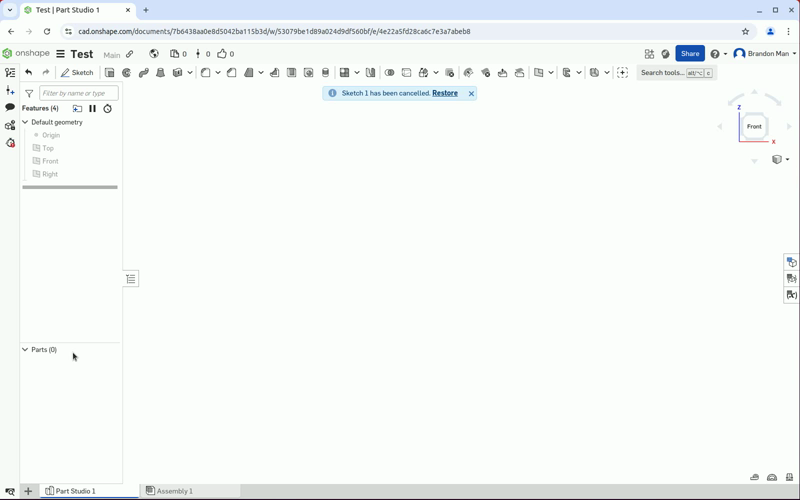
key(shift+s)
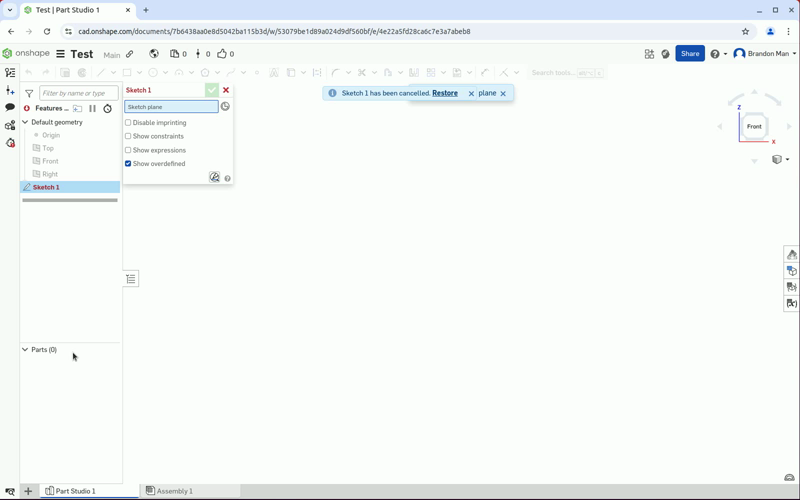
mouse_move(73, 163)
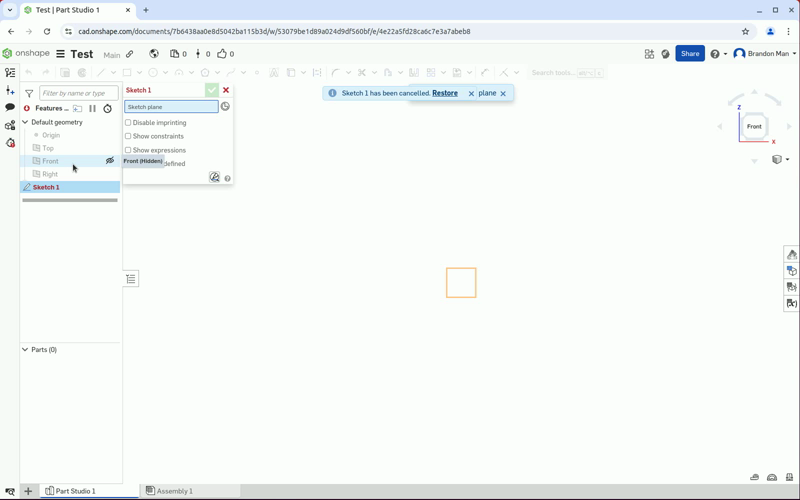
click(73, 163)
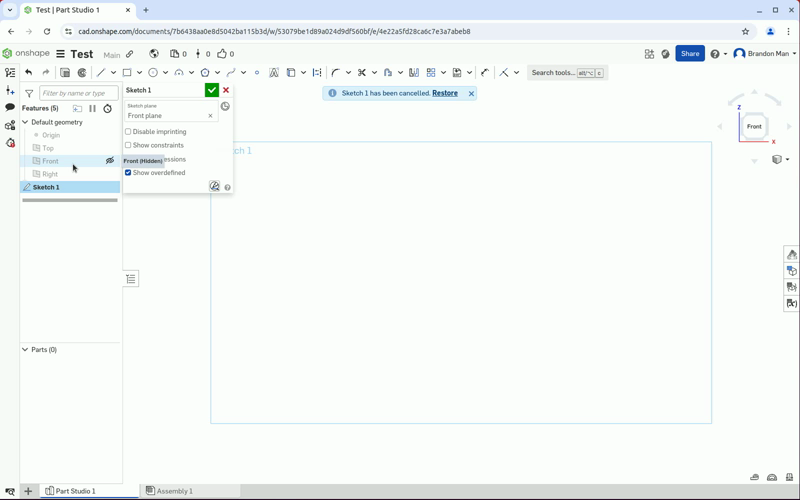
mouse_move(73, 352)
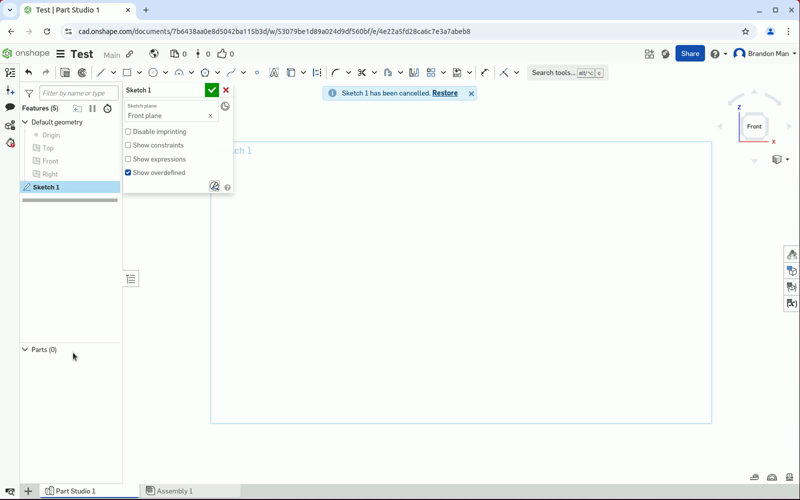
key(y)
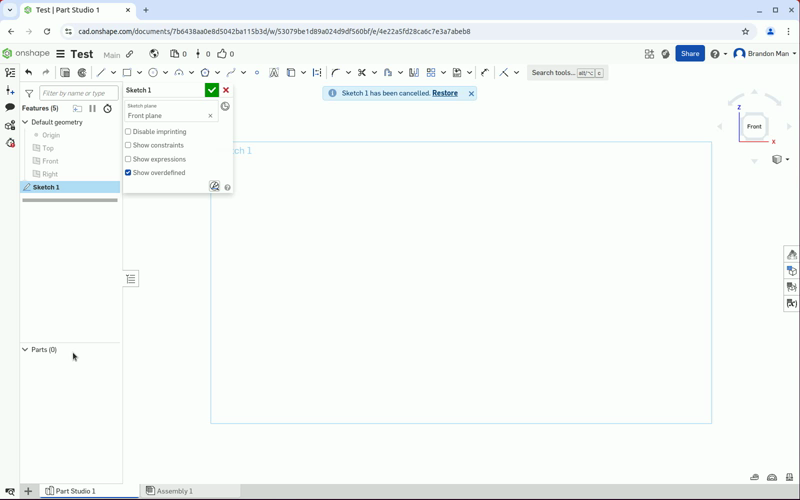
key(l)
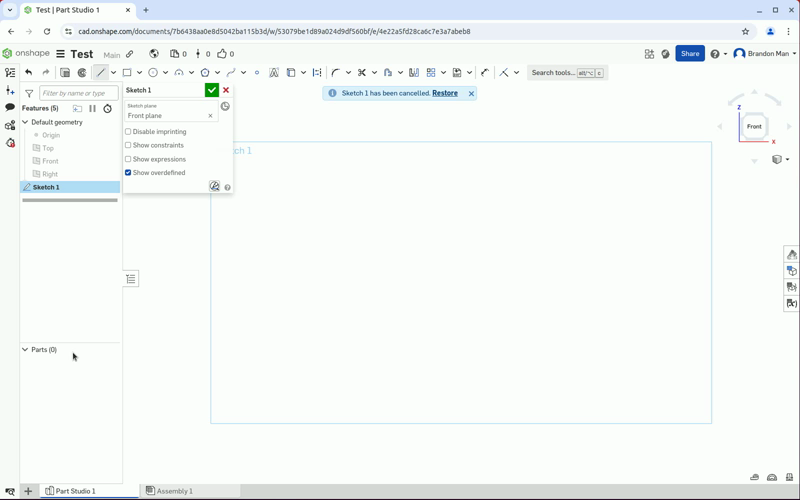
key_down(shift)
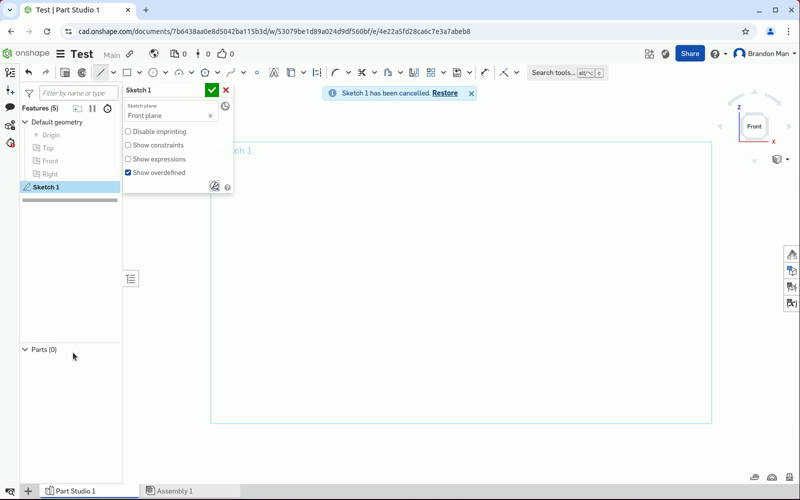
mouse_move(386, 197)
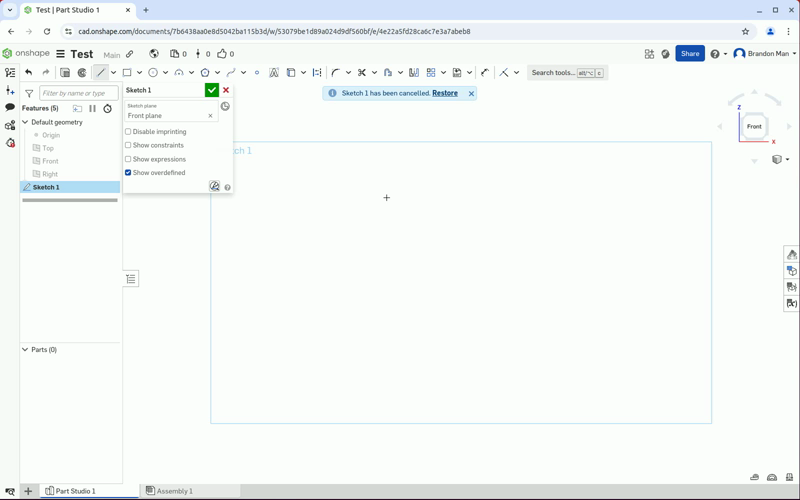
click(386, 197)
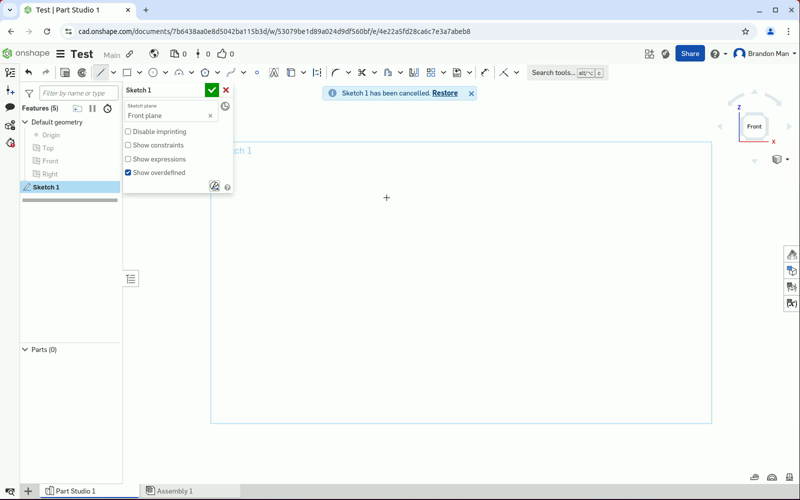
key_up(shift)
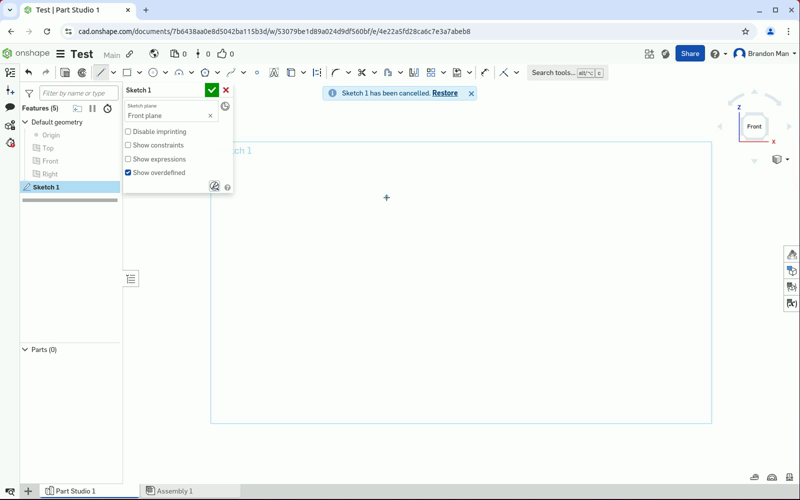
key_down(shift)
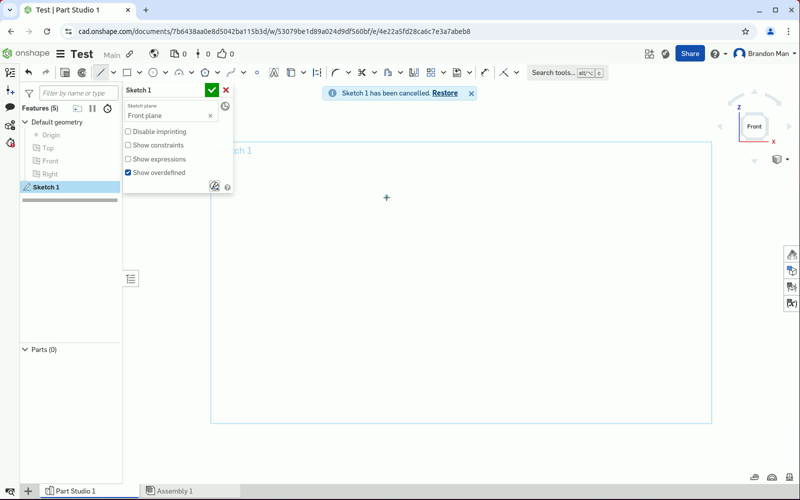
mouse_move(460, 283)
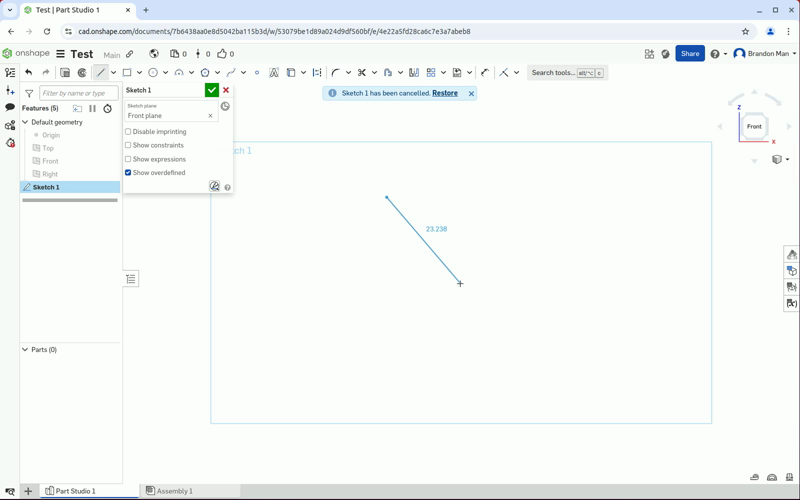
click(460, 283)
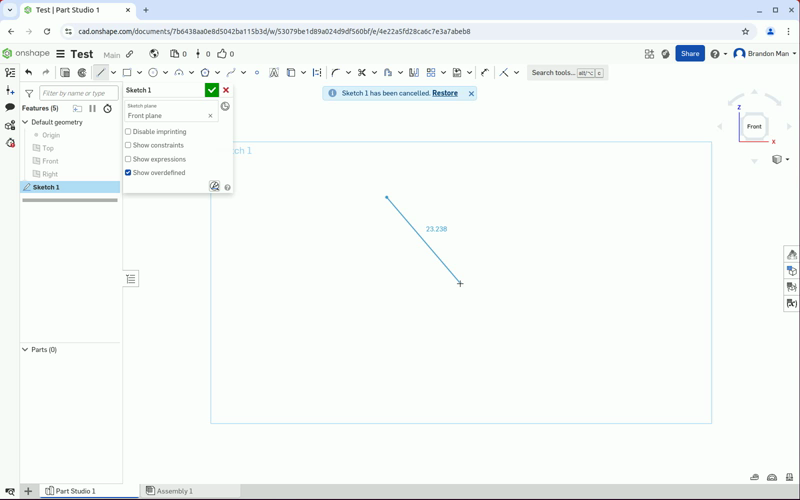
key_up(shift)
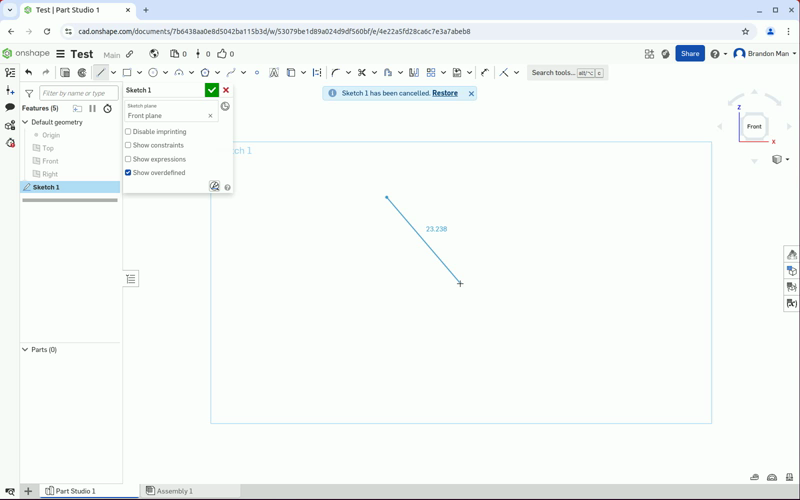
key_down(shift)
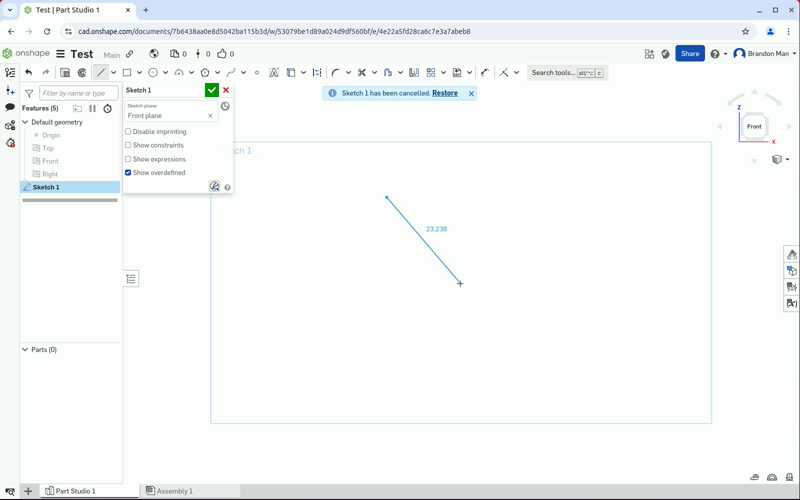
mouse_move(460, 173)
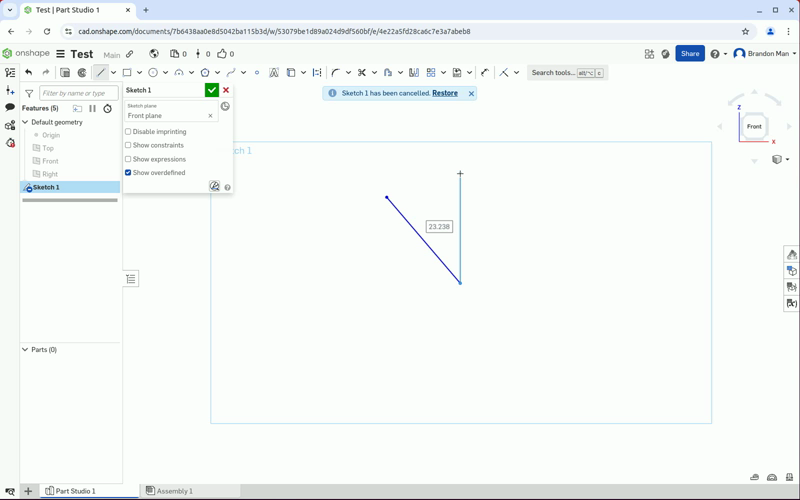
click(460, 173)
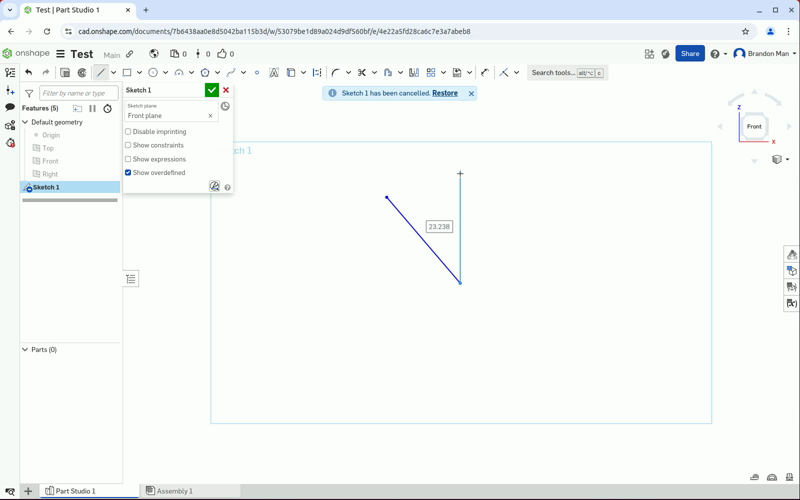
key_up(shift)
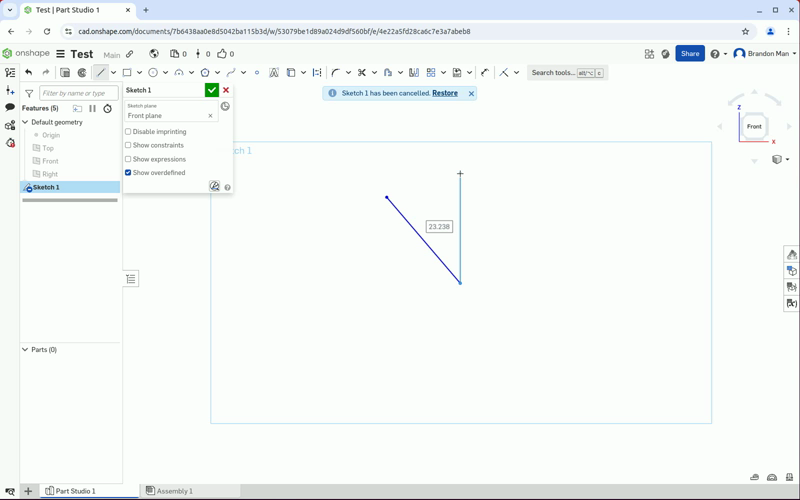
key_down(shift)
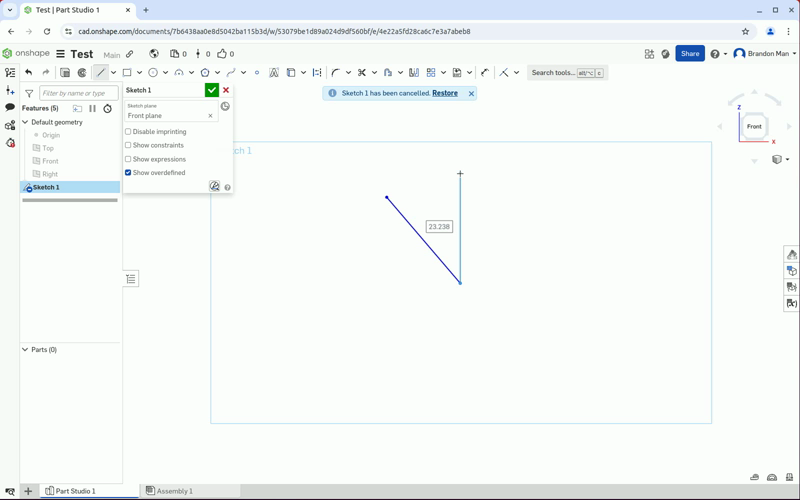
mouse_move(386, 197)
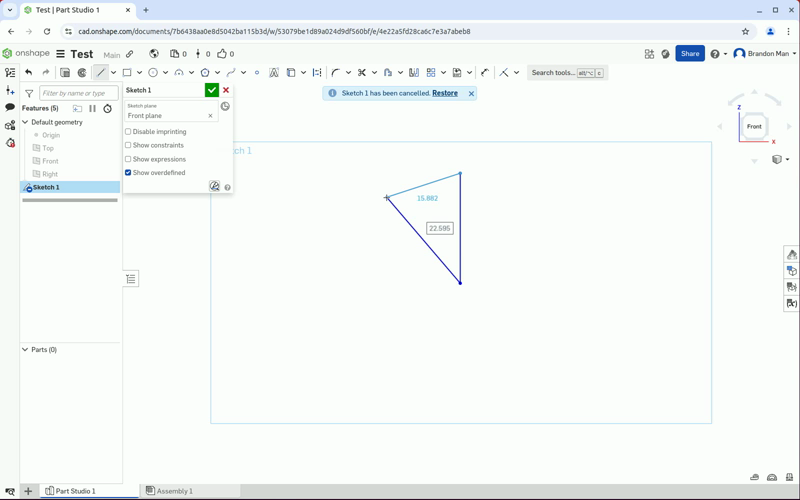
key_up(shift)
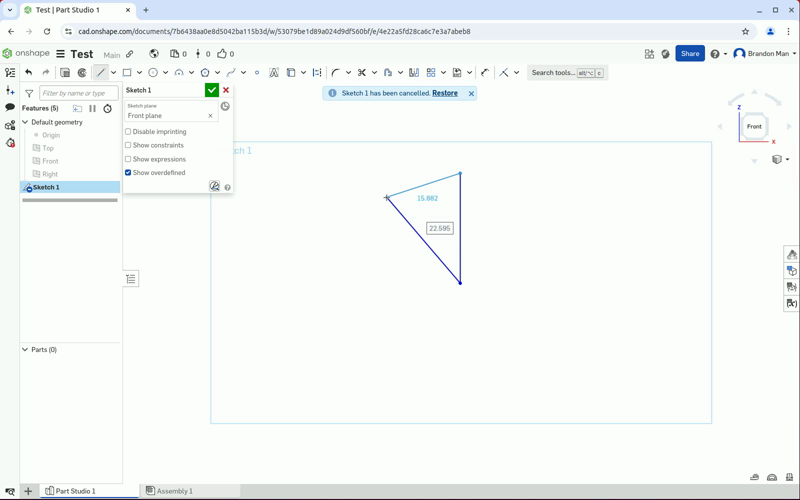
click(386, 197)
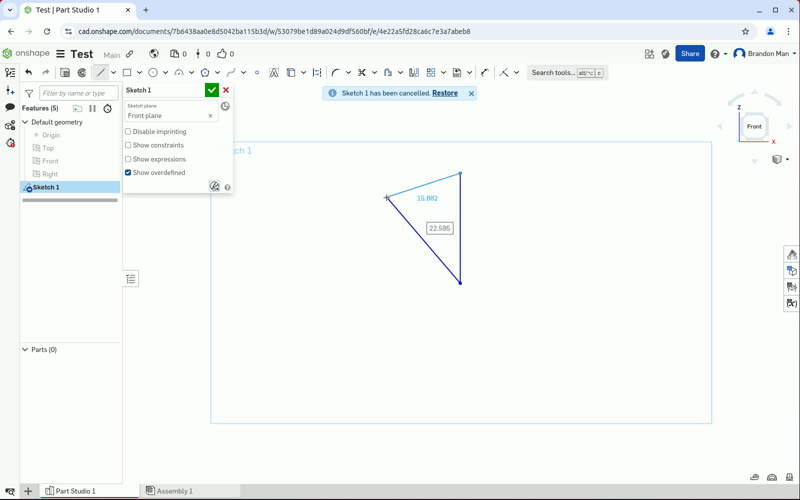
key(esc)
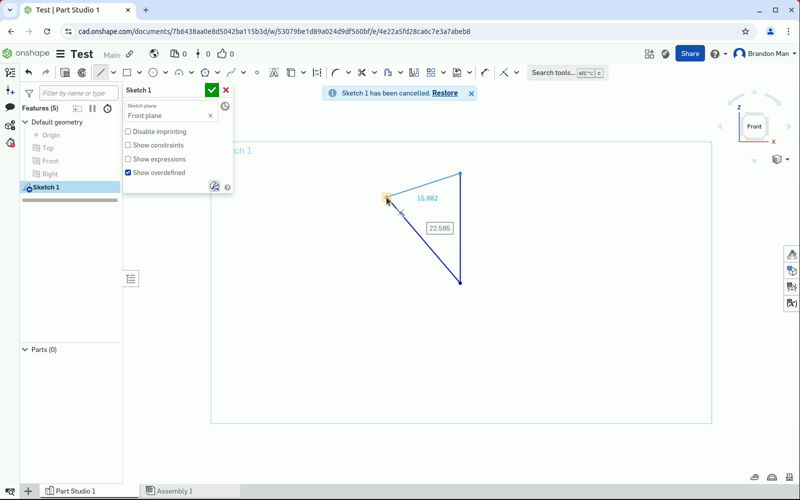
mouse_move(418, 197)
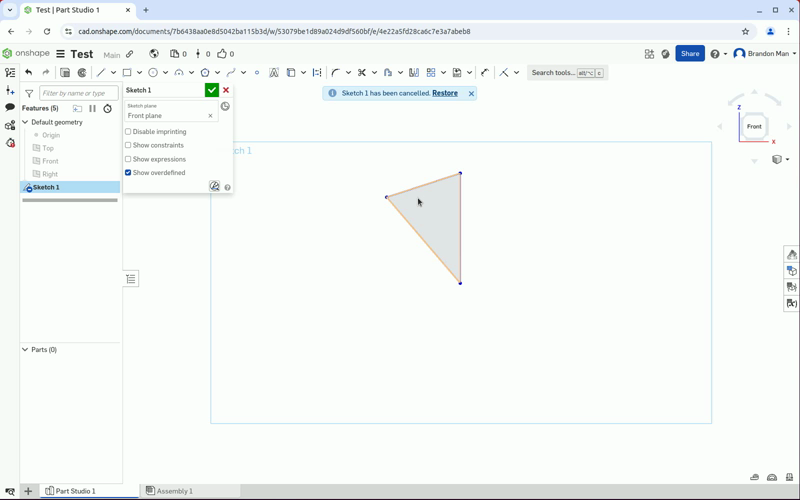
click(418, 197)
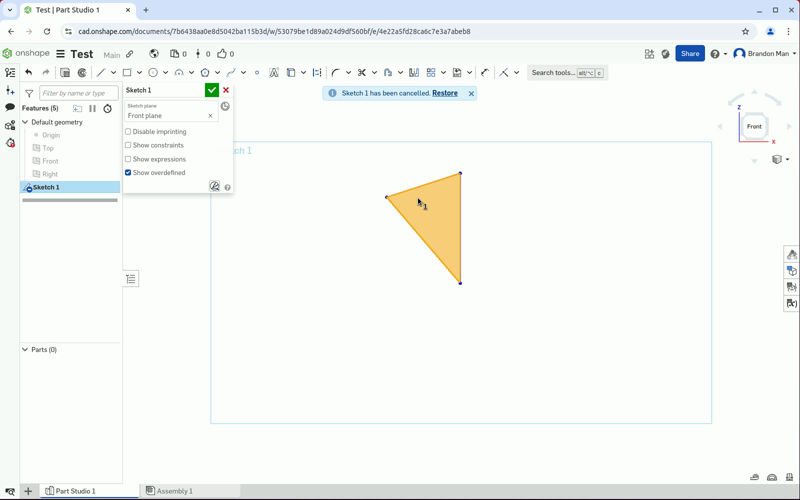
mouse_move(73, 352)
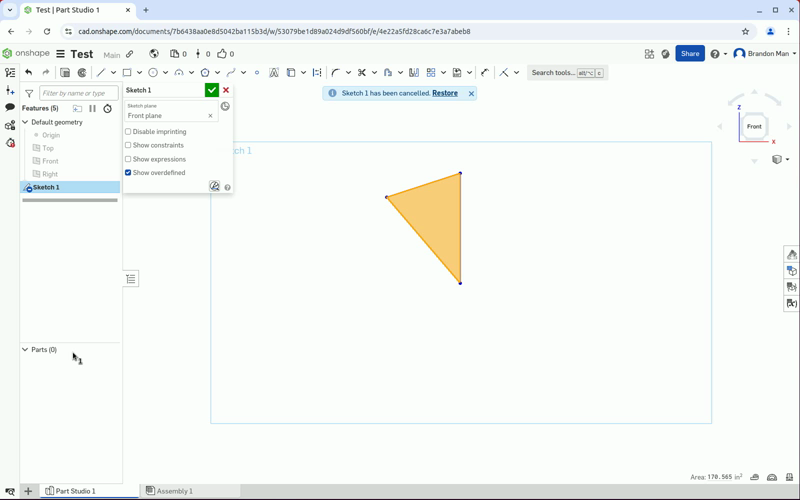
key(shift+y)
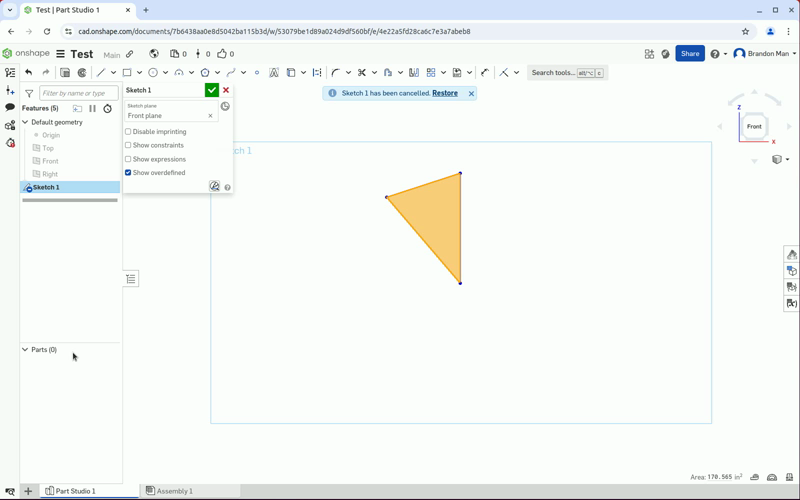
key(shift+e)
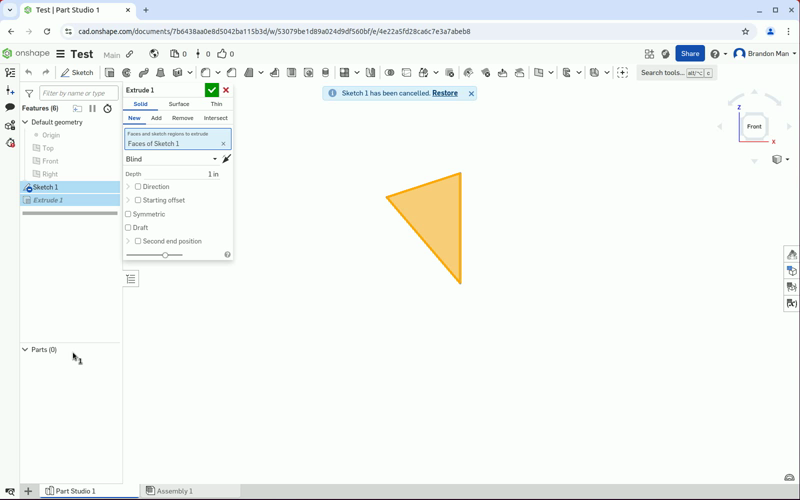
mouse_move(143, 106)
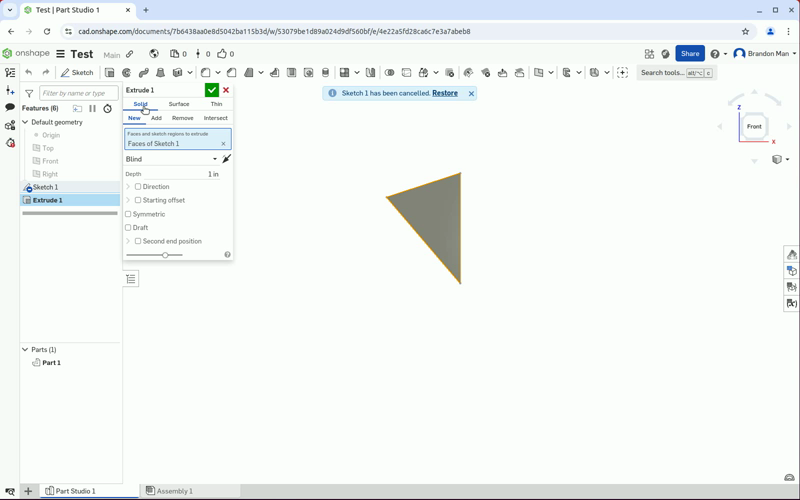
click(143, 106)
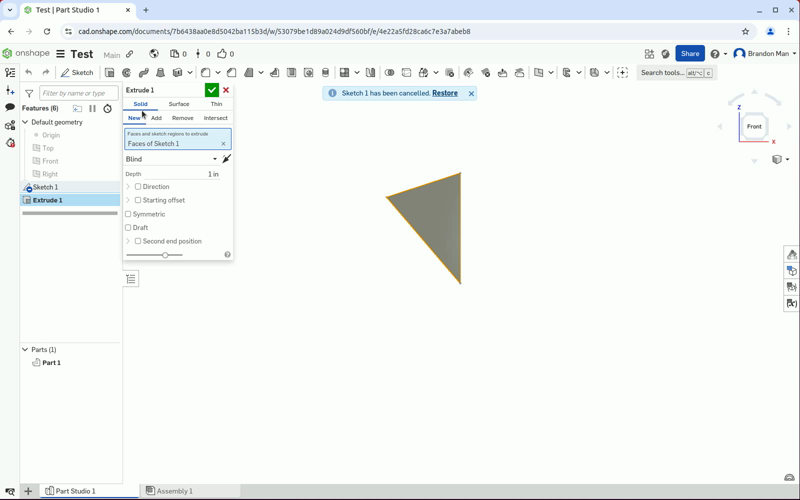
mouse_move(137, 120)
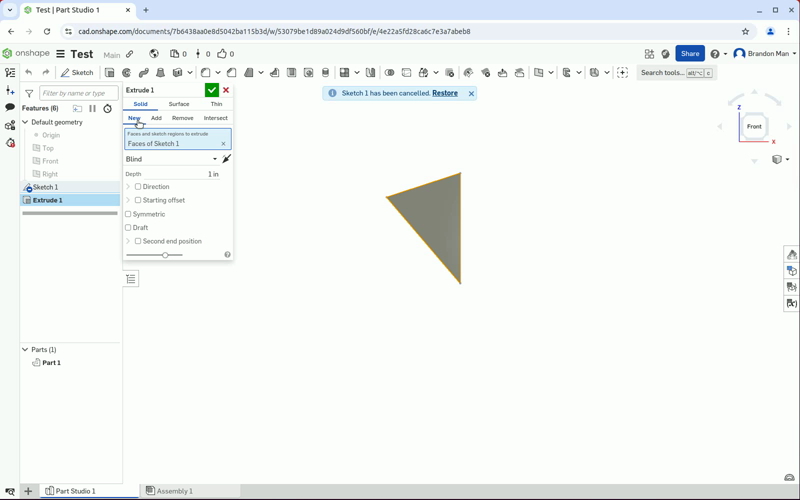
click(137, 120)
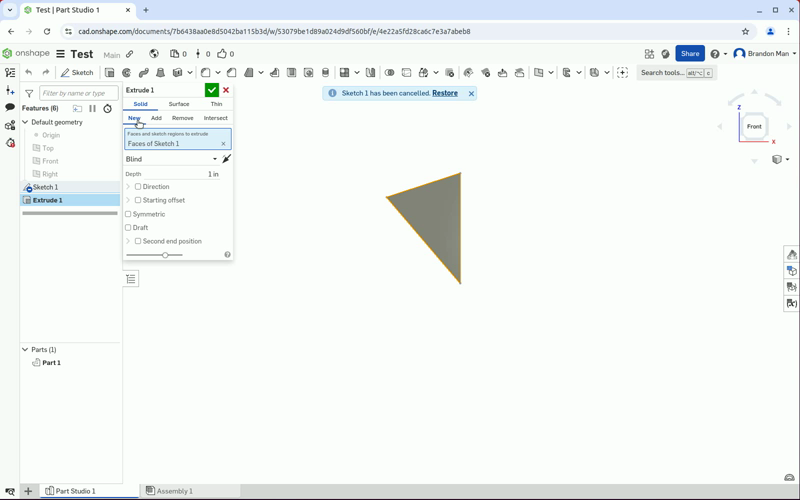
key(tab, 4)
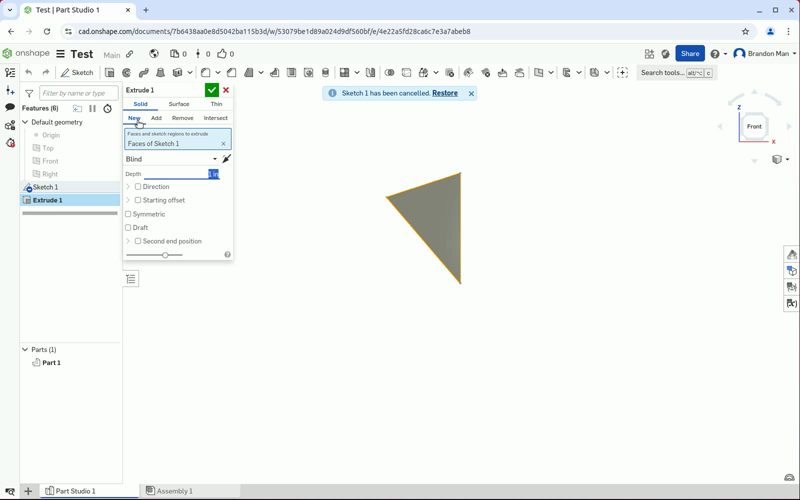
text(26.96)
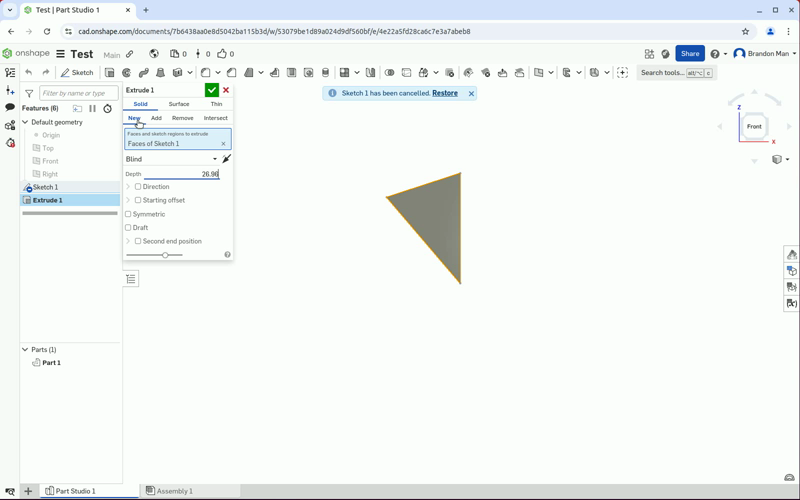
key(tab, 3)
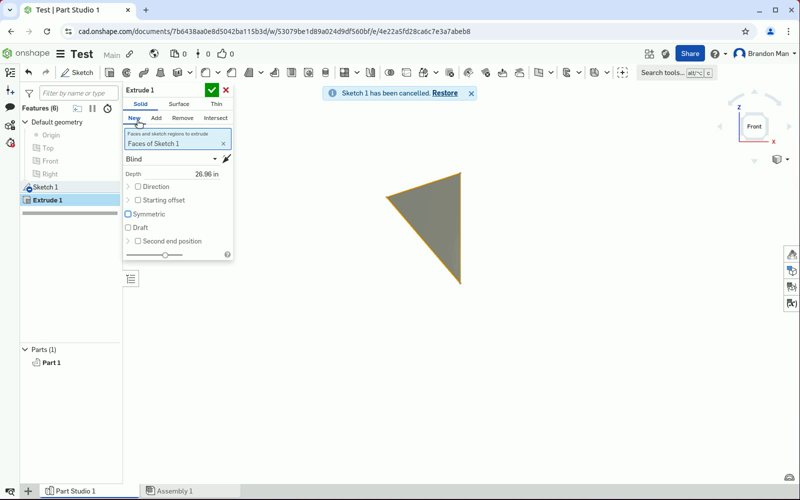
key(space)
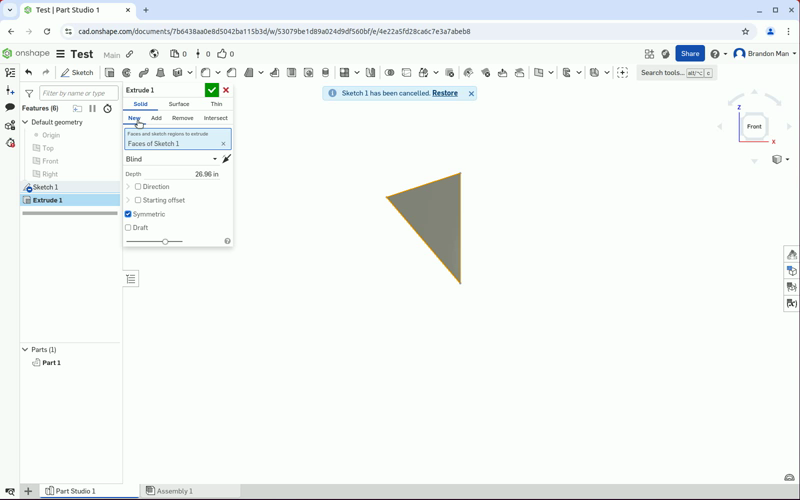
key(enter)
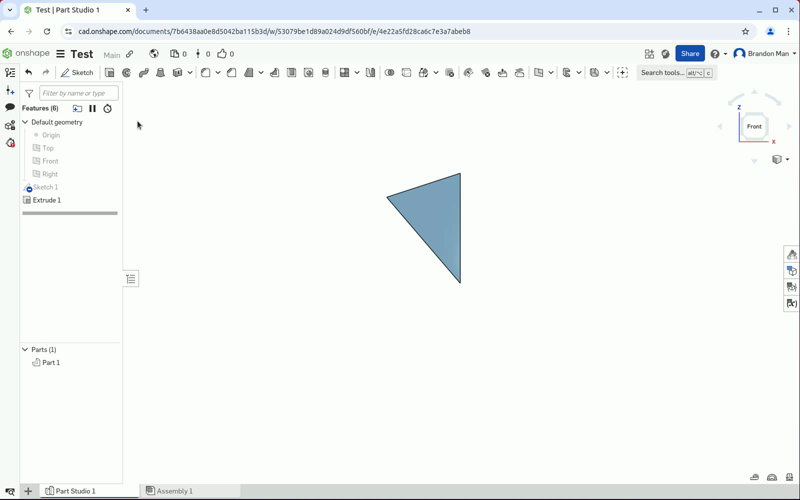
key(shift+h)
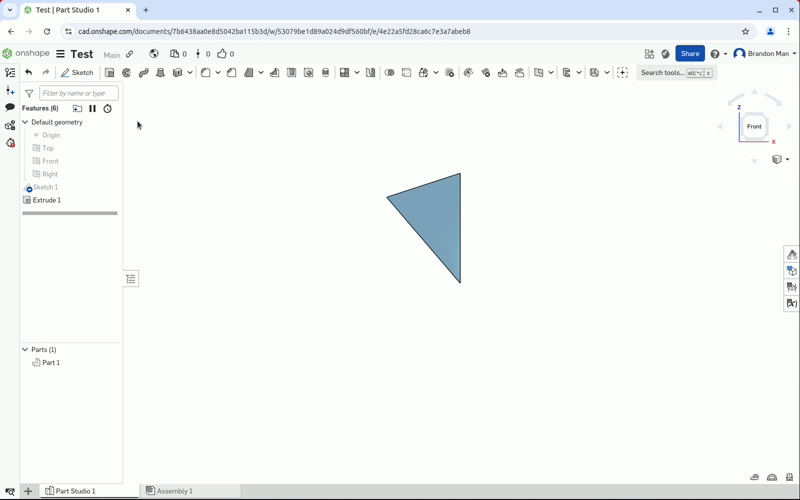
key(shift+h)
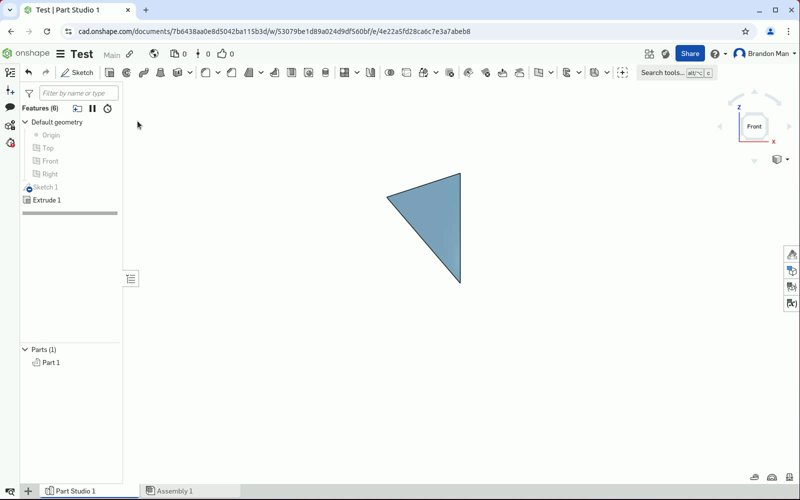
mouse_move(73, 189)
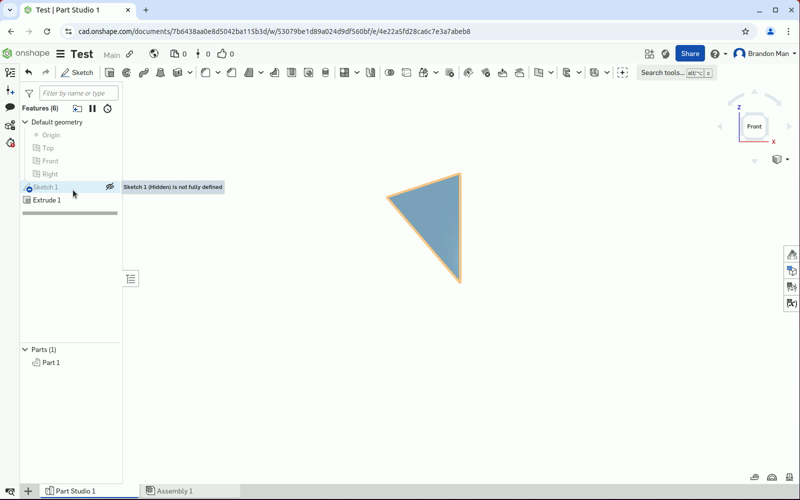
click(73, 189)
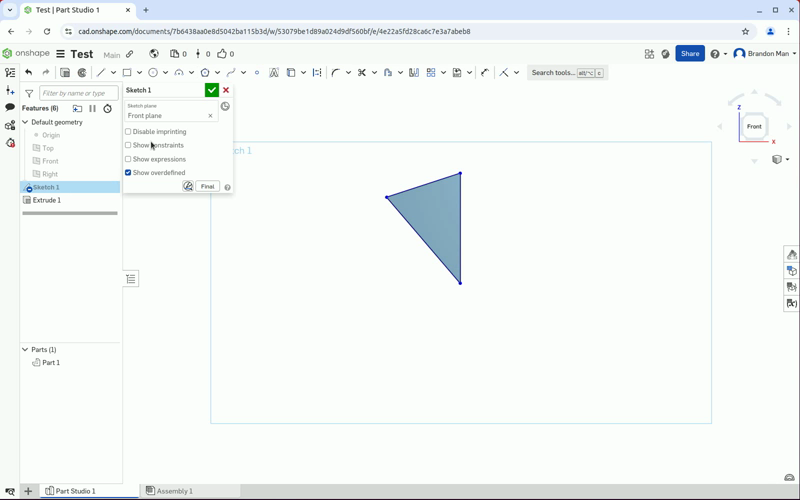
mouse_move(229, 92)
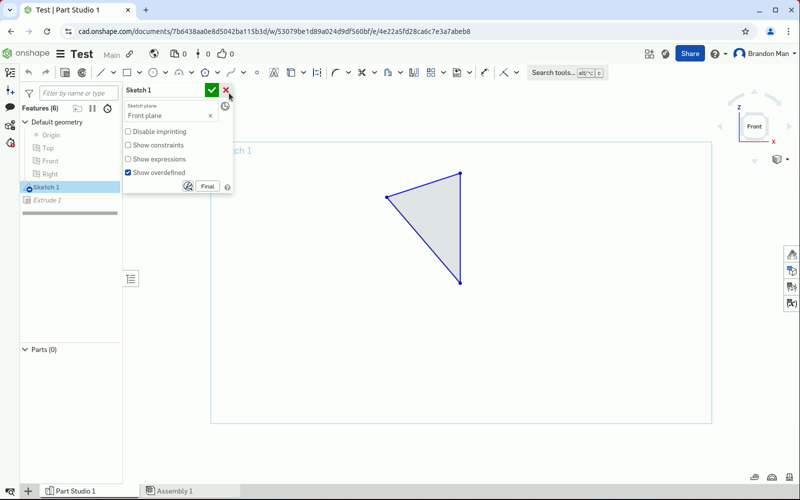
click(229, 92)
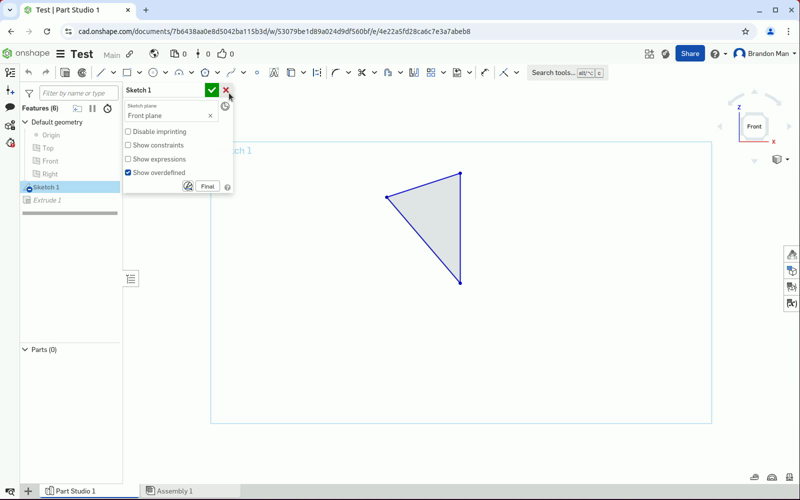
key(shift+s)
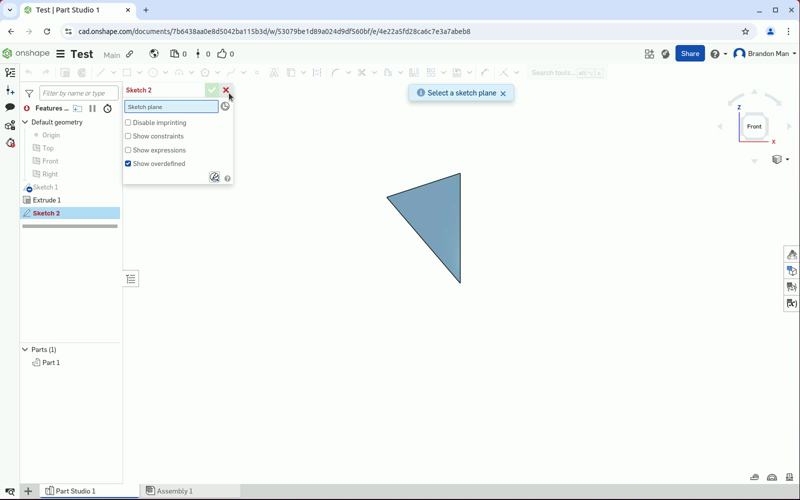
mouse_move(73, 163)
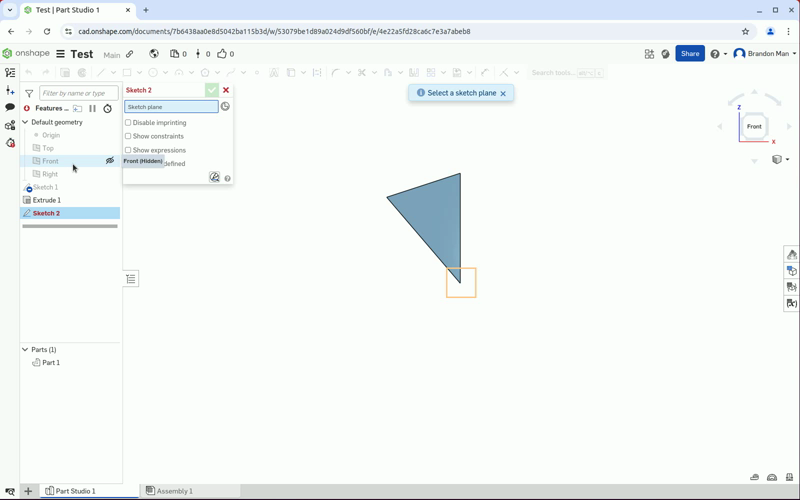
click(73, 163)
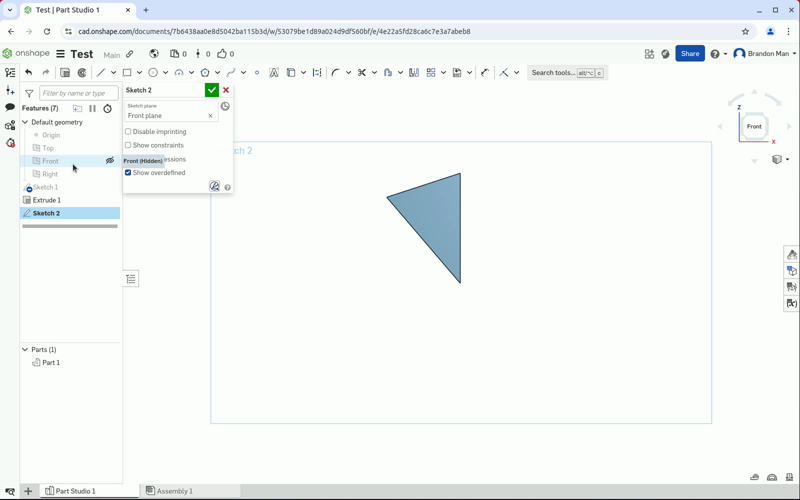
mouse_move(73, 352)
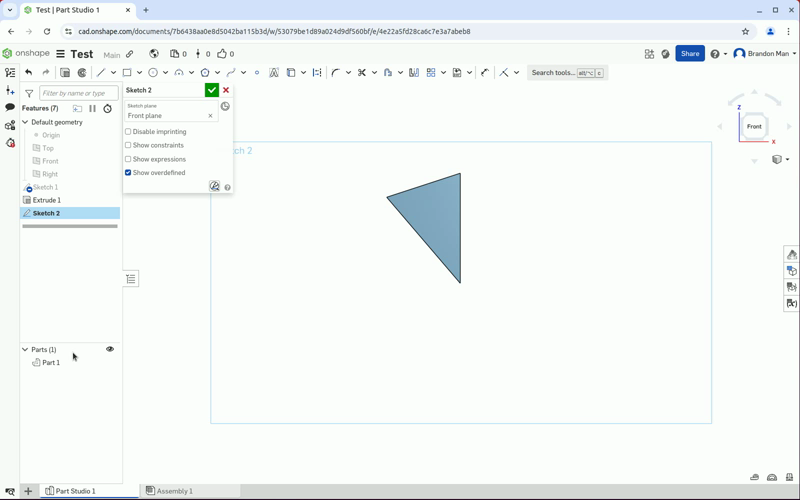
key(y)
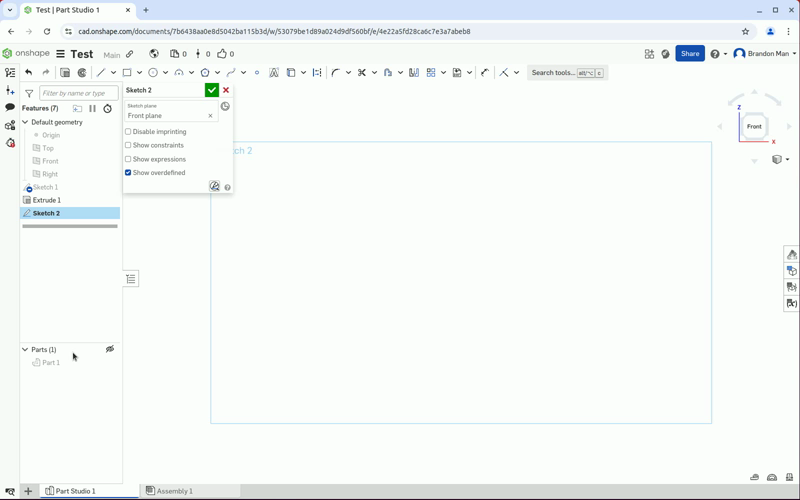
key(l)
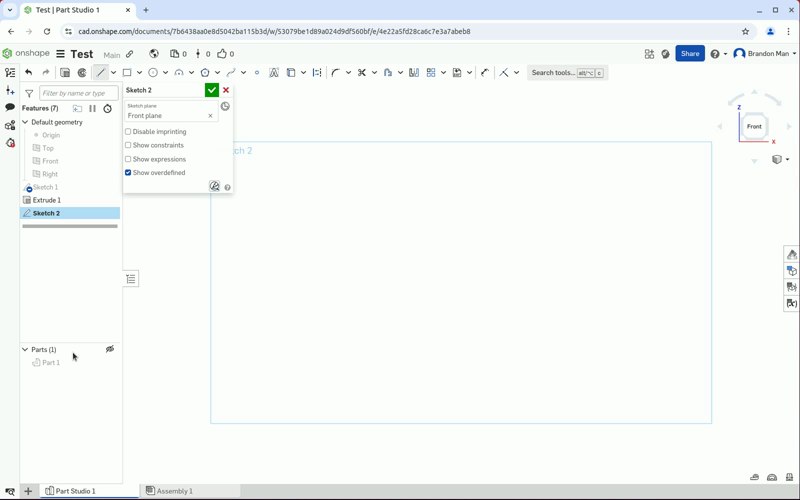
key_down(shift)
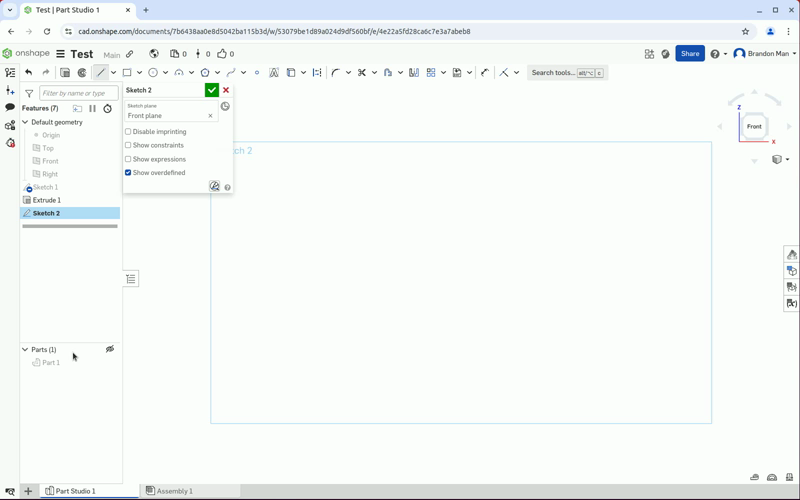
mouse_move(460, 282)
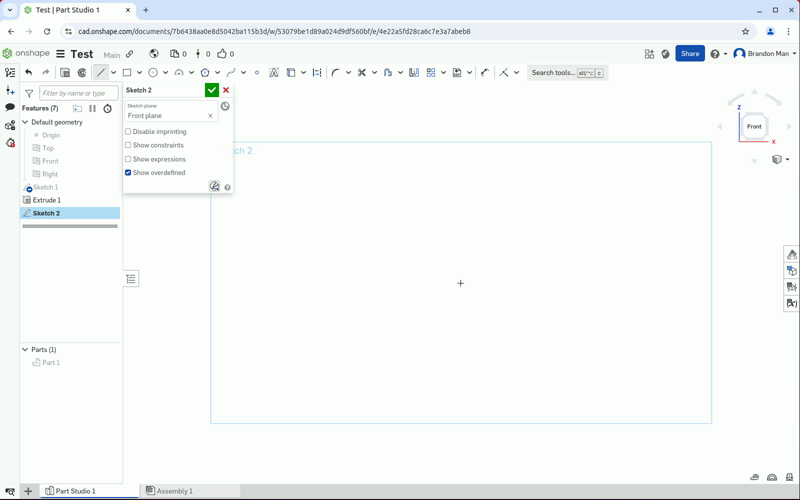
click(460, 282)
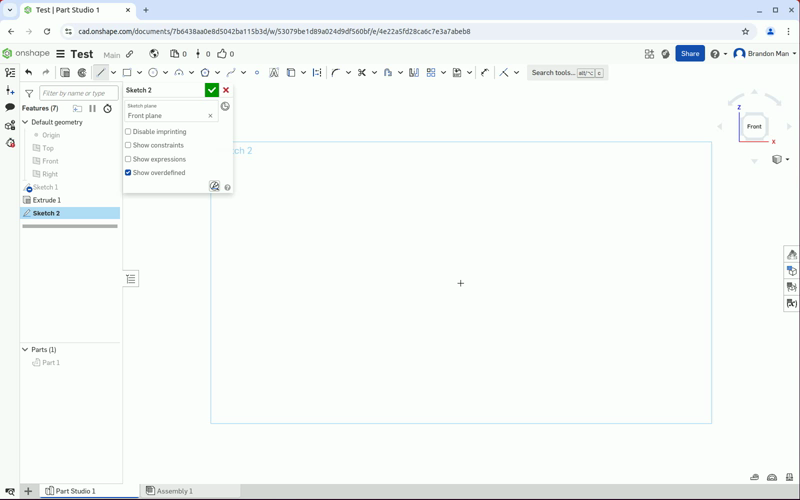
key_up(shift)
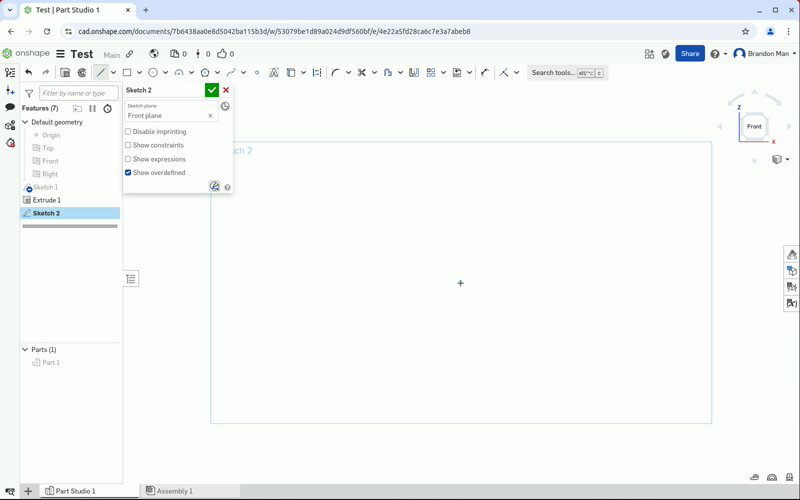
key_down(shift)
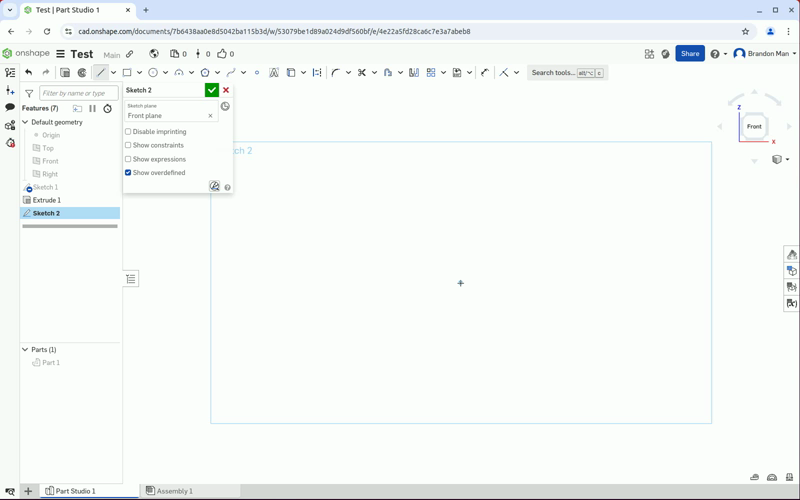
mouse_move(565, 240)
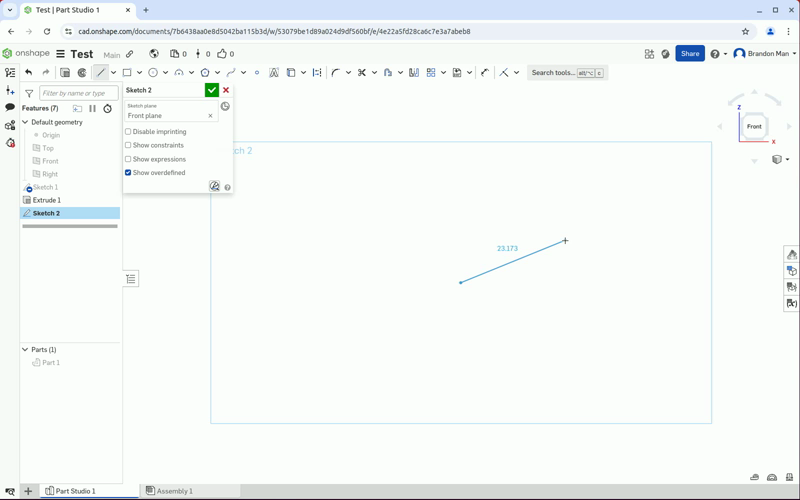
click(565, 240)
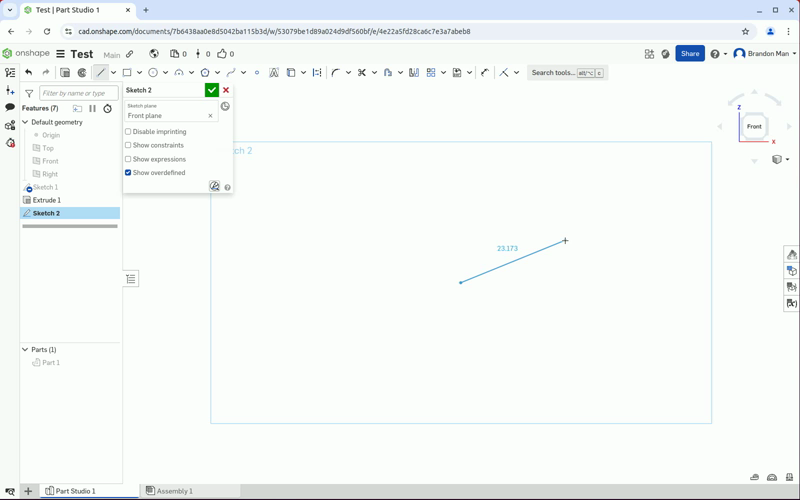
key_up(shift)
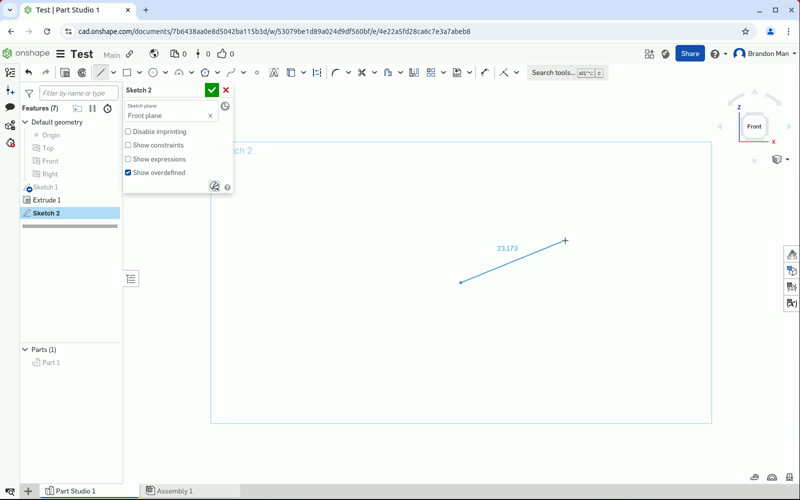
key_down(shift)
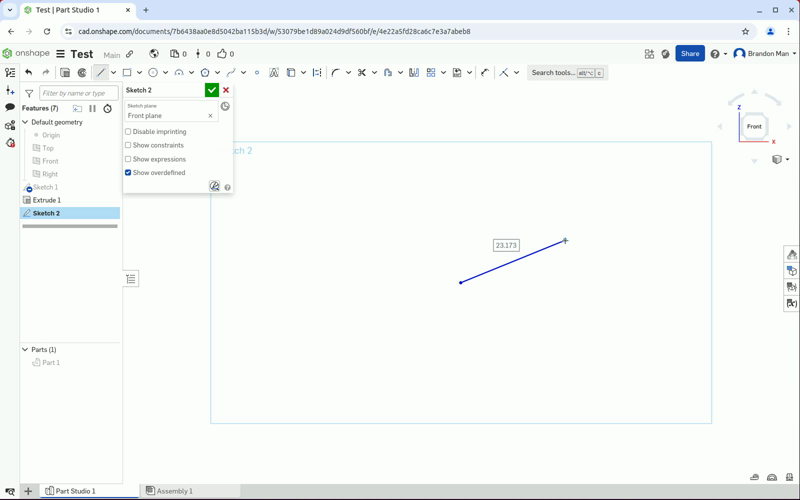
mouse_move(520, 186)
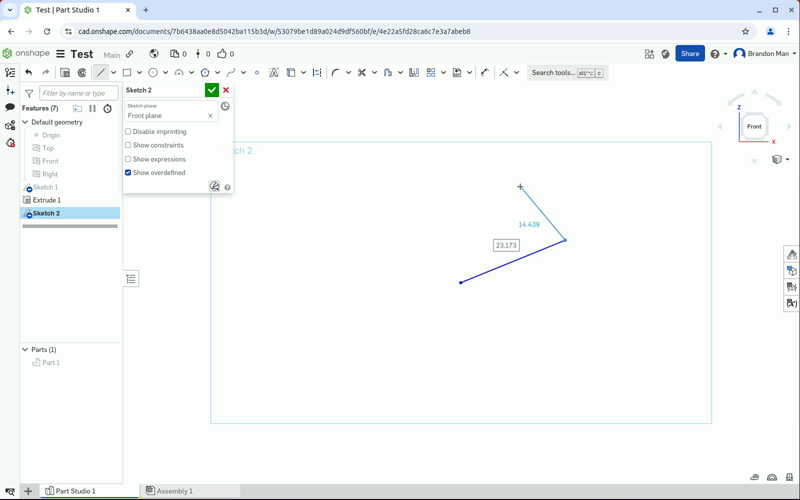
click(520, 186)
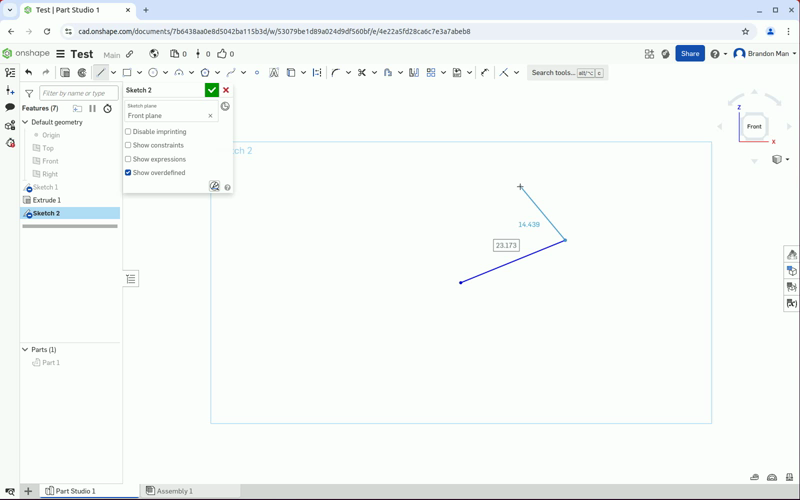
key_up(shift)
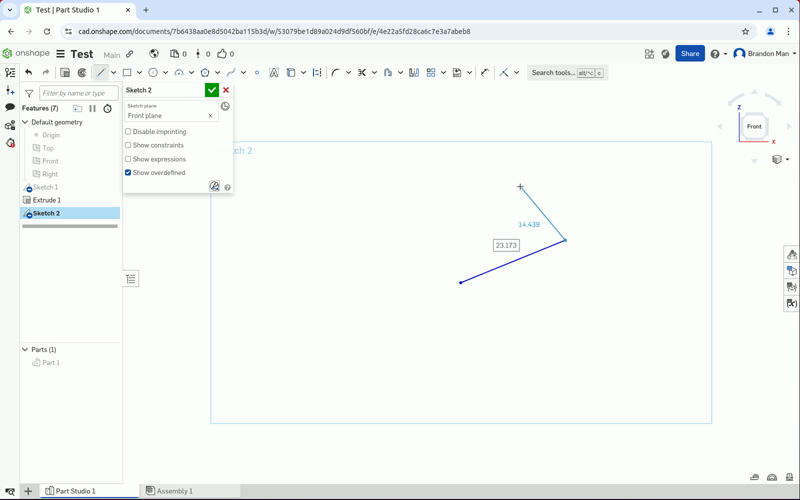
key_down(shift)
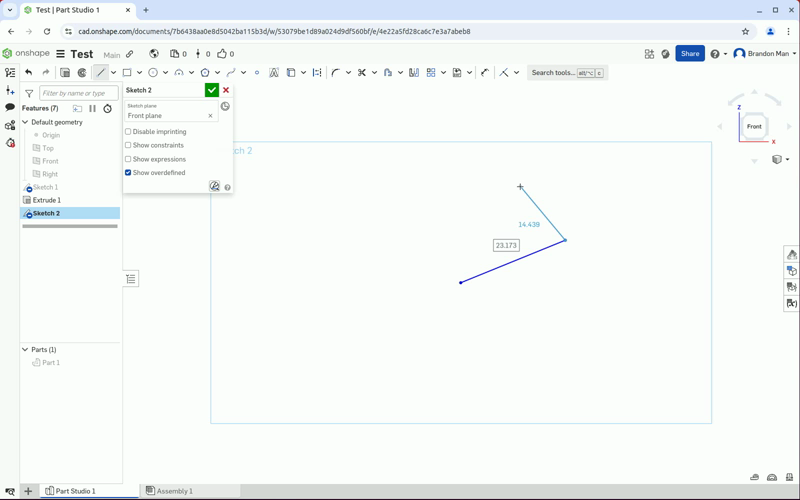
mouse_move(460, 282)
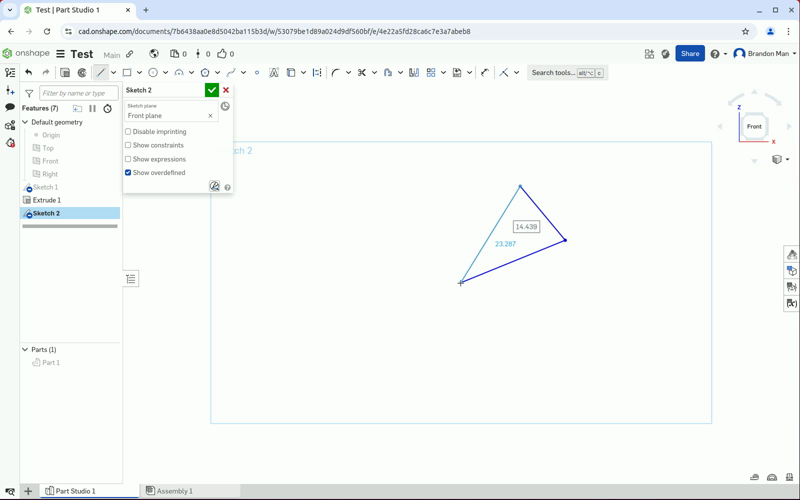
key_up(shift)
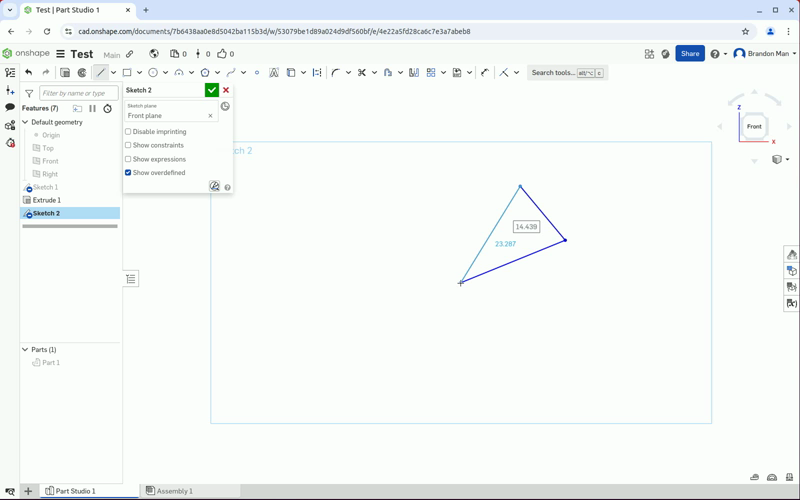
click(460, 282)
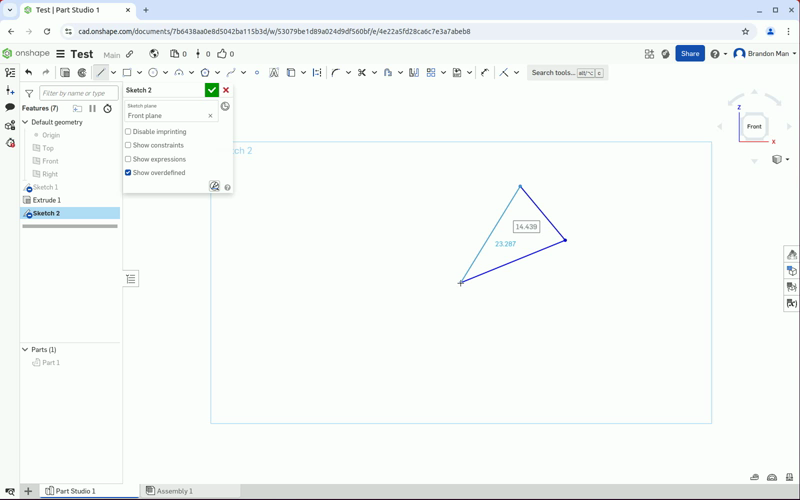
key(esc)
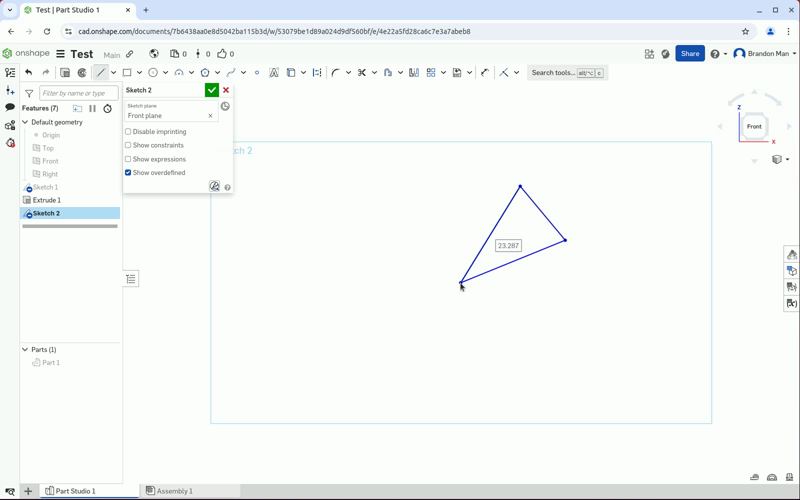
mouse_move(518, 230)
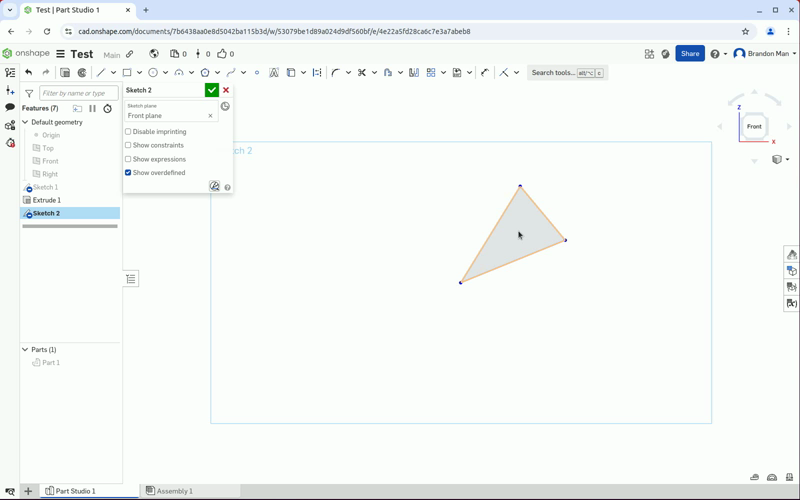
click(518, 230)
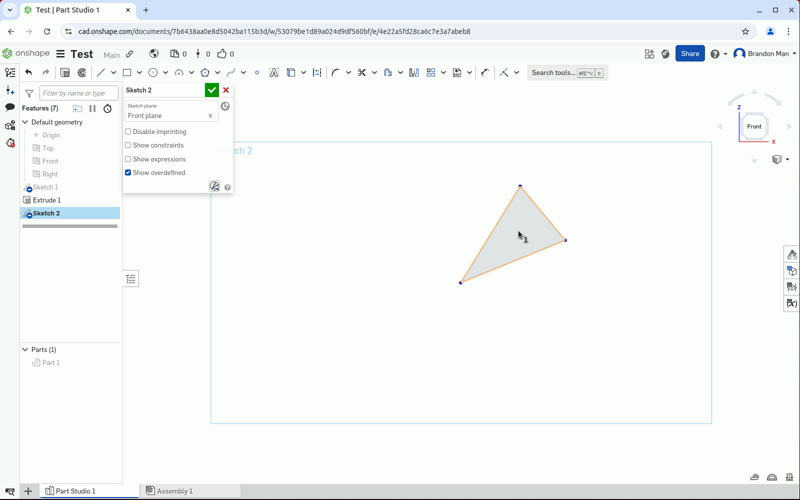
mouse_move(73, 352)
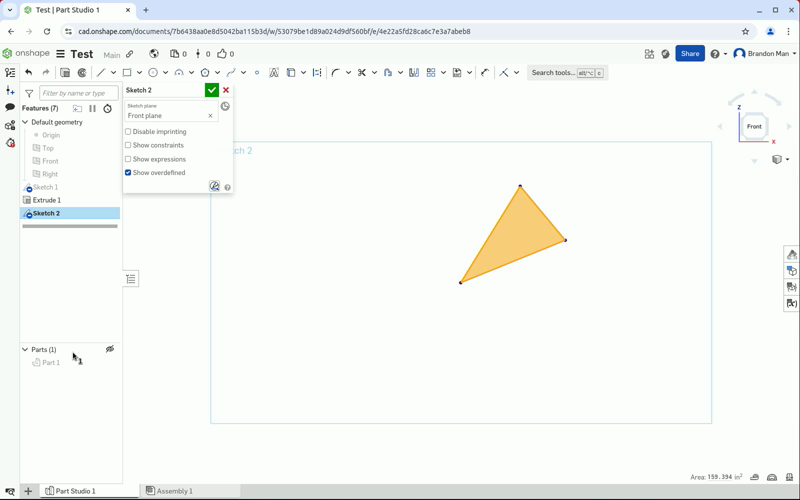
key(shift+y)
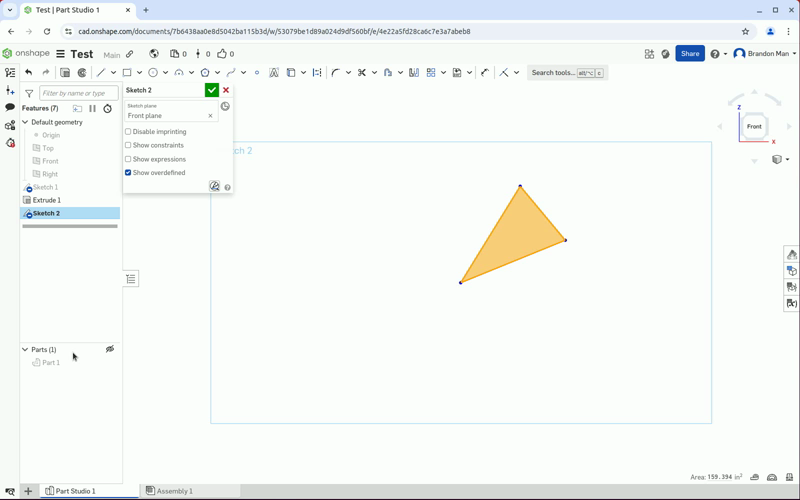
key(shift+e)
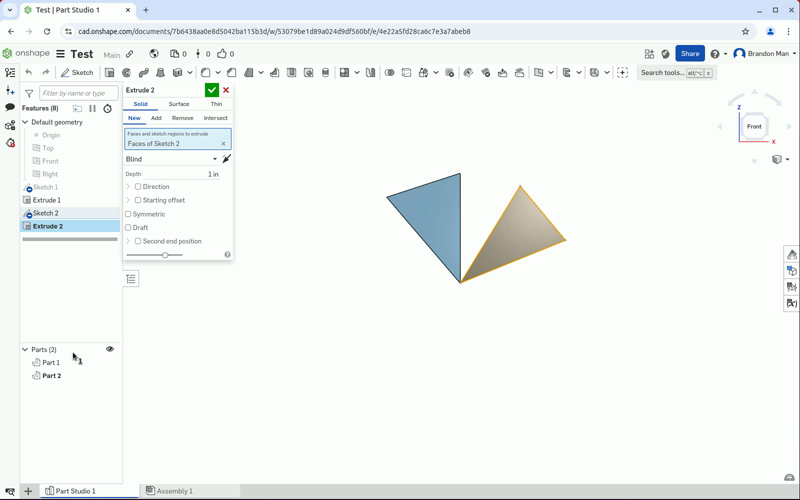
mouse_move(143, 106)
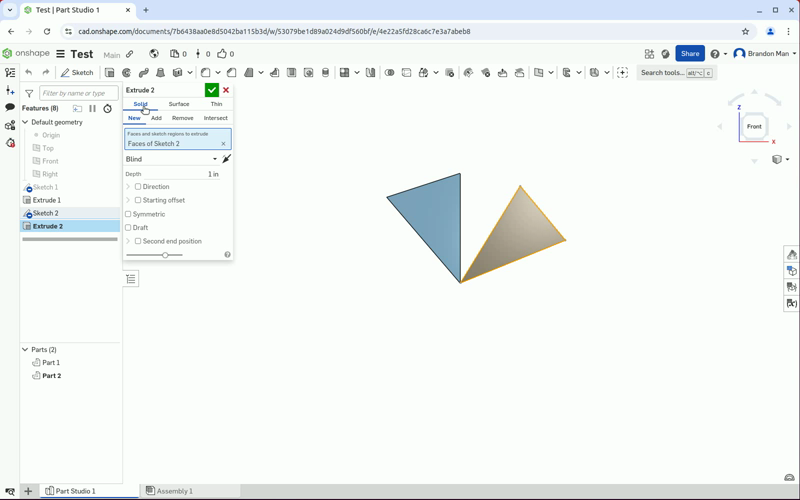
click(143, 106)
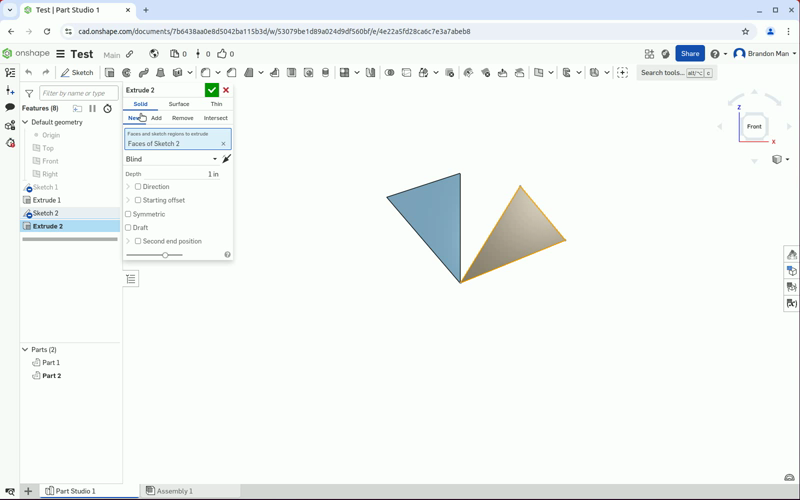
mouse_move(137, 120)
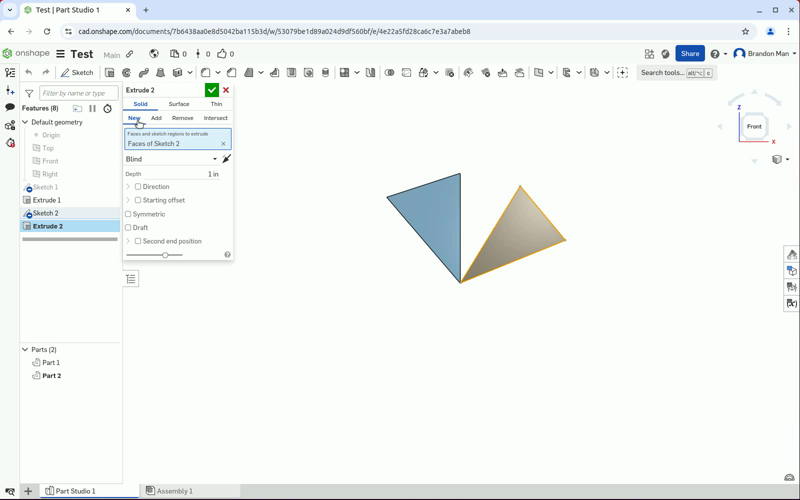
click(137, 120)
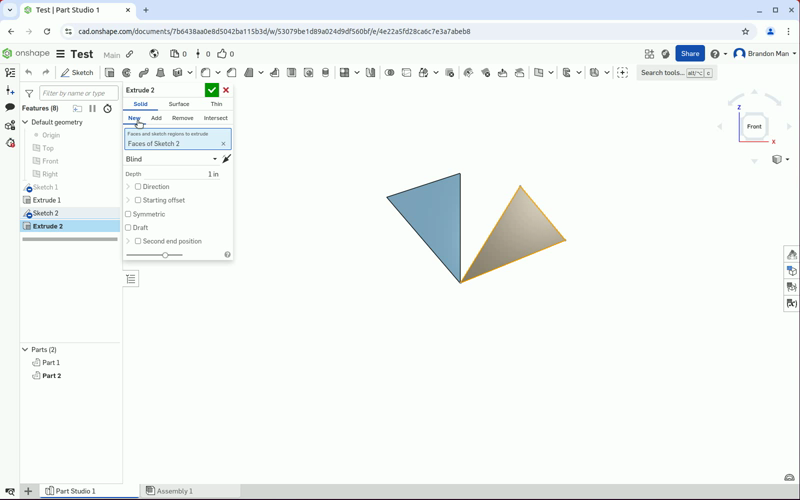
key(tab, 4)
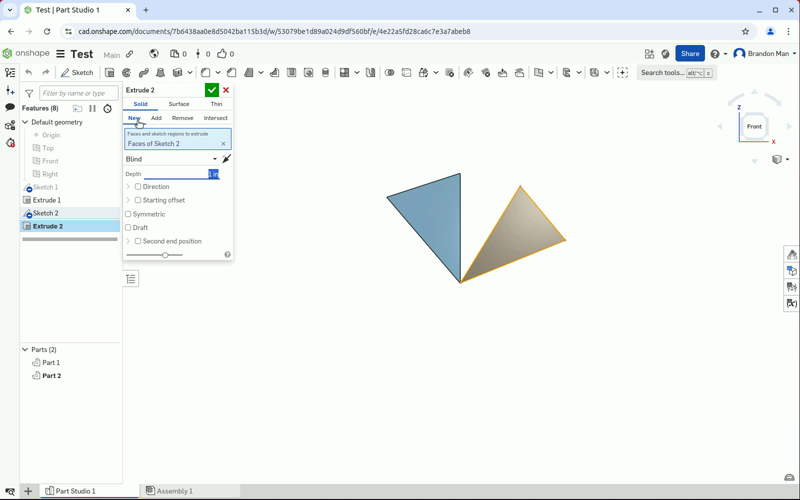
text(26.96)
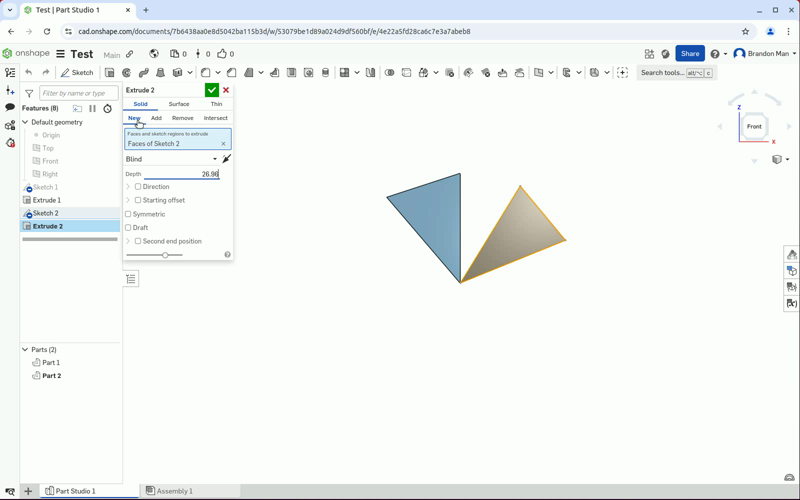
key(tab, 3)
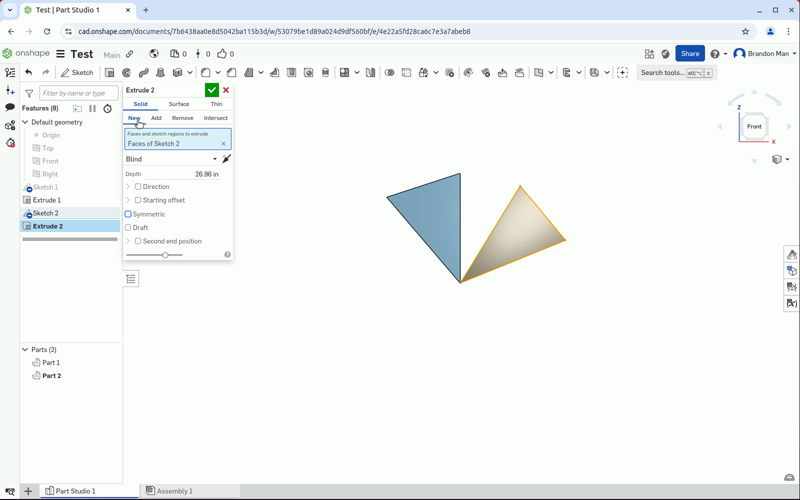
key(space)
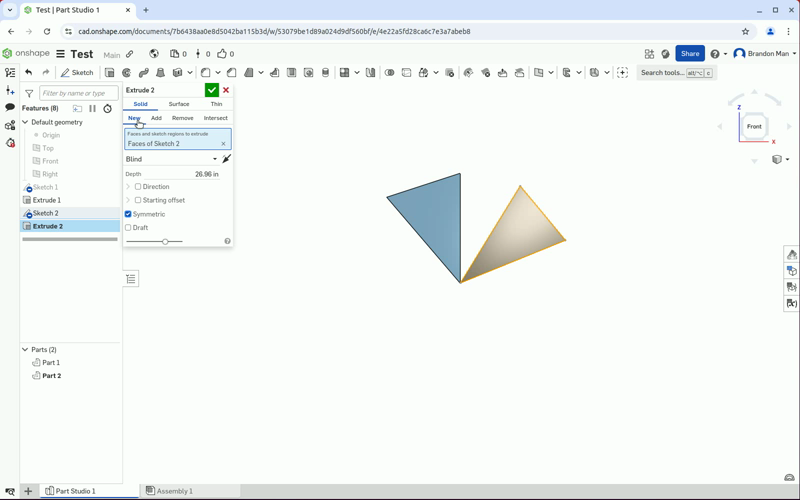
key(enter)
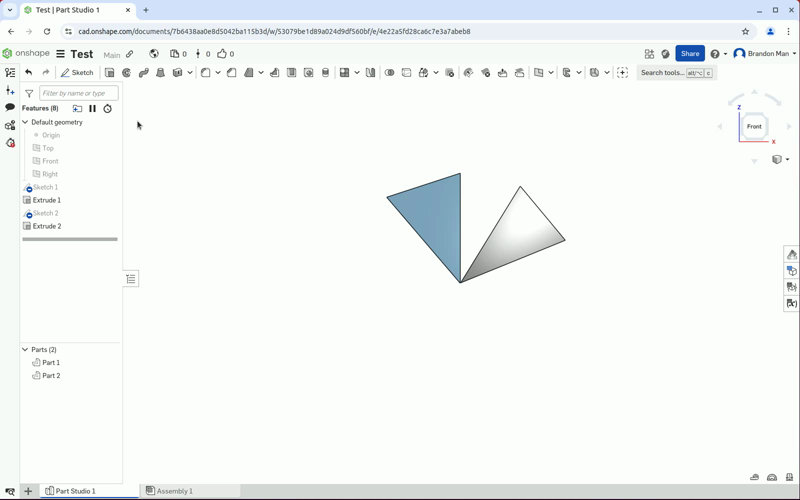
key(shift+h)
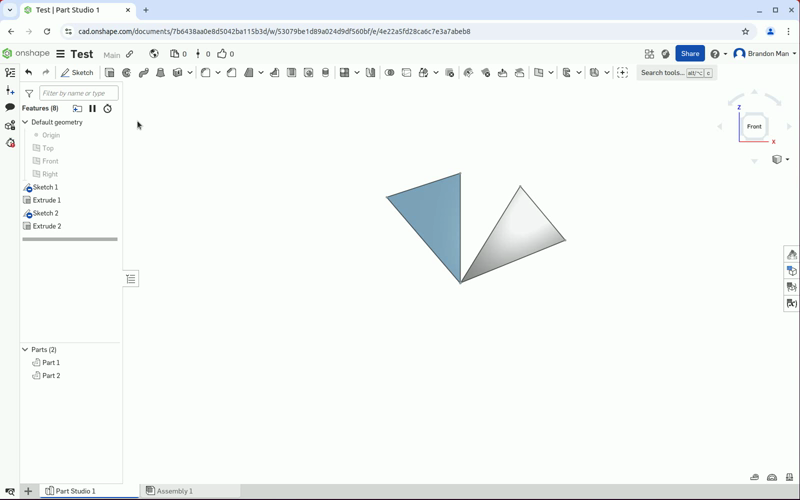
key(shift+h)
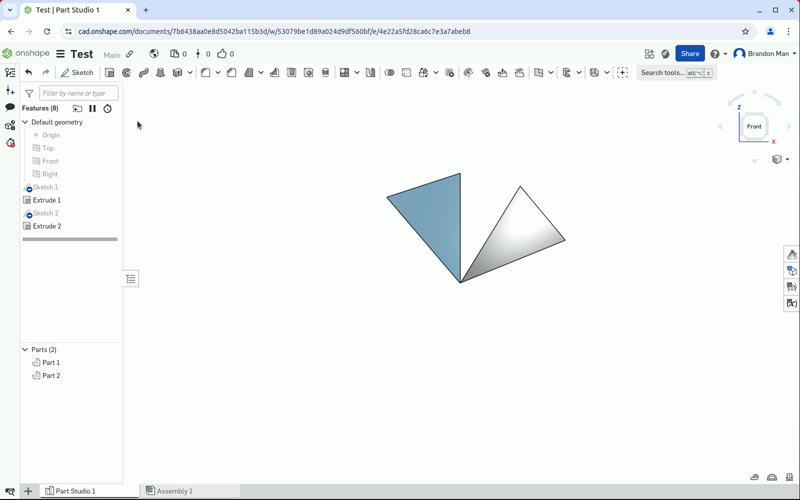
mouse_move(73, 189)
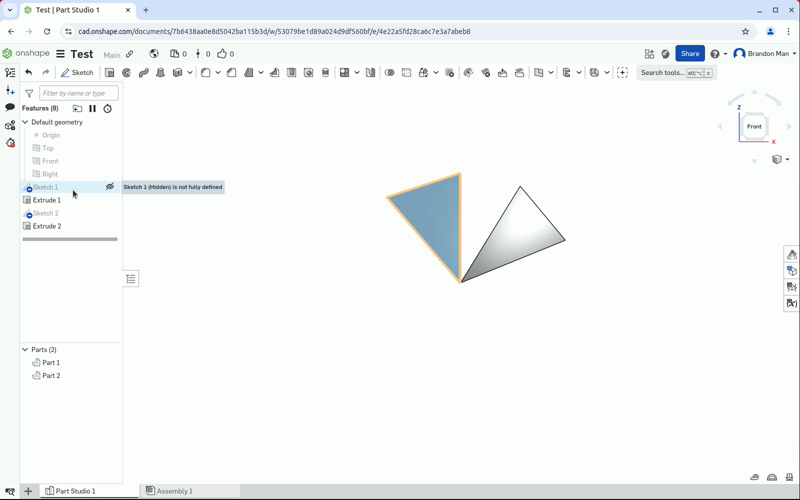
click(73, 189)
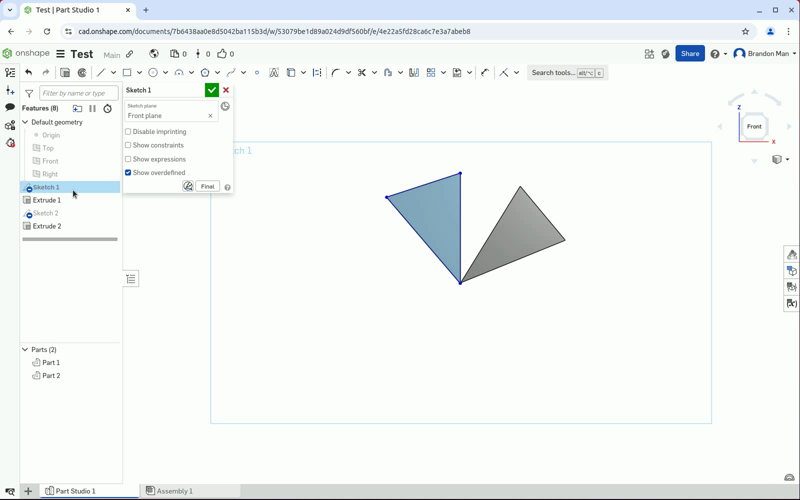
mouse_move(229, 92)
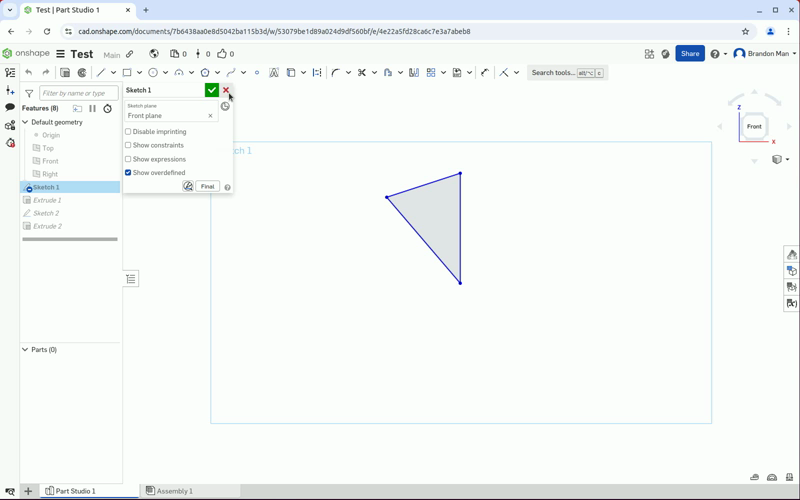
click(229, 92)
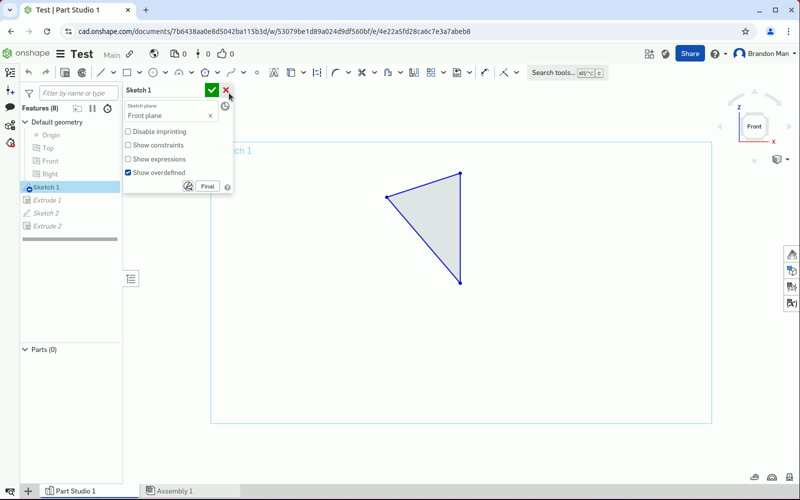
key(shift+s)
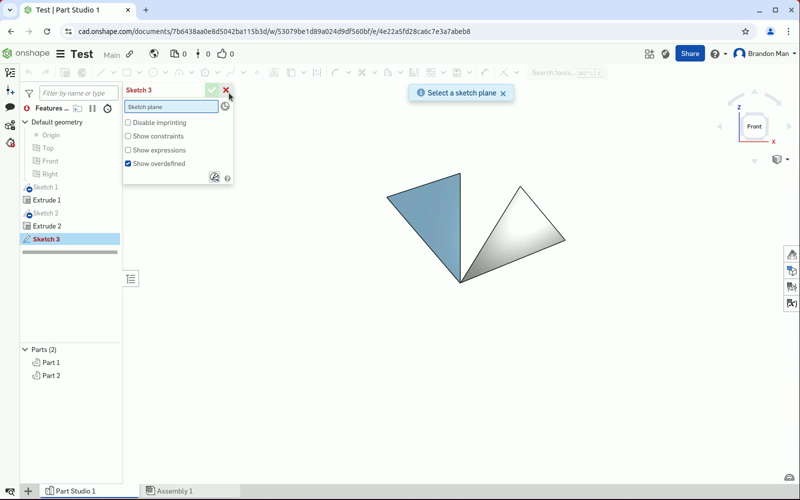
mouse_move(73, 163)
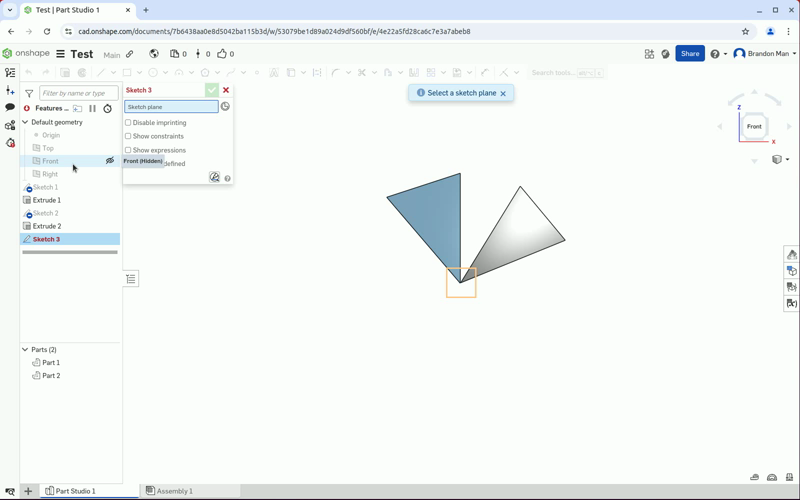
click(73, 163)
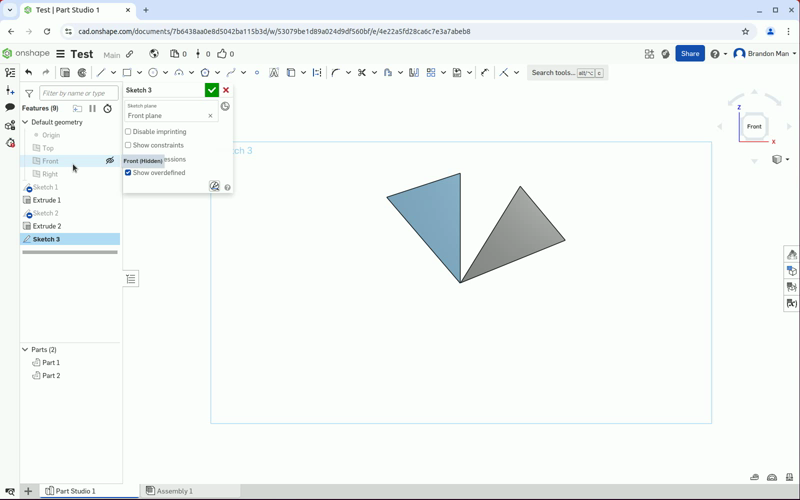
mouse_move(73, 352)
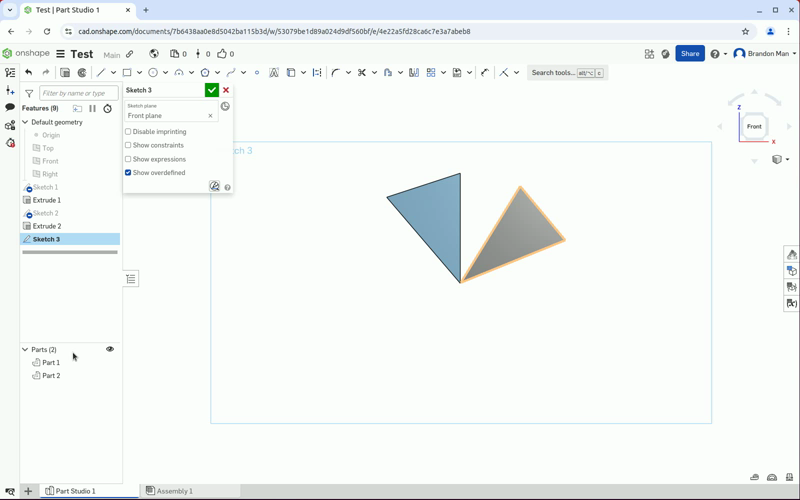
key(y)
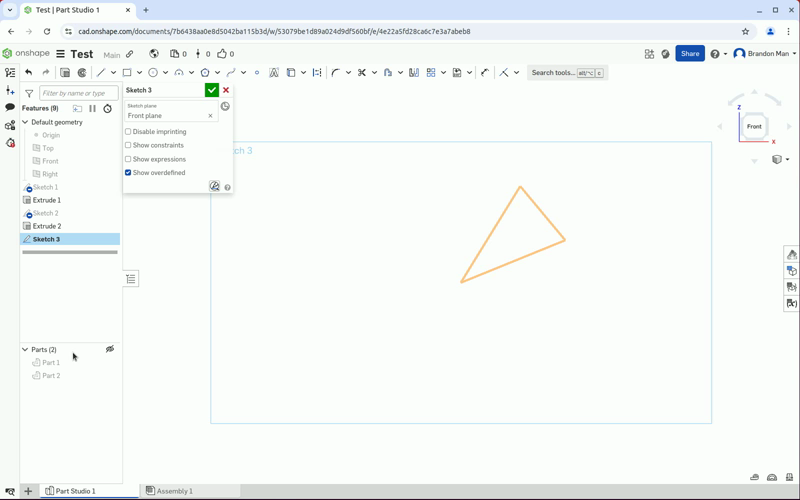
key(l)
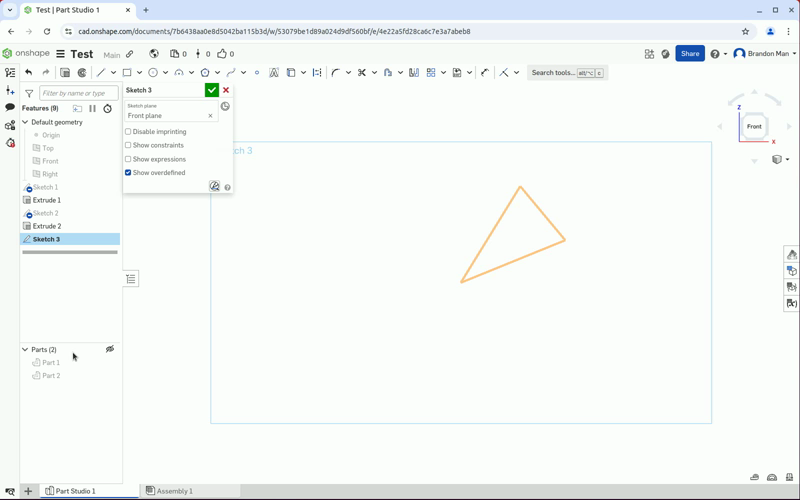
key_down(shift)
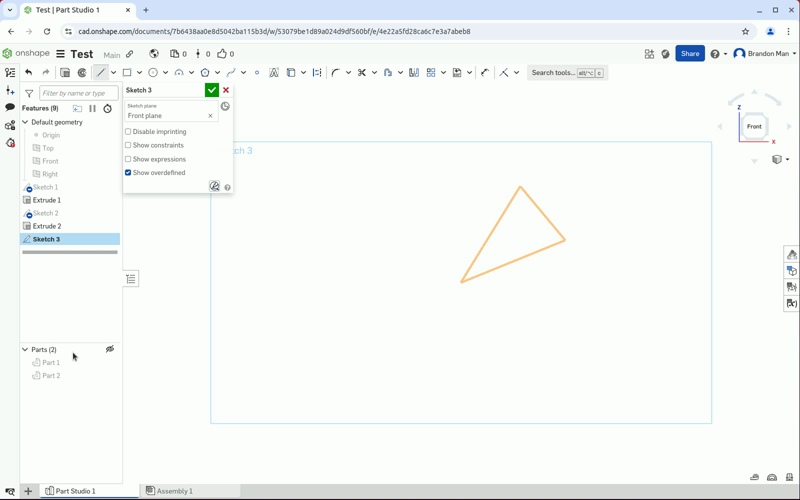
mouse_move(460, 282)
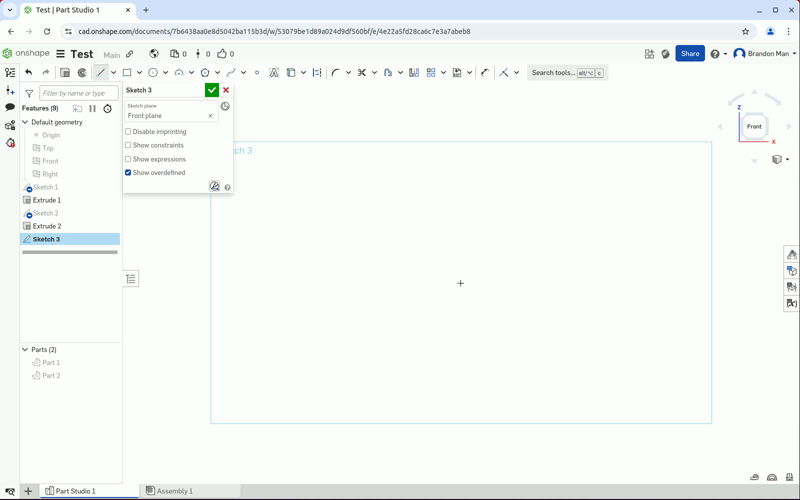
click(460, 282)
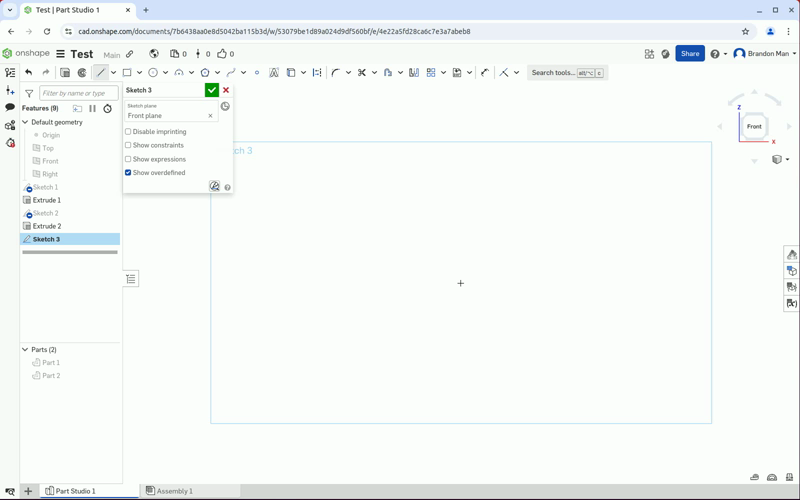
key_up(shift)
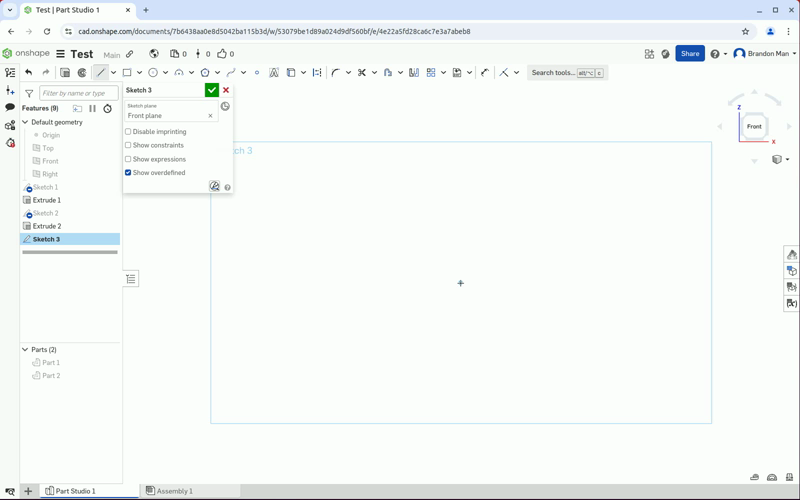
key_down(shift)
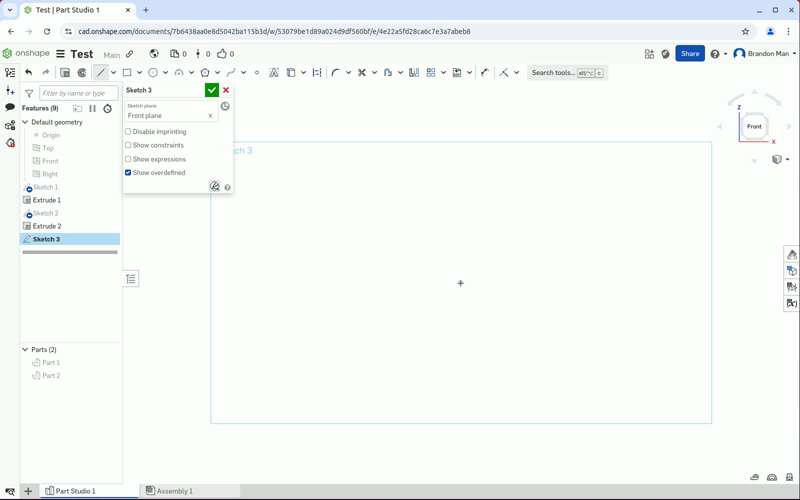
mouse_move(534, 368)
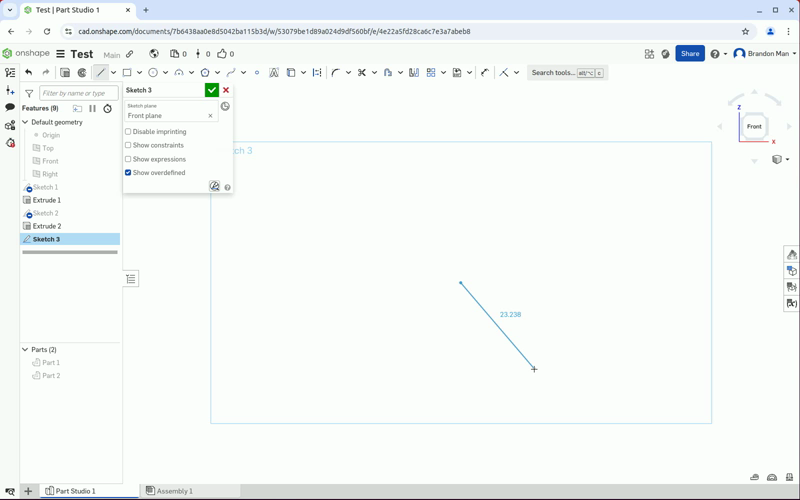
click(534, 368)
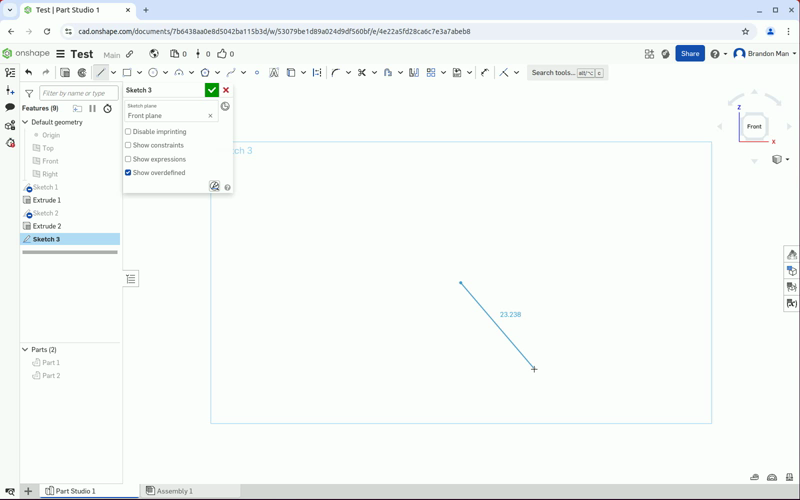
key_up(shift)
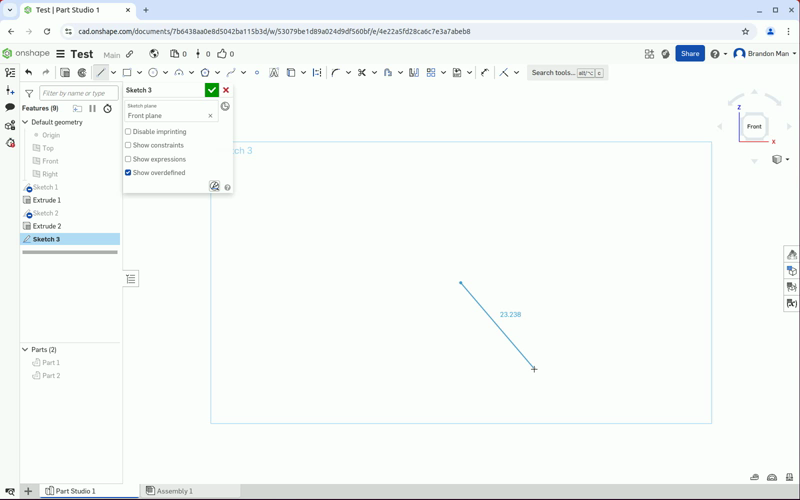
key_down(shift)
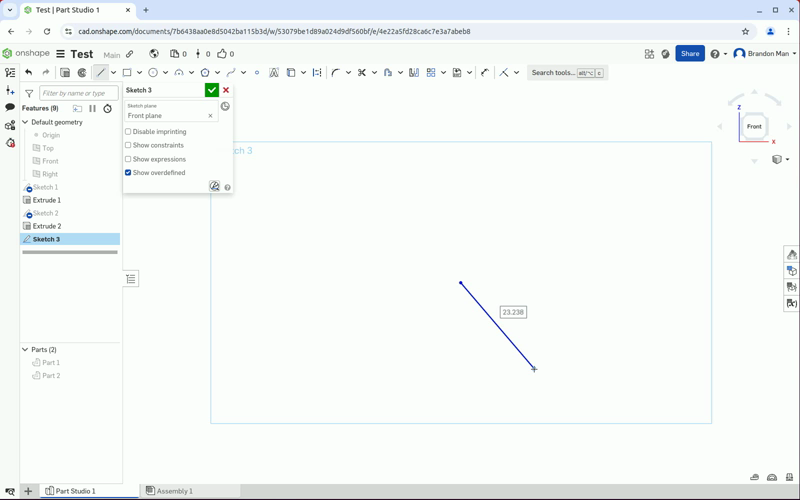
mouse_move(570, 309)
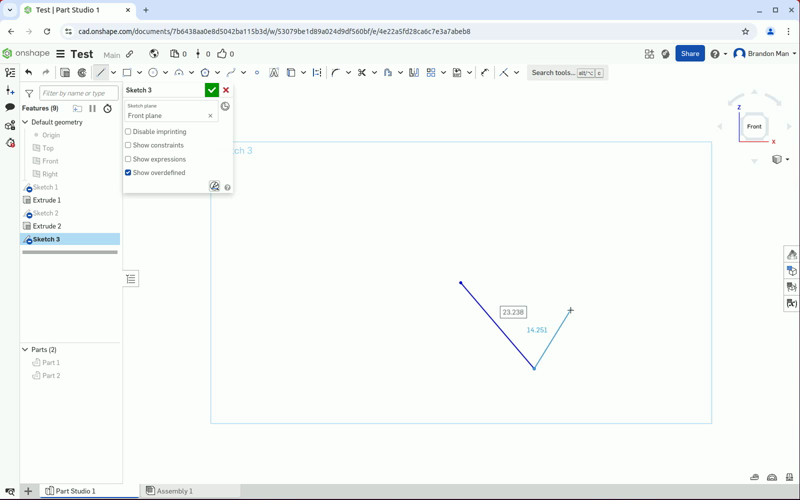
click(570, 309)
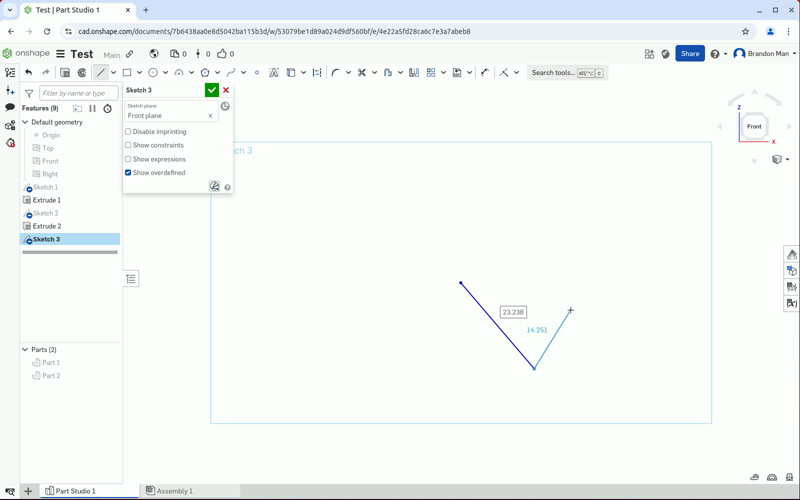
key_up(shift)
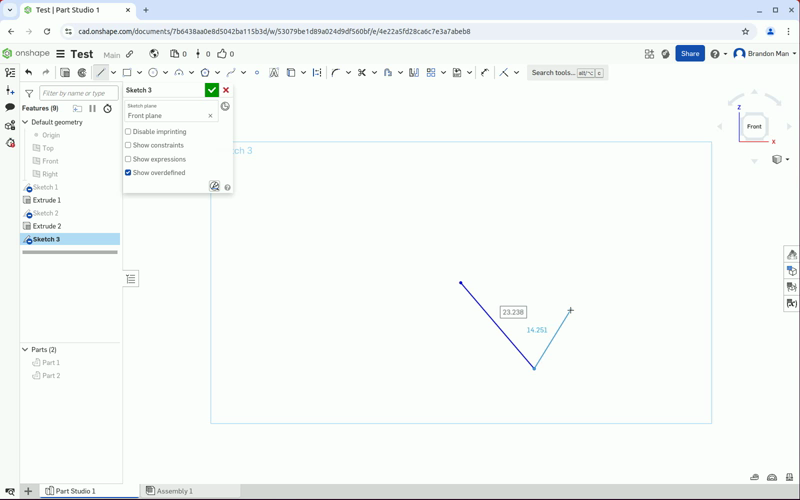
key_down(shift)
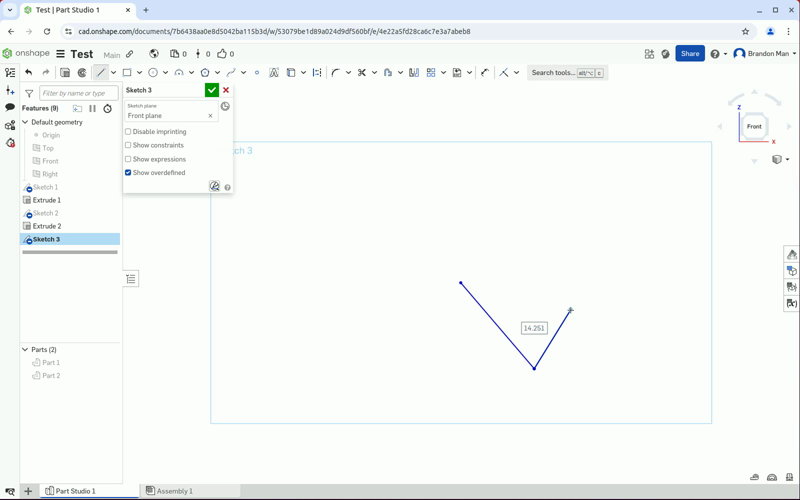
mouse_move(460, 282)
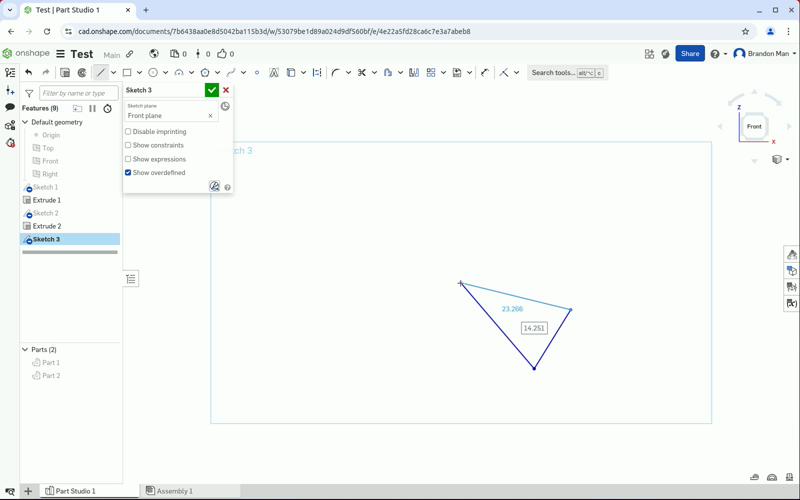
key_up(shift)
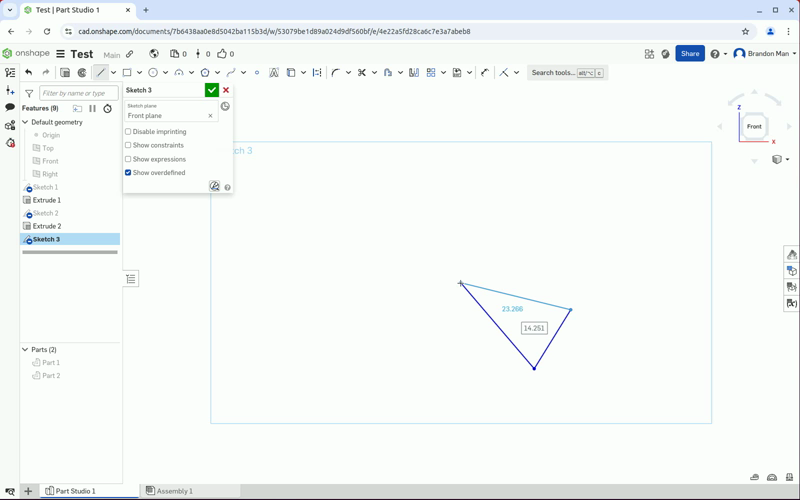
click(460, 282)
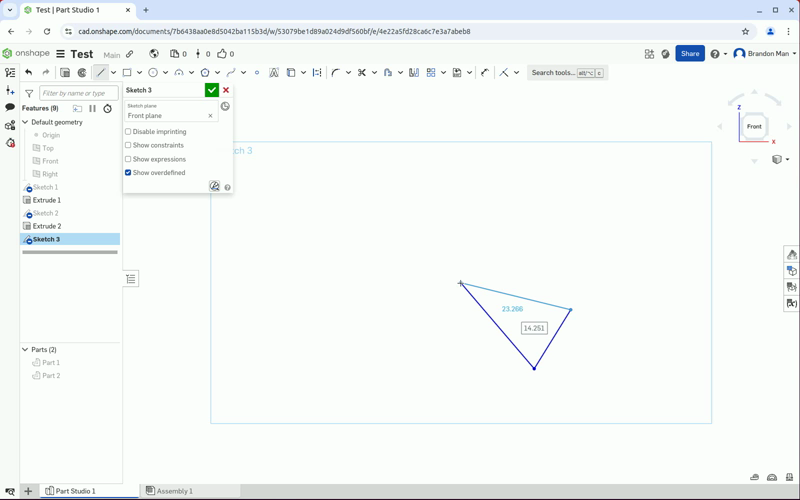
key(esc)
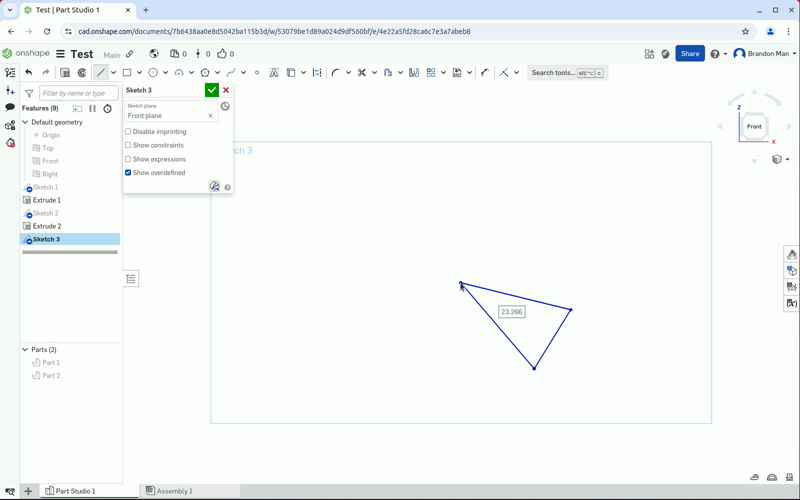
mouse_move(533, 326)
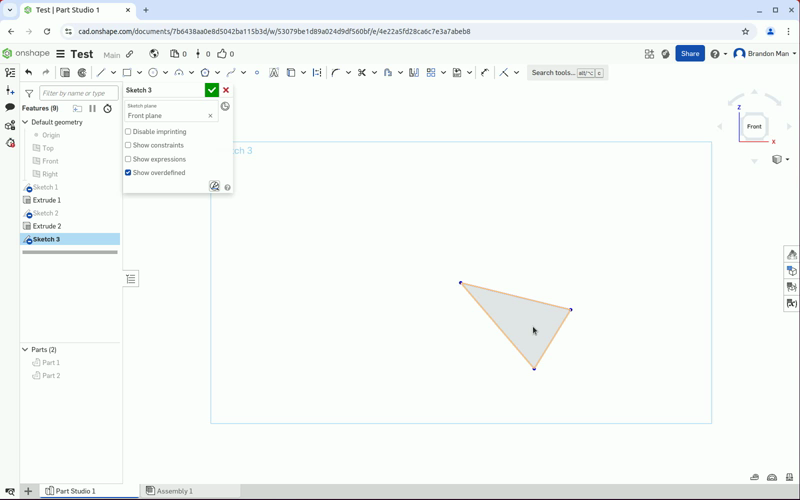
click(533, 326)
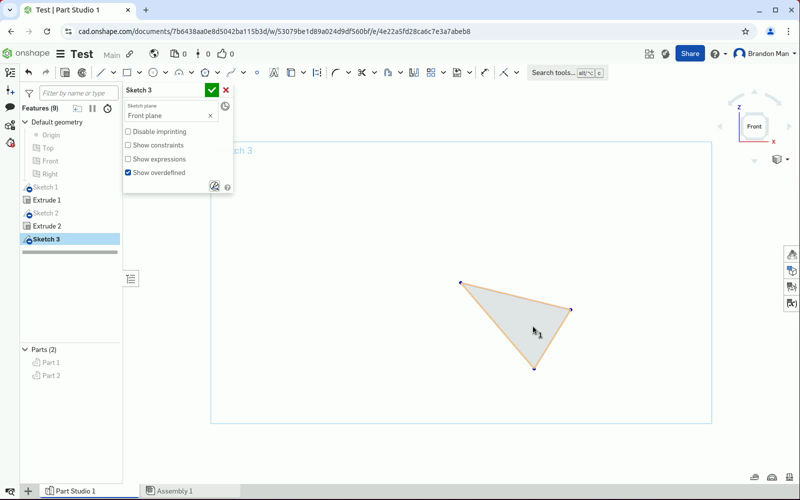
mouse_move(73, 352)
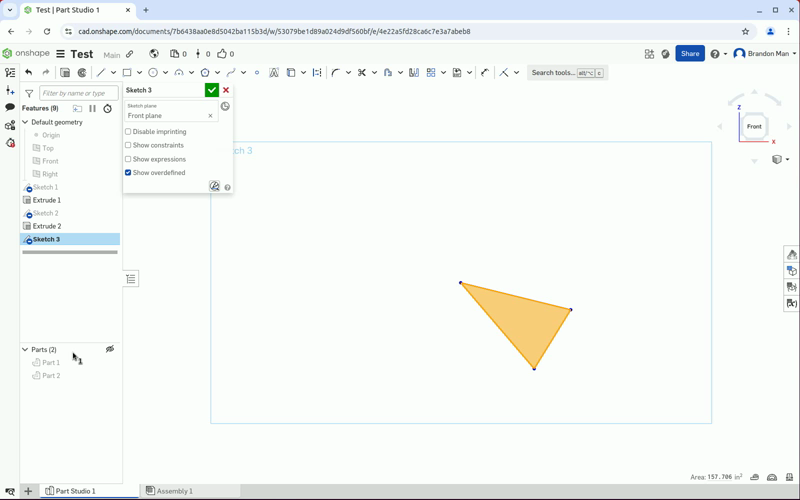
key(shift+y)
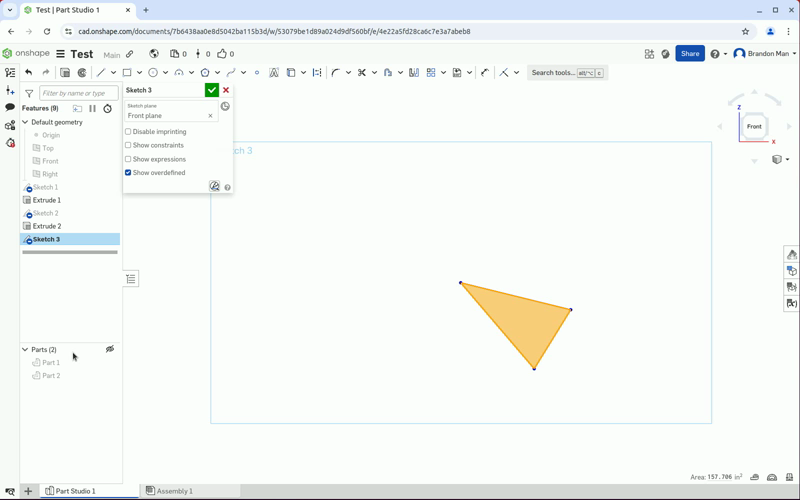
key(shift+e)
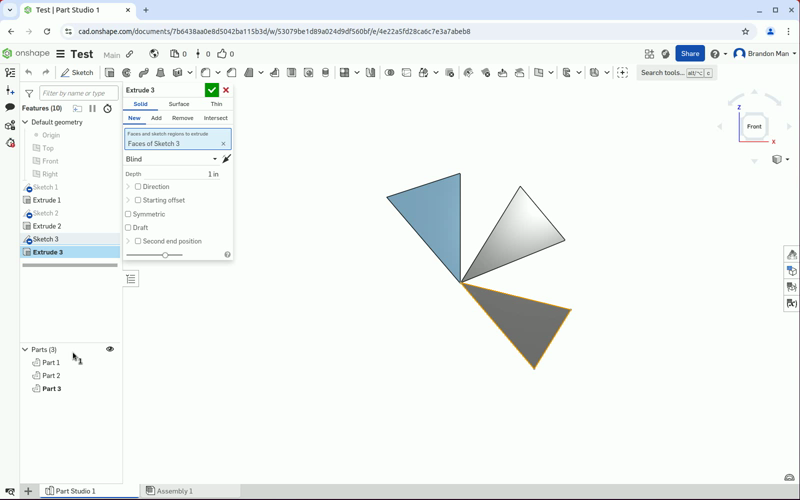
mouse_move(143, 106)
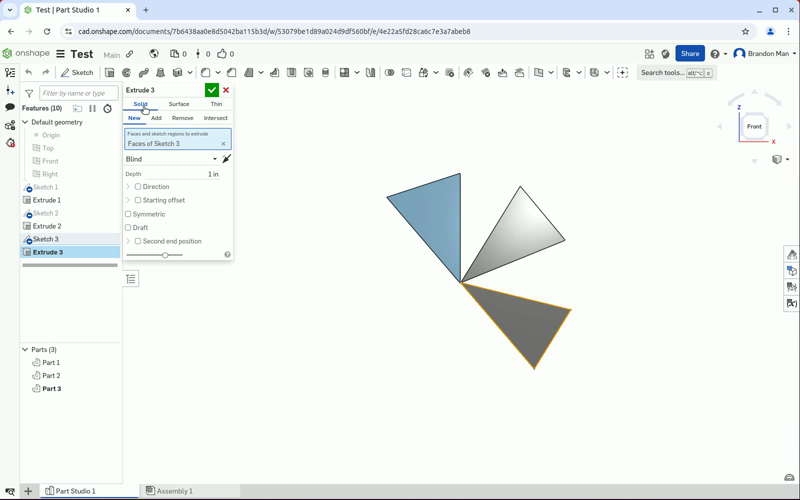
click(143, 106)
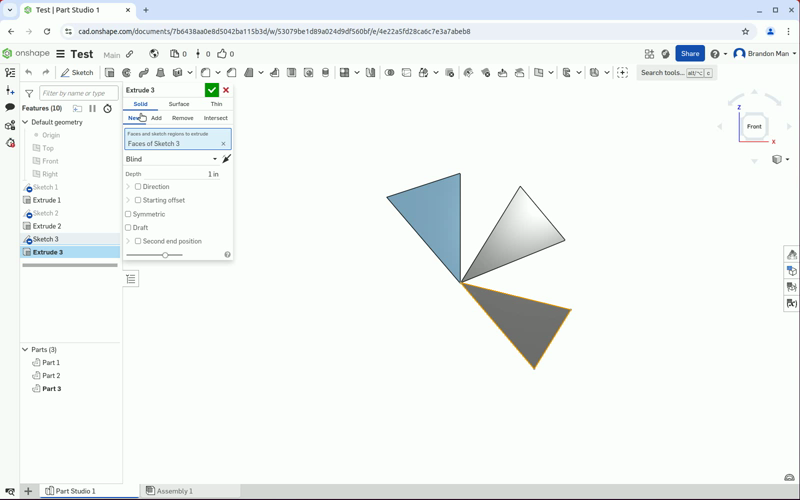
mouse_move(137, 120)
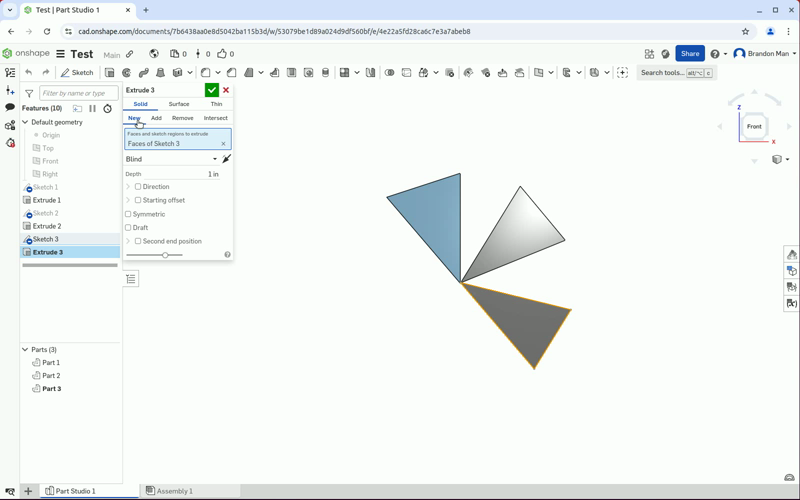
click(137, 120)
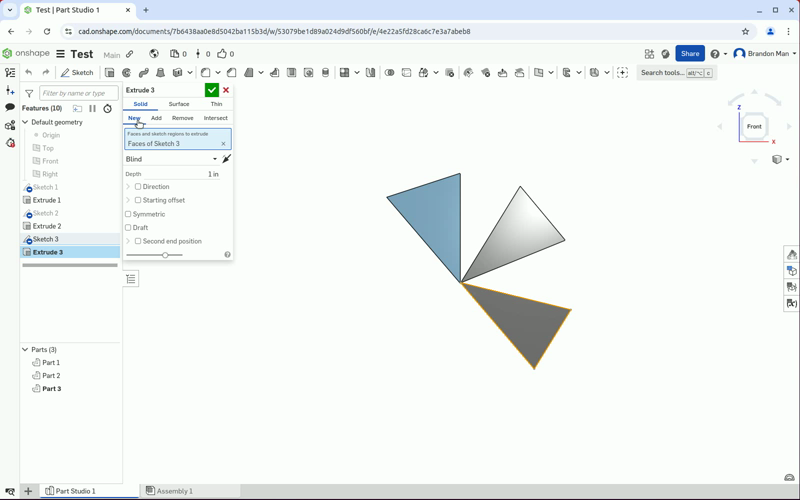
key(tab, 4)
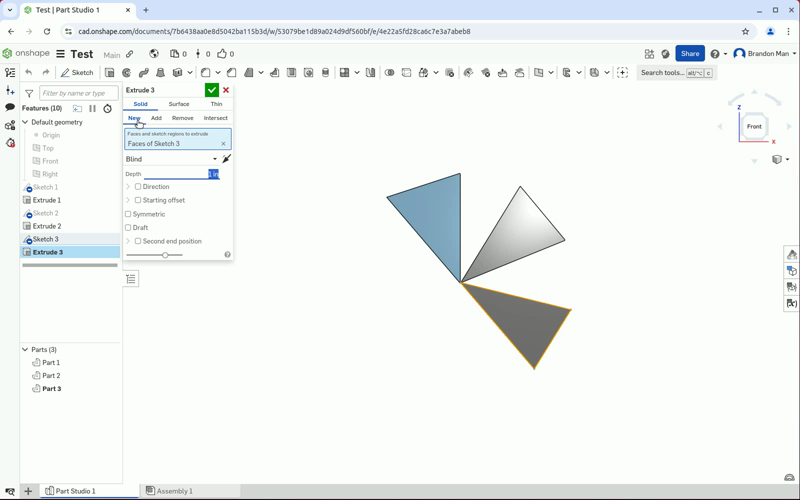
text(26.96)
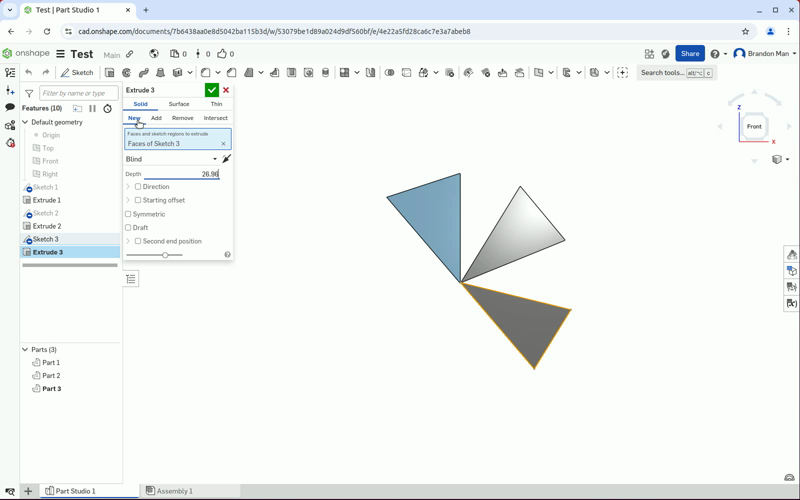
key(tab, 3)
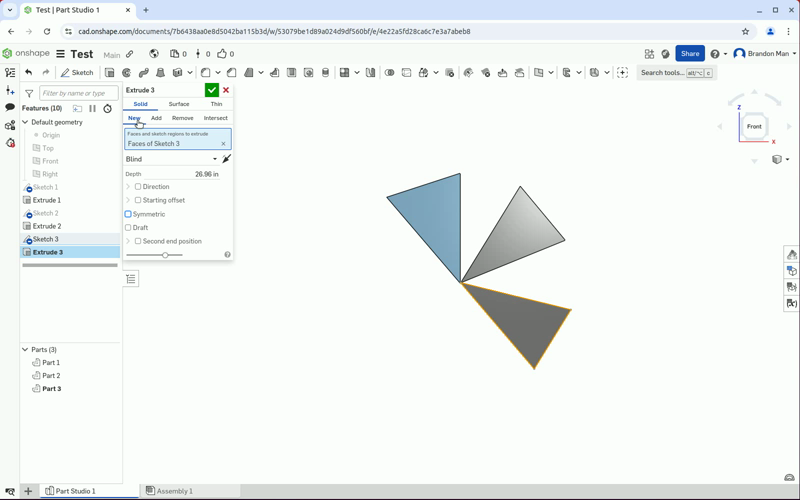
key(space)
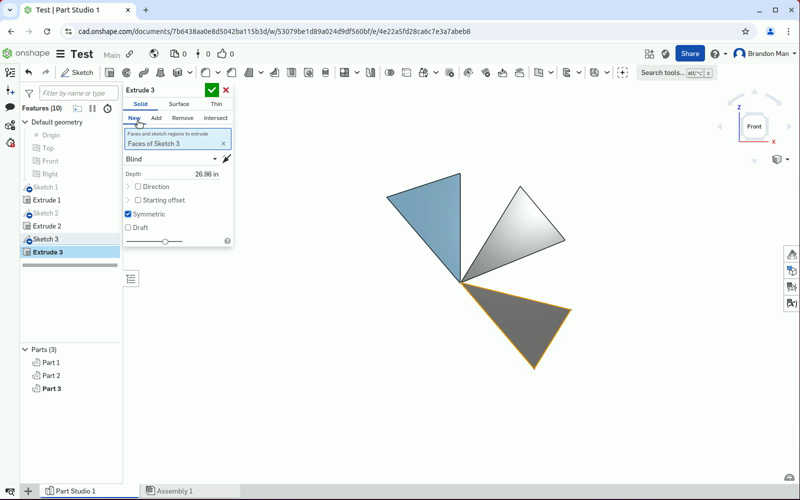
key(enter)
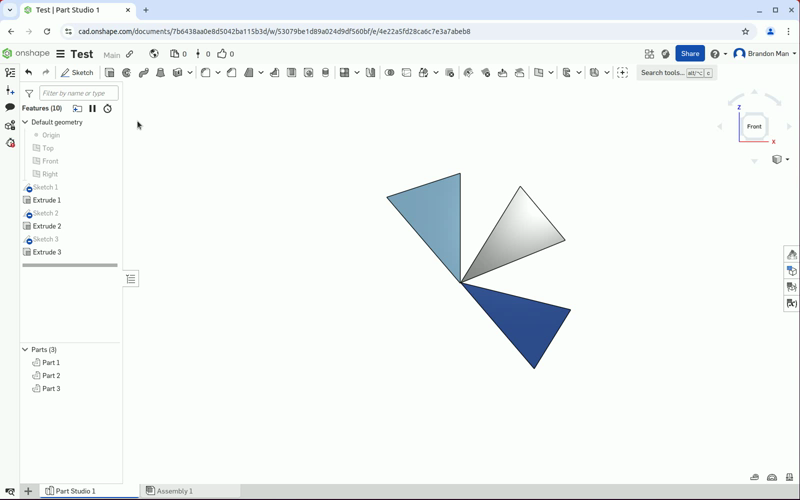
key(shift+h)
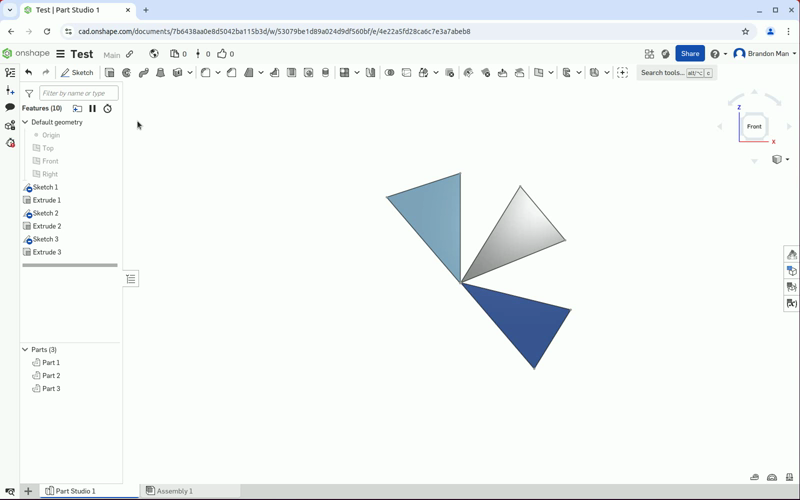
key(shift+h)
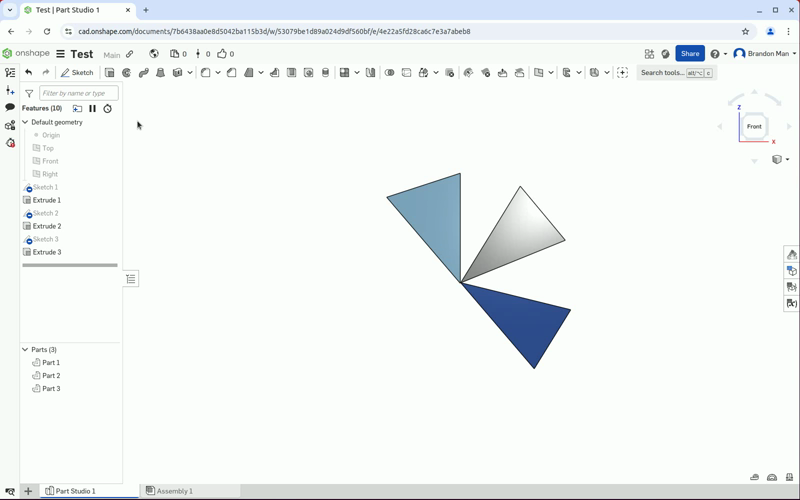
mouse_move(73, 189)
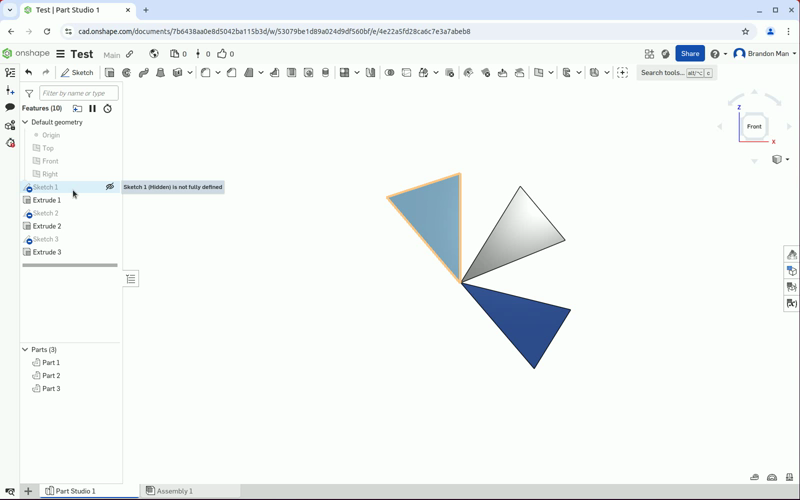
click(73, 189)
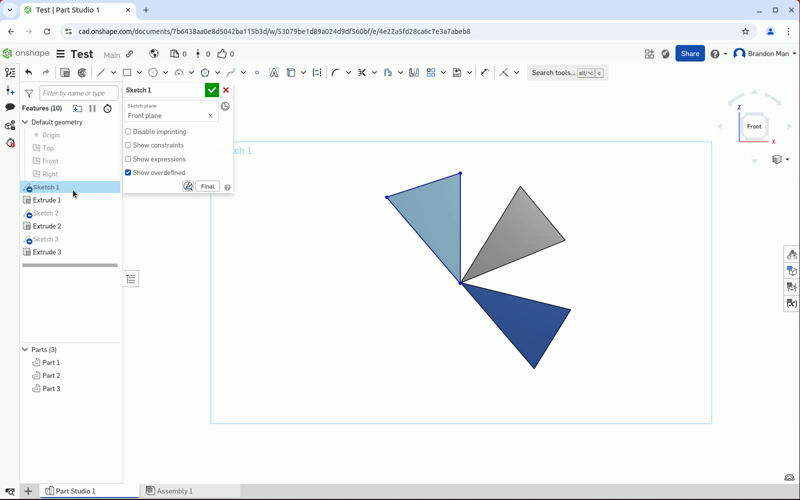
mouse_move(229, 92)
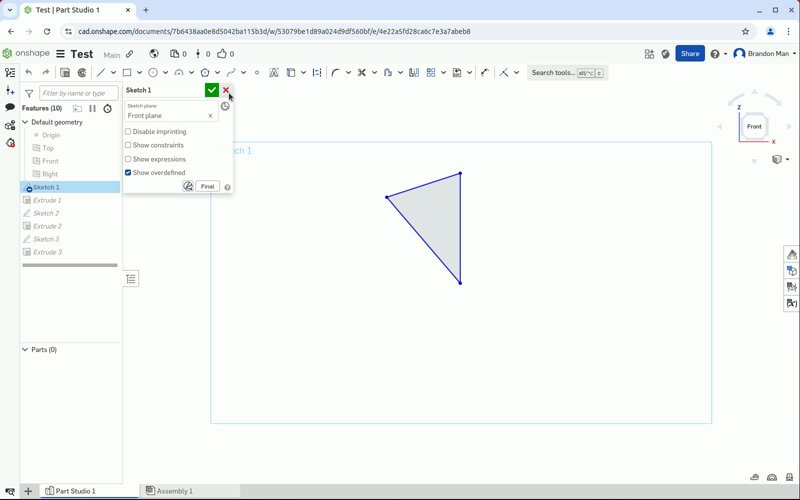
click(229, 92)
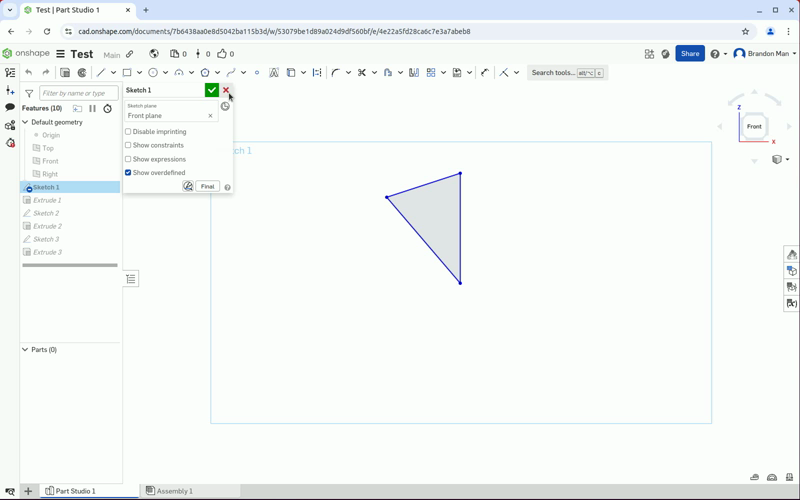
key(shift+s)
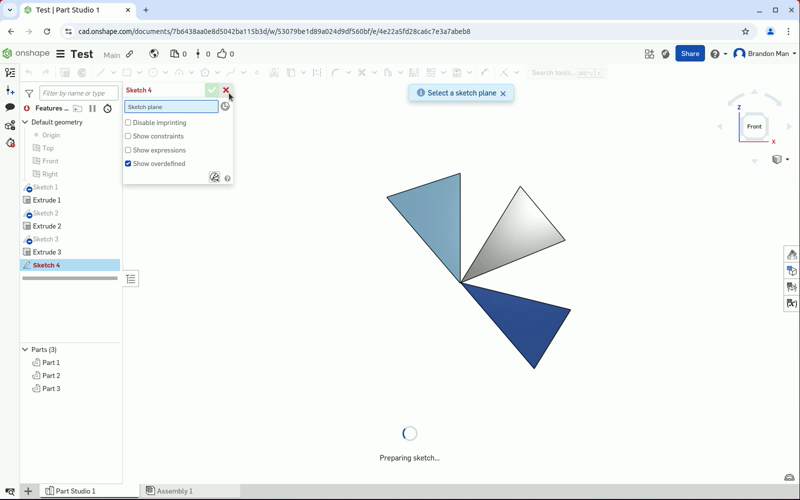
mouse_move(73, 163)
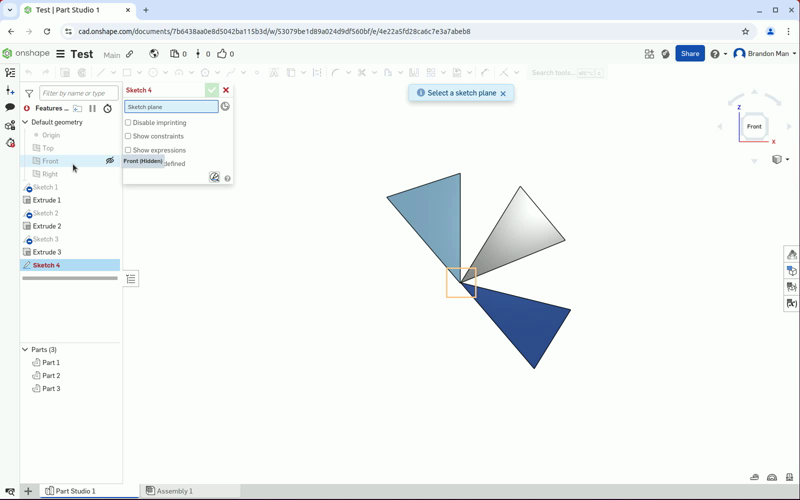
click(73, 163)
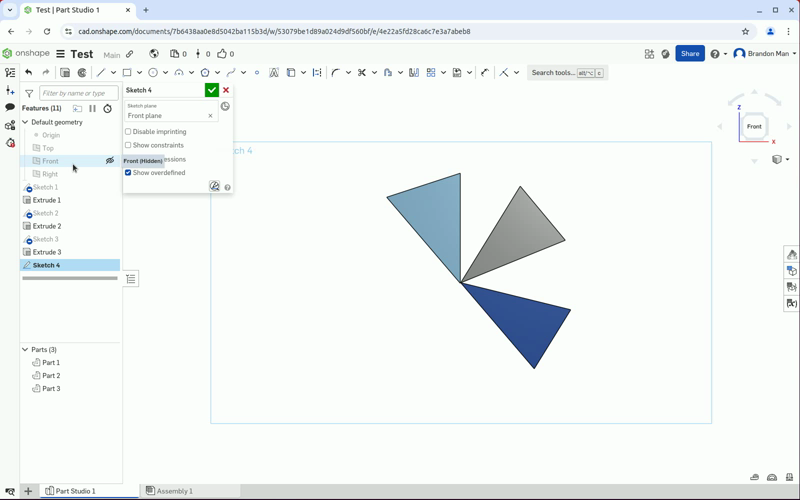
mouse_move(73, 352)
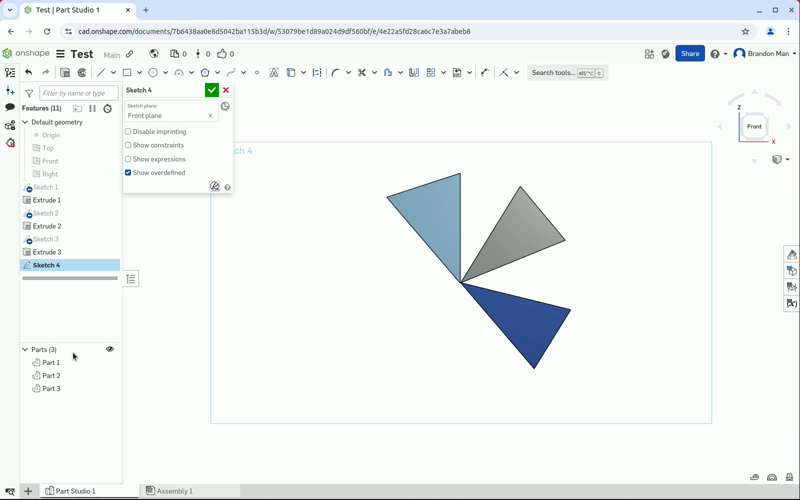
key(y)
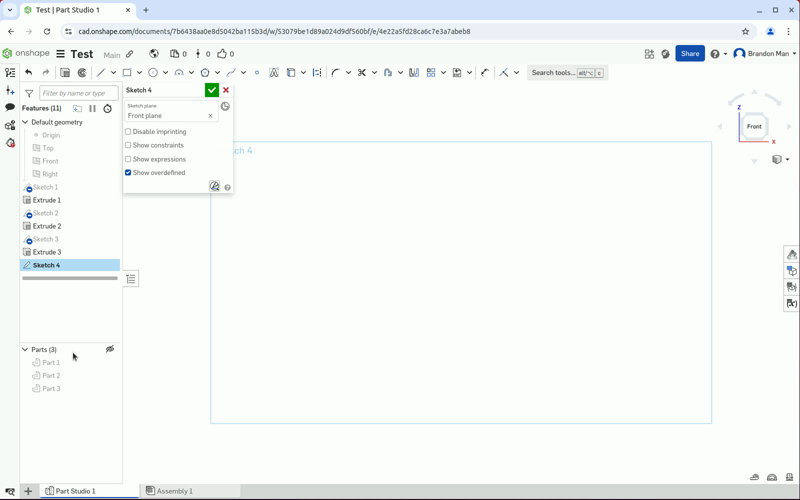
key(l)
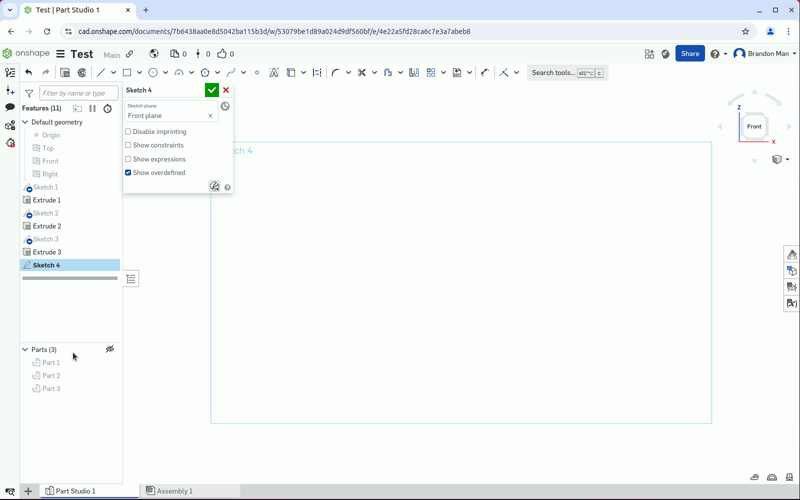
key_down(shift)
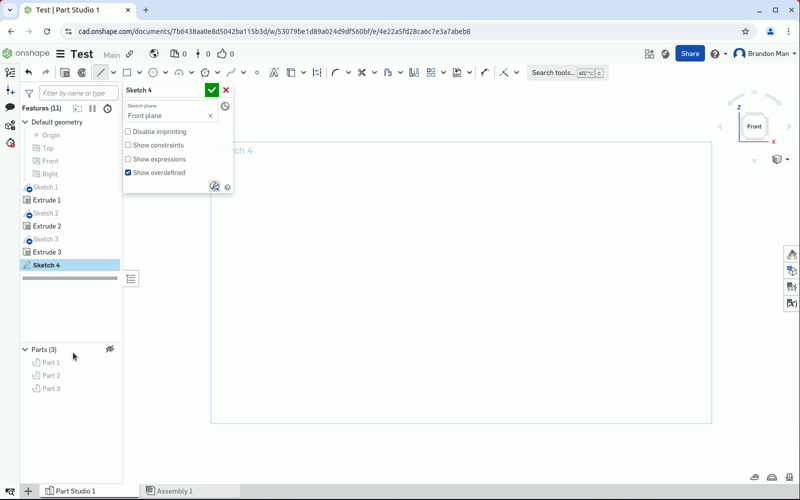
mouse_move(401, 379)
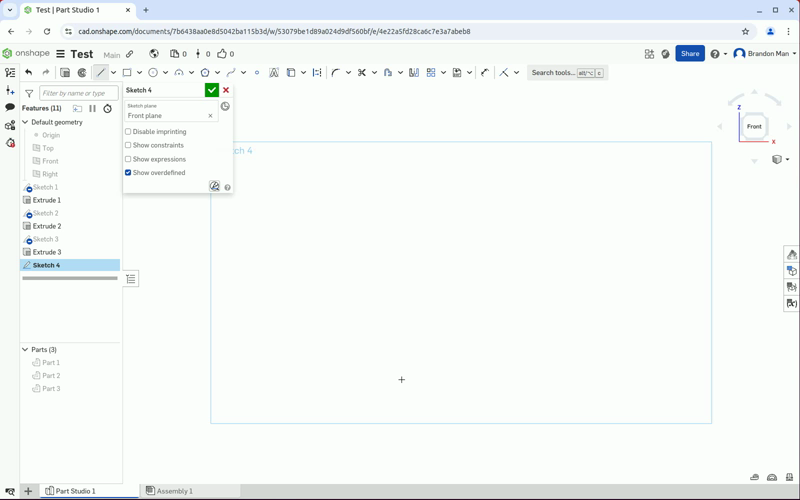
click(401, 379)
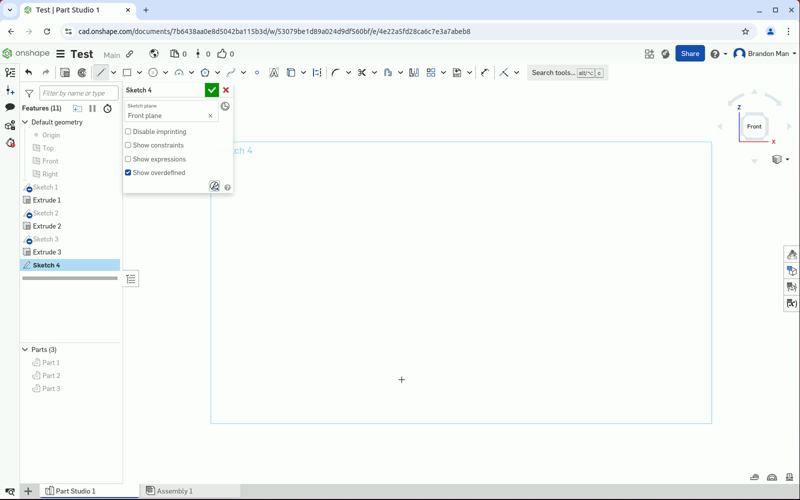
key_up(shift)
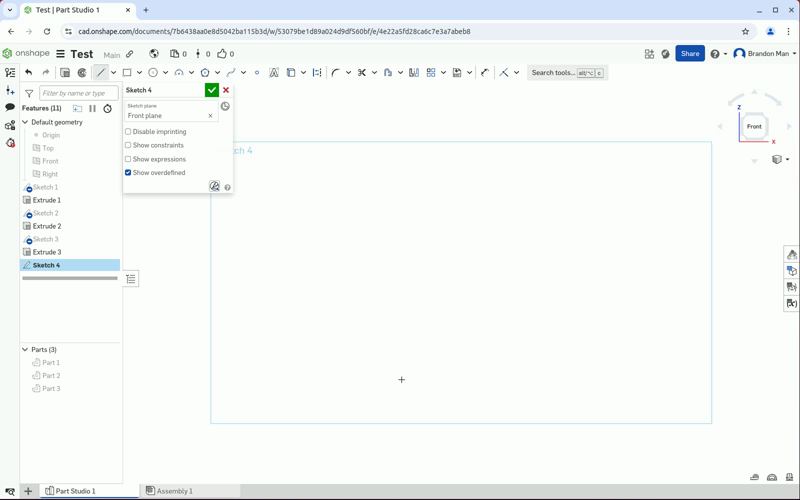
key_down(shift)
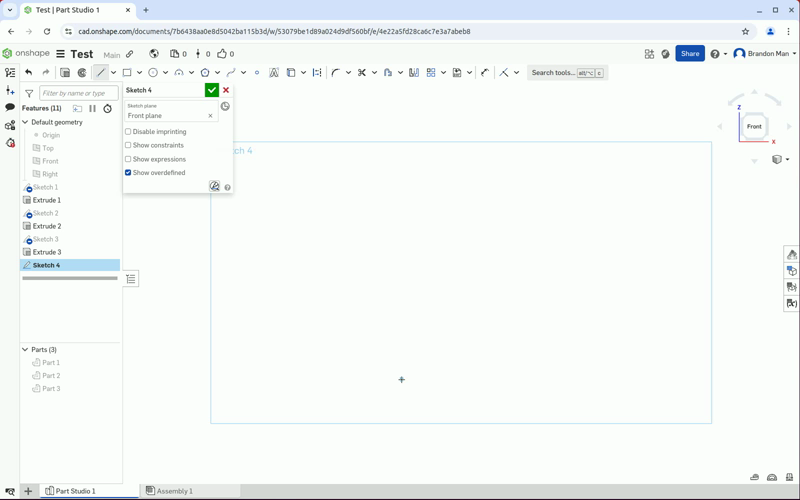
mouse_move(470, 395)
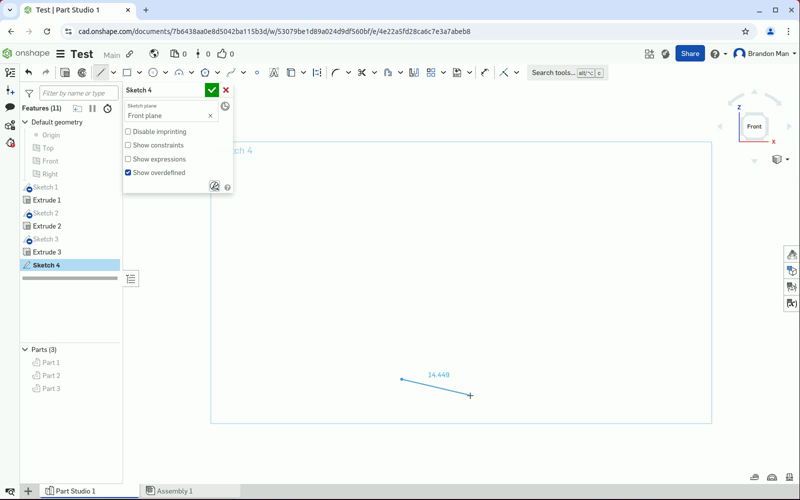
click(470, 395)
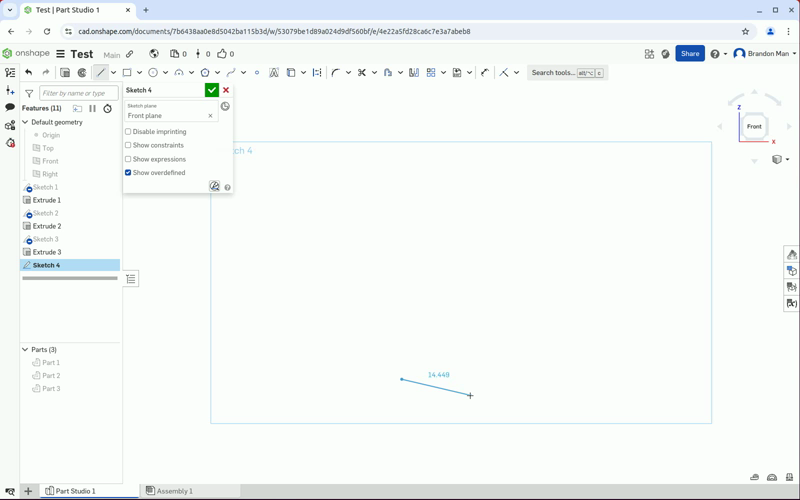
key_up(shift)
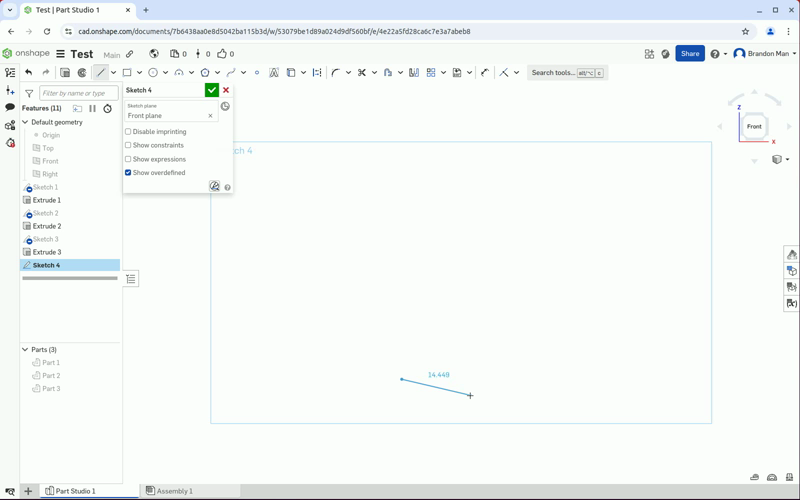
key_down(shift)
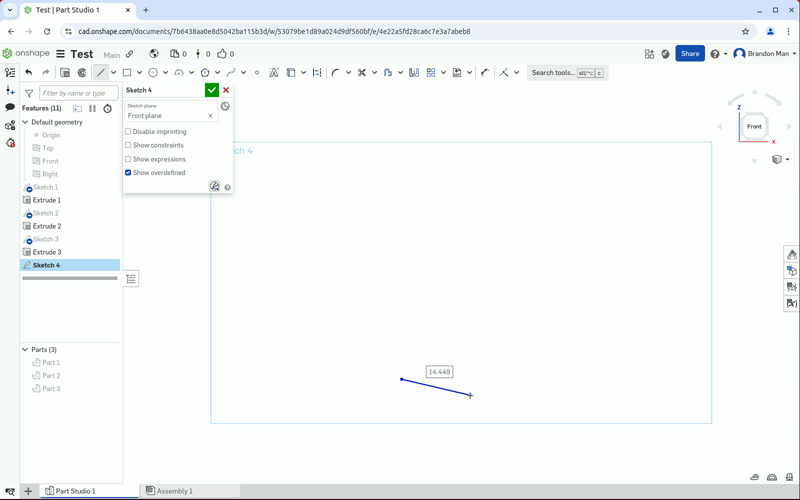
mouse_move(460, 282)
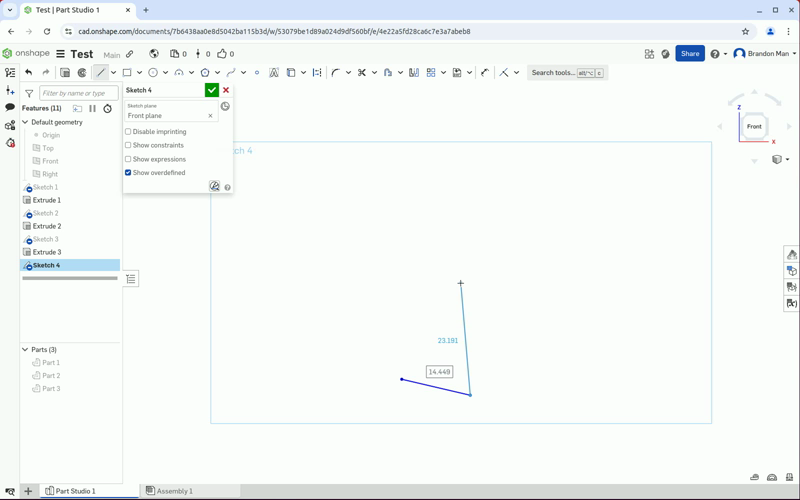
click(460, 282)
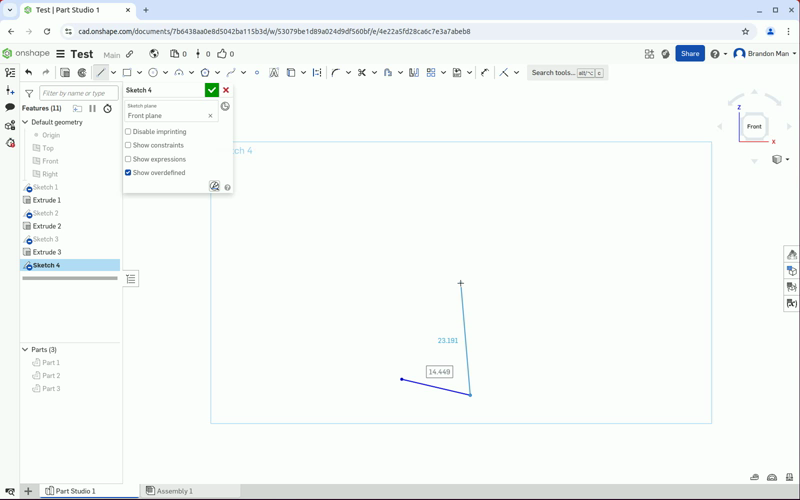
key_up(shift)
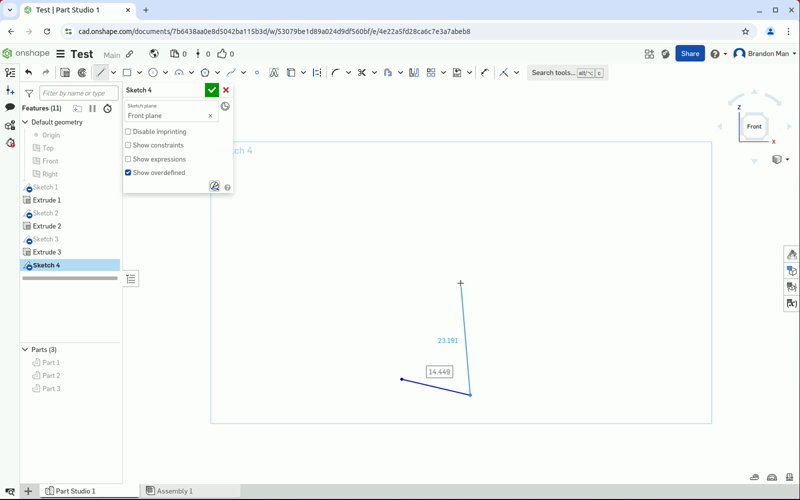
key_down(shift)
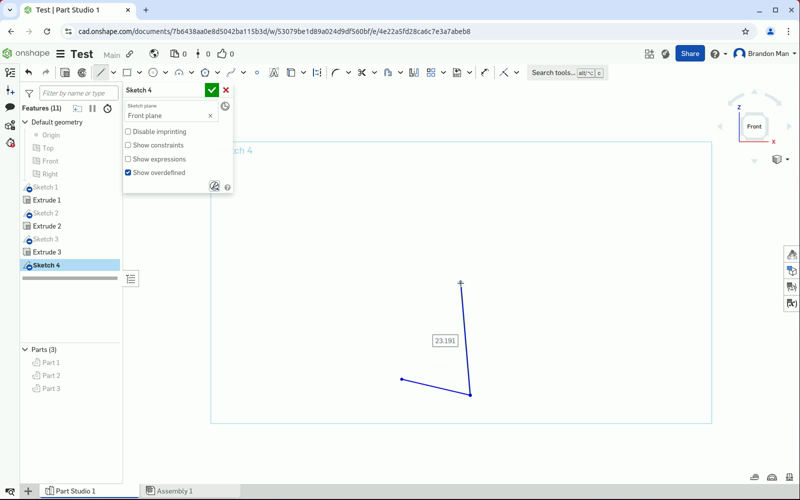
mouse_move(401, 379)
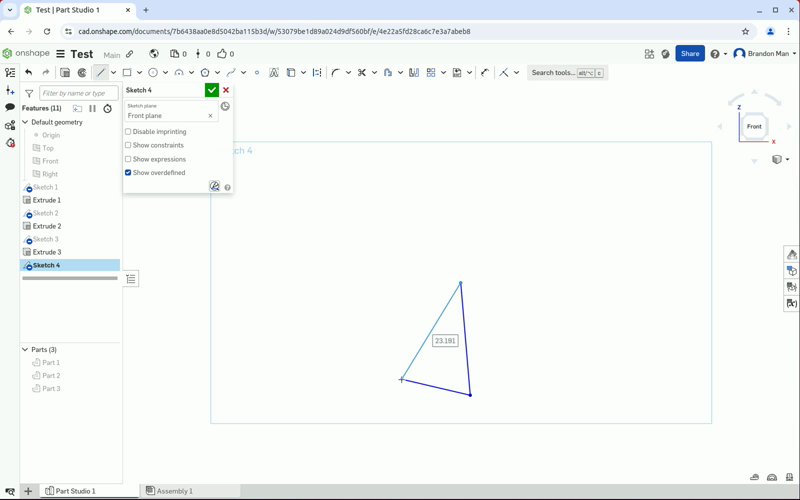
key_up(shift)
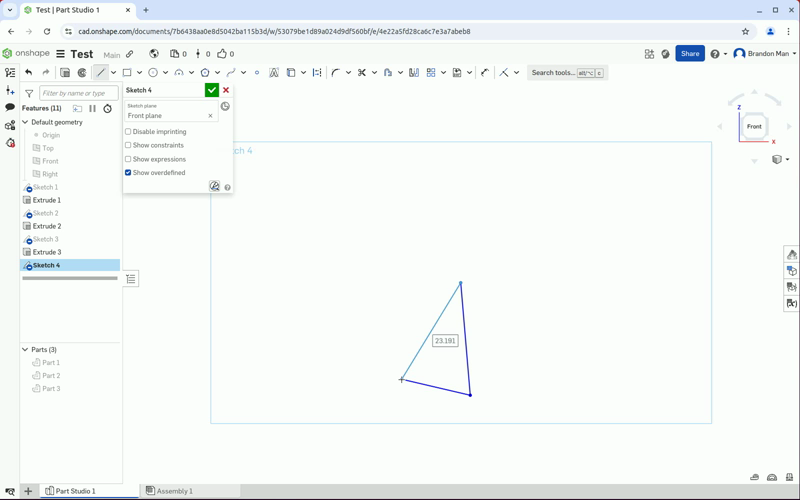
click(401, 379)
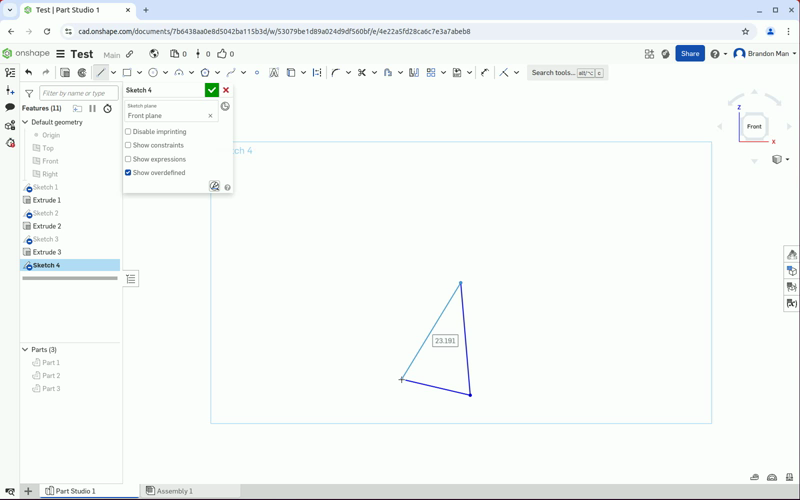
key(esc)
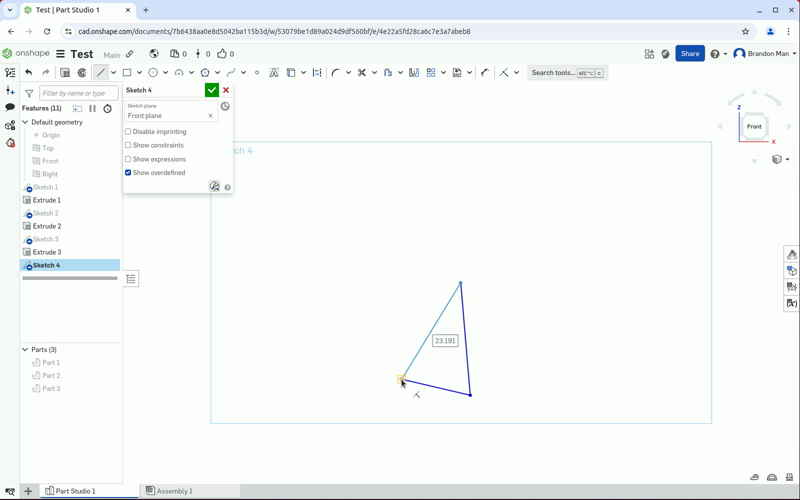
mouse_move(435, 382)
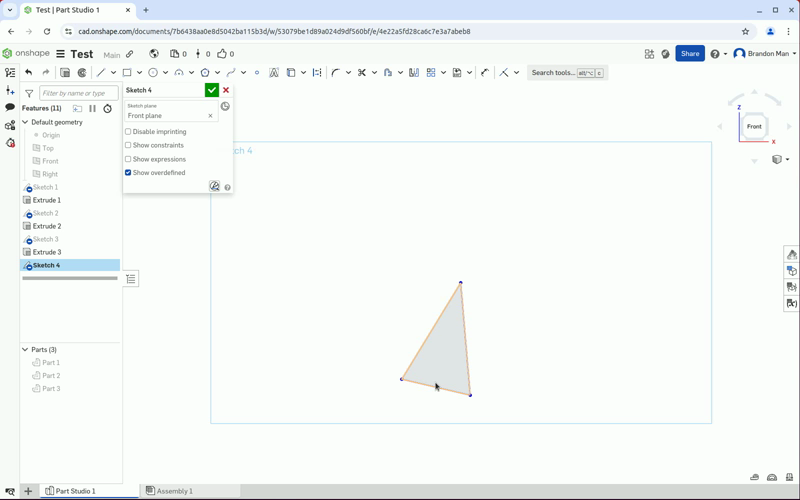
click(435, 382)
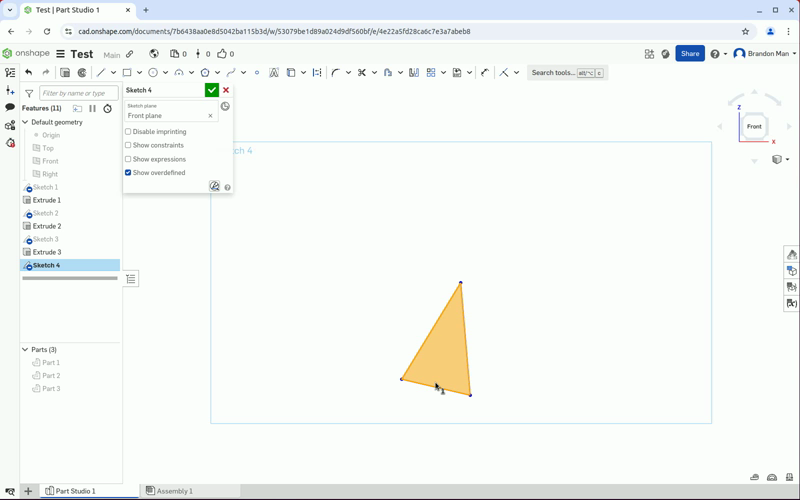
mouse_move(73, 352)
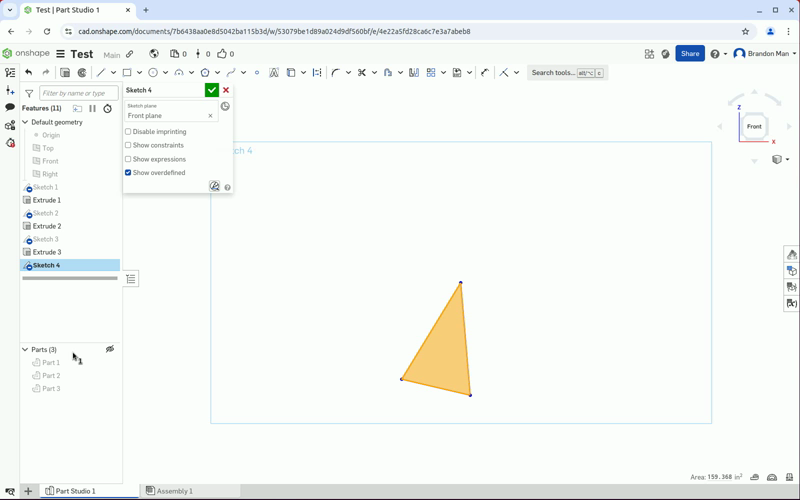
key(shift+y)
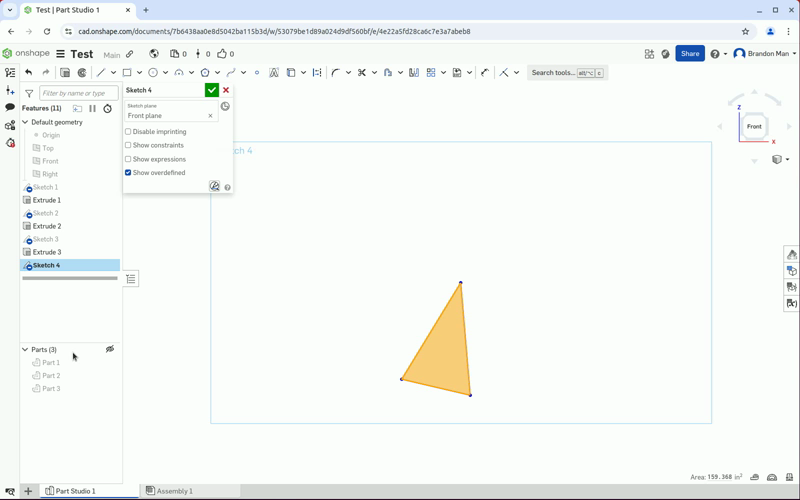
key(shift+e)
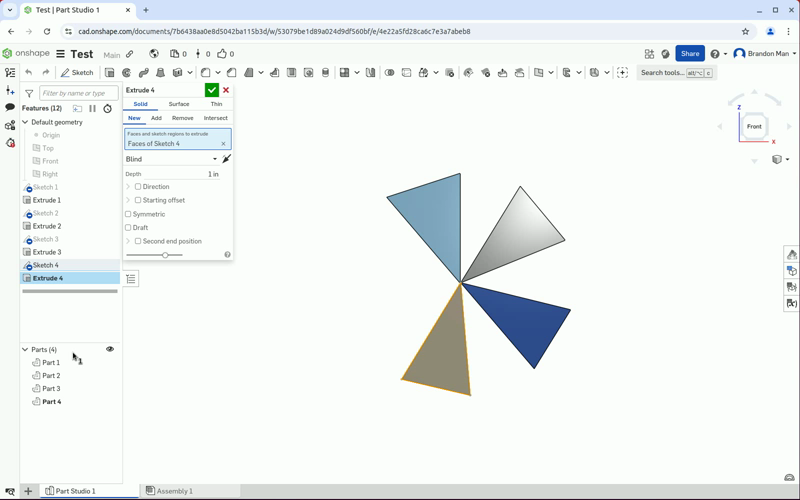
mouse_move(143, 106)
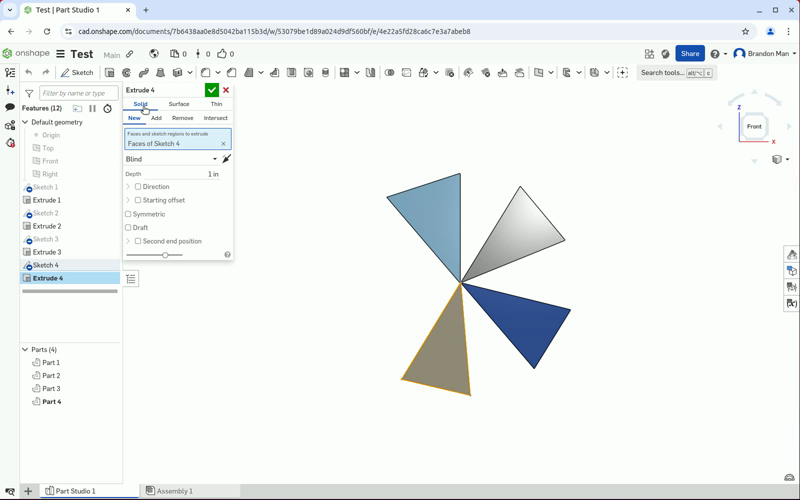
click(143, 106)
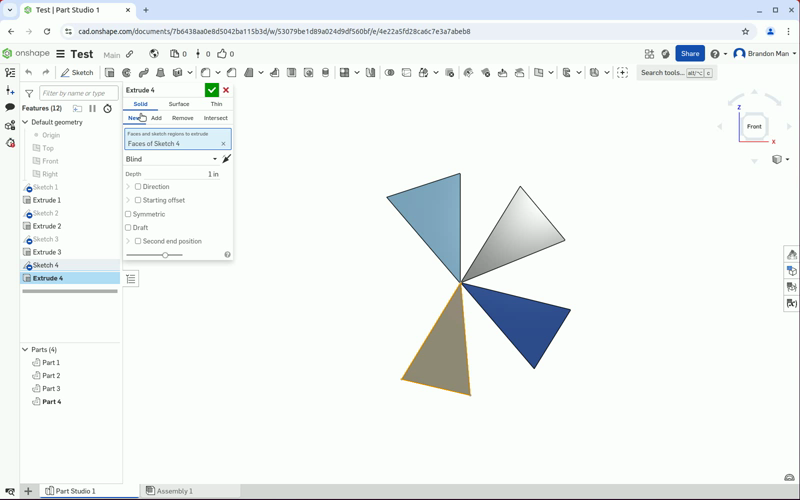
mouse_move(137, 120)
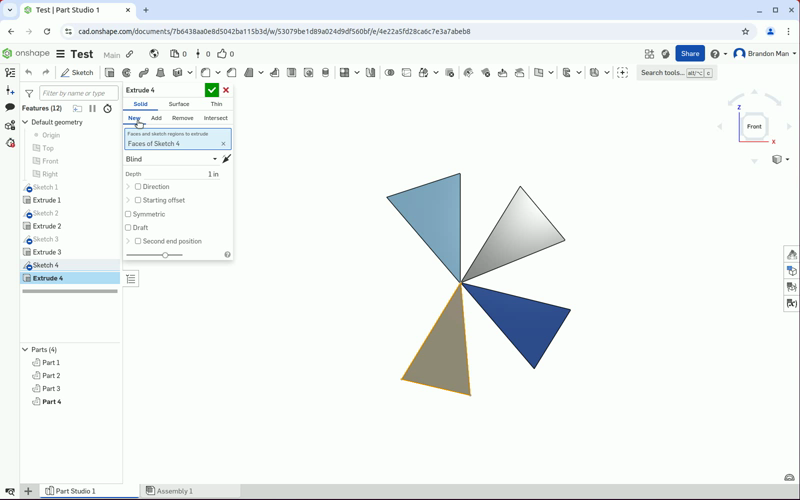
click(137, 120)
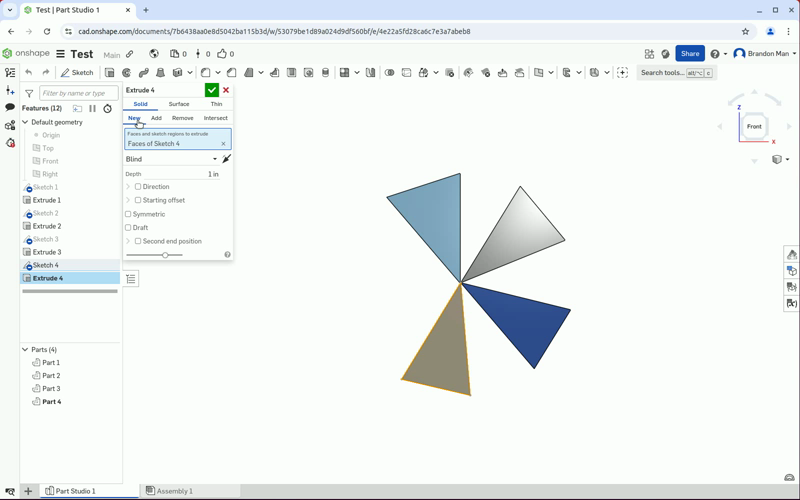
key(tab, 4)
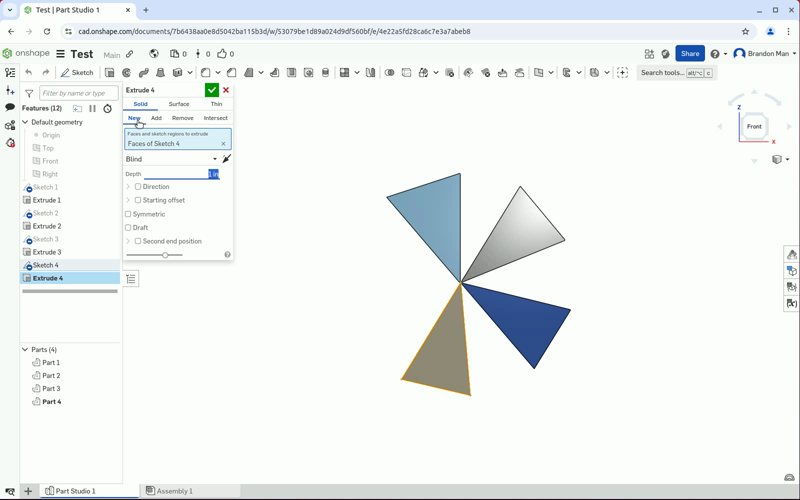
text(26.96)
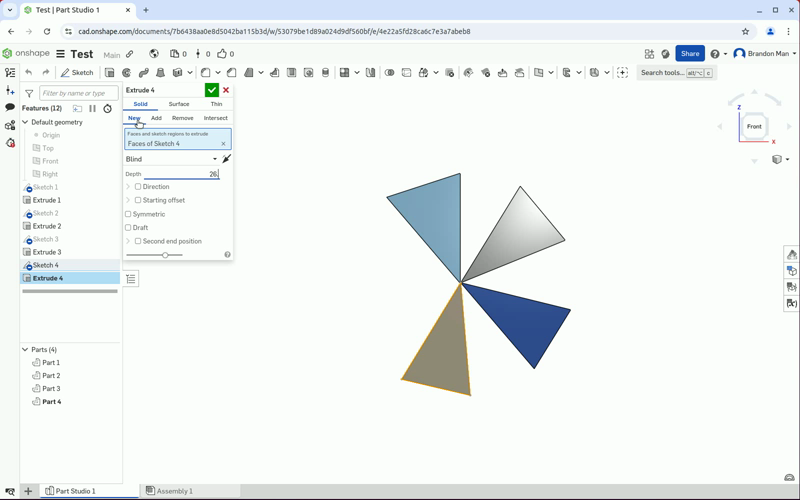
key(tab, 3)
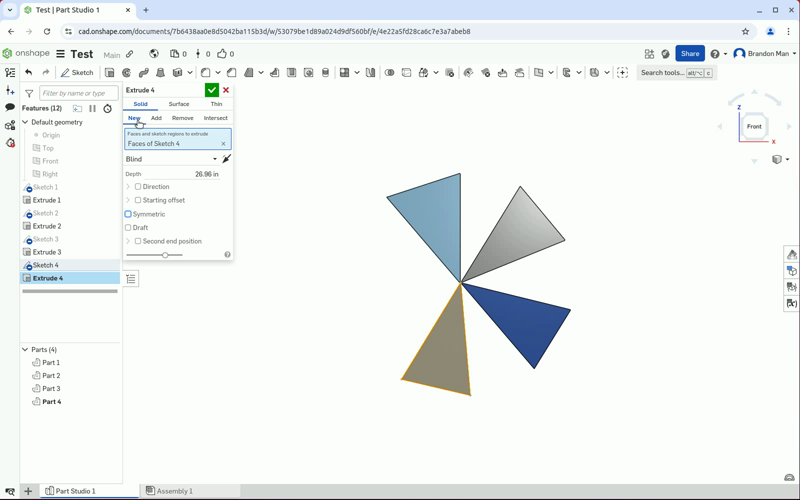
key(space)
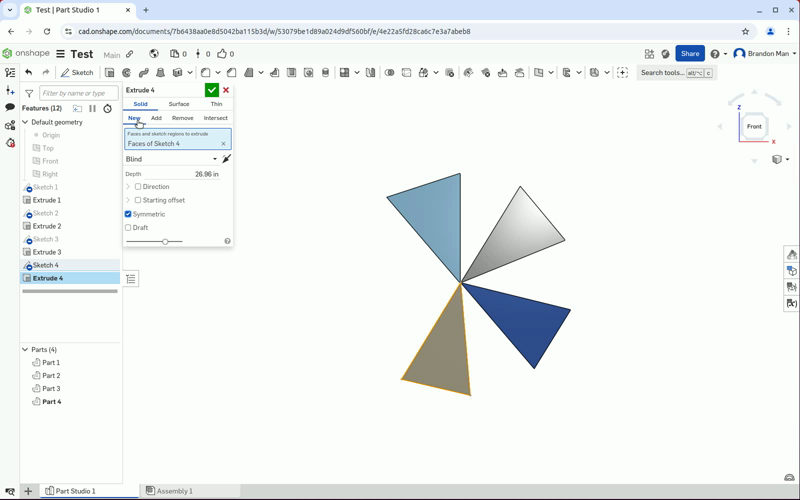
key(enter)
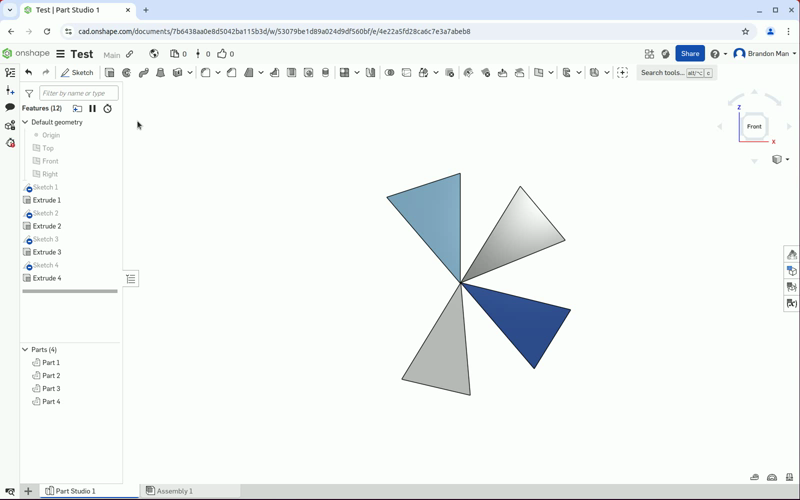
key(shift+h)
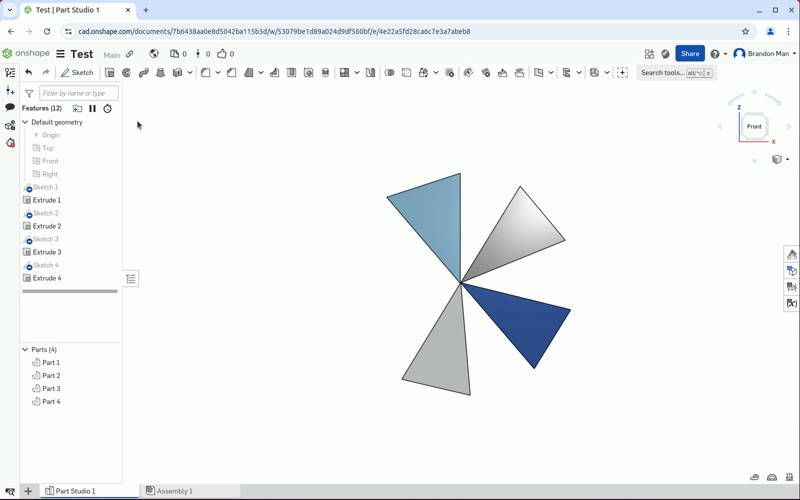
key(shift+h)
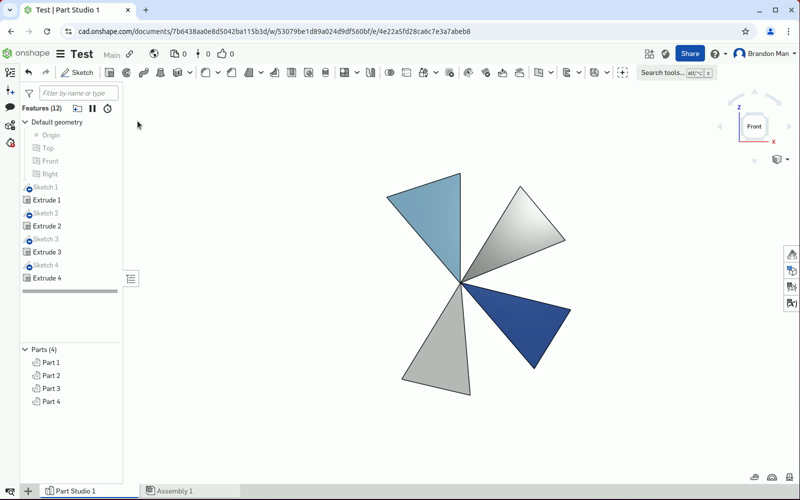
mouse_move(73, 189)
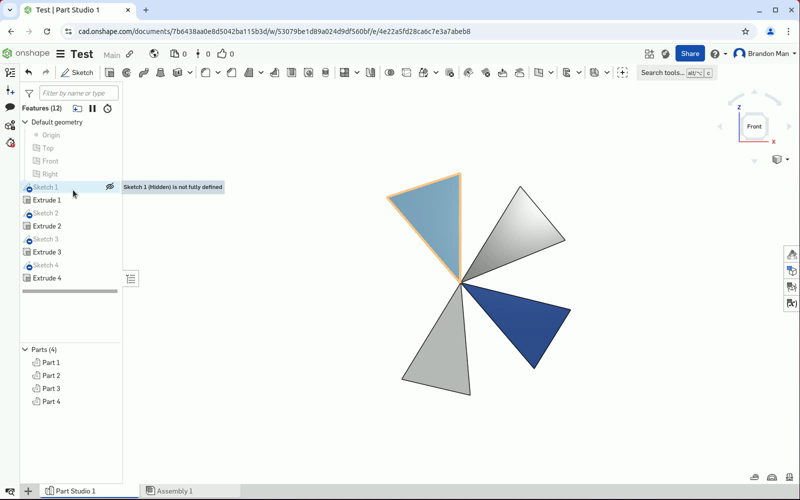
click(73, 189)
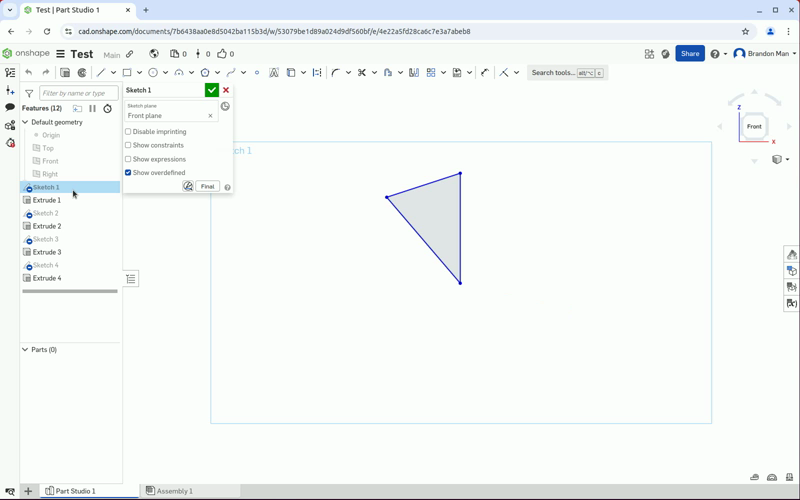
mouse_move(229, 92)
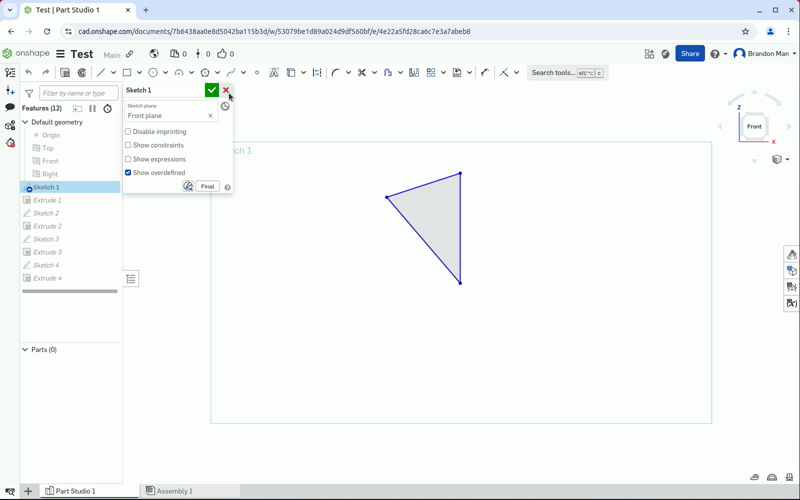
click(229, 92)
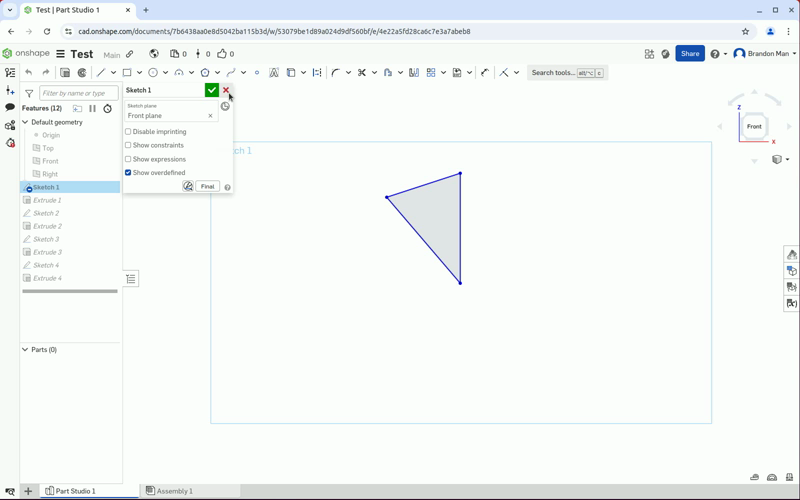
key(shift+s)
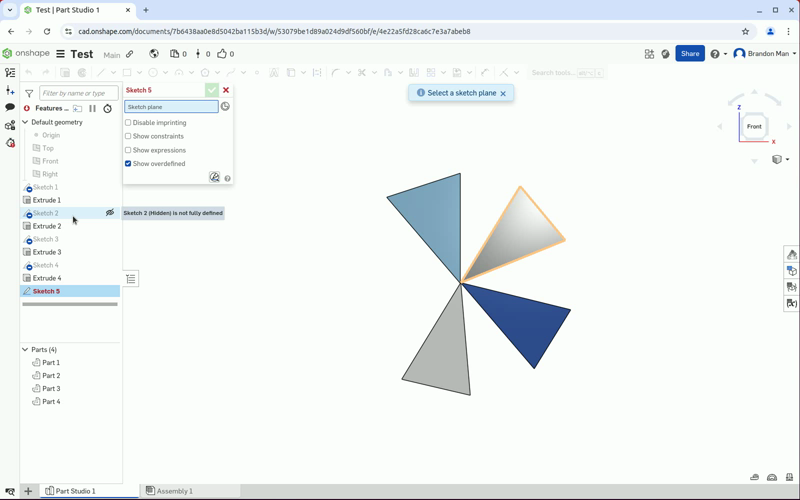
scroll(3)
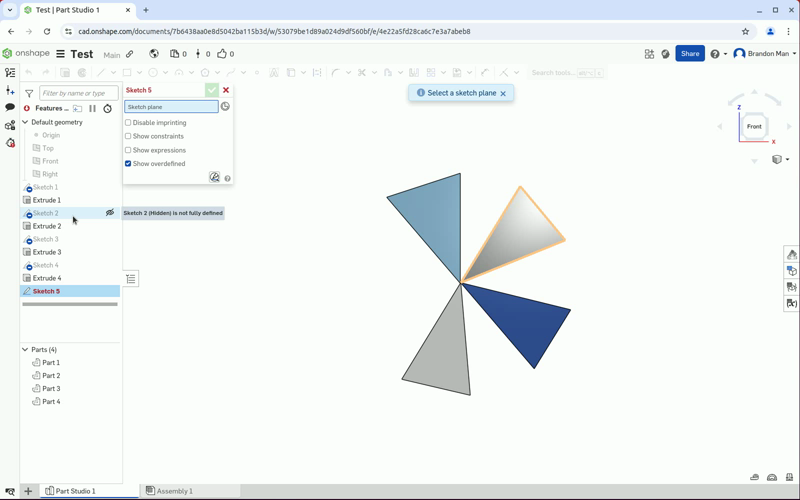
mouse_move(73, 163)
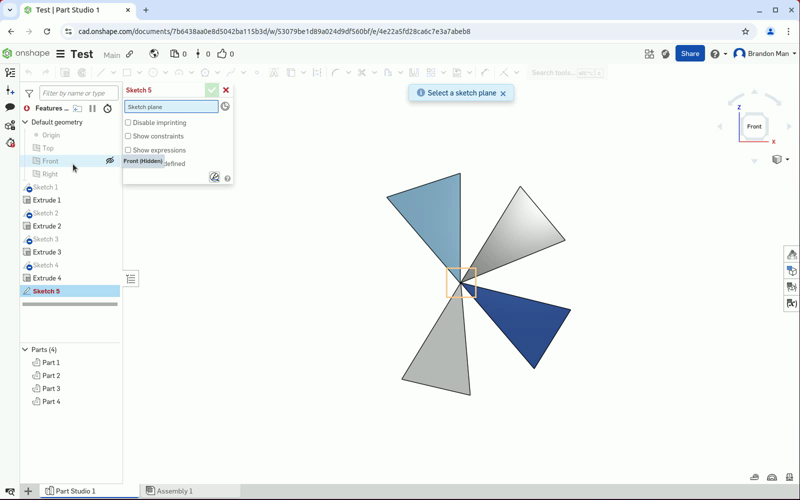
click(73, 163)
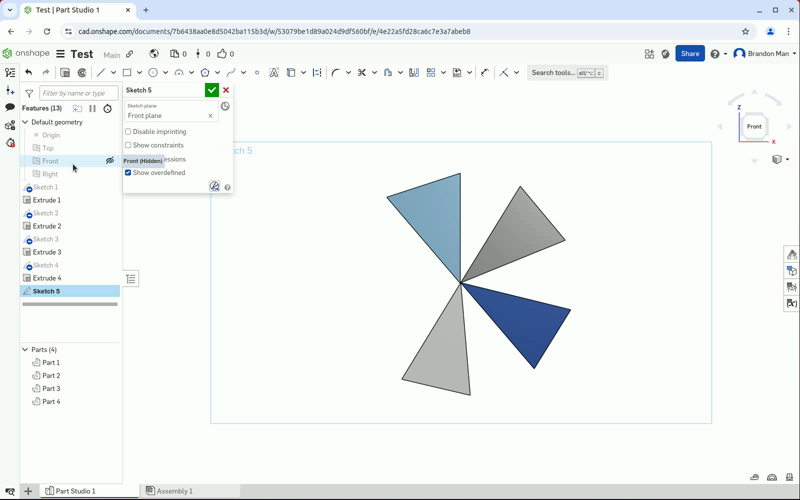
mouse_move(73, 352)
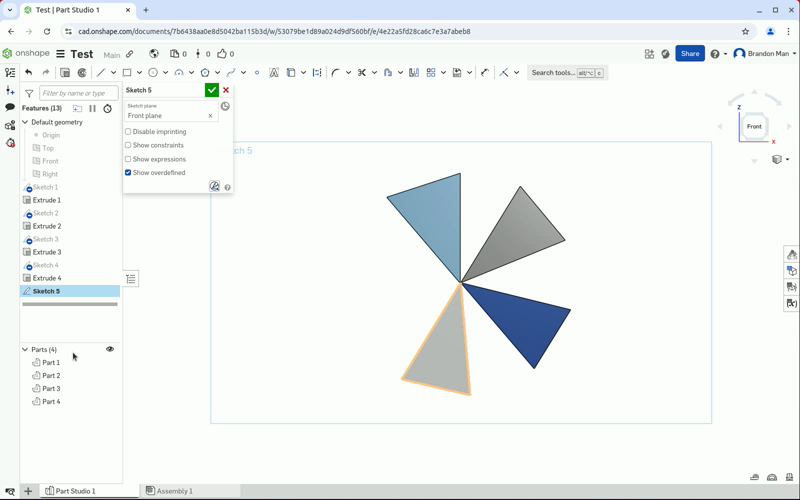
key(y)
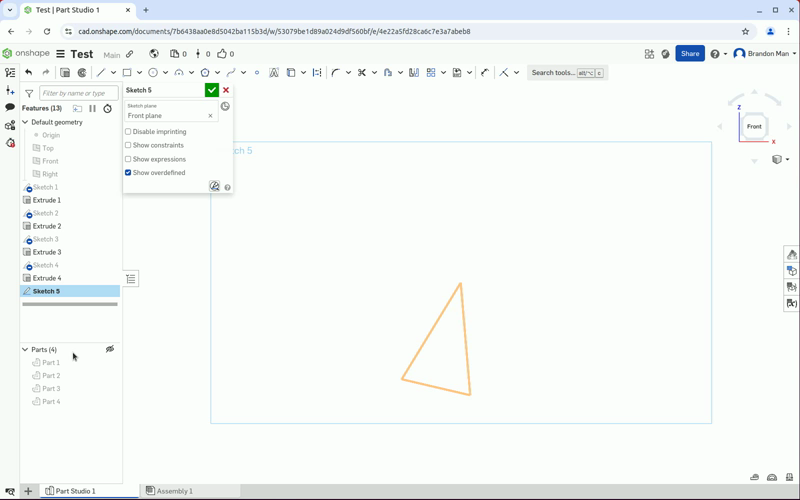
key(l)
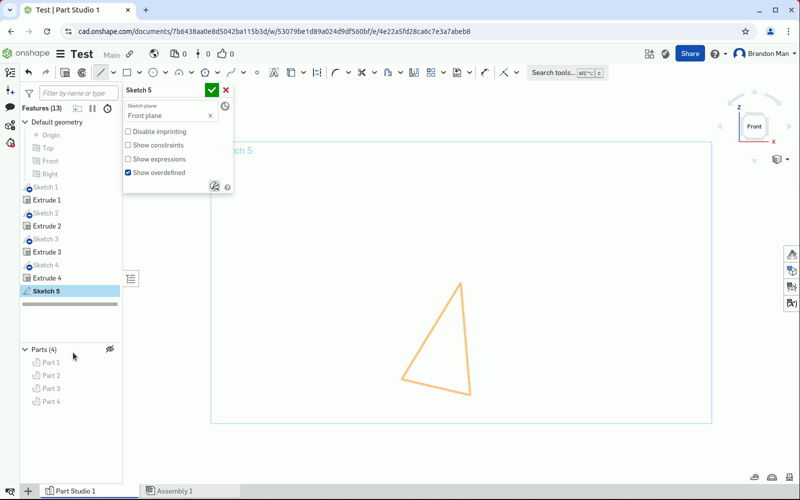
key_down(shift)
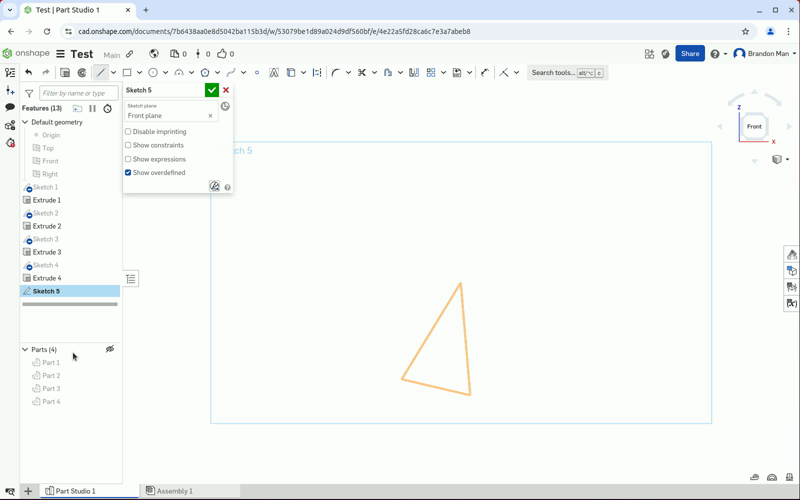
mouse_move(350, 257)
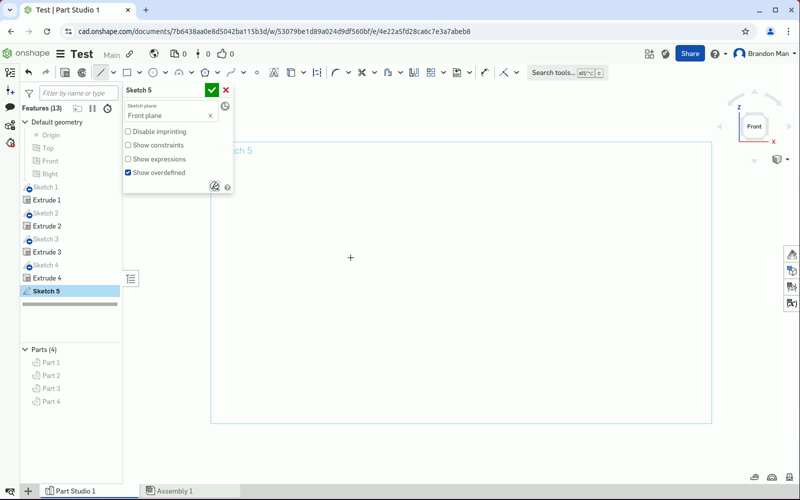
click(350, 257)
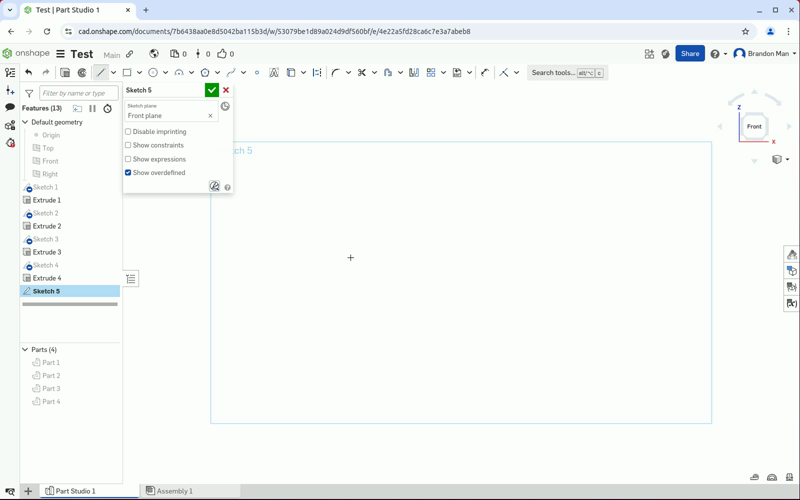
key_up(shift)
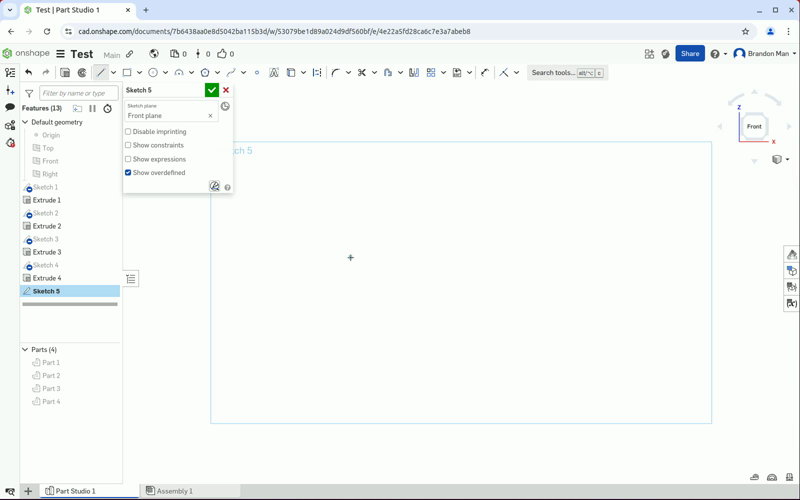
key_down(shift)
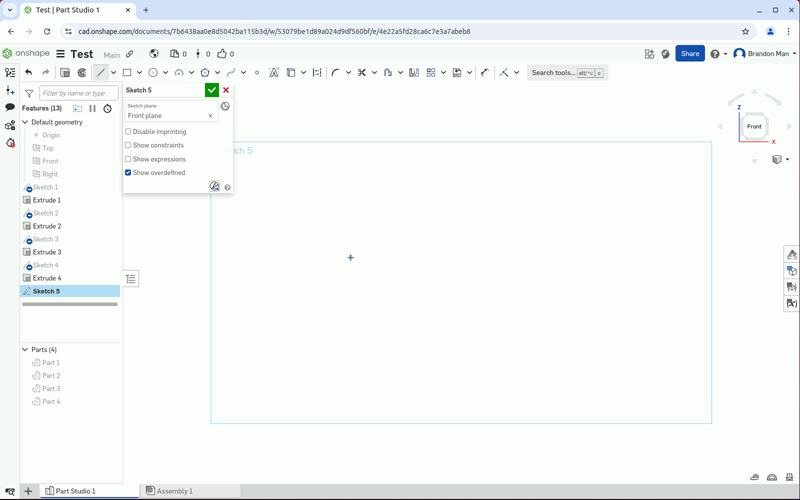
mouse_move(356, 326)
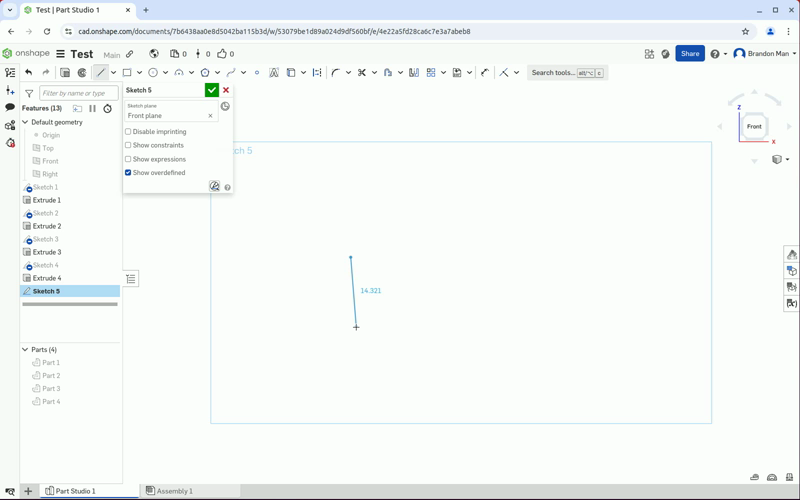
click(356, 326)
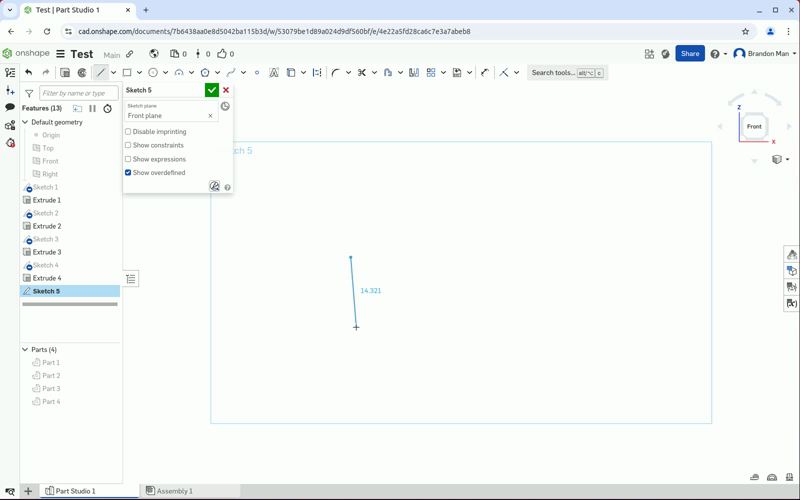
key_up(shift)
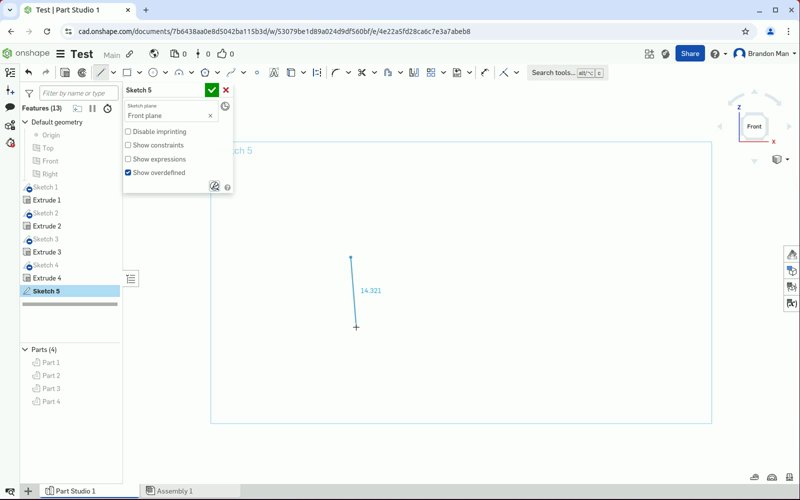
key_down(shift)
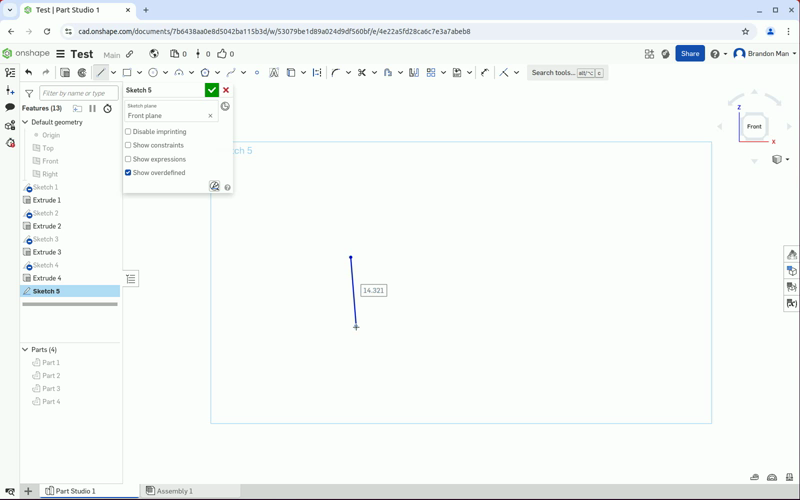
mouse_move(460, 283)
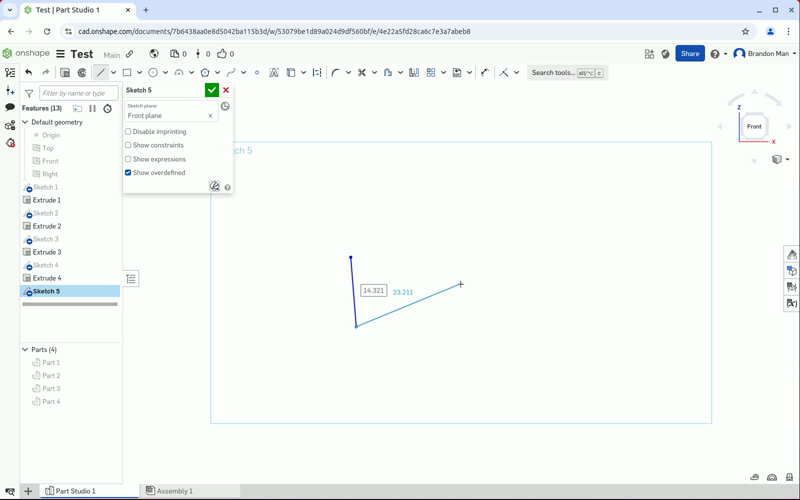
click(460, 283)
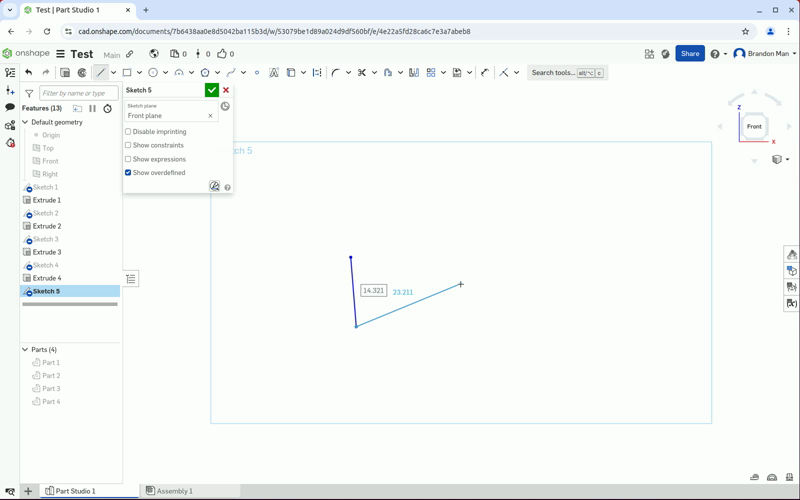
key_up(shift)
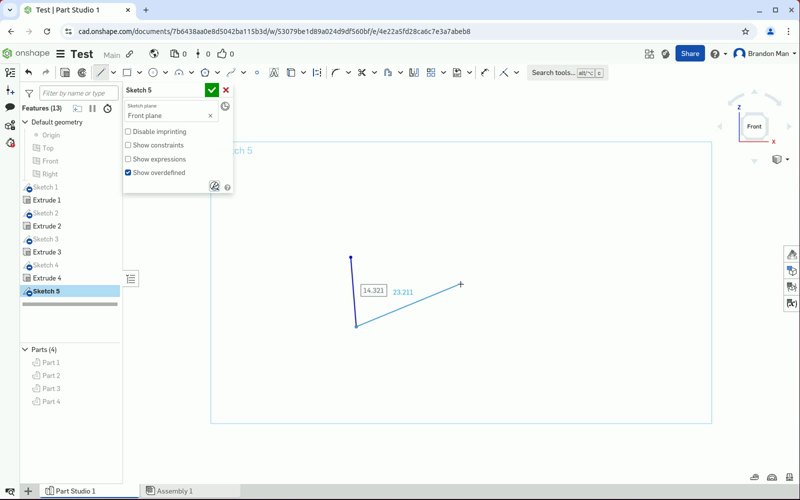
key_down(shift)
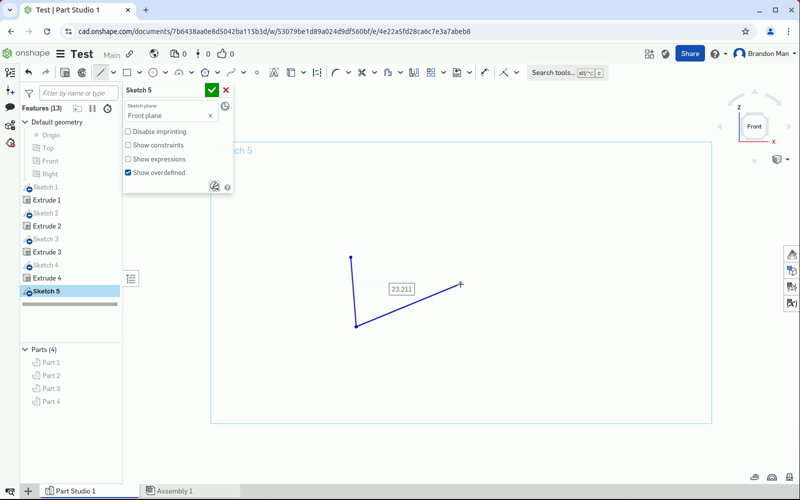
mouse_move(350, 257)
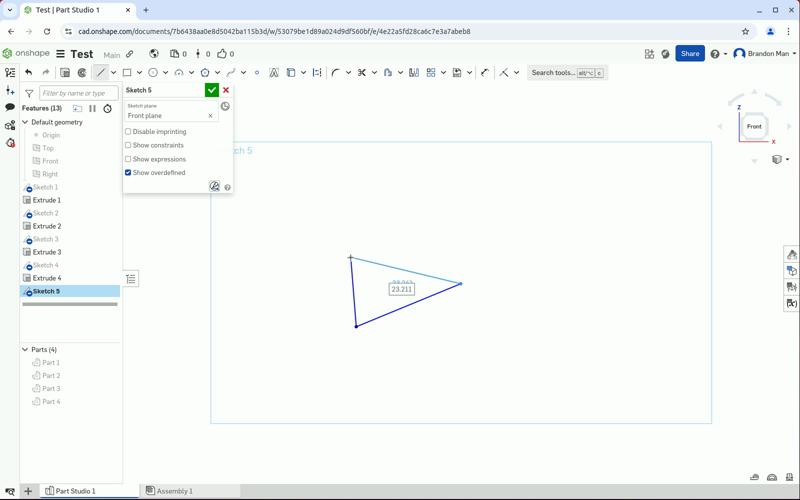
key_up(shift)
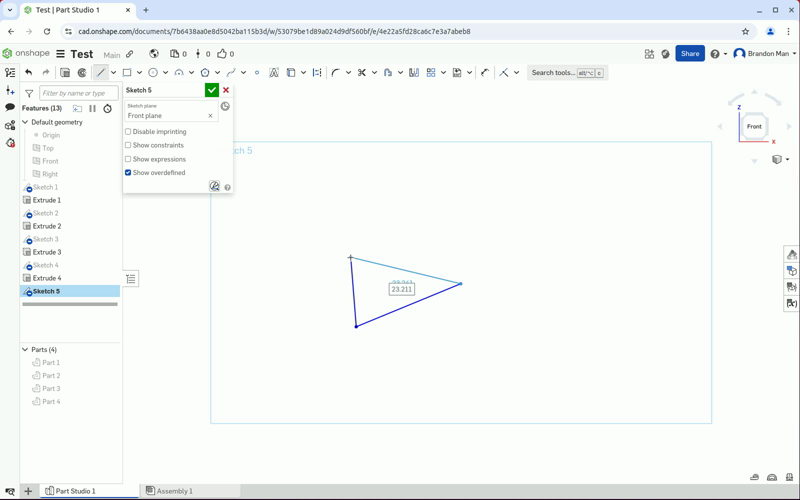
click(350, 257)
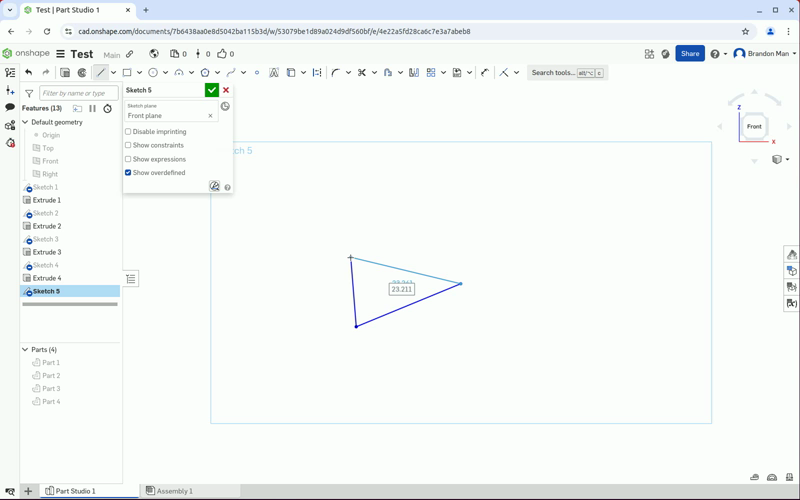
key(esc)
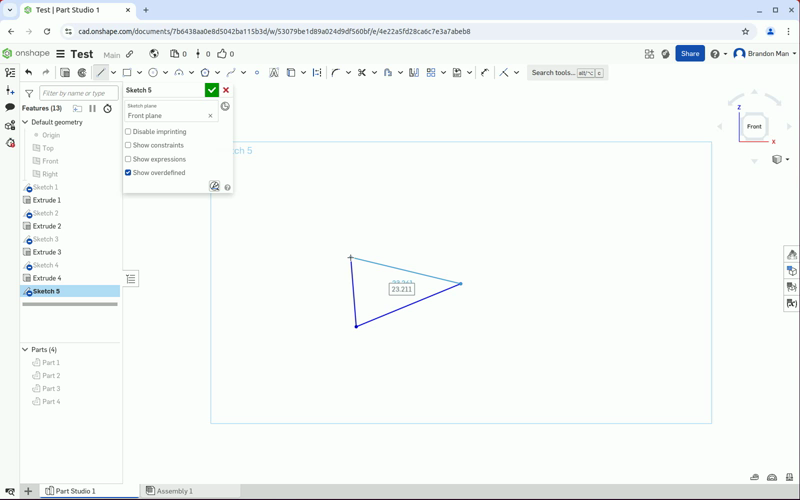
mouse_move(395, 282)
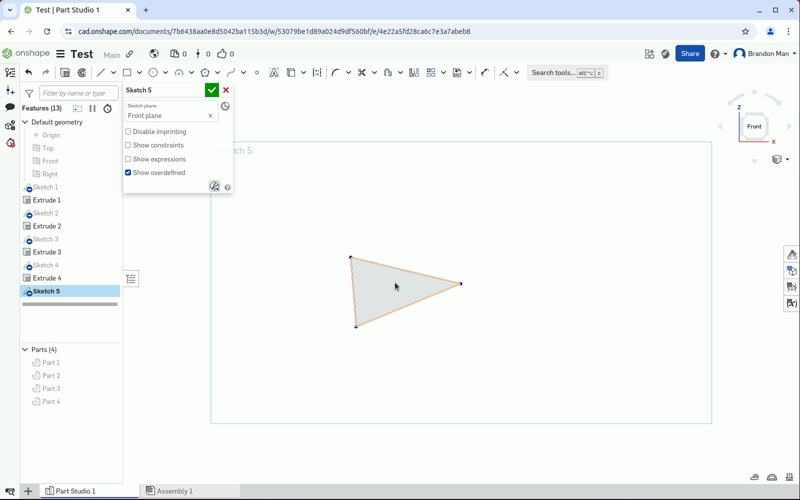
click(395, 282)
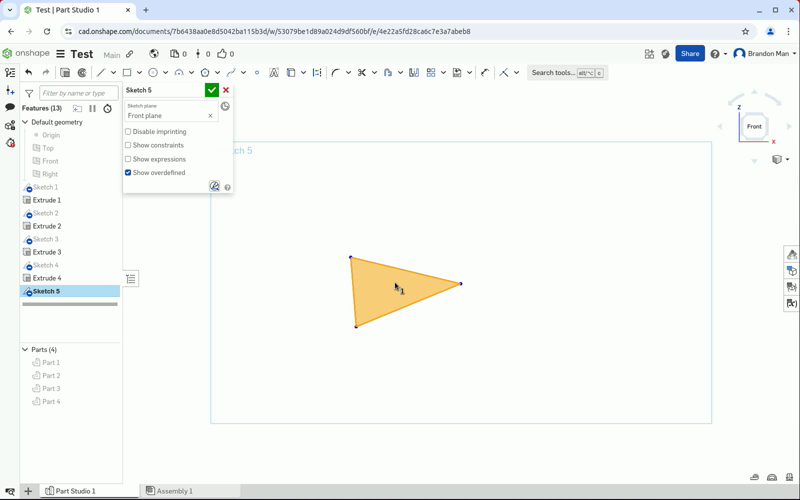
mouse_move(73, 352)
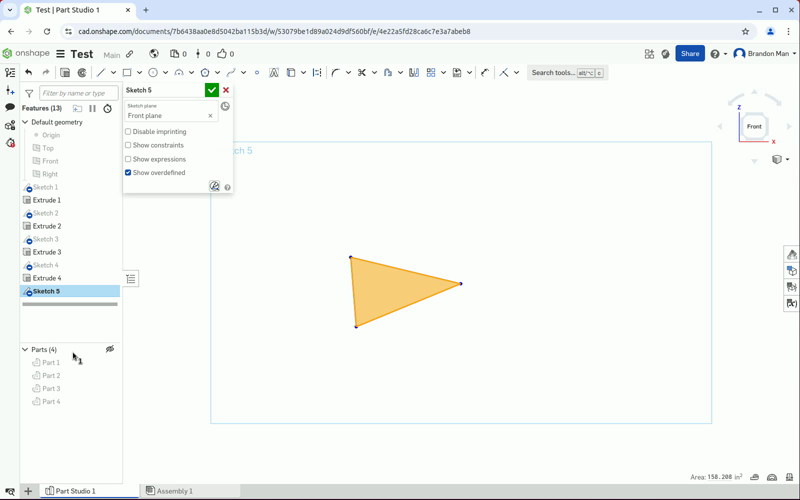
key(shift+y)
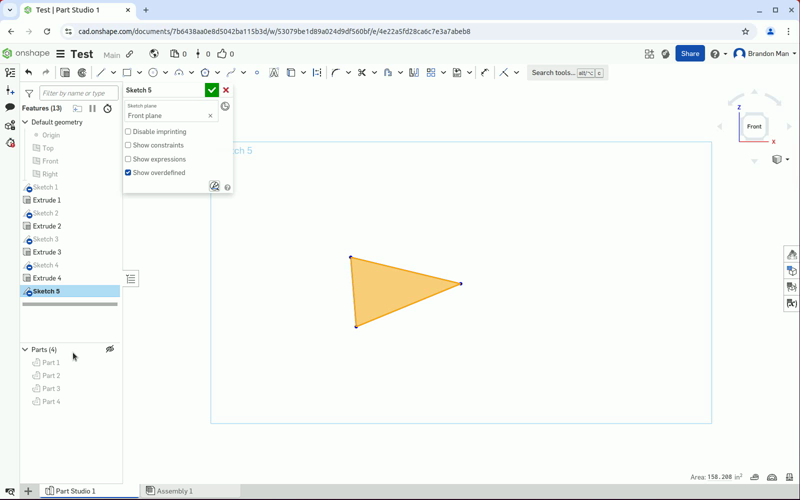
key(shift+e)
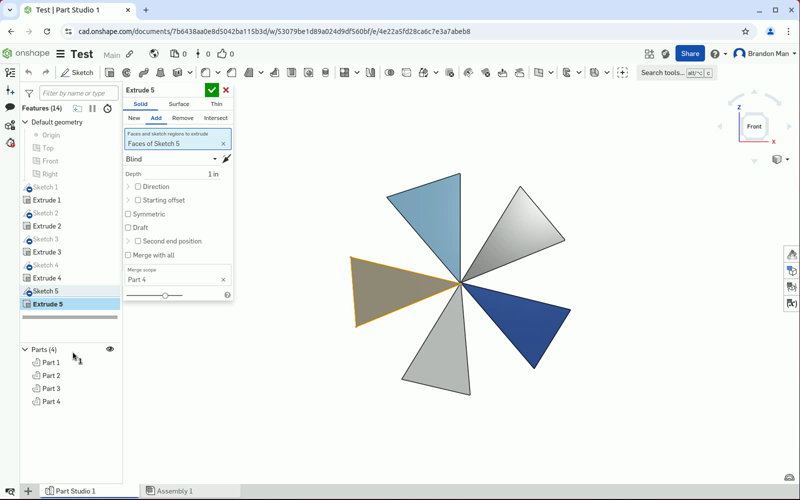
mouse_move(143, 106)
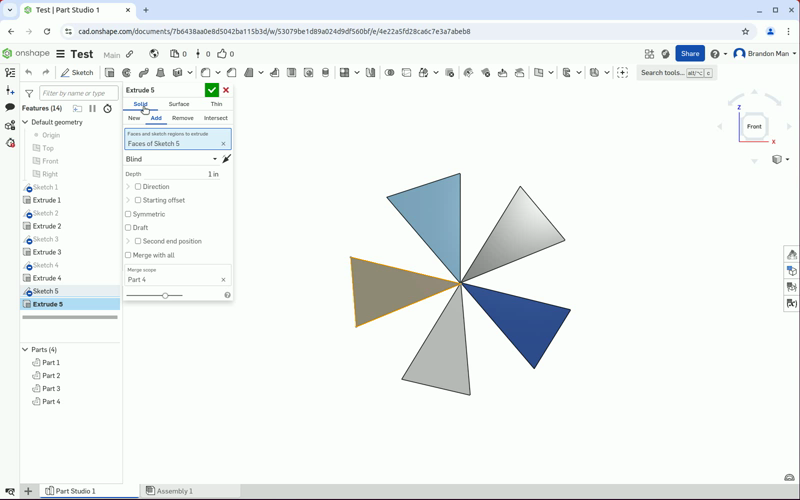
click(143, 106)
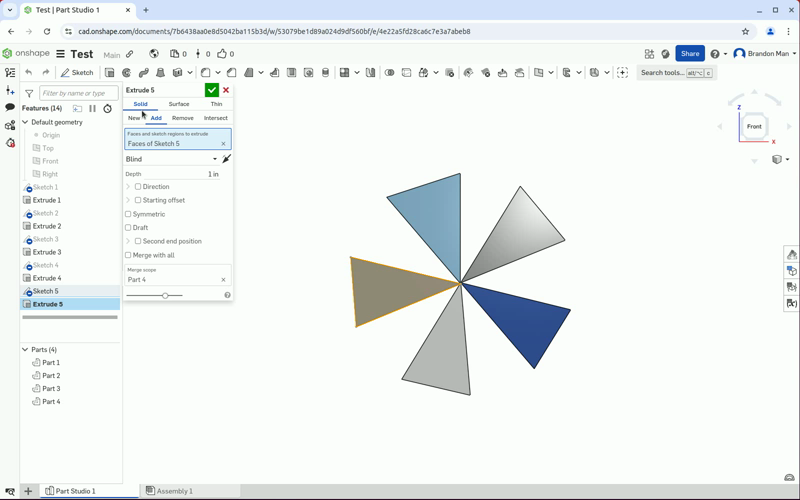
mouse_move(137, 120)
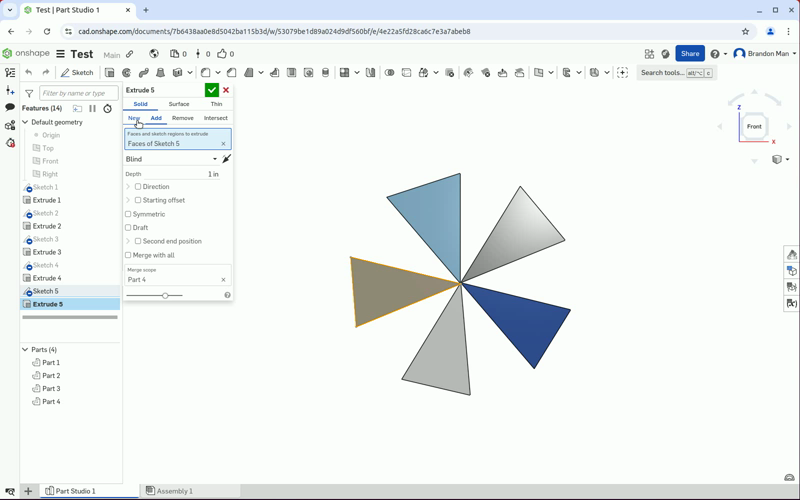
click(137, 120)
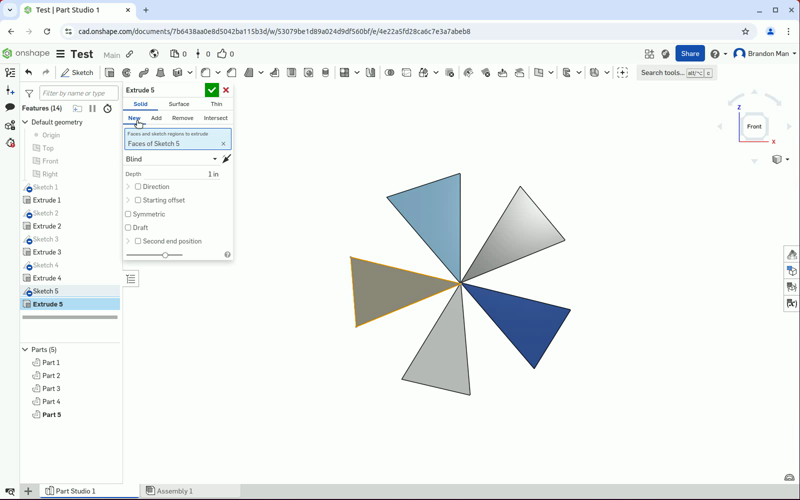
key(tab, 4)
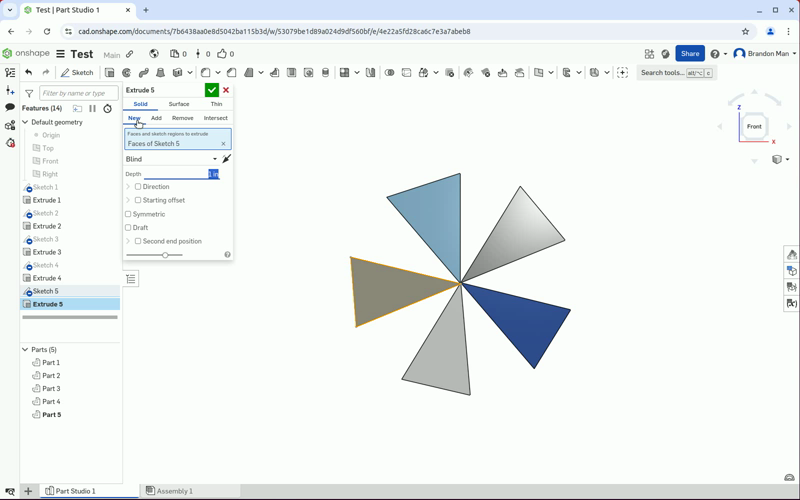
text(26.96)
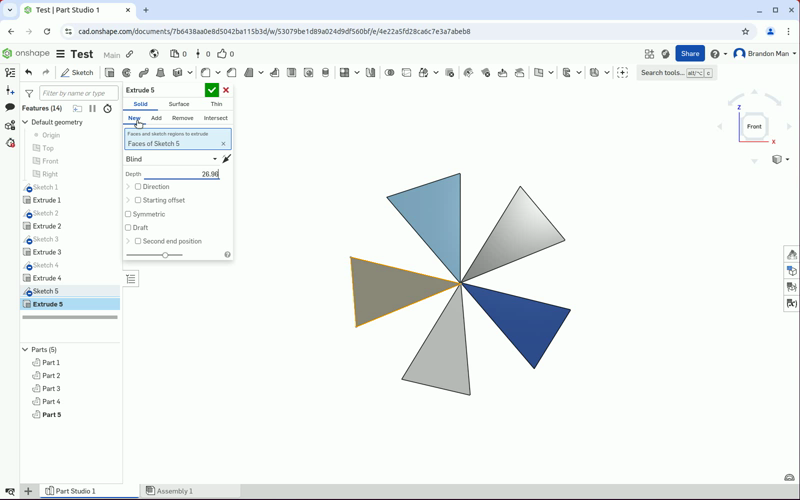
key(tab, 3)
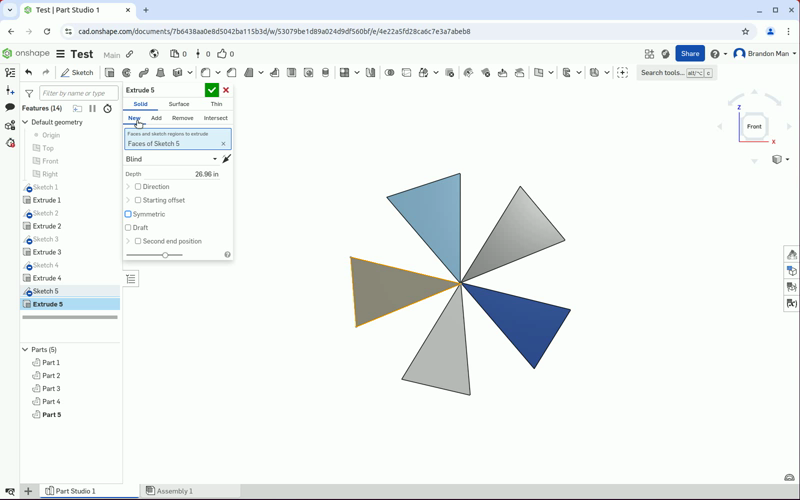
key(space)
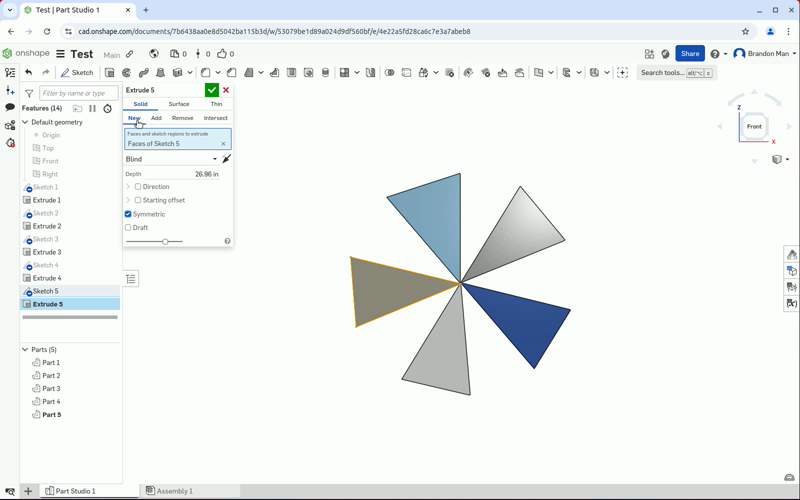
key(enter)
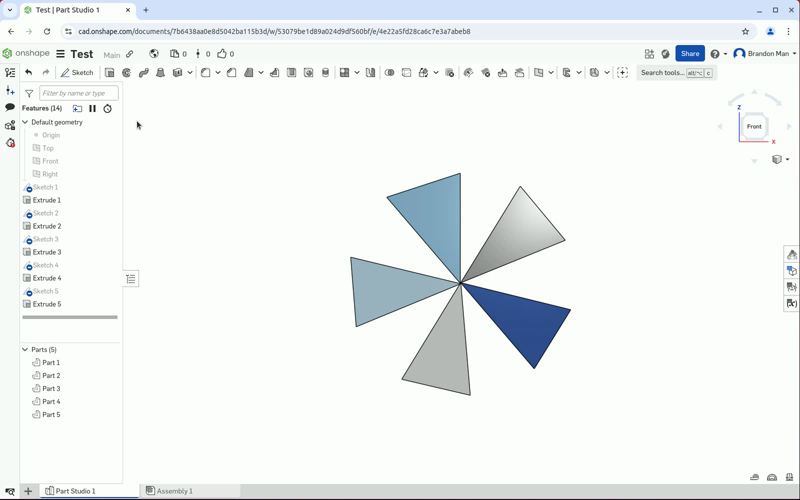
key(shift+h)
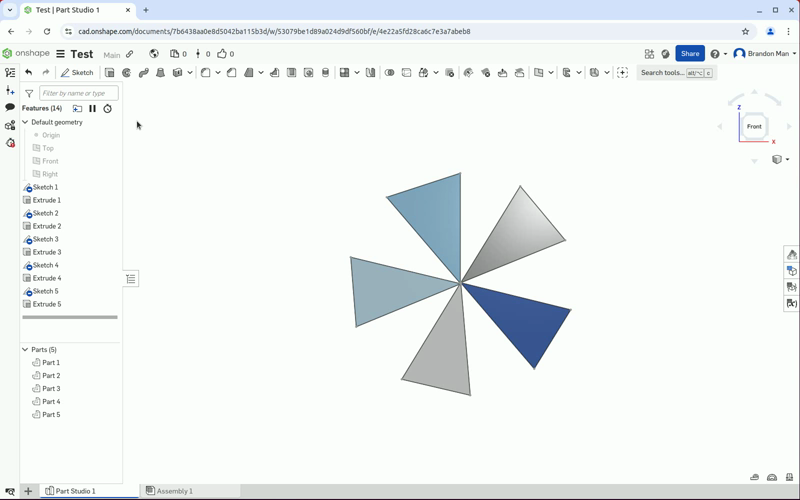
key(shift+h)
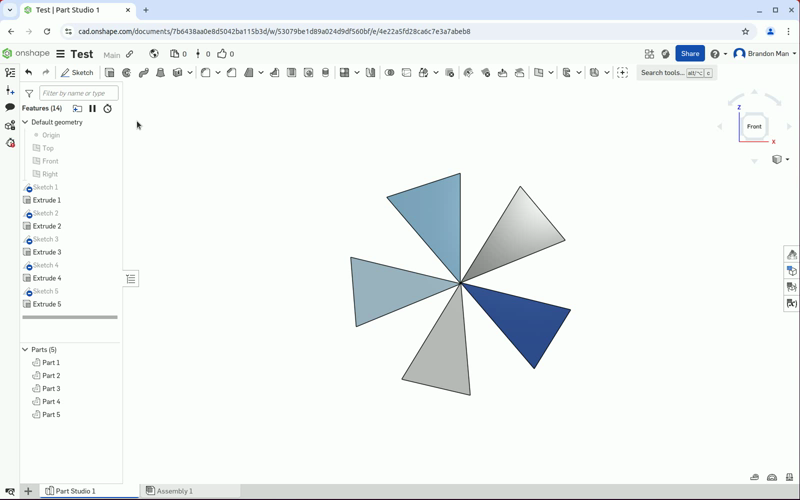
mouse_move(73, 189)
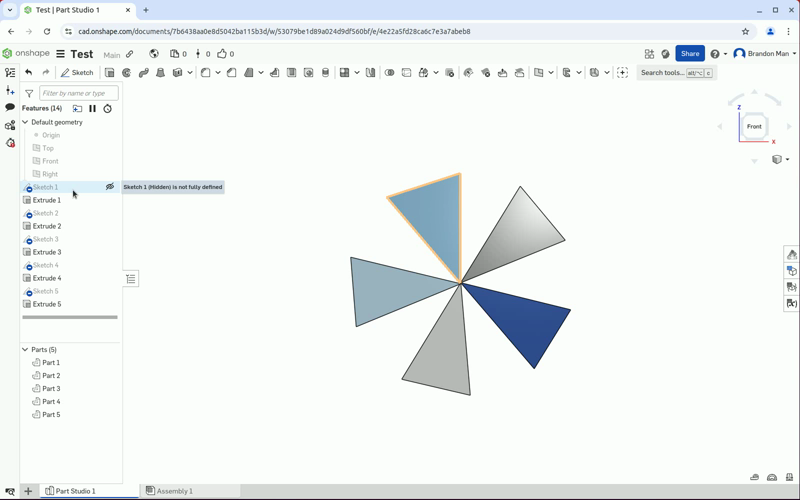
click(73, 189)
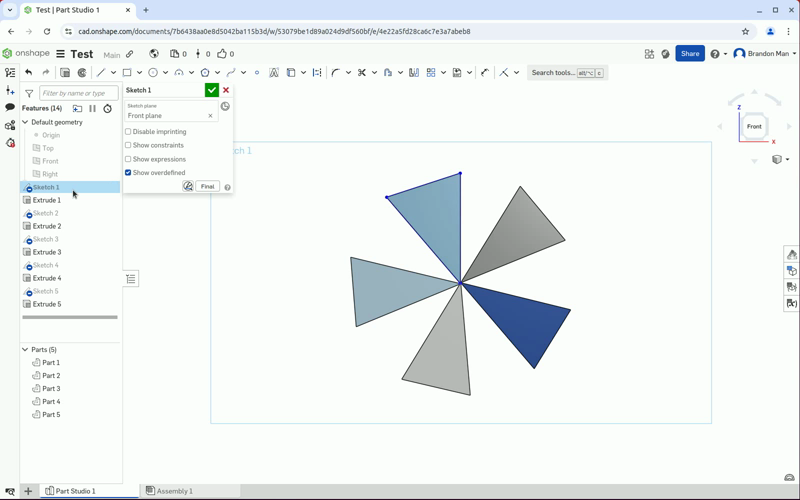
mouse_move(229, 92)
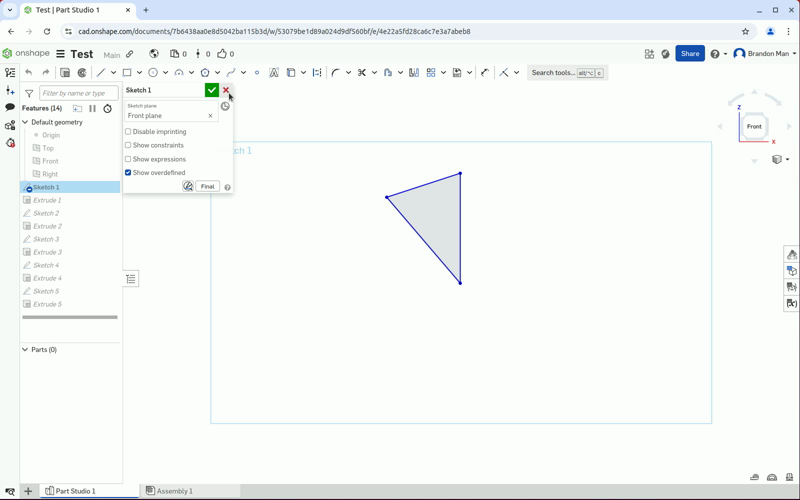
click(229, 92)
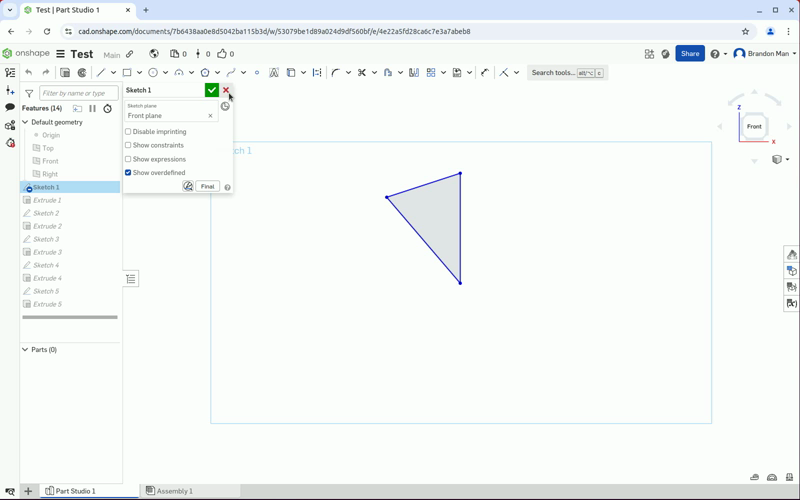
key(shift+s)
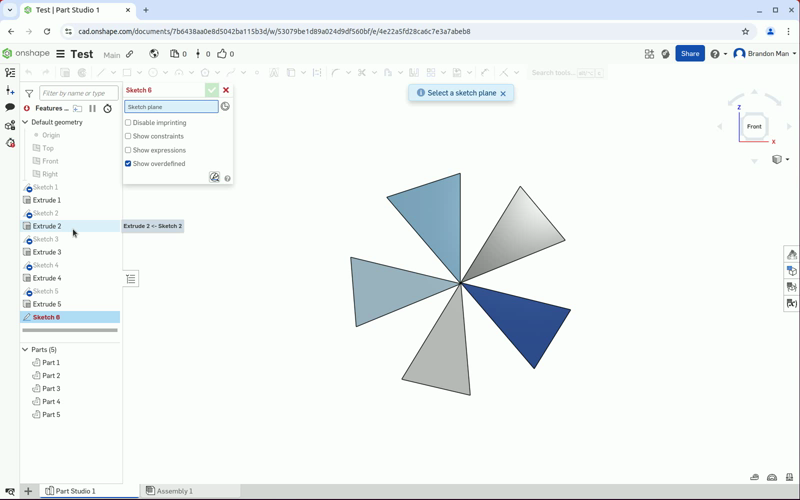
scroll(3)
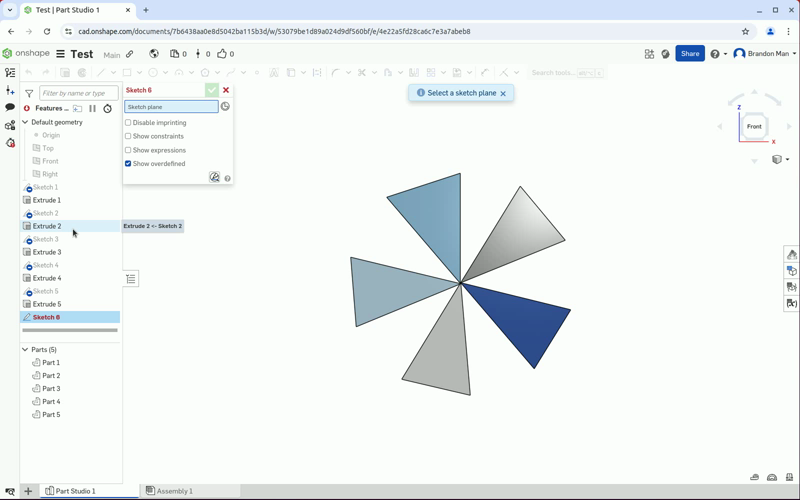
mouse_move(73, 163)
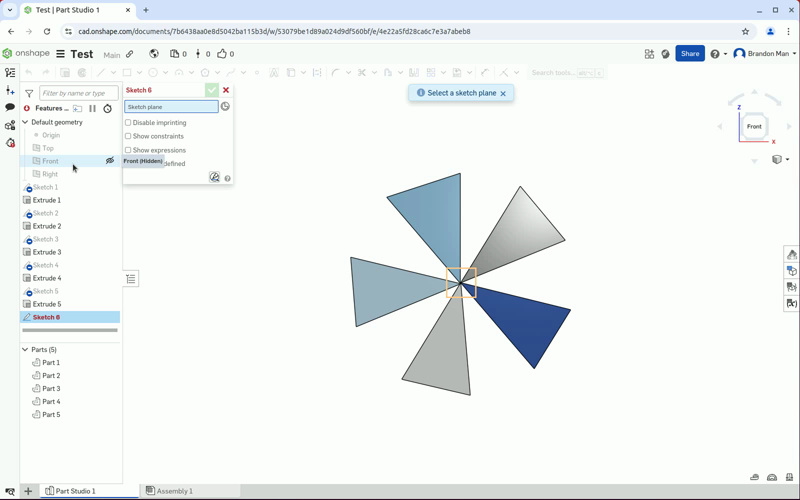
click(73, 163)
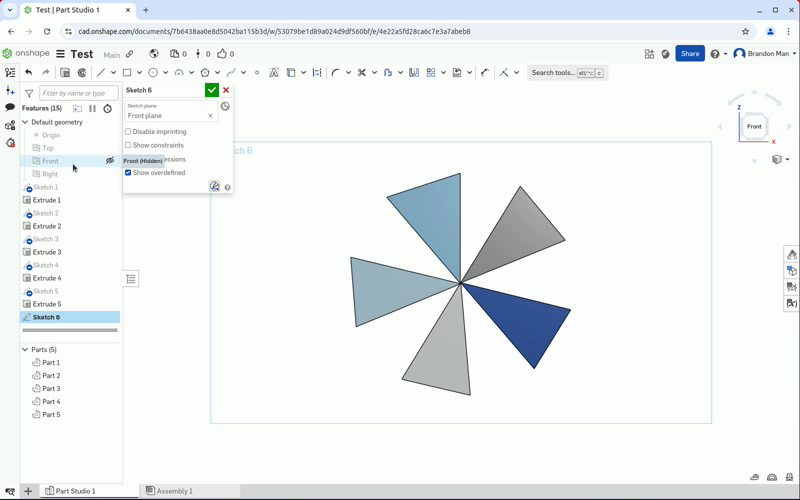
mouse_move(73, 352)
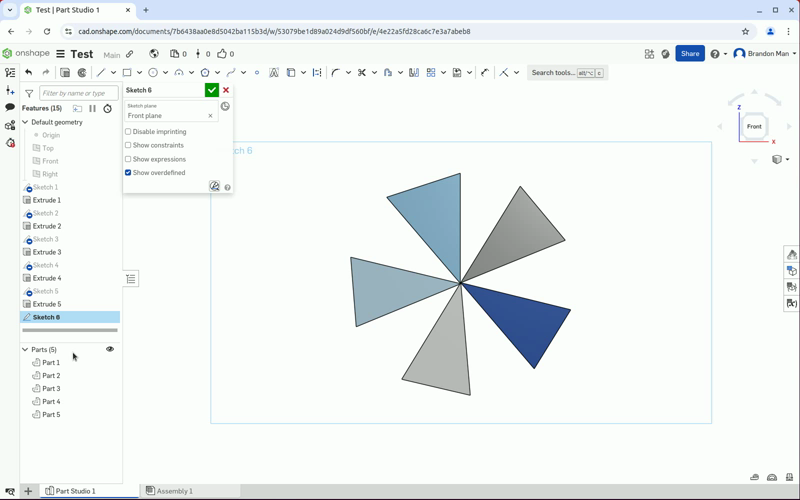
key(y)
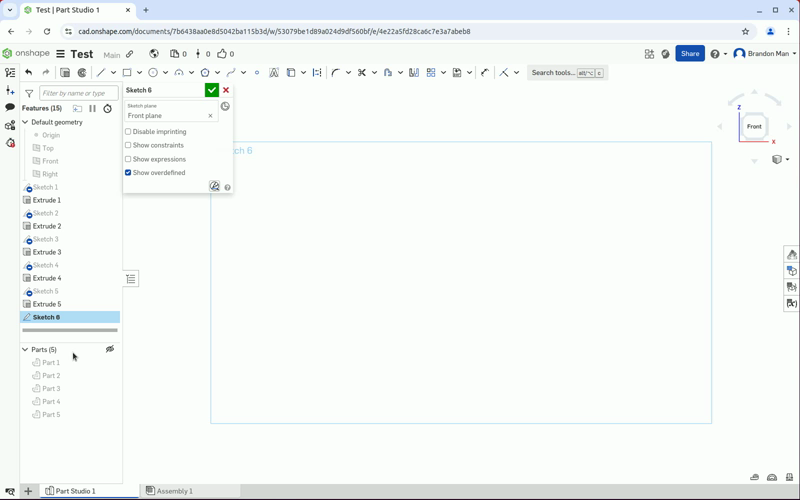
key(l)
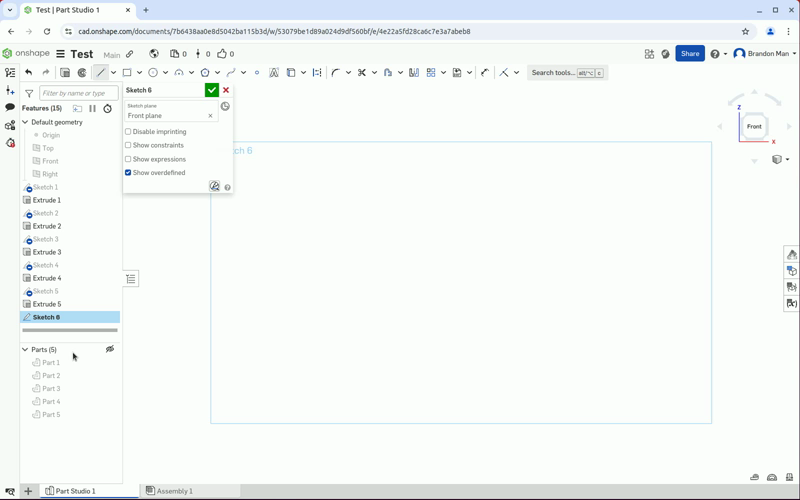
key_down(shift)
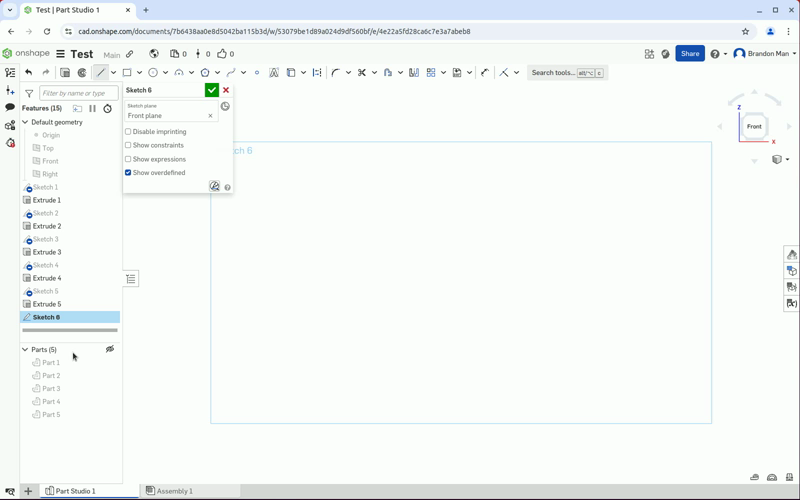
mouse_move(350, 257)
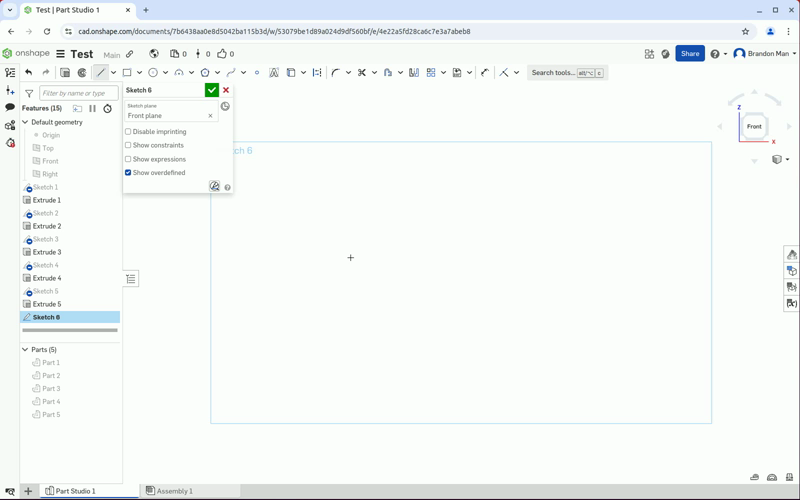
click(350, 257)
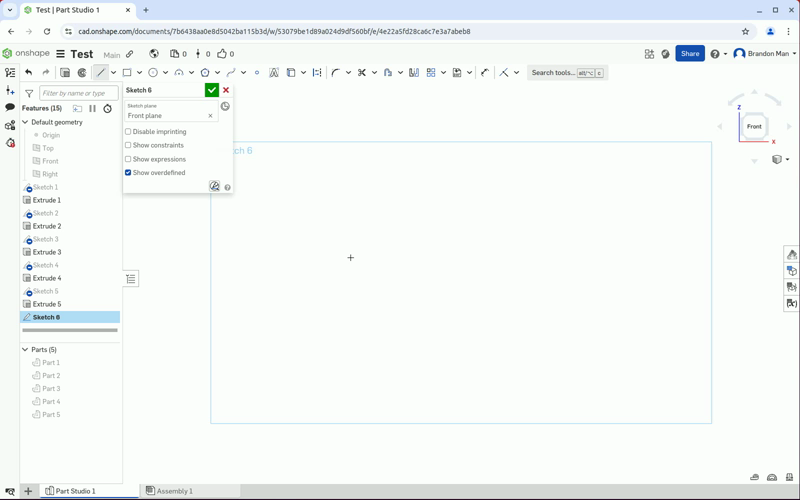
key_up(shift)
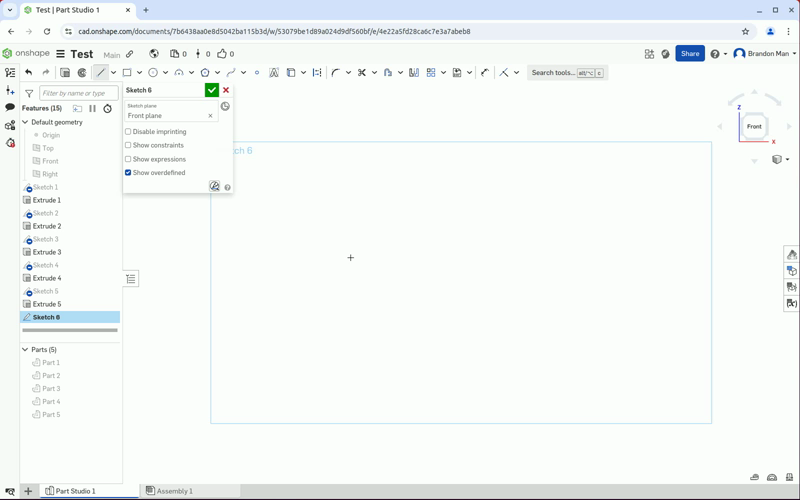
key_down(shift)
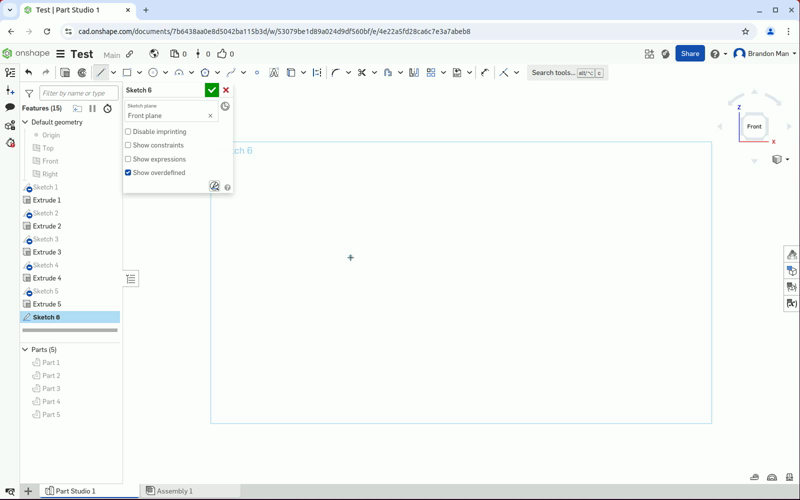
mouse_move(460, 283)
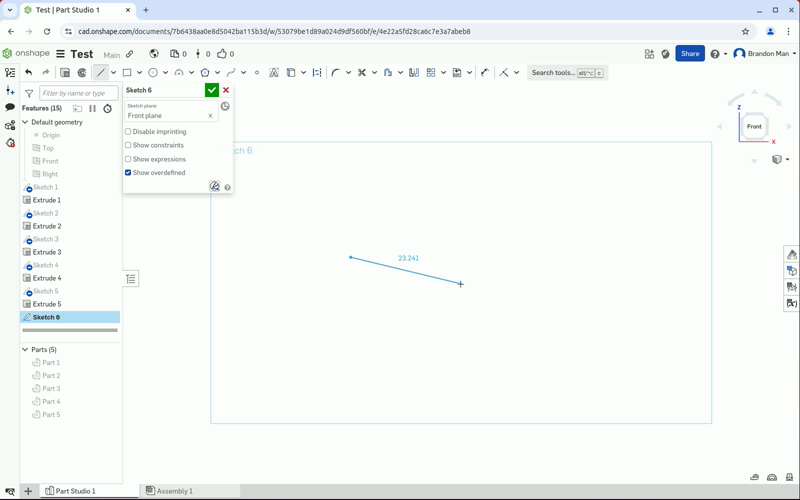
click(460, 283)
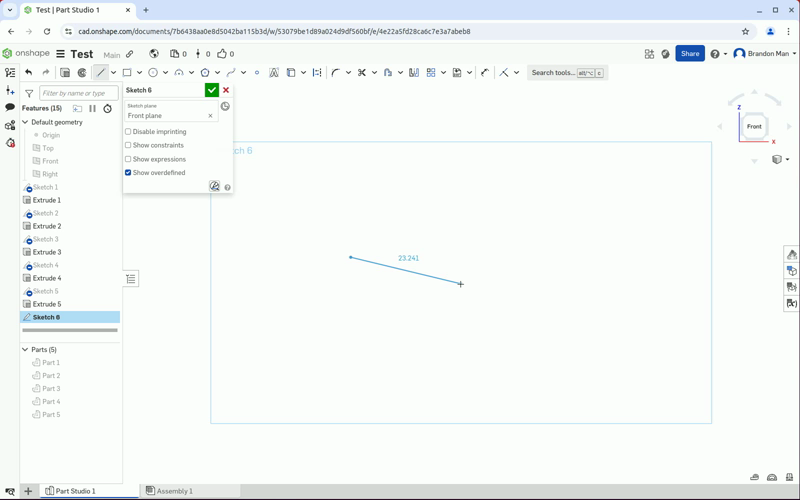
key_up(shift)
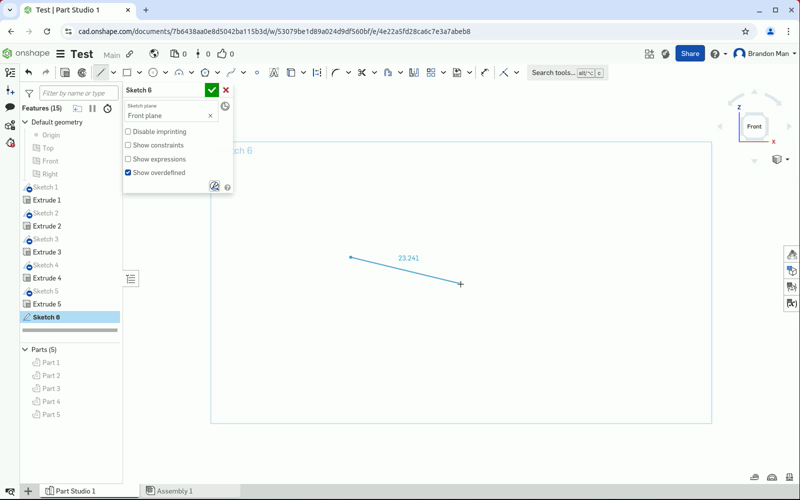
key_down(shift)
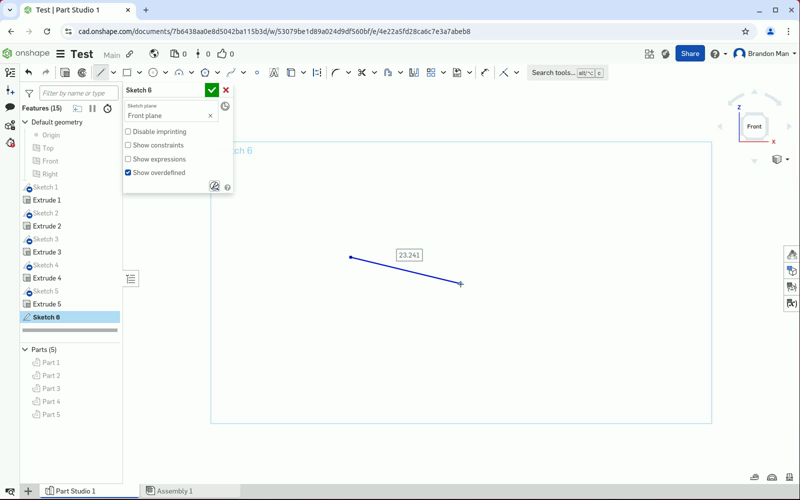
mouse_move(387, 198)
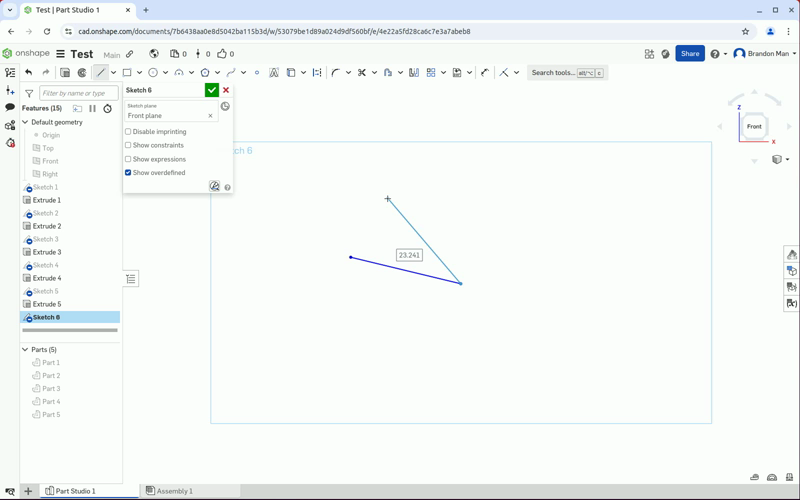
click(387, 198)
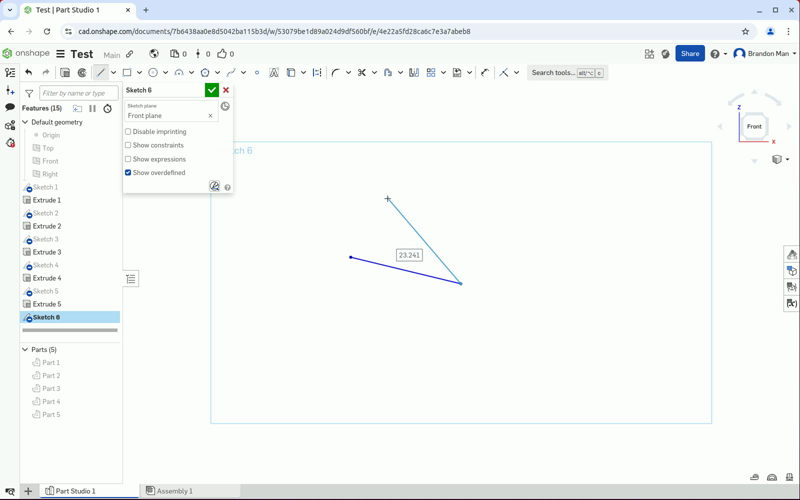
key_up(shift)
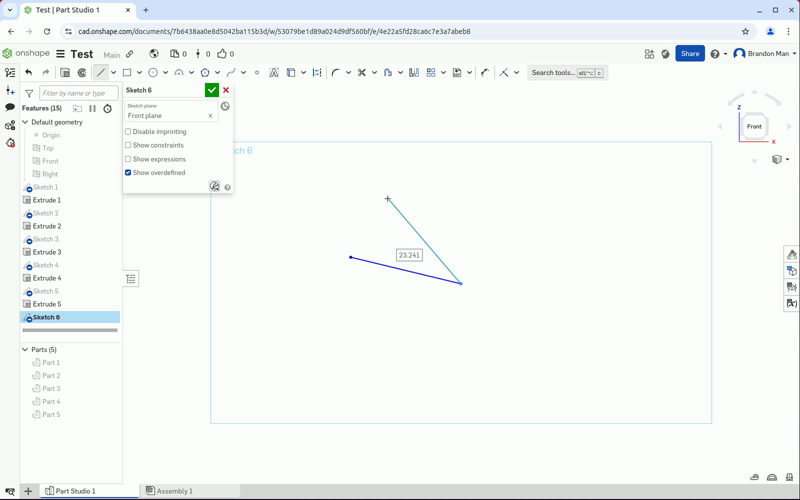
key_down(shift)
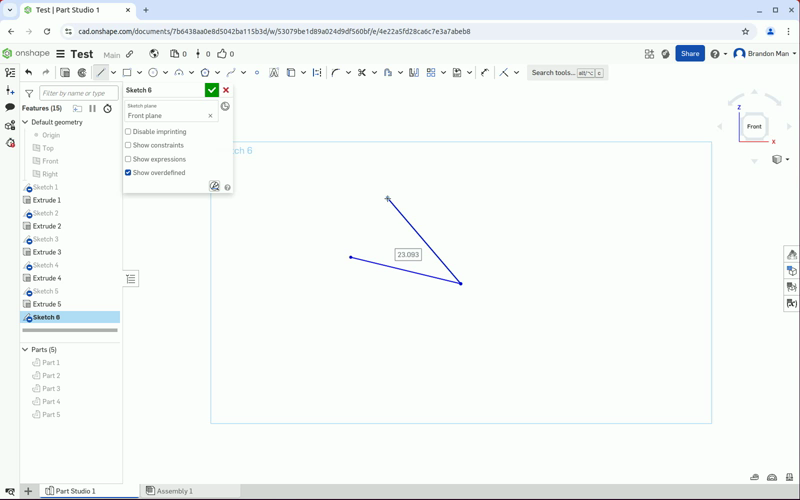
mouse_move(350, 257)
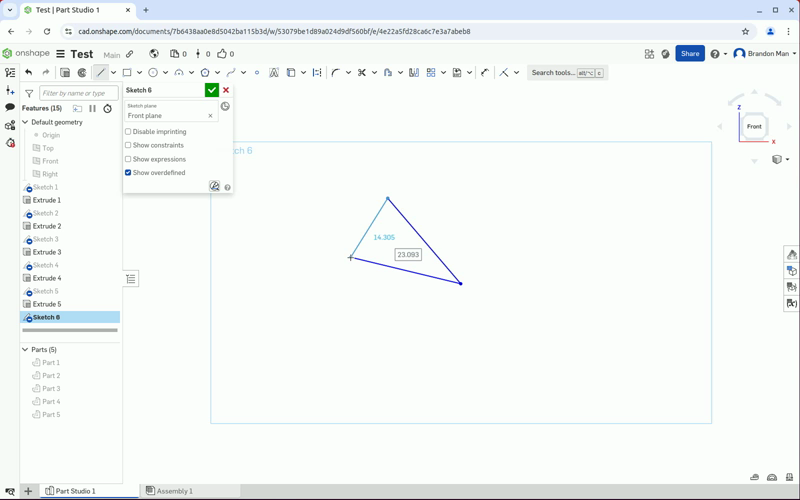
key_up(shift)
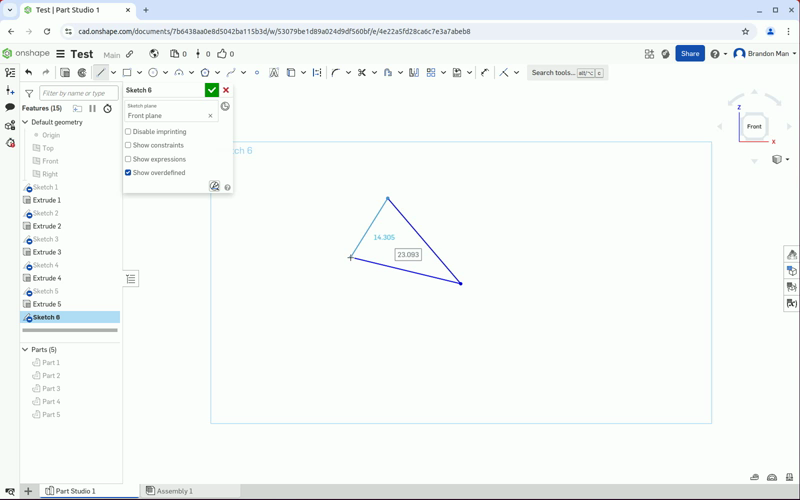
click(350, 257)
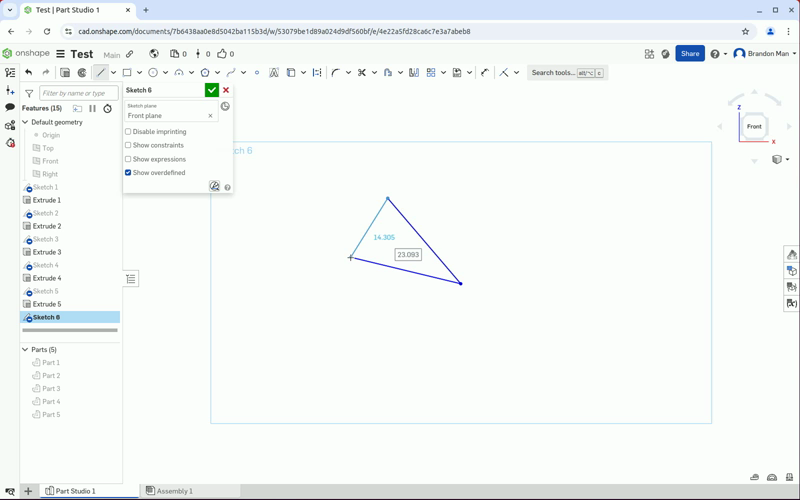
key(esc)
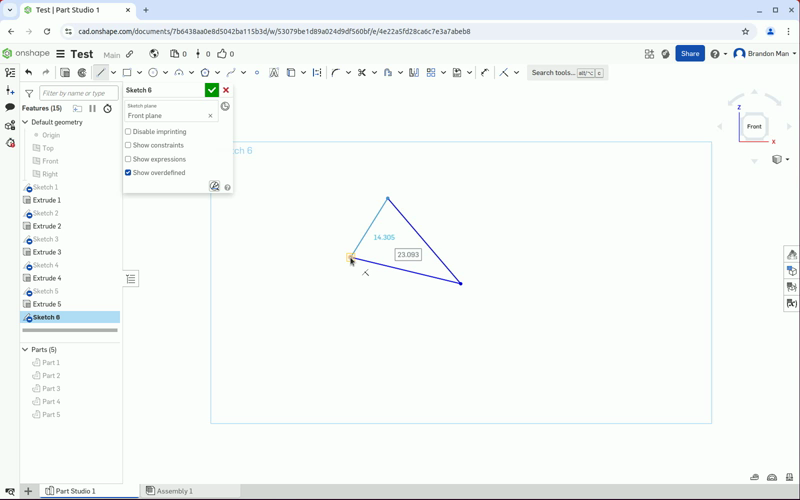
mouse_move(436, 261)
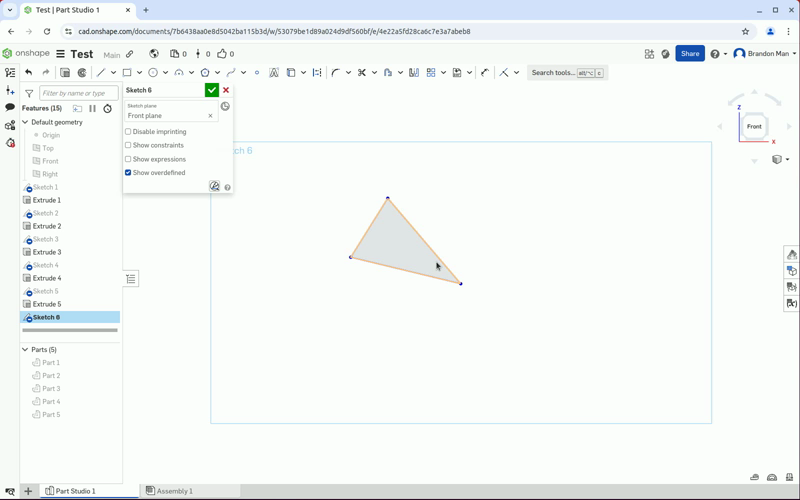
click(436, 261)
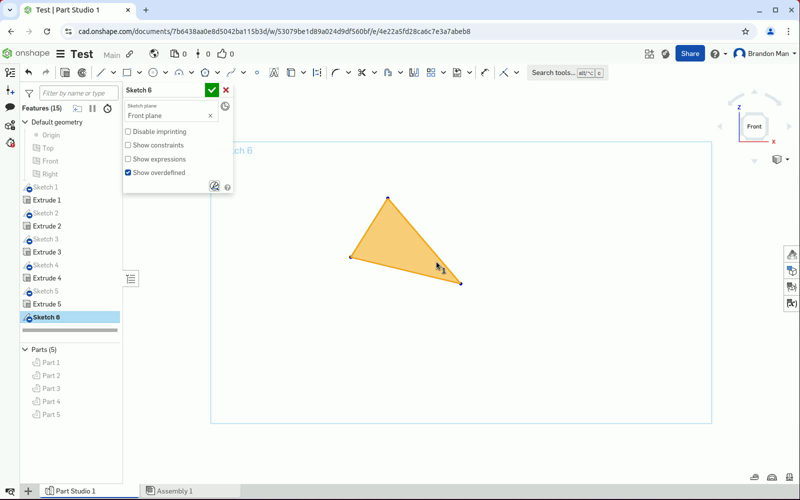
mouse_move(73, 352)
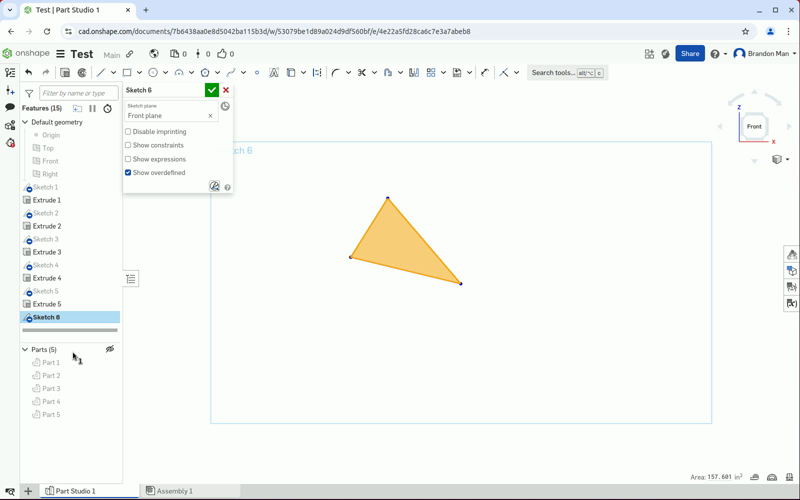
key(shift+y)
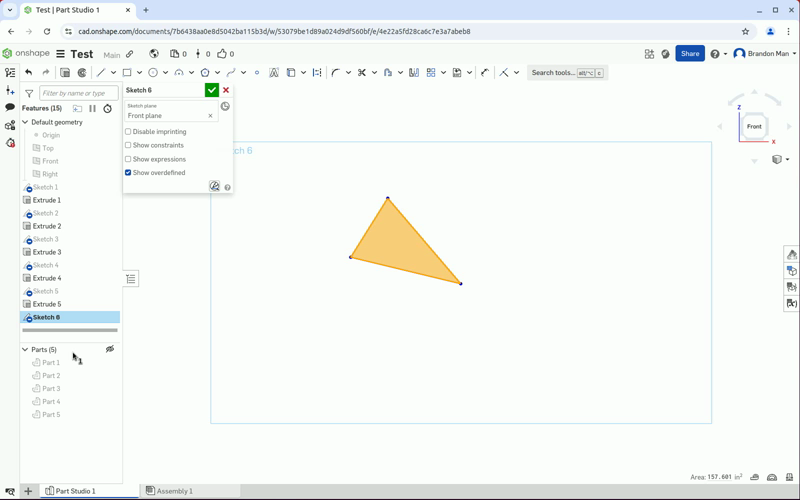
key(shift+e)
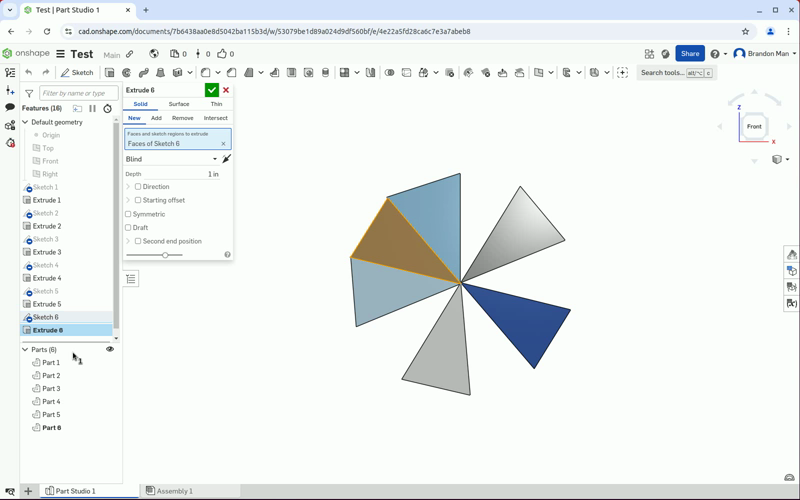
mouse_move(143, 106)
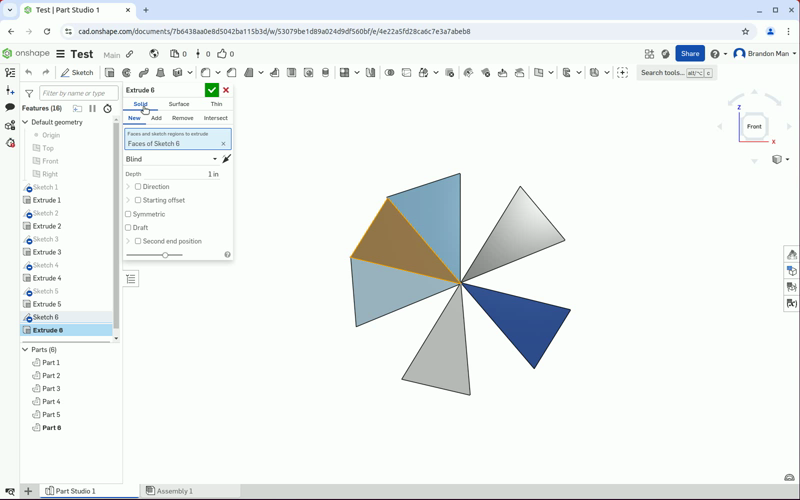
click(143, 106)
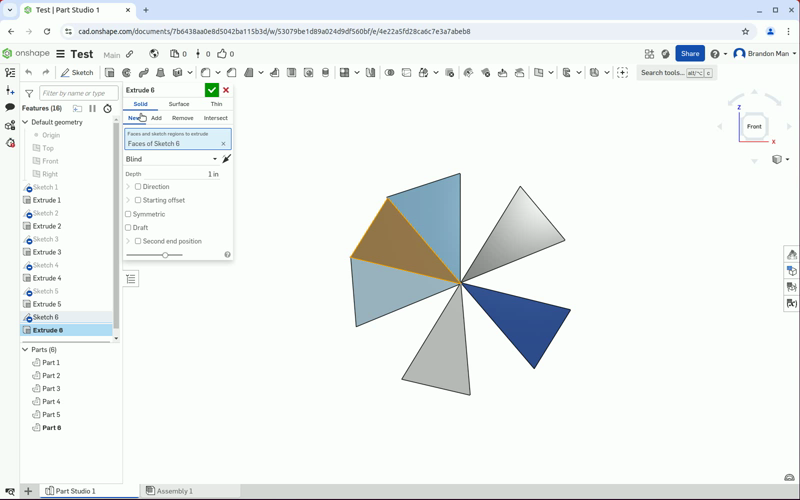
mouse_move(137, 120)
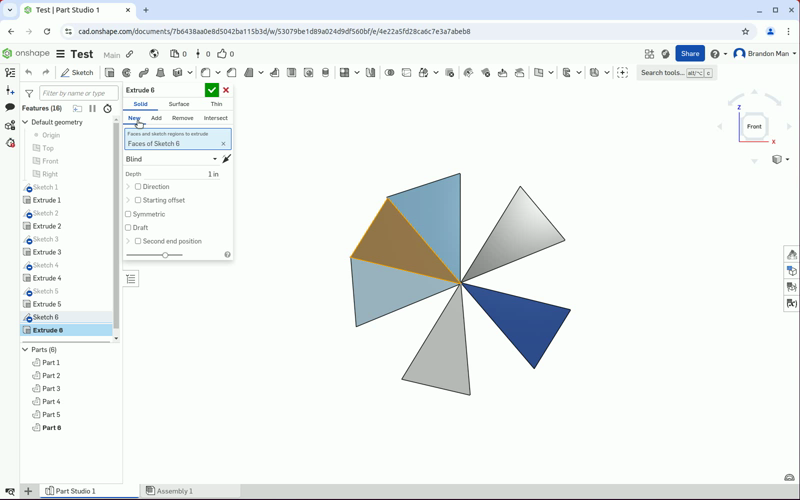
click(137, 120)
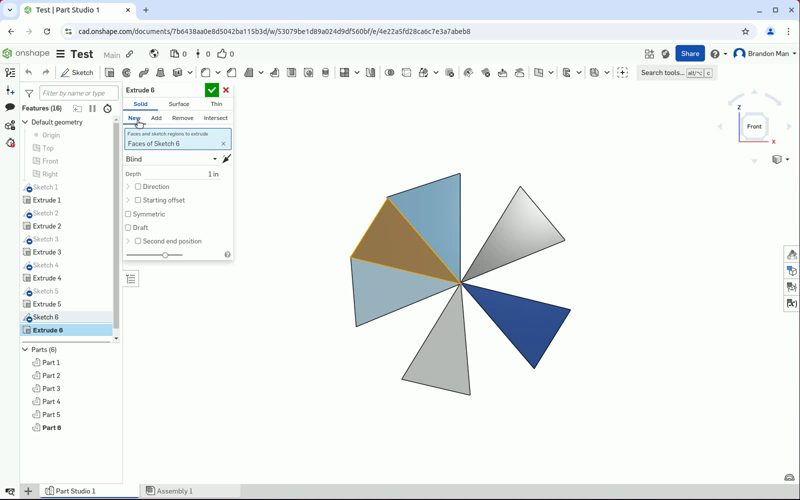
key(tab, 4)
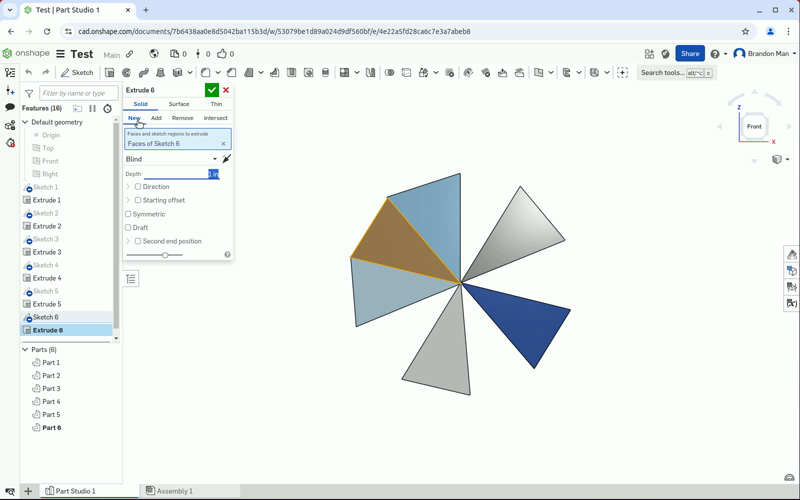
text(26.96)
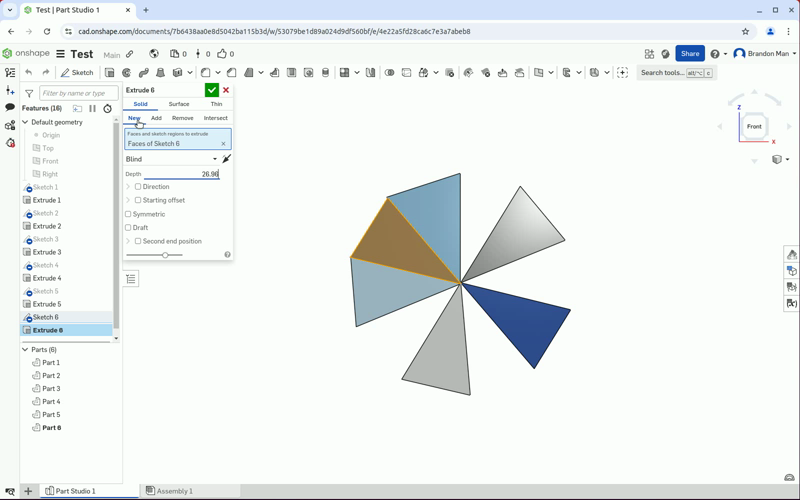
key(tab, 3)
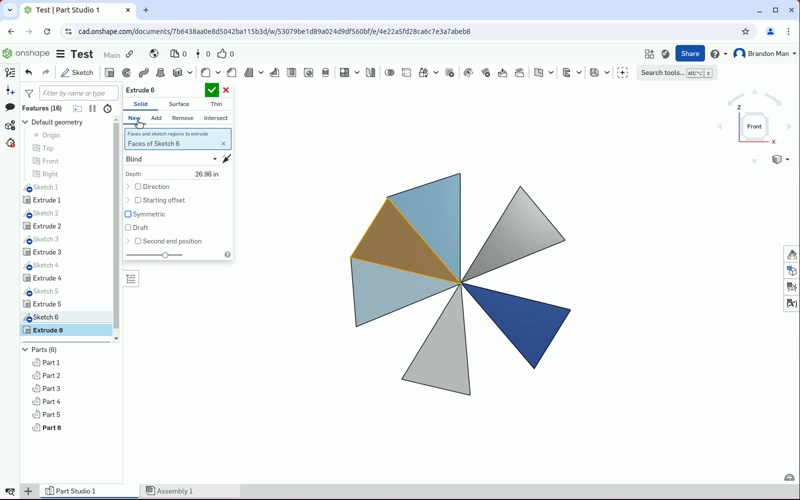
key(space)
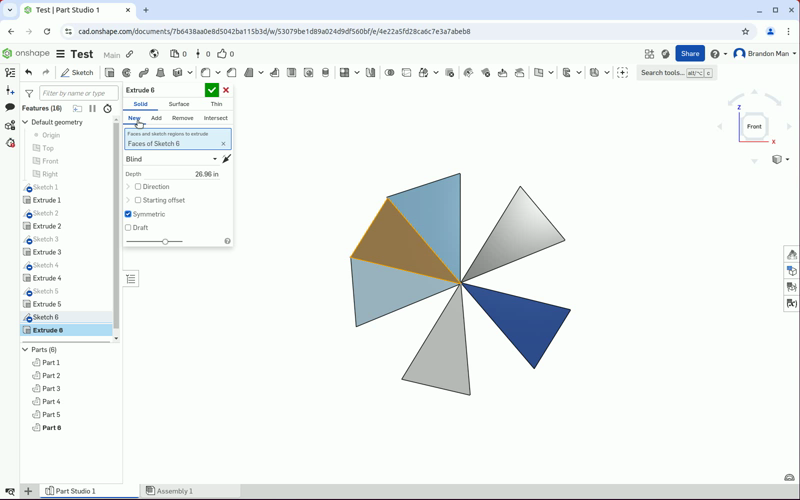
key(enter)
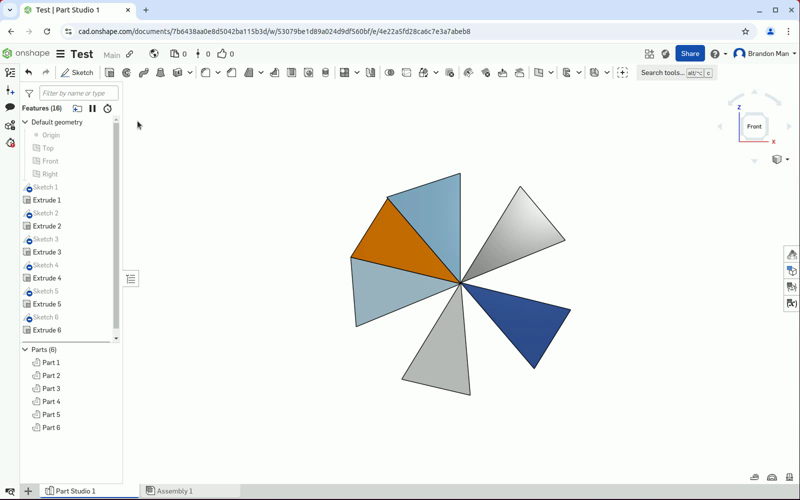
key(shift+h)
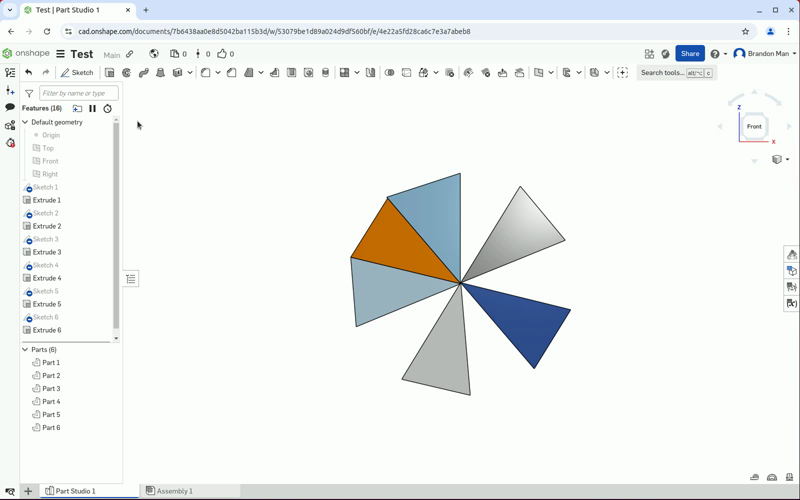
key(shift+h)
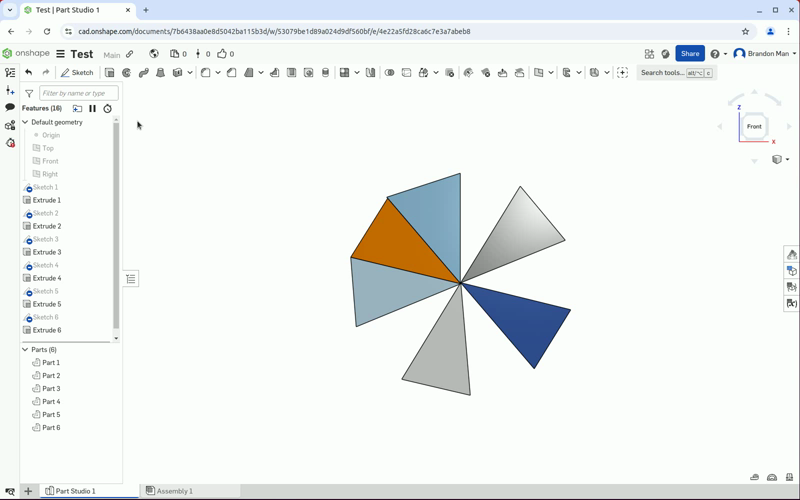
mouse_move(69, 189)
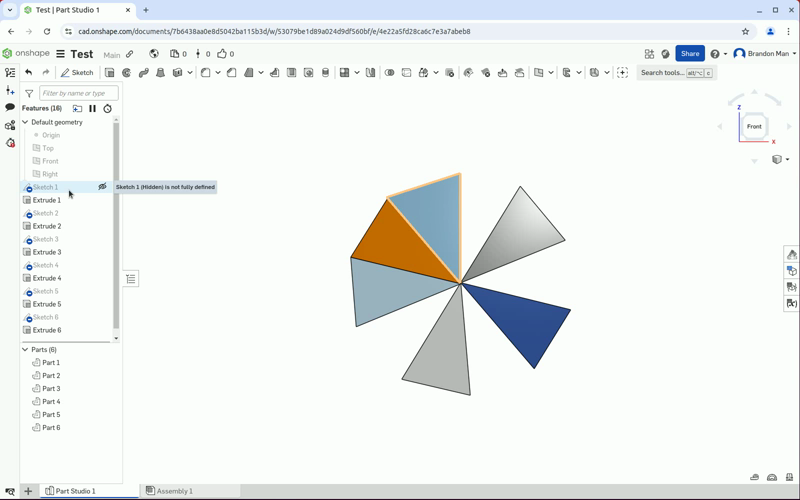
click(69, 189)
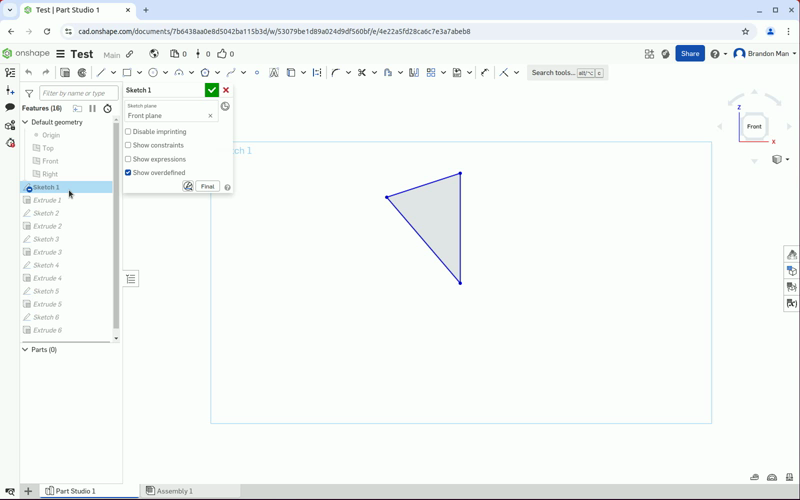
mouse_move(229, 92)
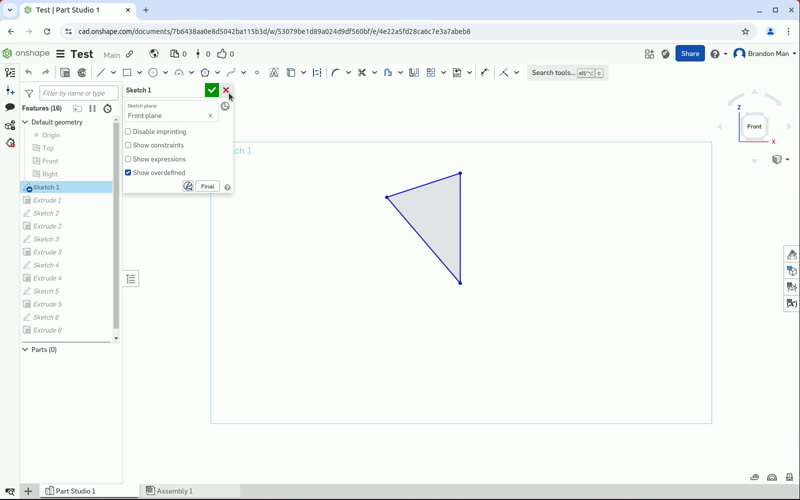
click(229, 92)
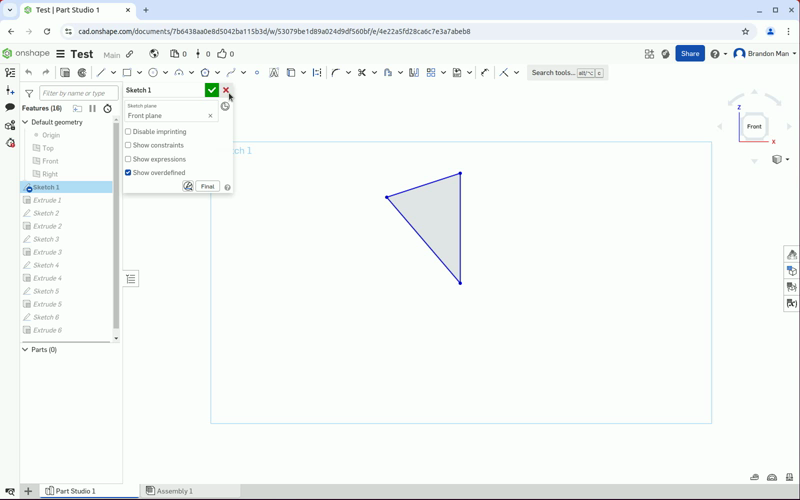
key(shift+s)
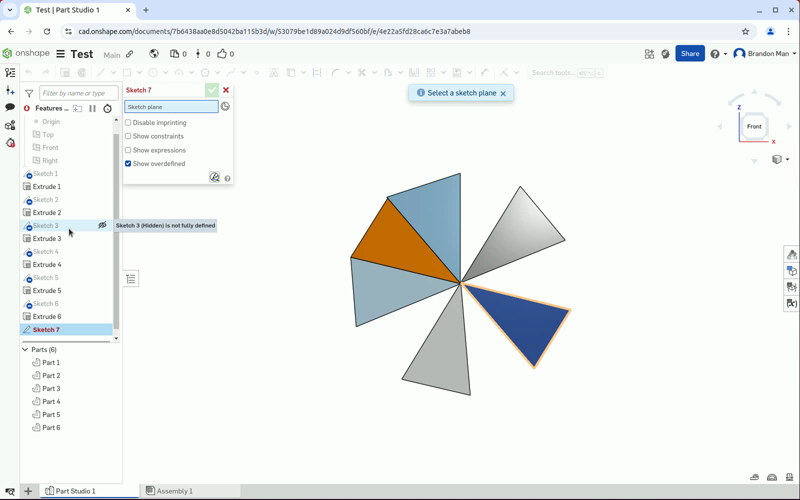
scroll(3)
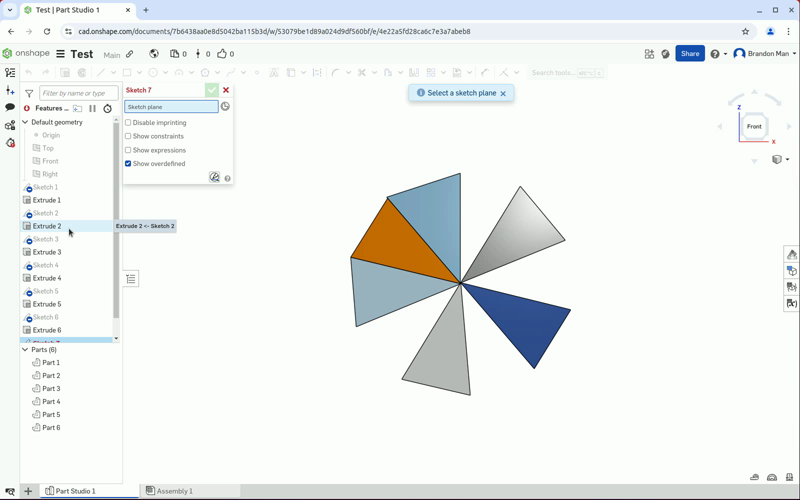
mouse_move(69, 163)
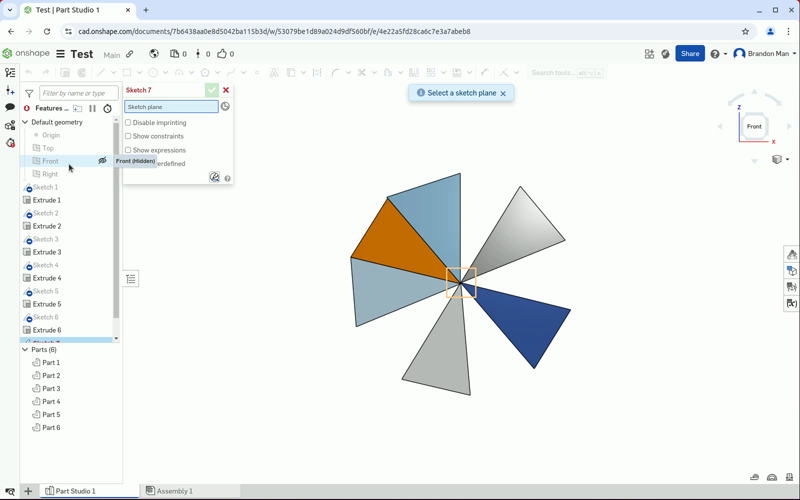
click(69, 163)
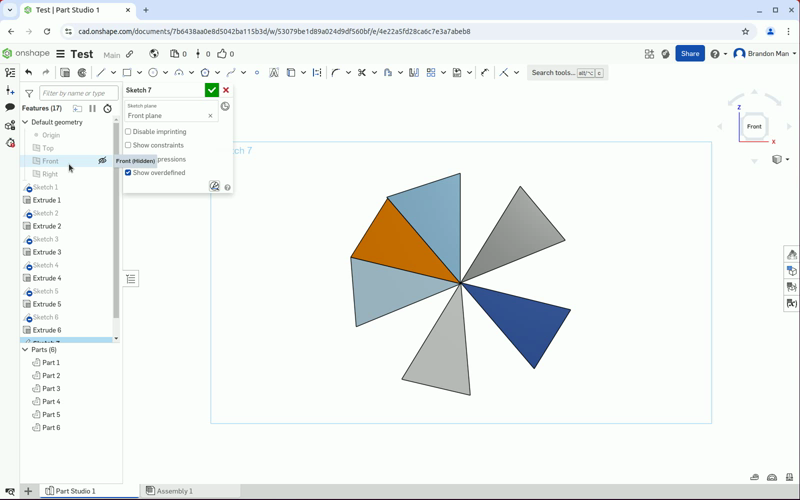
mouse_move(73, 352)
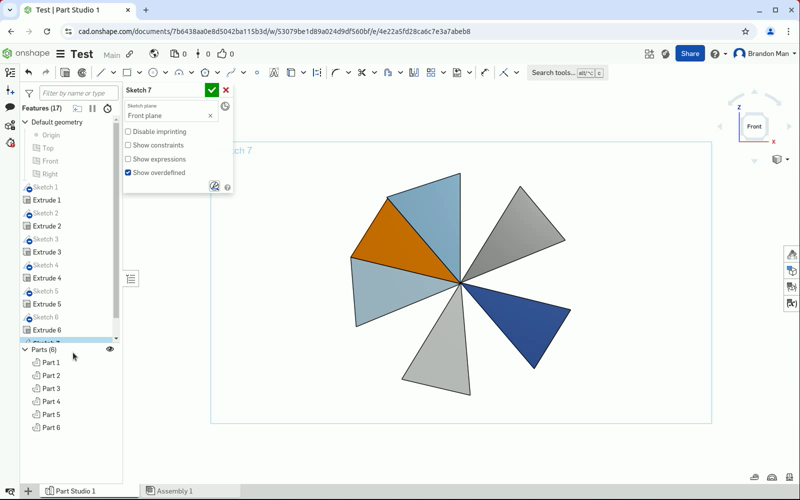
key(y)
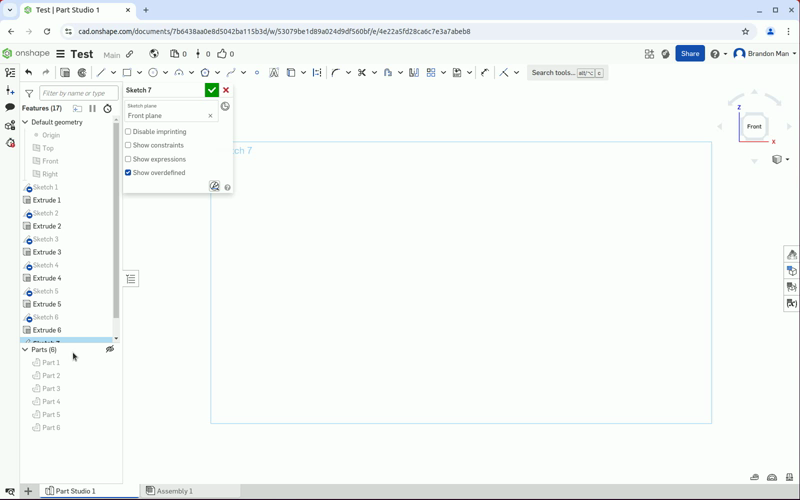
key(l)
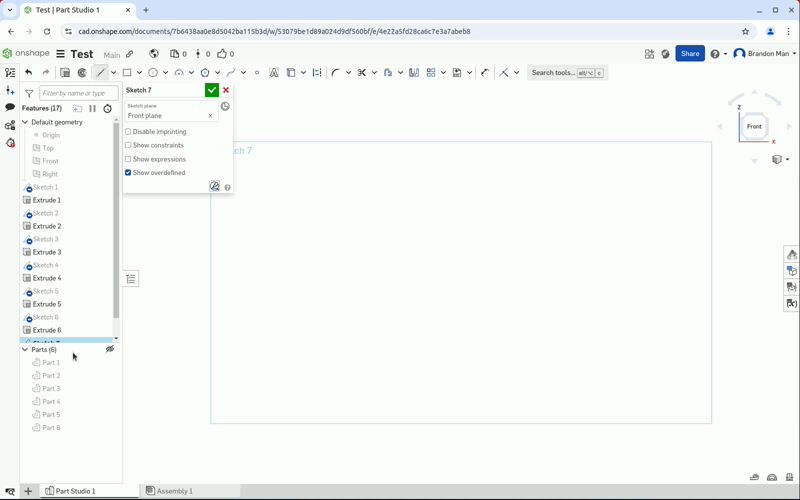
key_down(shift)
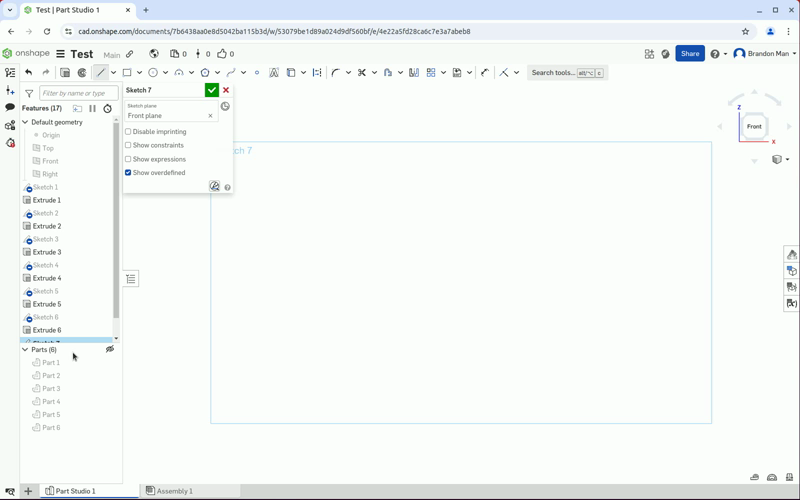
mouse_move(460, 282)
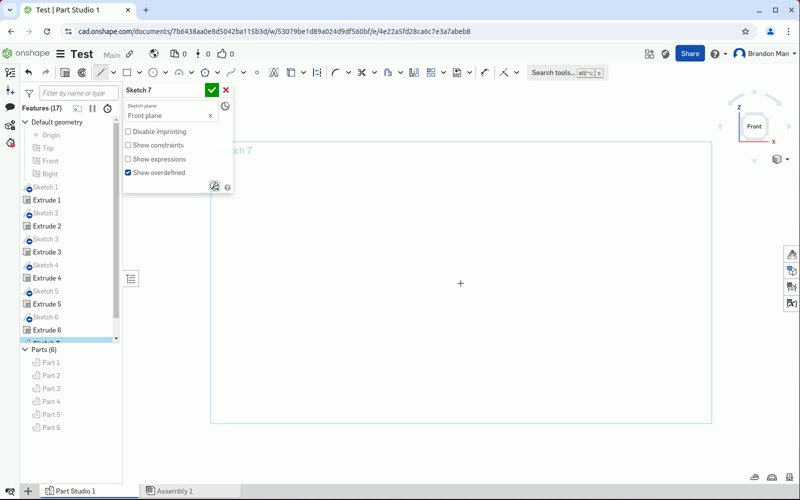
click(460, 282)
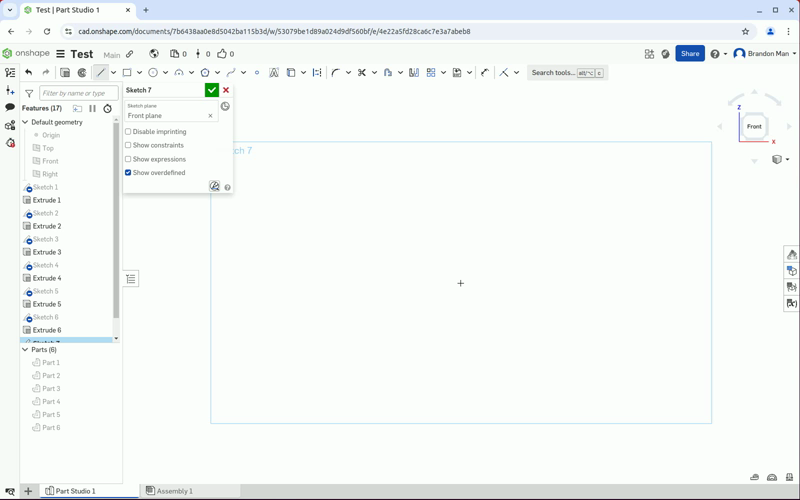
key_up(shift)
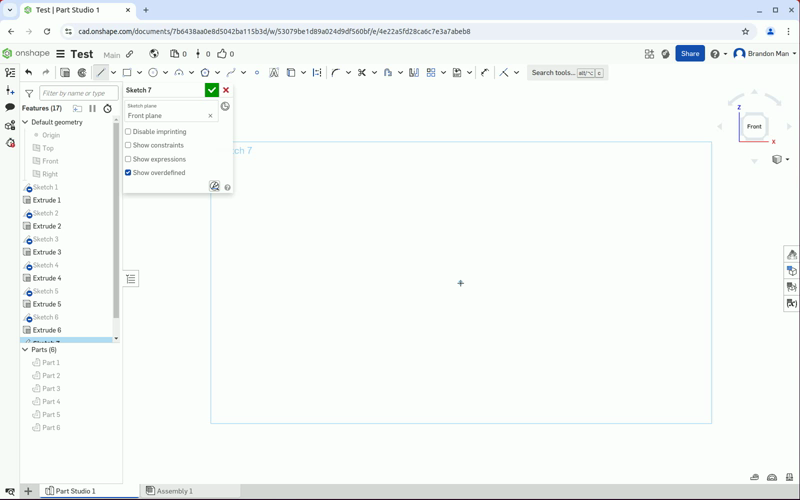
key_down(shift)
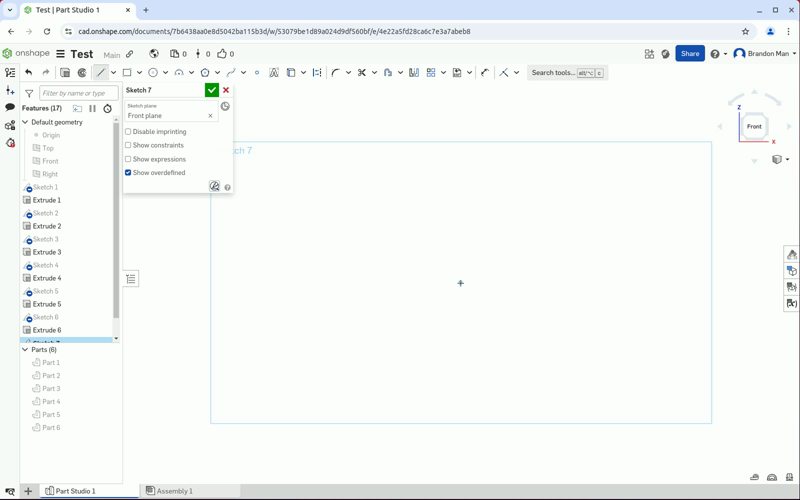
mouse_move(519, 186)
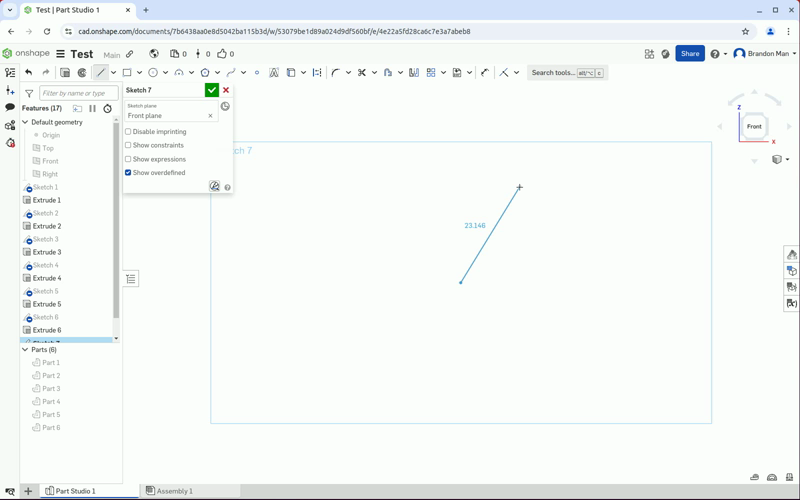
click(519, 186)
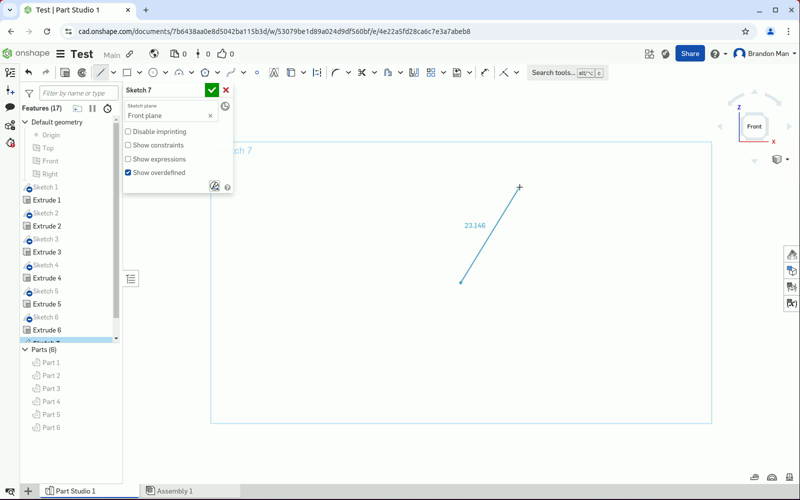
key_up(shift)
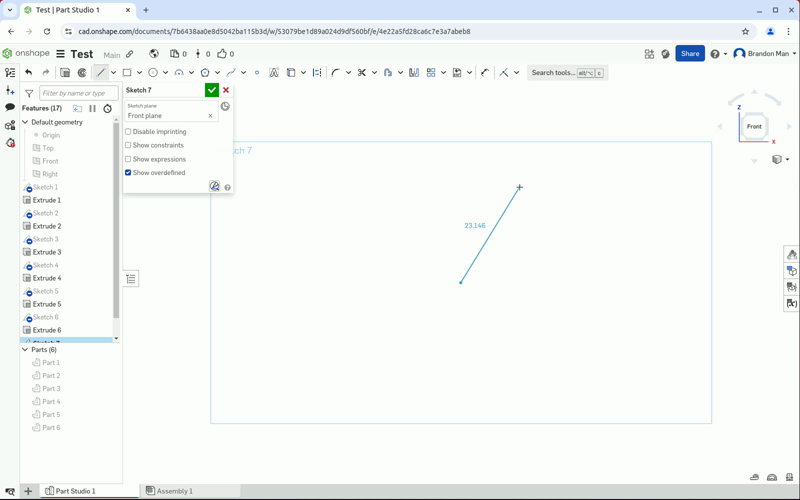
key_down(shift)
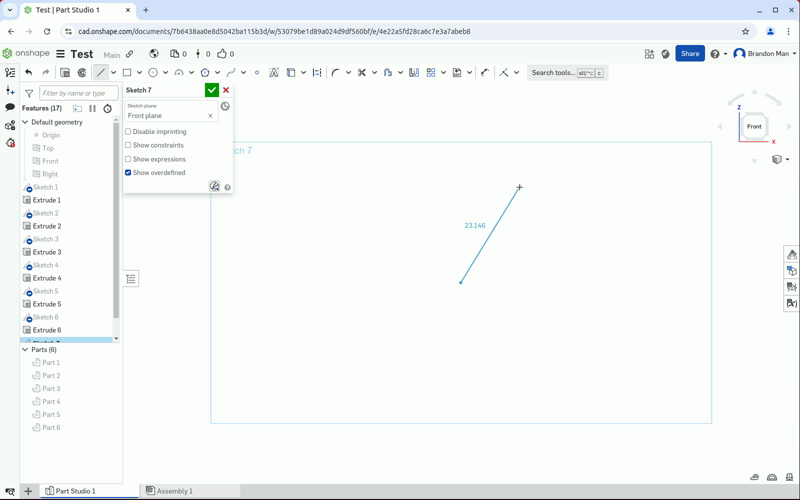
mouse_move(460, 172)
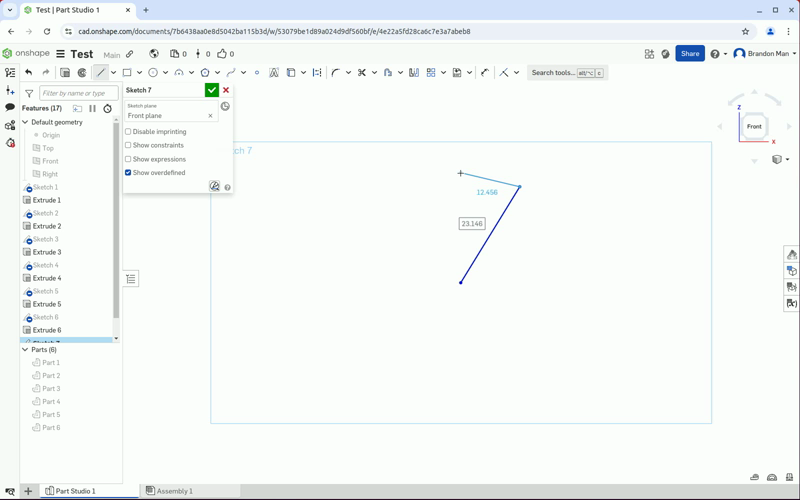
click(460, 172)
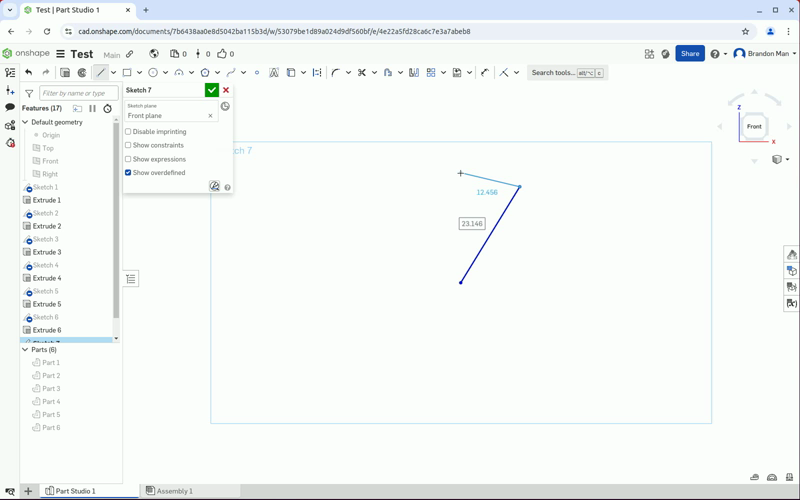
key_up(shift)
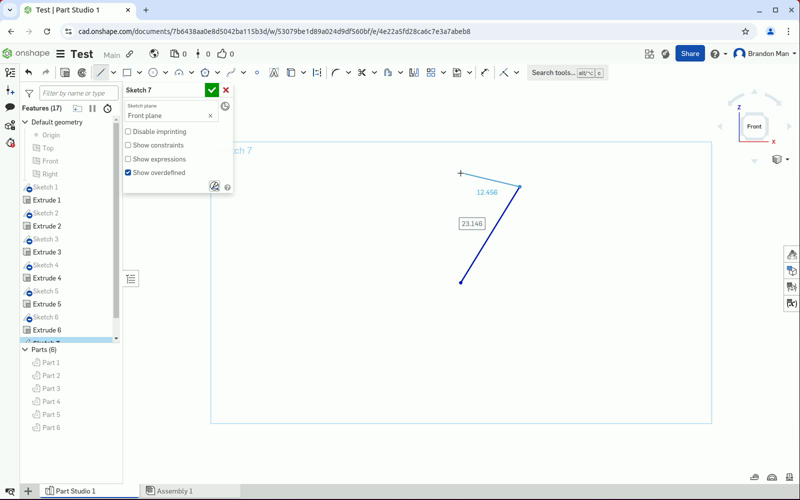
key_down(shift)
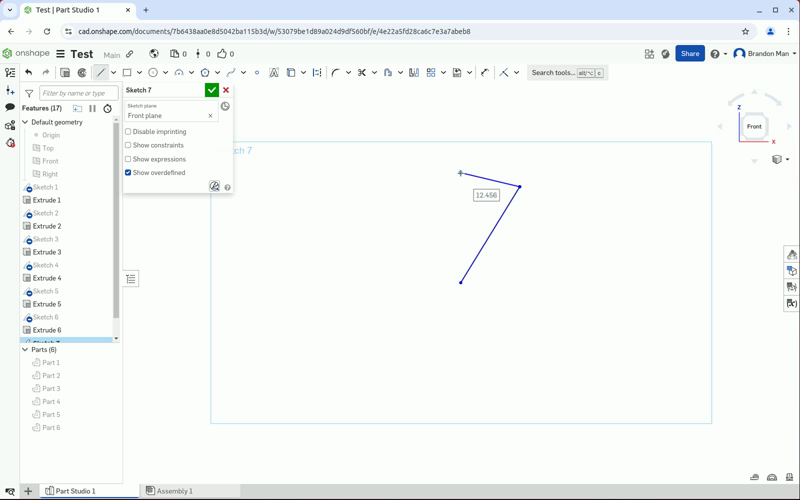
mouse_move(460, 282)
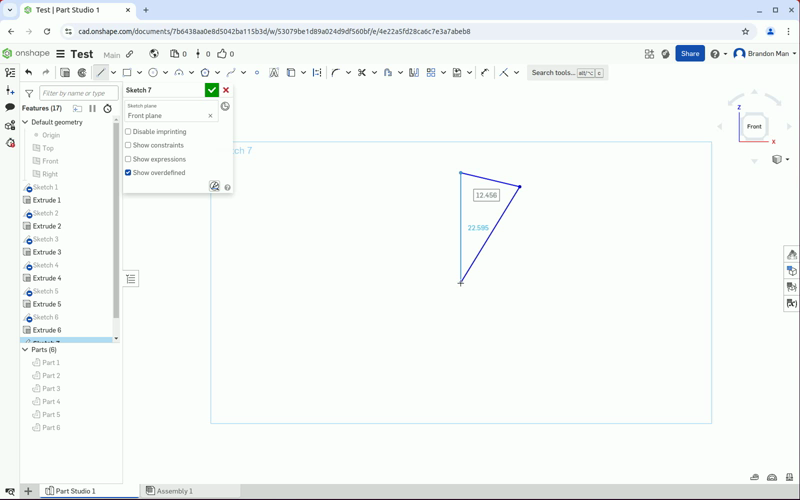
key_up(shift)
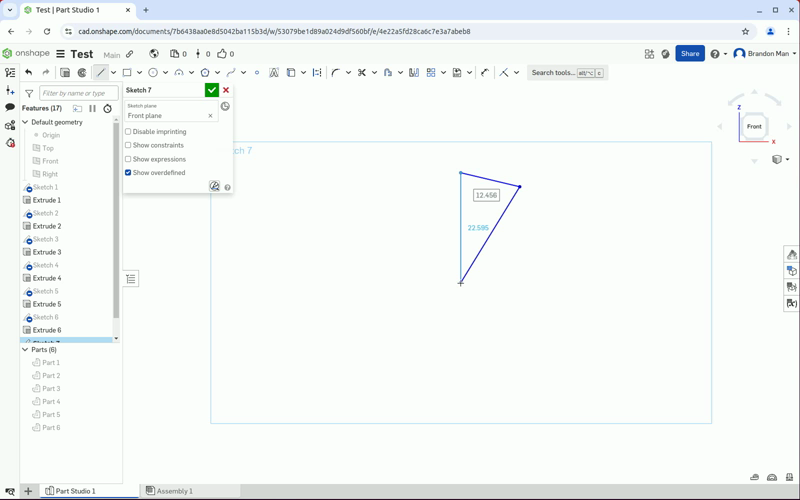
click(460, 282)
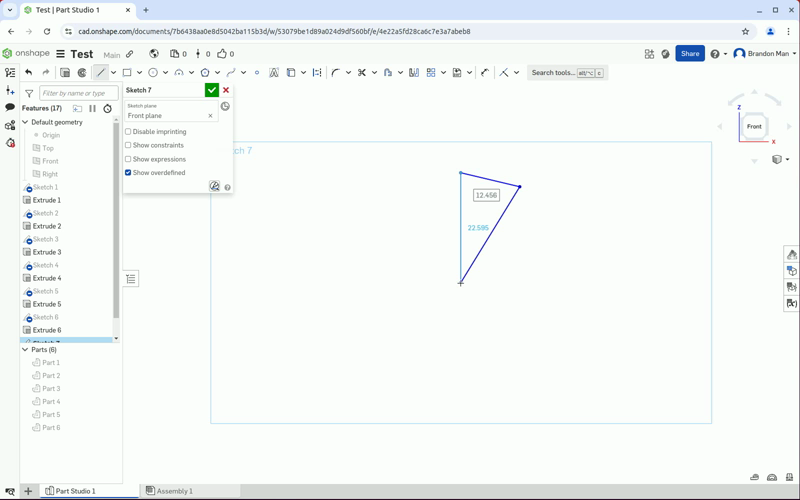
key(esc)
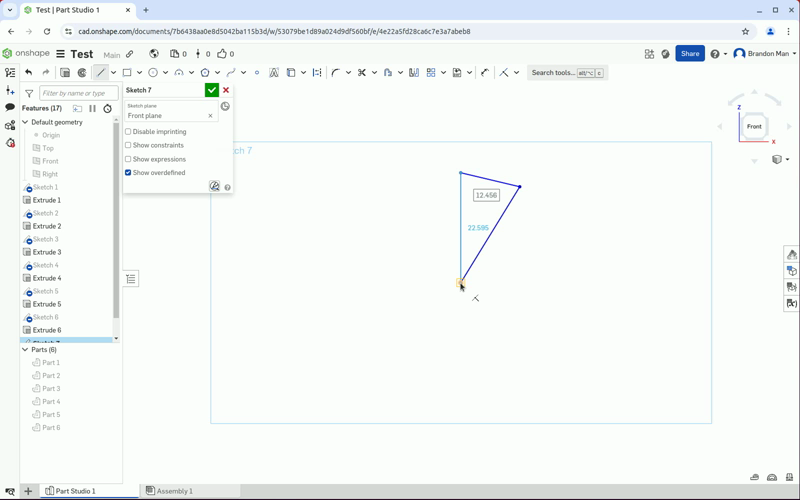
mouse_move(497, 202)
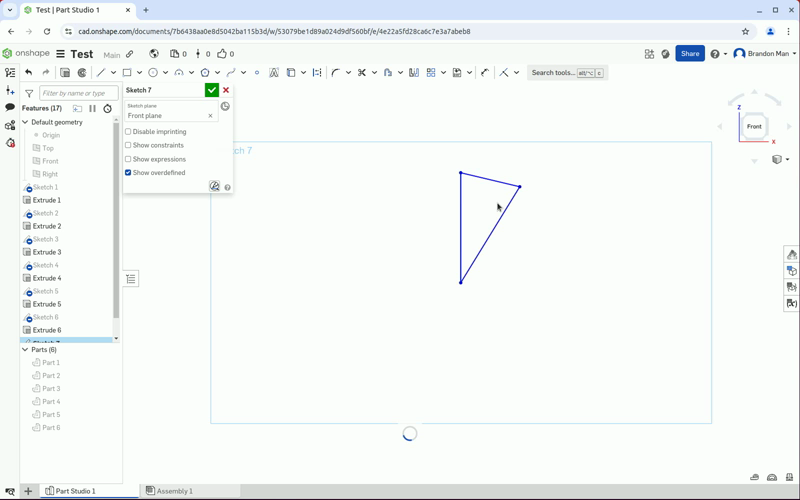
click(497, 202)
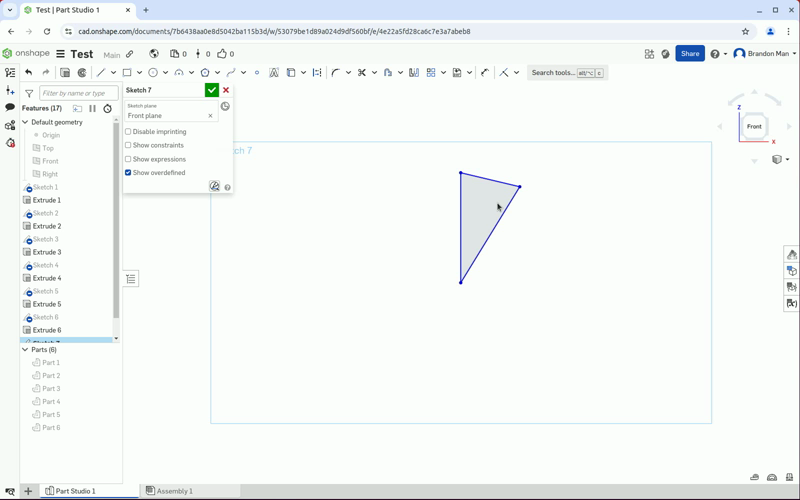
mouse_move(73, 352)
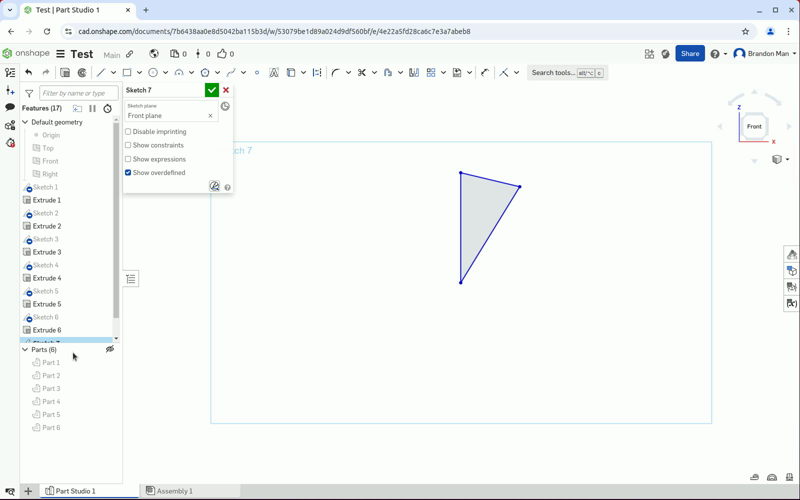
key(shift+y)
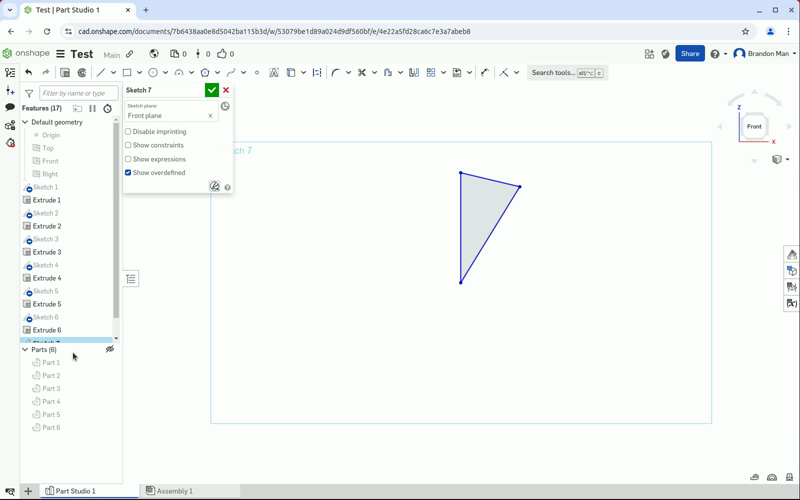
key(shift+e)
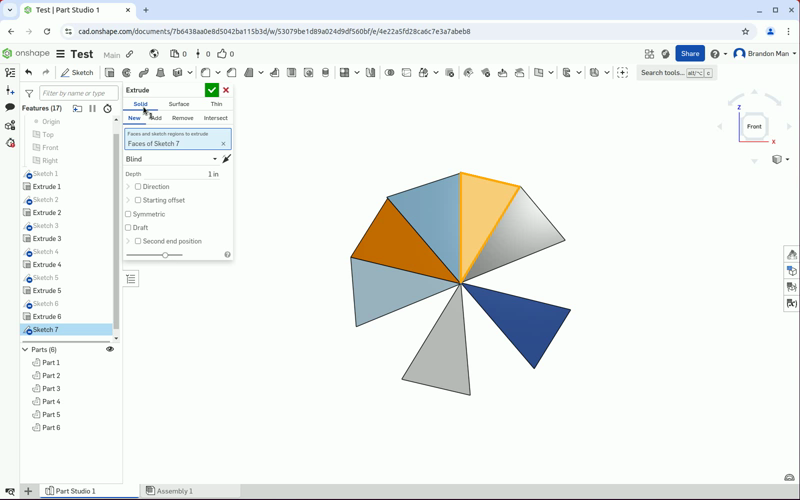
mouse_move(143, 106)
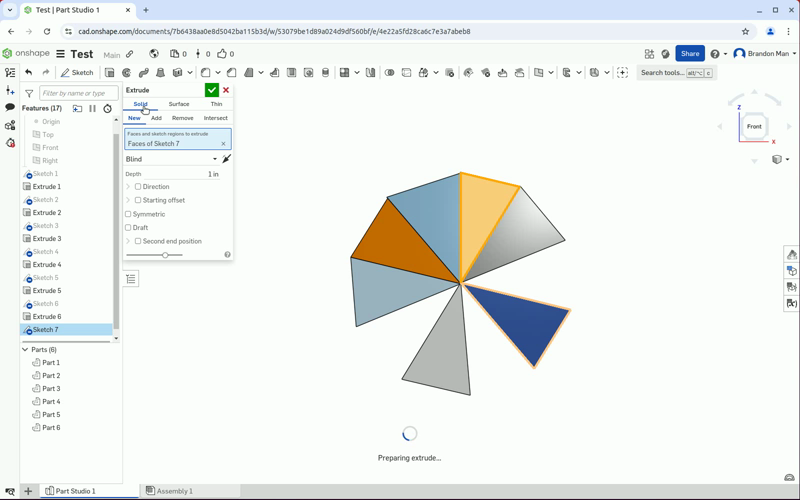
click(143, 106)
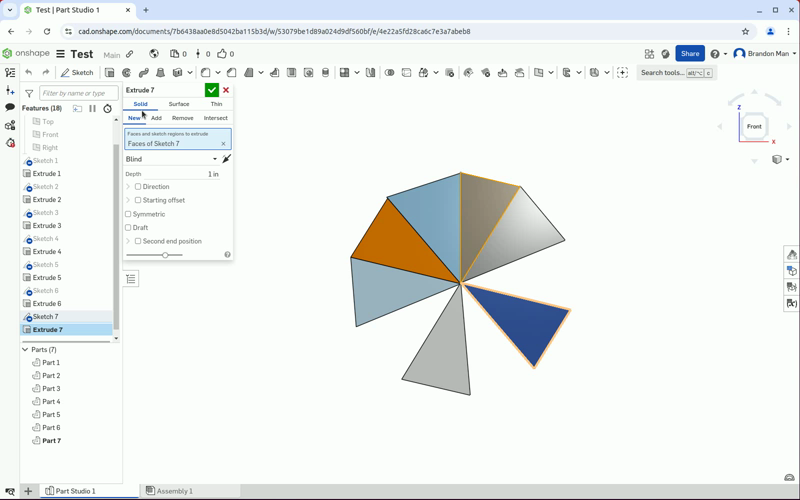
mouse_move(137, 120)
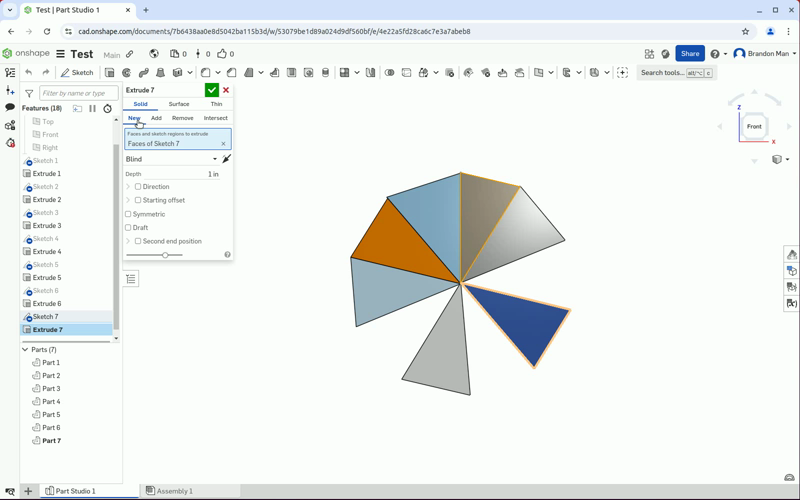
click(137, 120)
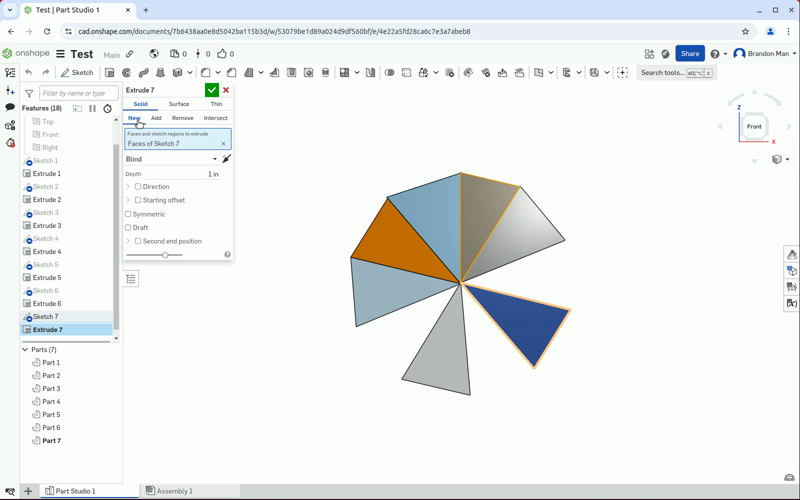
key(tab, 4)
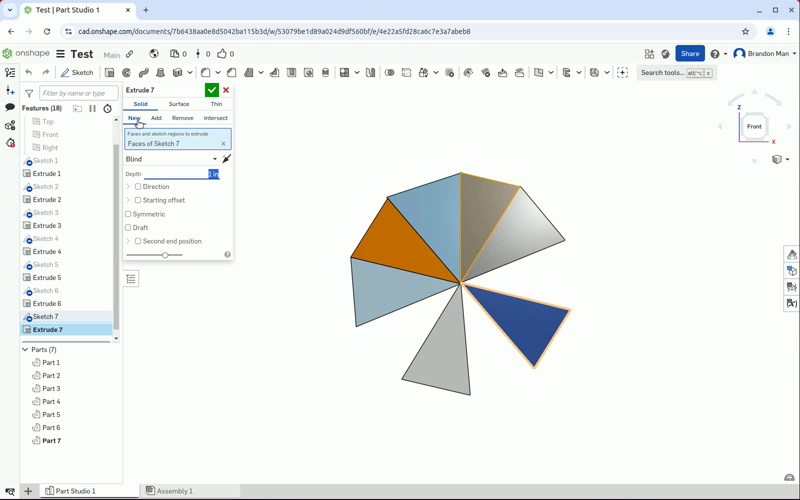
text(26.96)
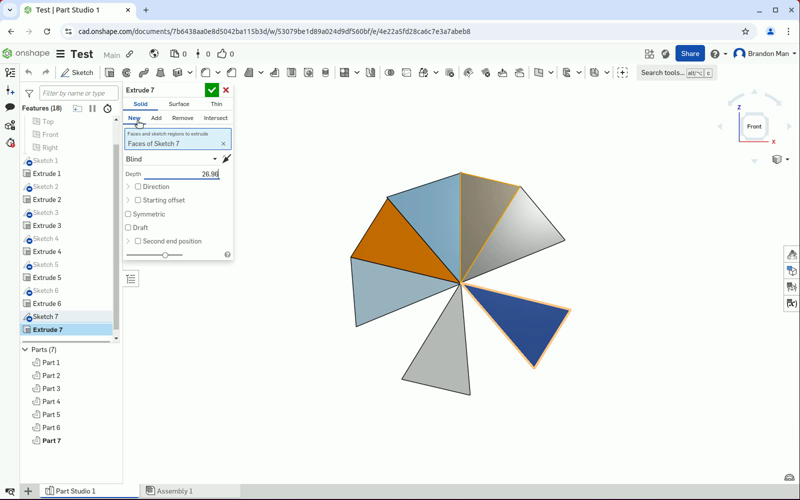
key(tab, 3)
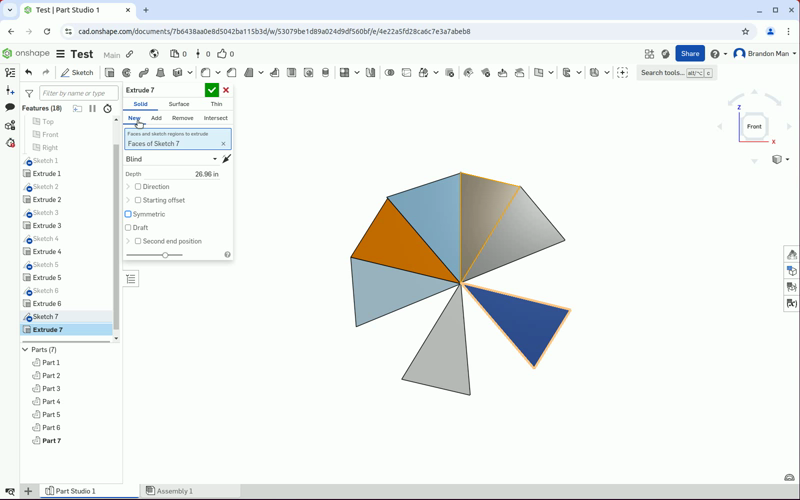
key(space)
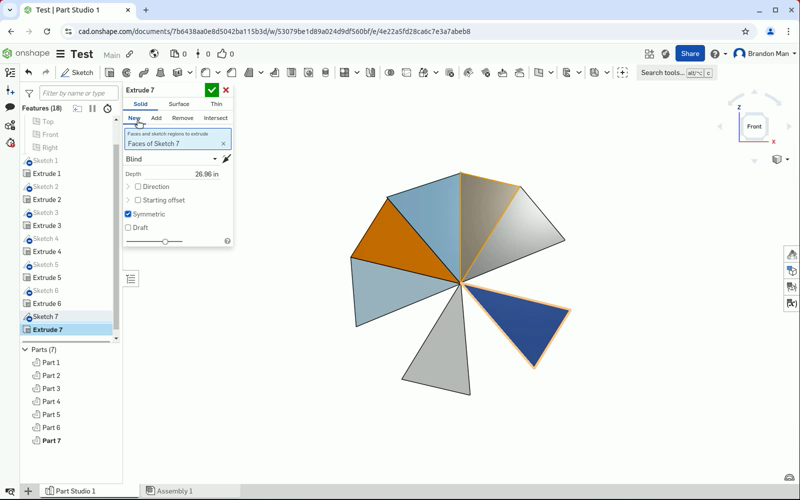
key(enter)
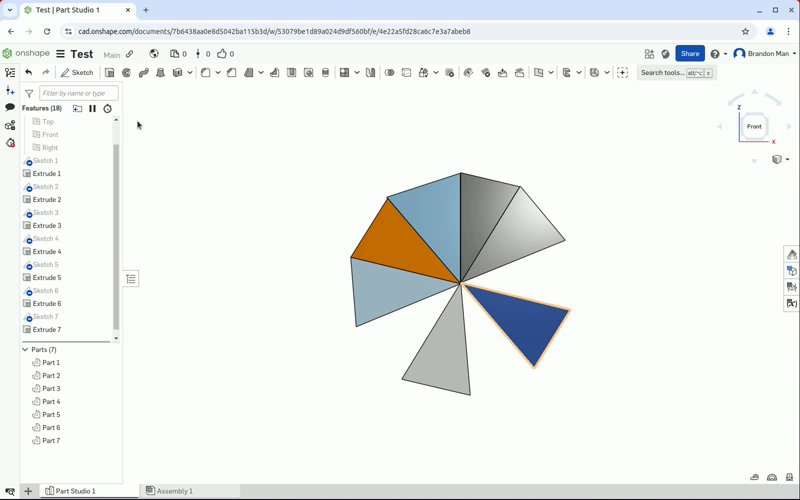
key(shift+h)
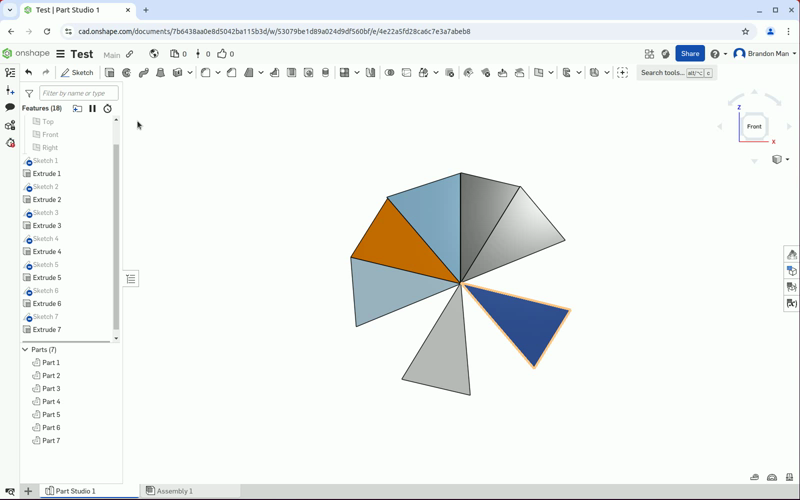
key(shift+h)
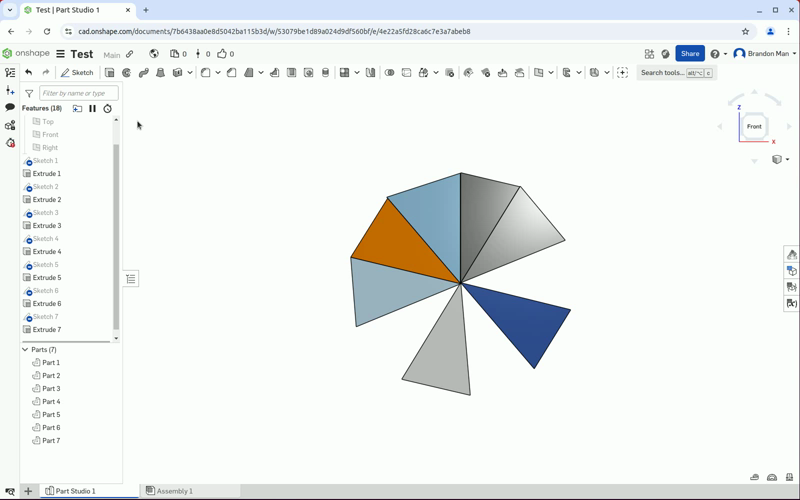
mouse_move(69, 163)
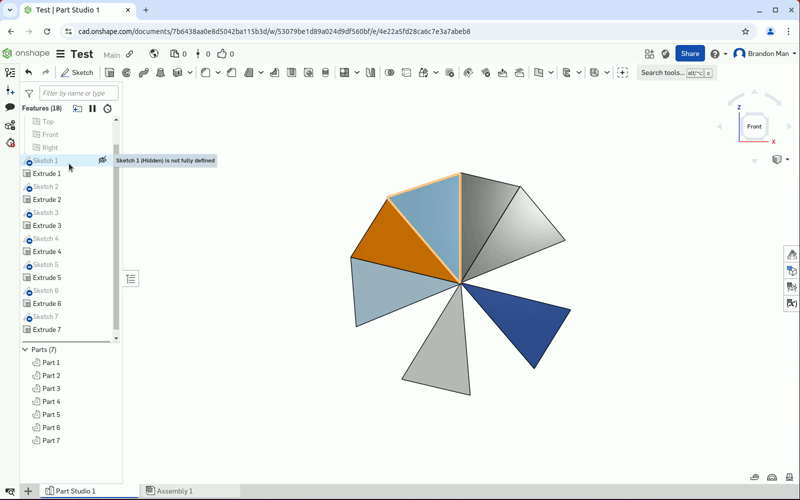
click(69, 163)
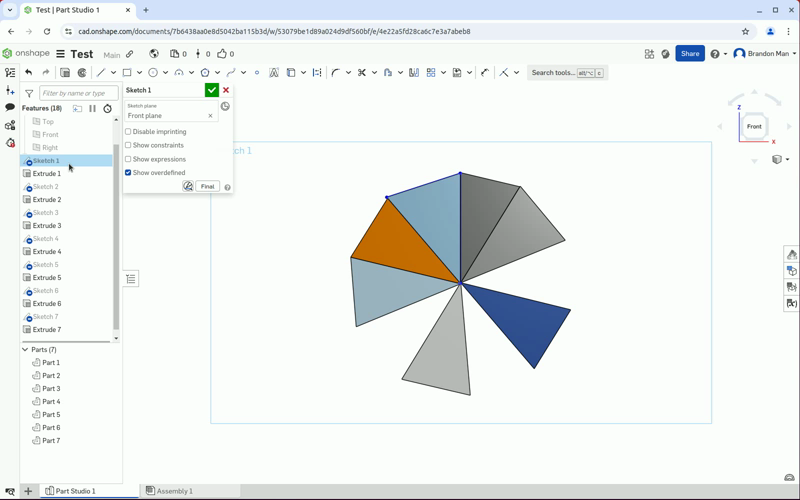
mouse_move(229, 92)
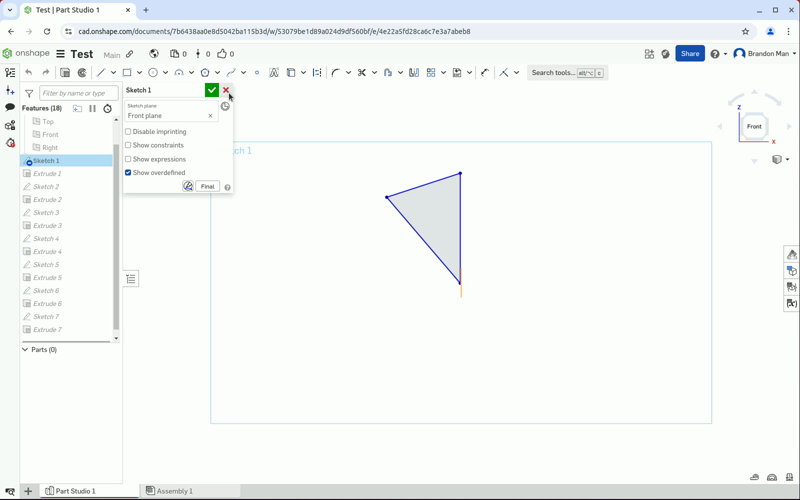
click(229, 92)
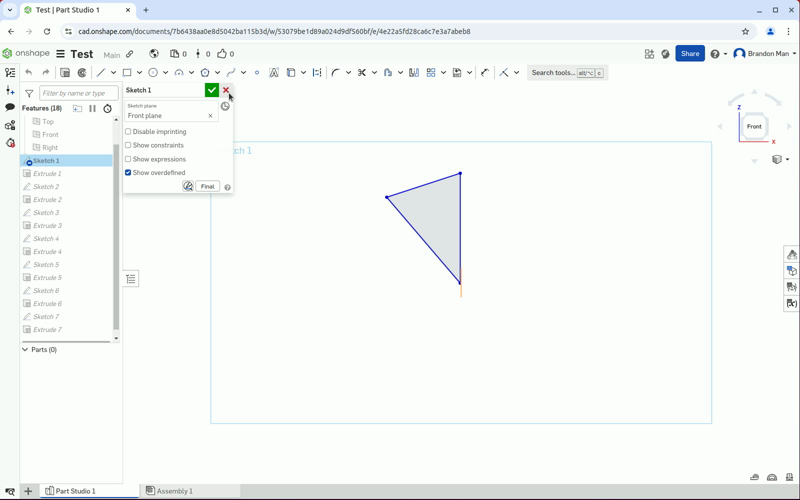
key(shift+s)
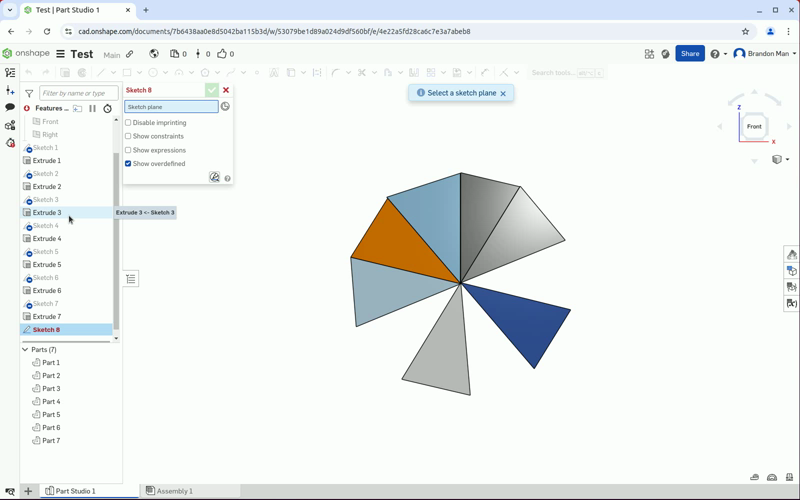
scroll(3)
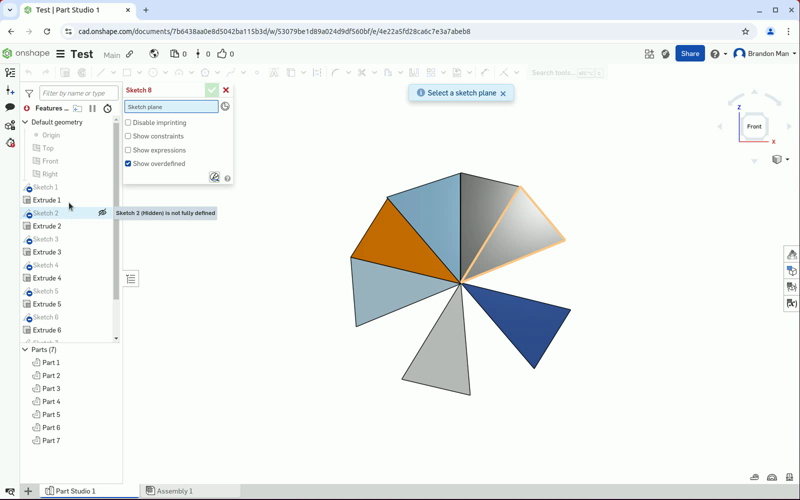
mouse_move(69, 163)
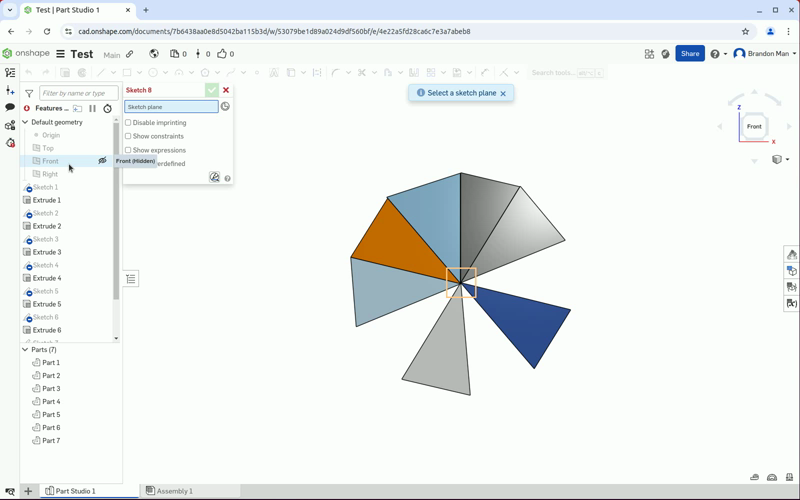
click(69, 163)
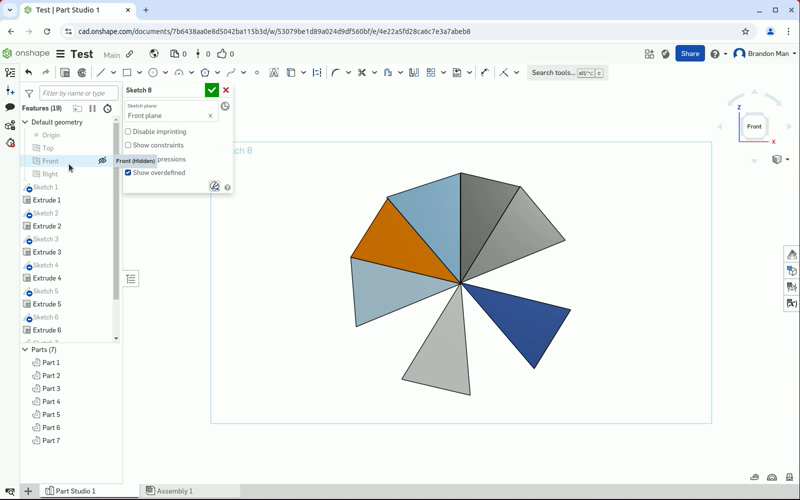
mouse_move(73, 352)
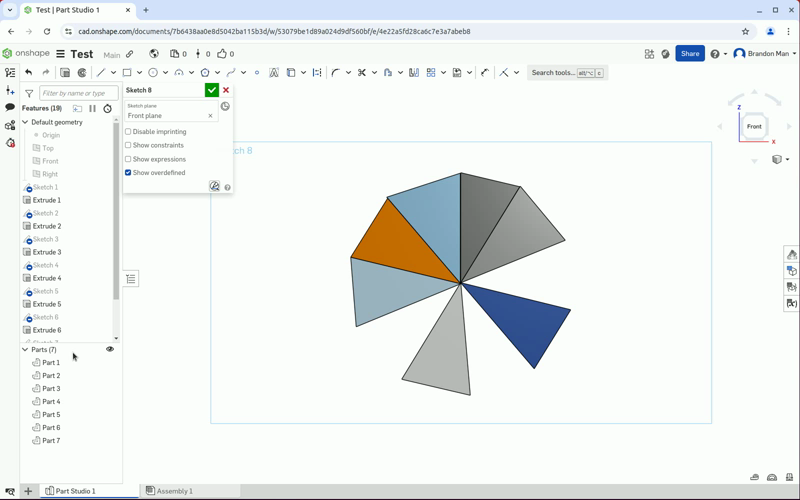
key(y)
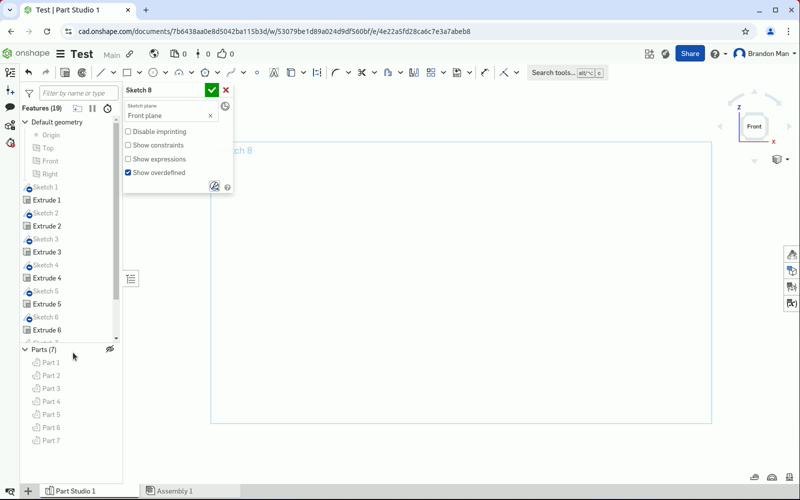
key(l)
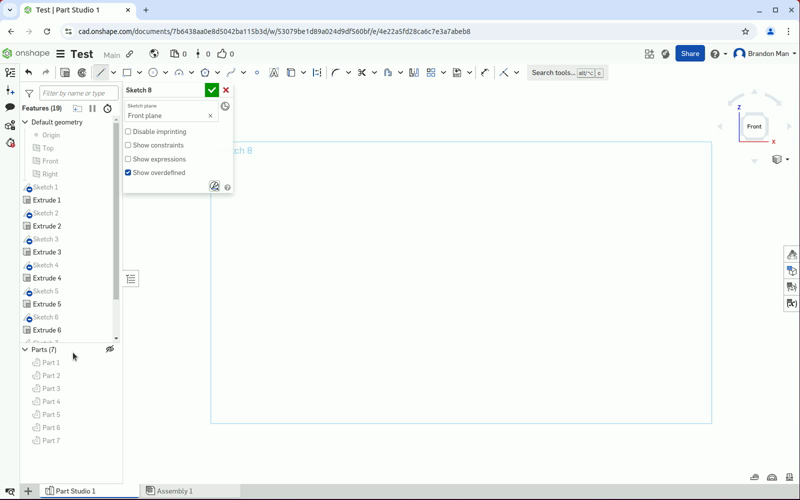
key_down(shift)
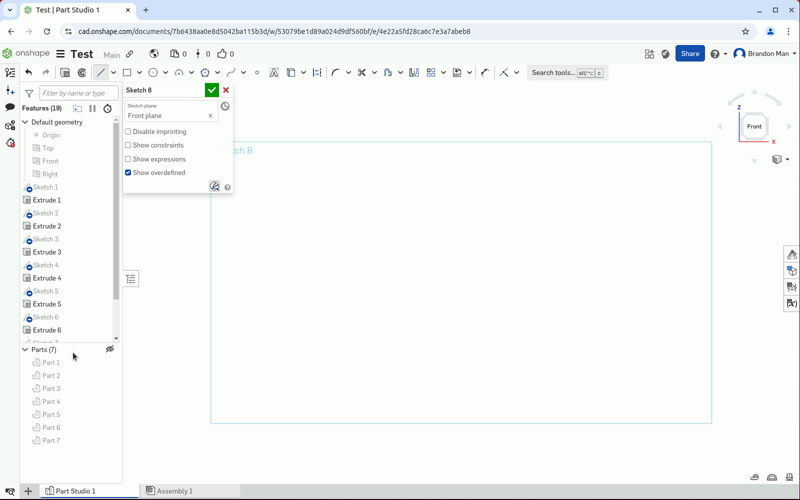
mouse_move(460, 282)
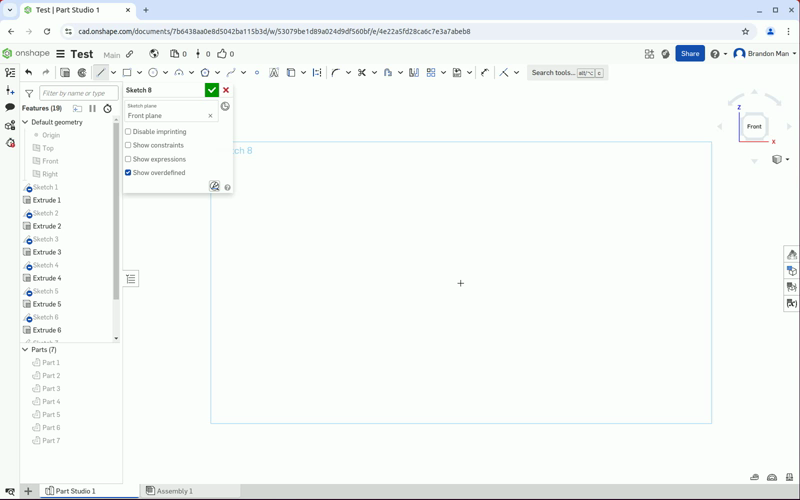
click(460, 282)
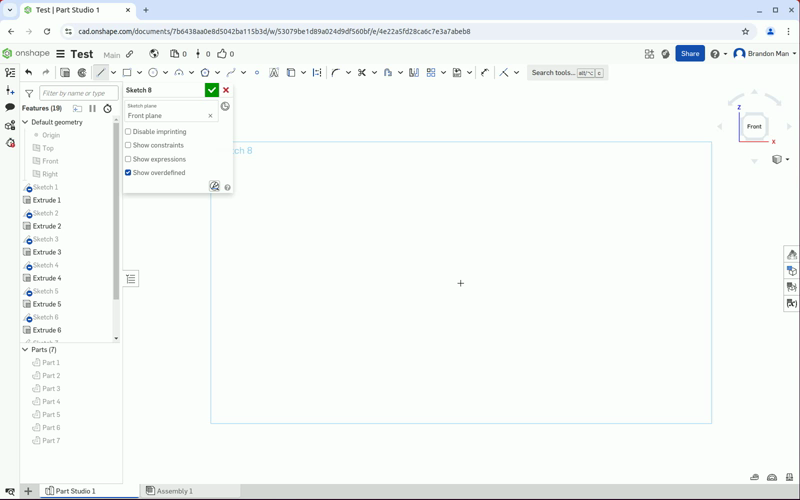
key_up(shift)
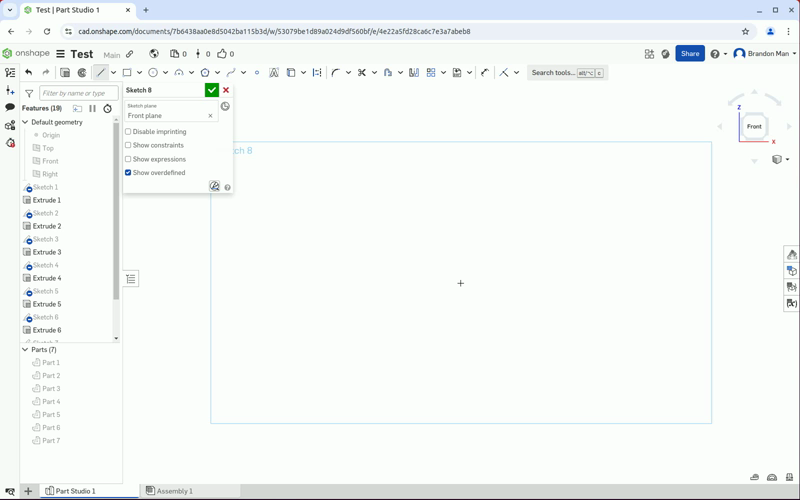
key_down(shift)
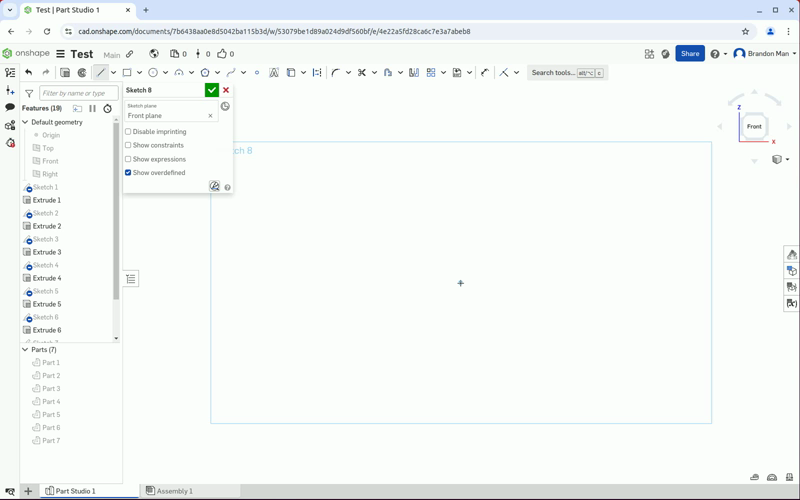
mouse_move(570, 309)
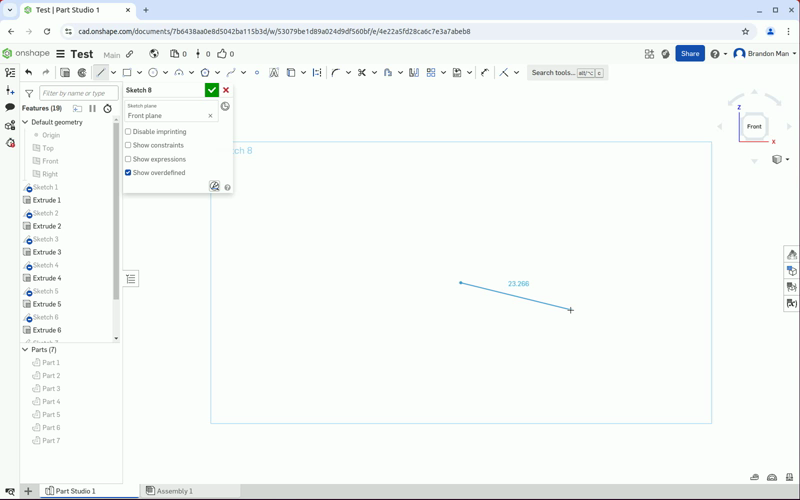
click(570, 309)
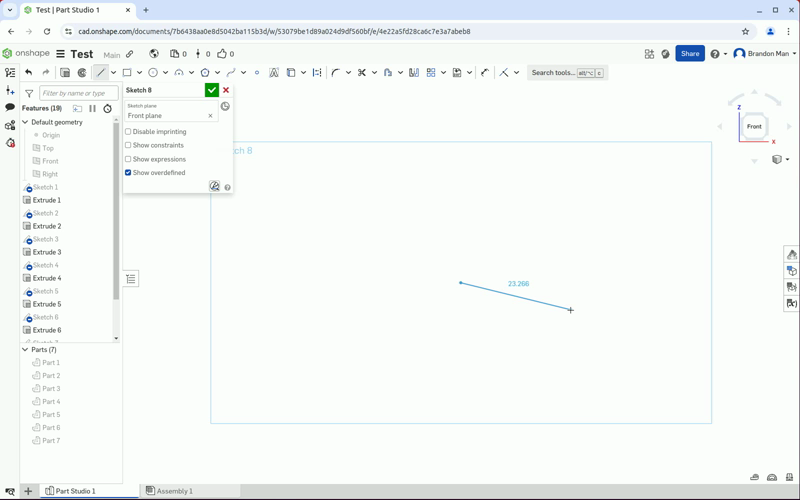
key_up(shift)
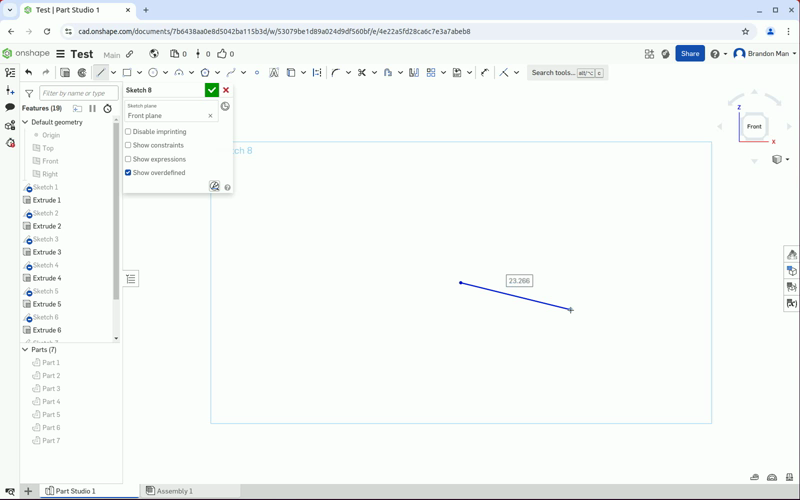
key_down(shift)
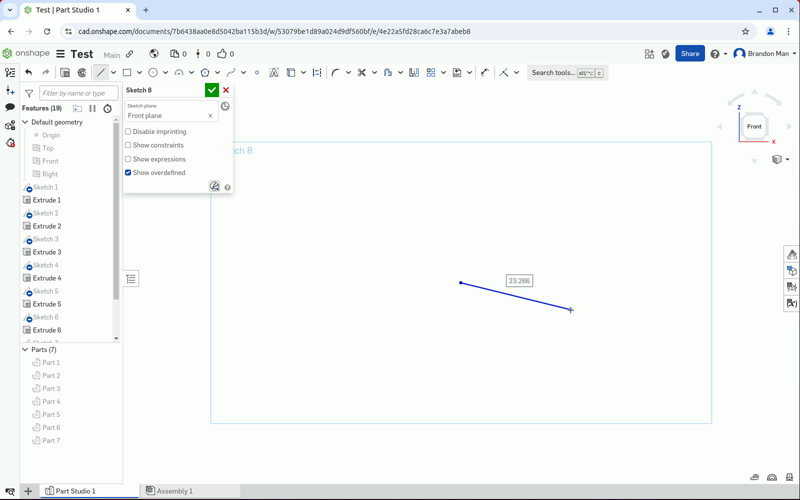
mouse_move(565, 240)
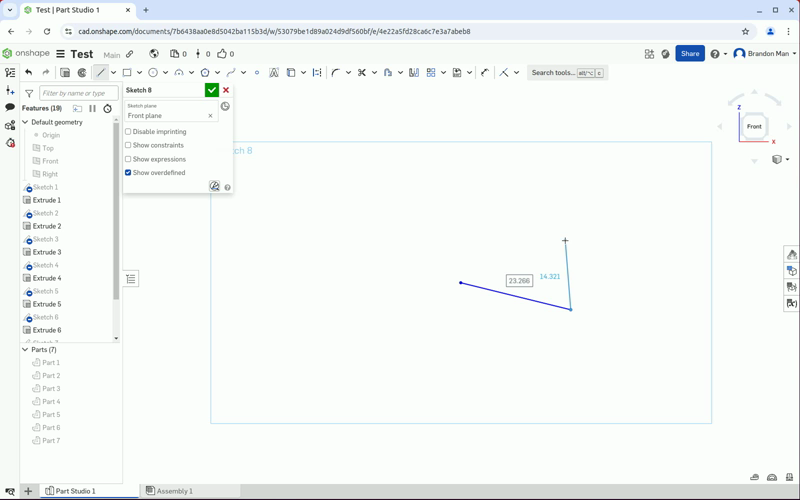
click(565, 240)
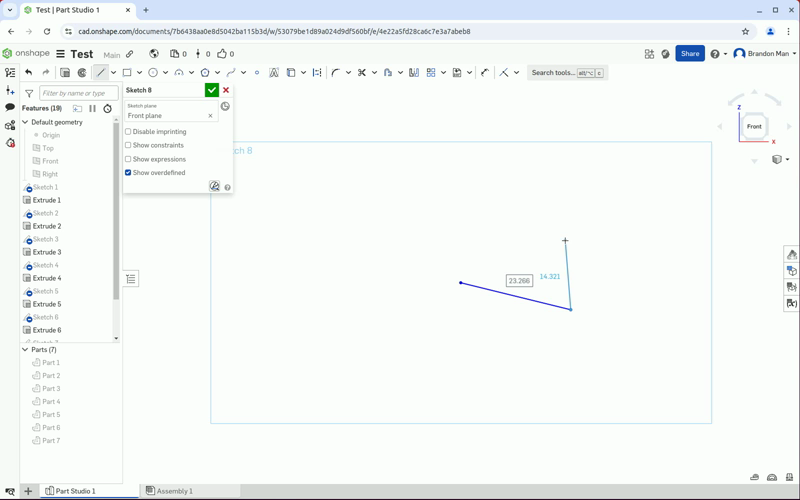
key_up(shift)
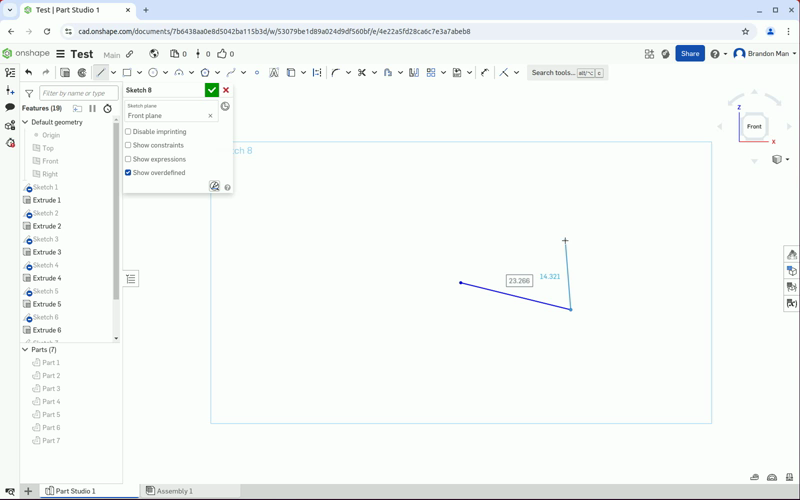
key_down(shift)
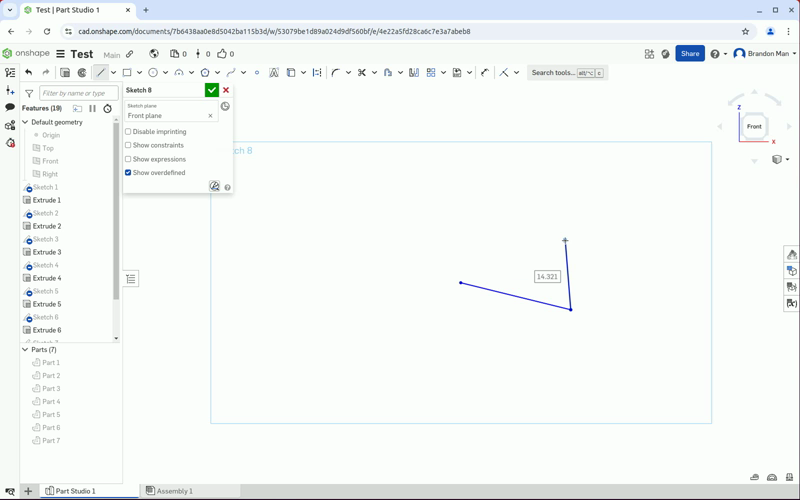
mouse_move(460, 282)
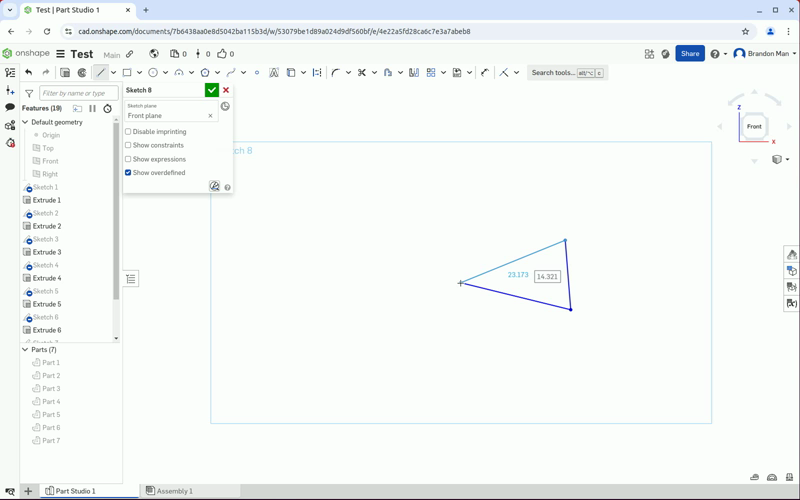
key_up(shift)
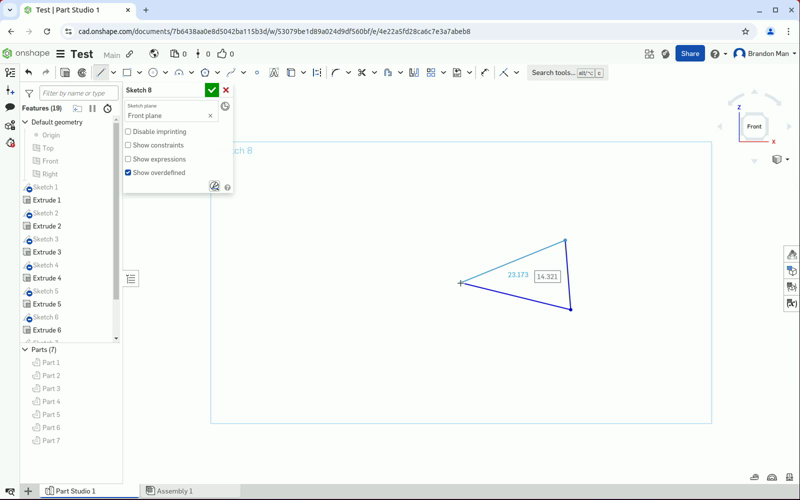
click(460, 282)
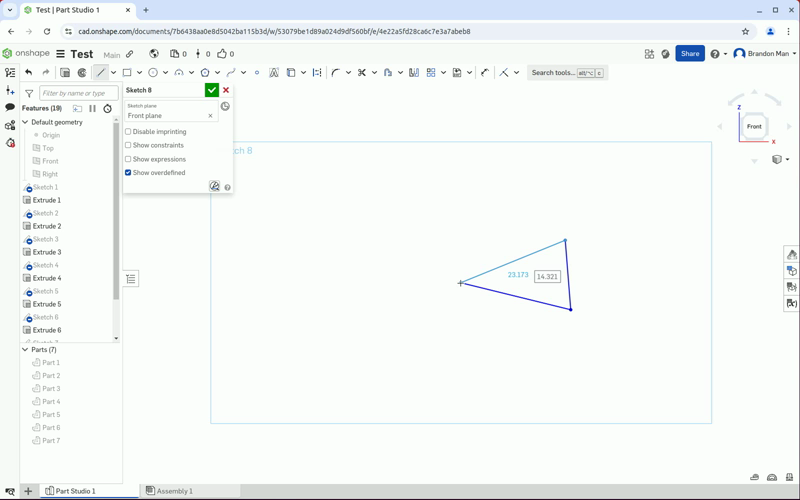
key(esc)
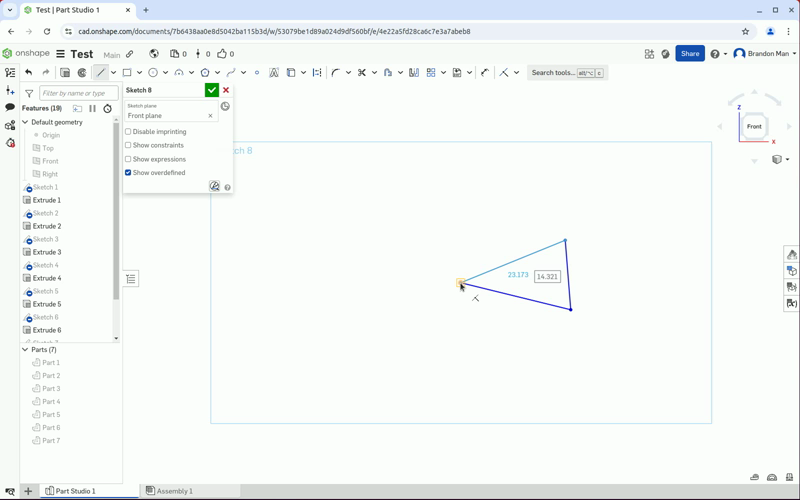
mouse_move(546, 293)
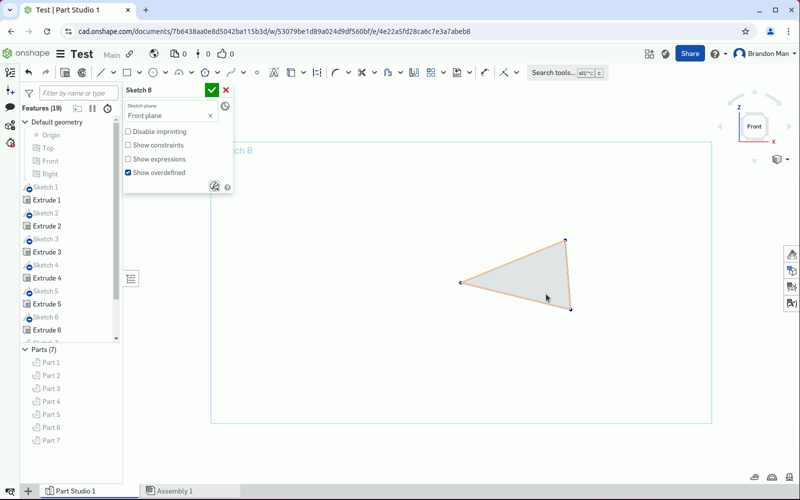
click(546, 293)
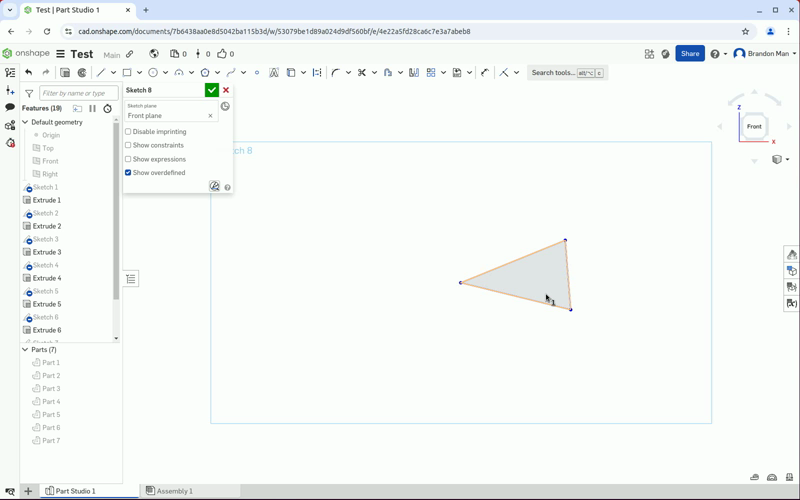
mouse_move(73, 352)
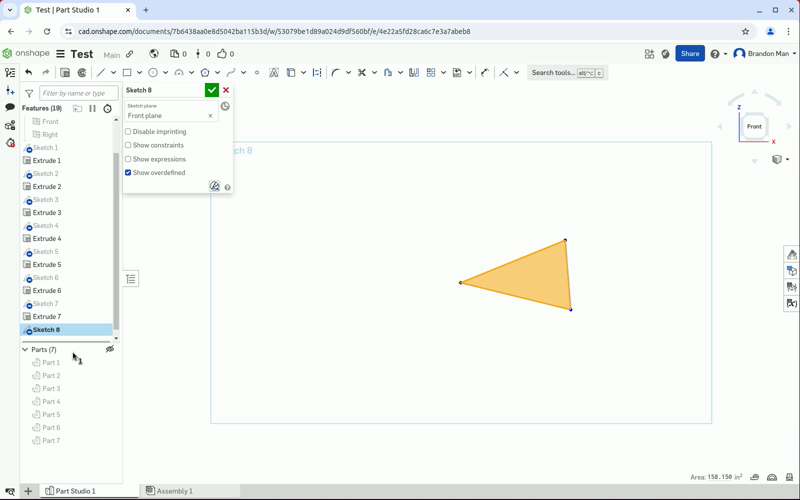
key(shift+y)
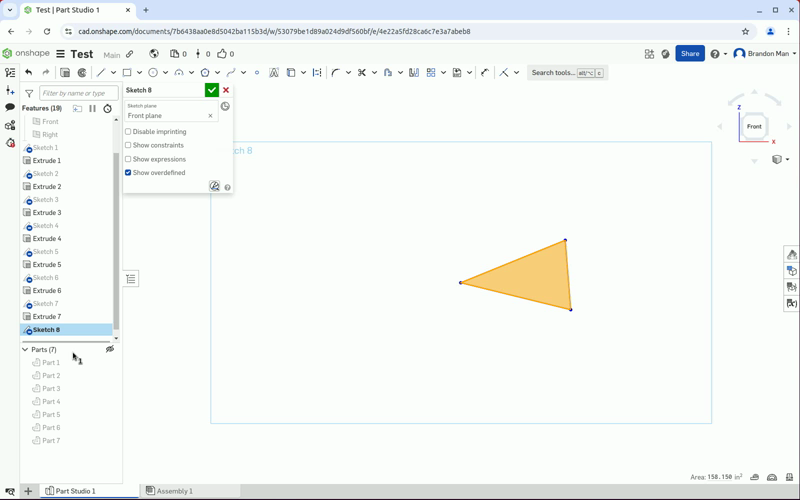
key(shift+e)
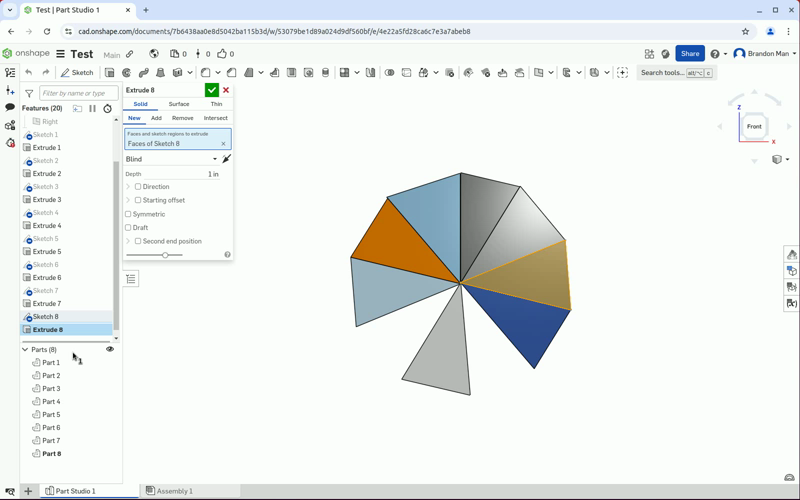
mouse_move(143, 106)
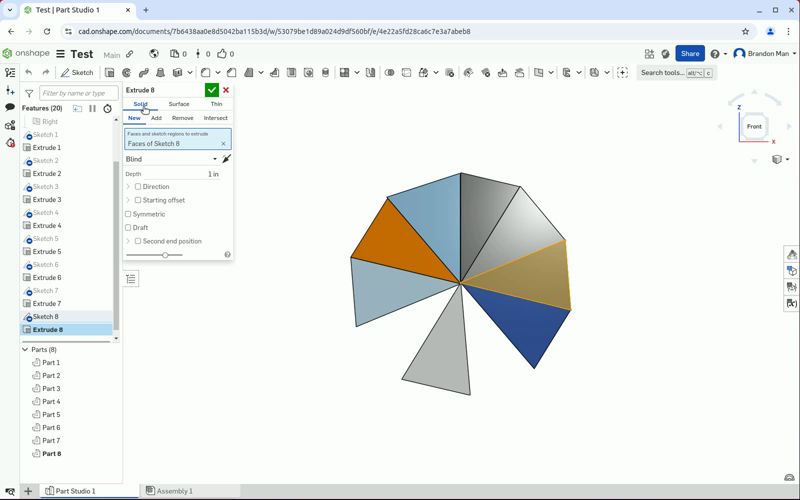
click(143, 106)
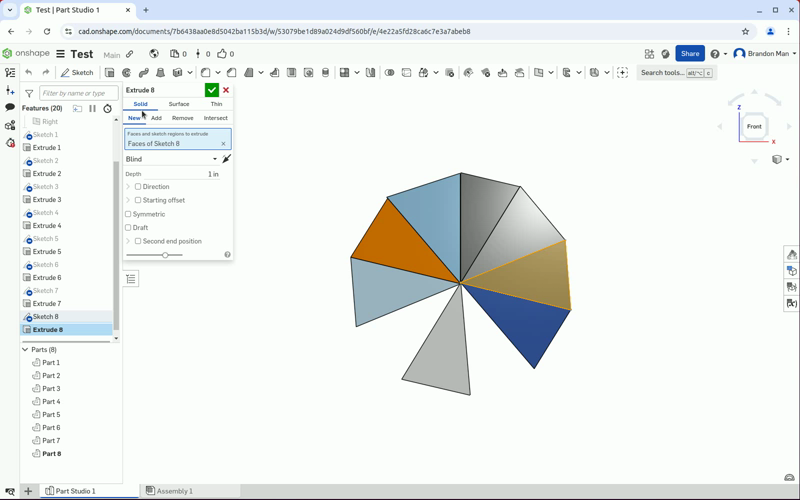
mouse_move(137, 120)
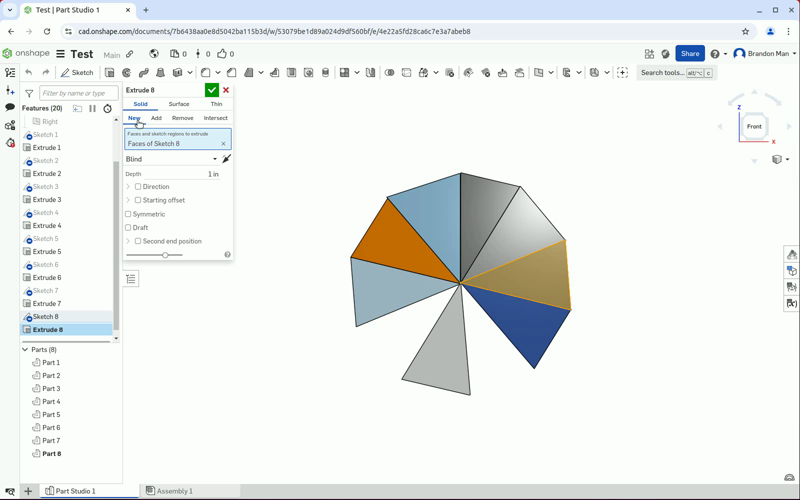
click(137, 120)
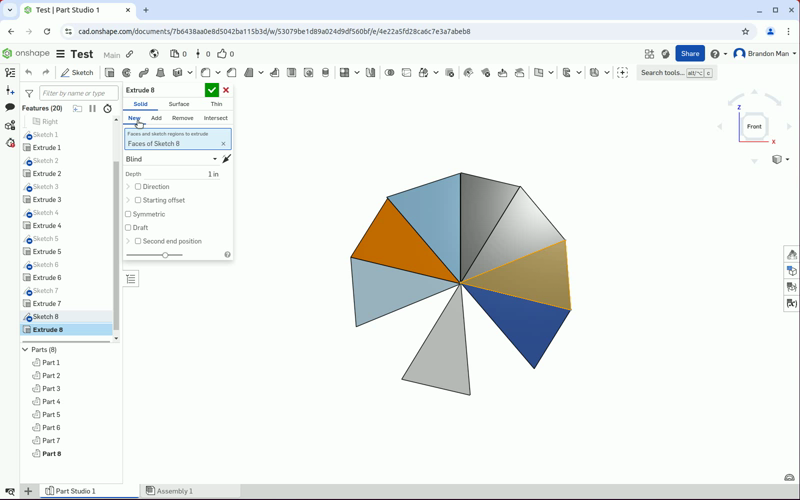
key(tab, 4)
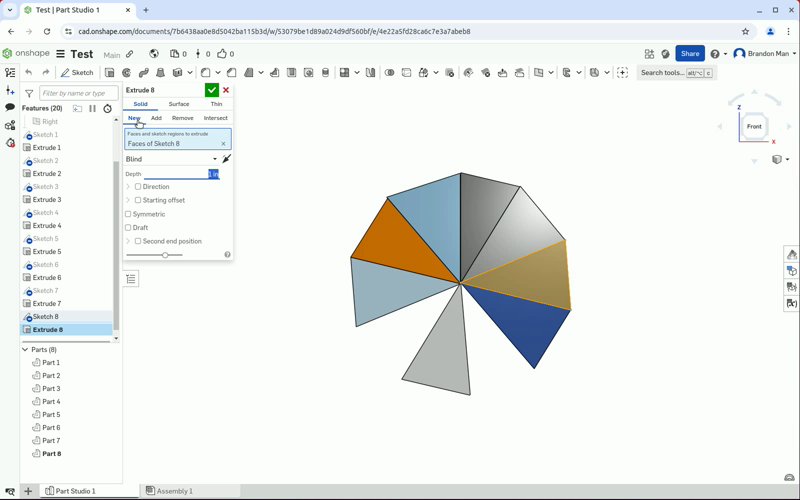
text(26.96)
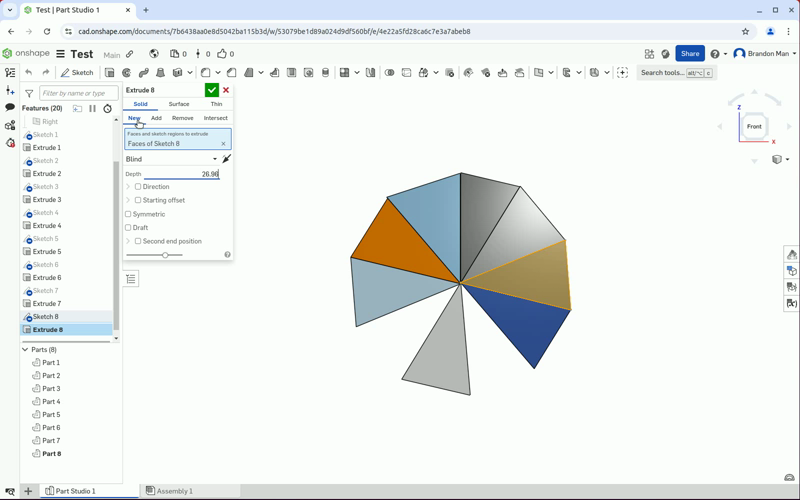
key(tab, 3)
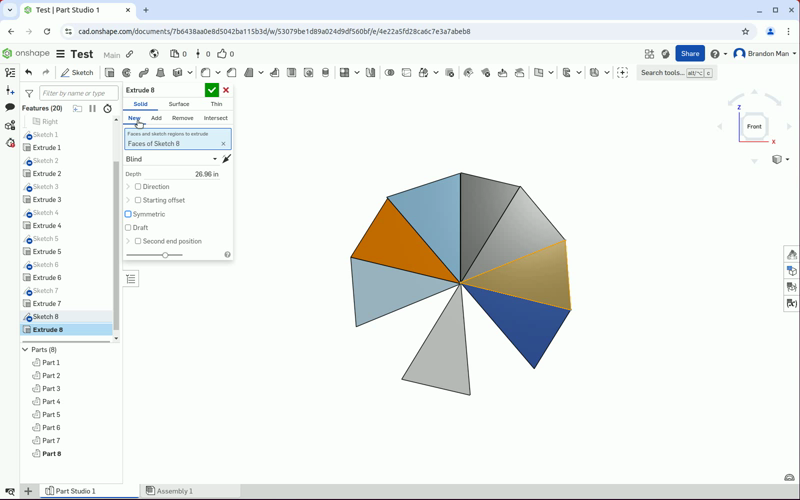
key(space)
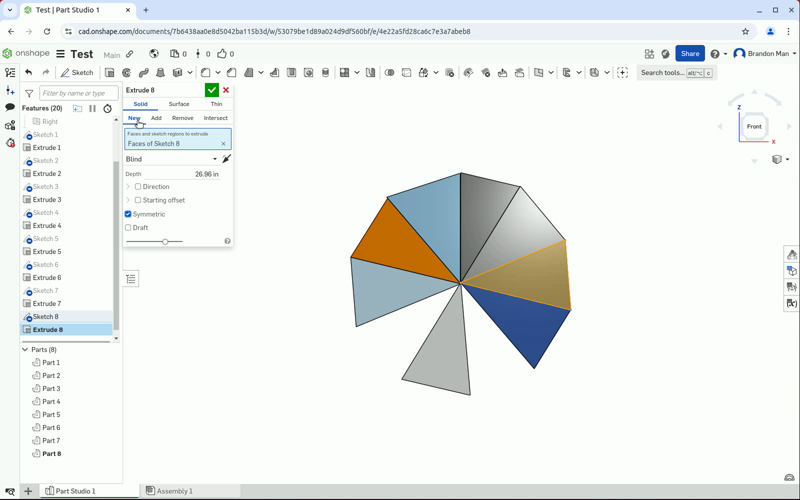
key(enter)
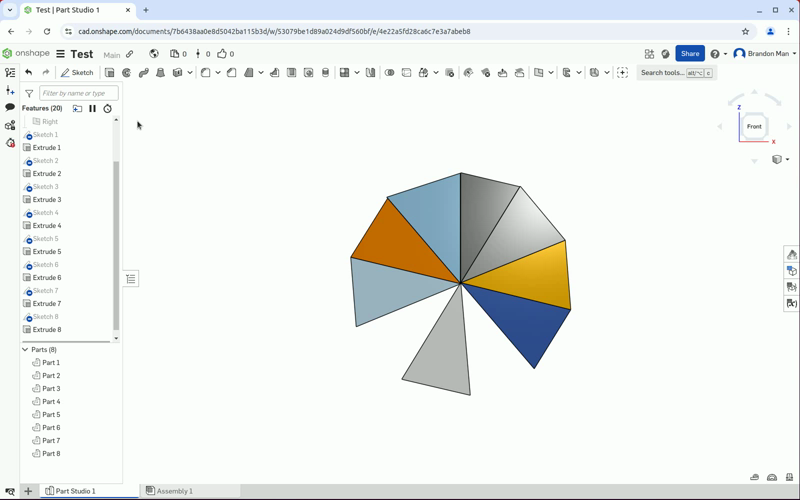
key(shift+h)
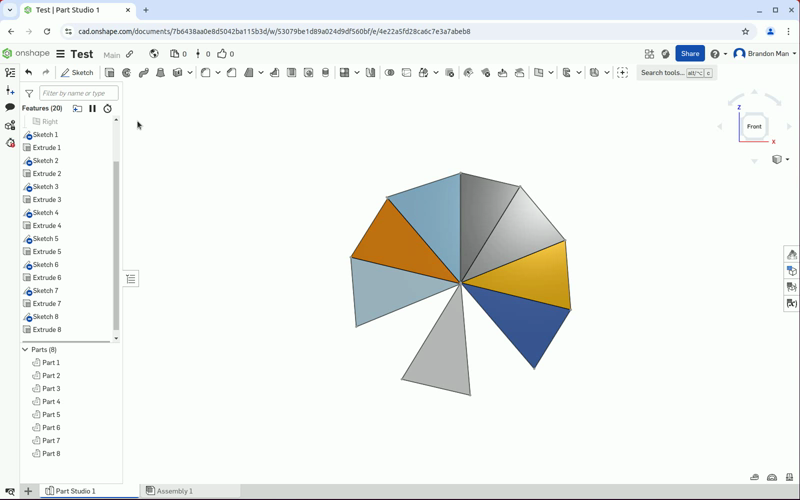
key(shift+h)
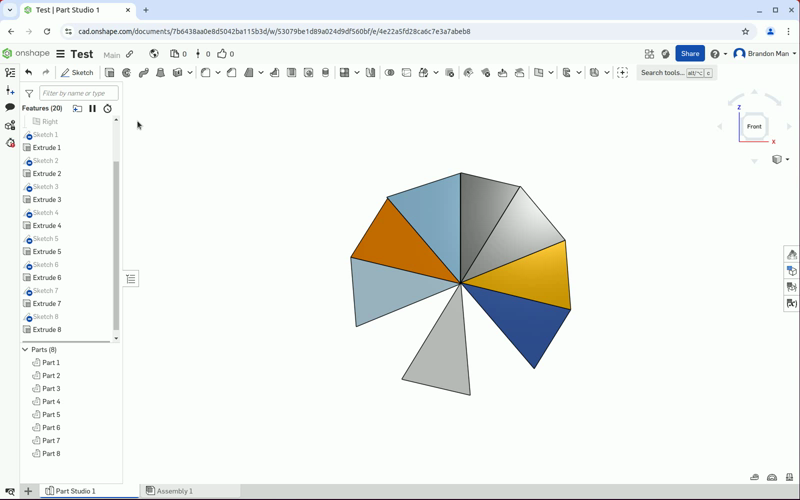
mouse_move(69, 137)
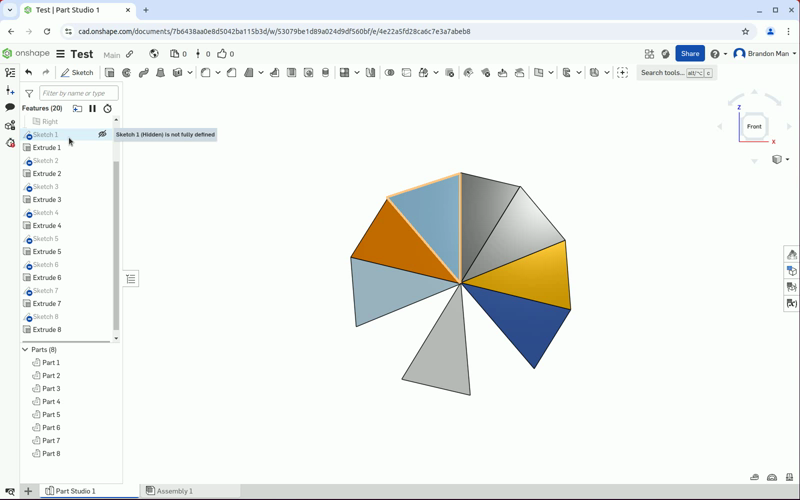
click(69, 137)
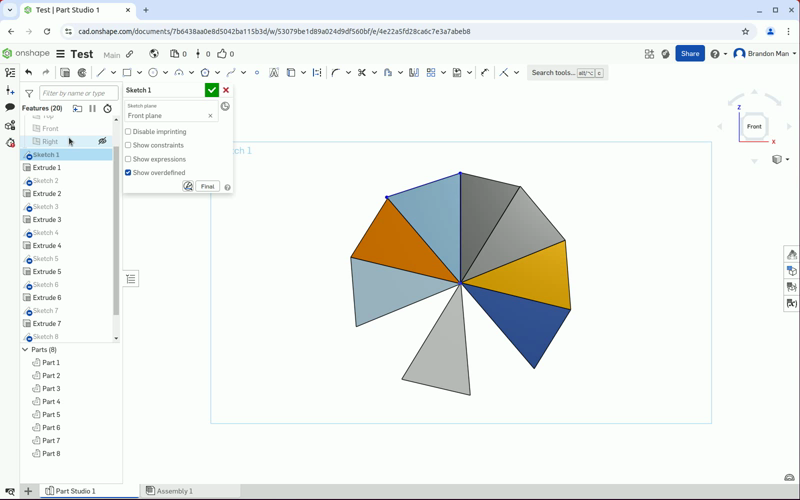
mouse_move(229, 92)
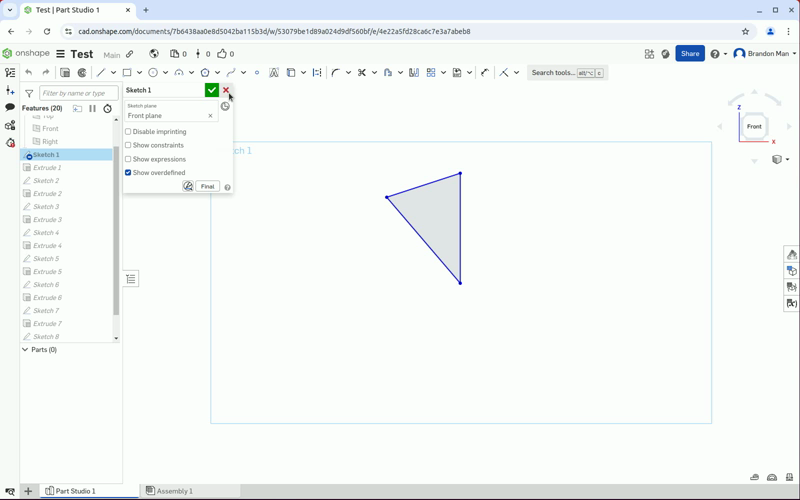
click(229, 92)
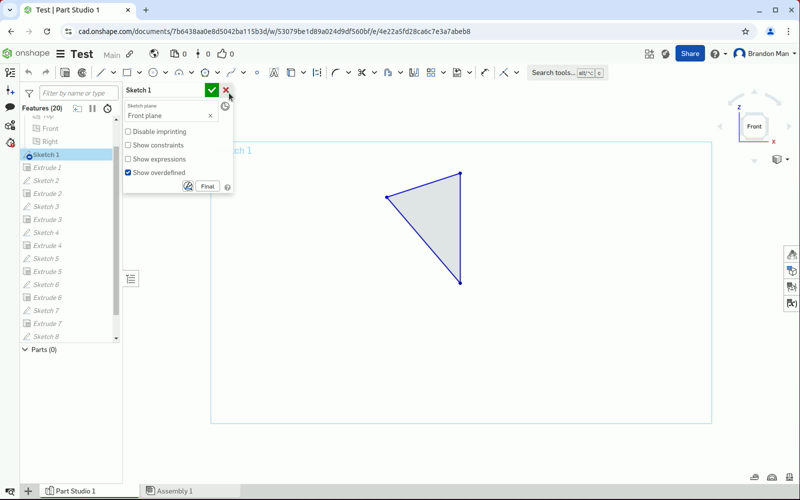
key(shift+s)
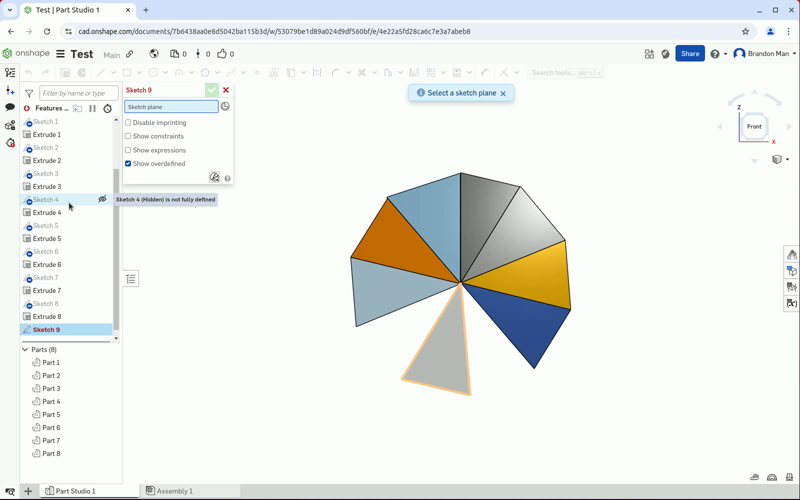
scroll(3)
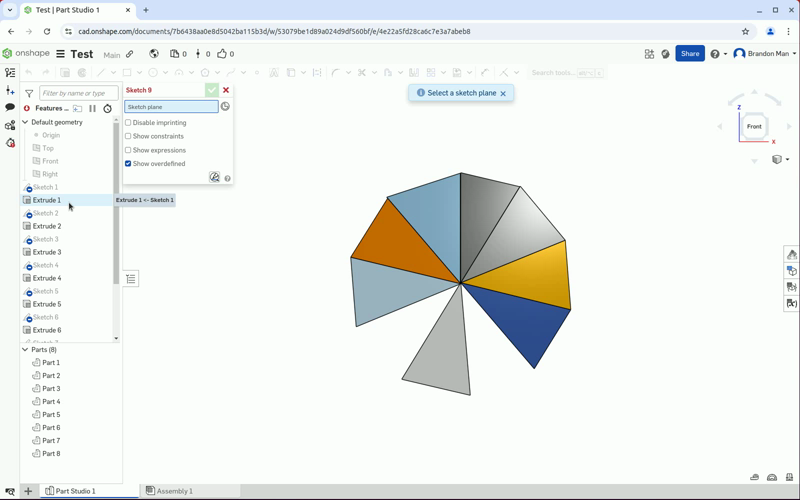
mouse_move(69, 163)
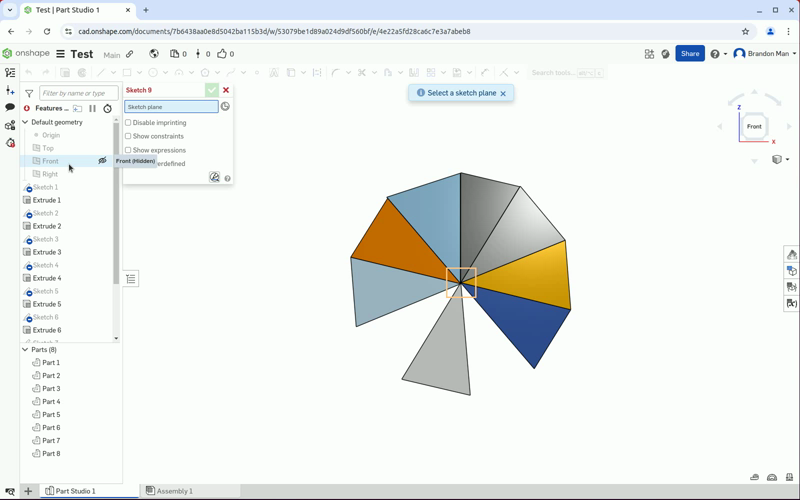
click(69, 163)
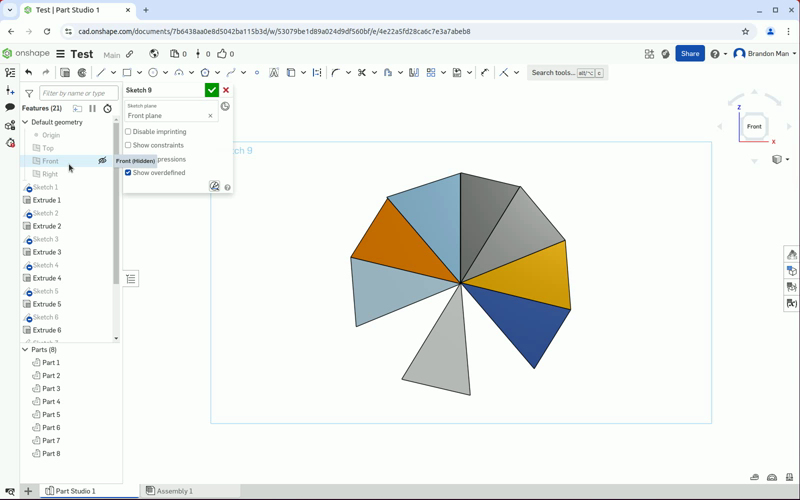
mouse_move(73, 352)
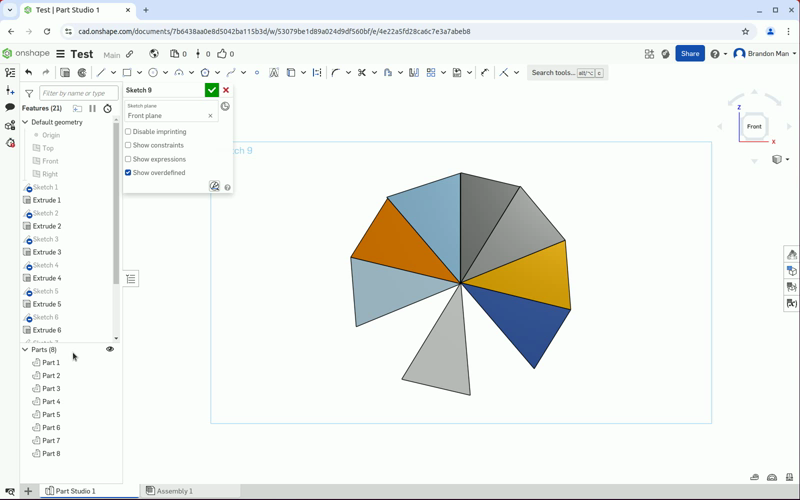
key(y)
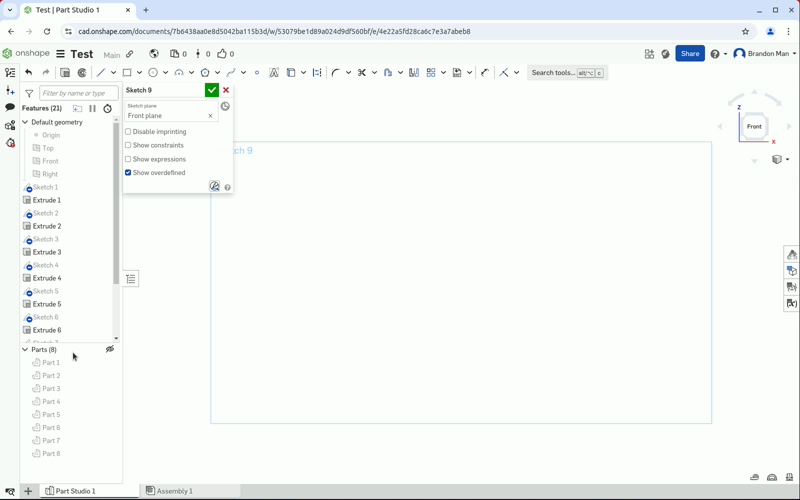
key(l)
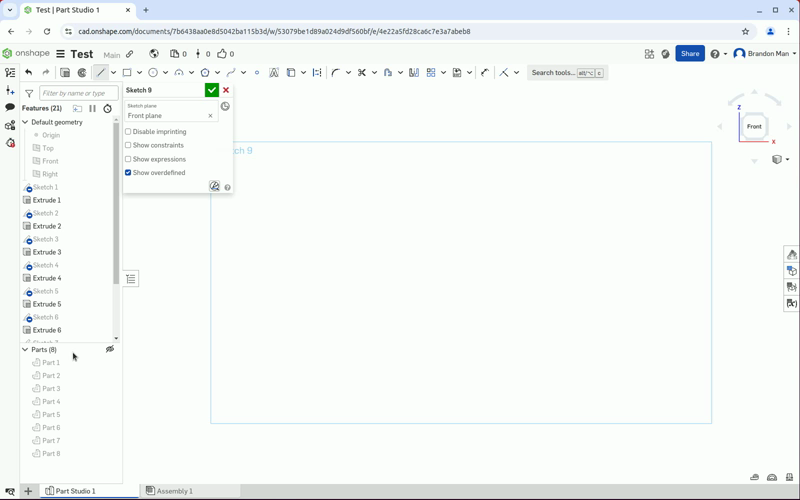
key_down(shift)
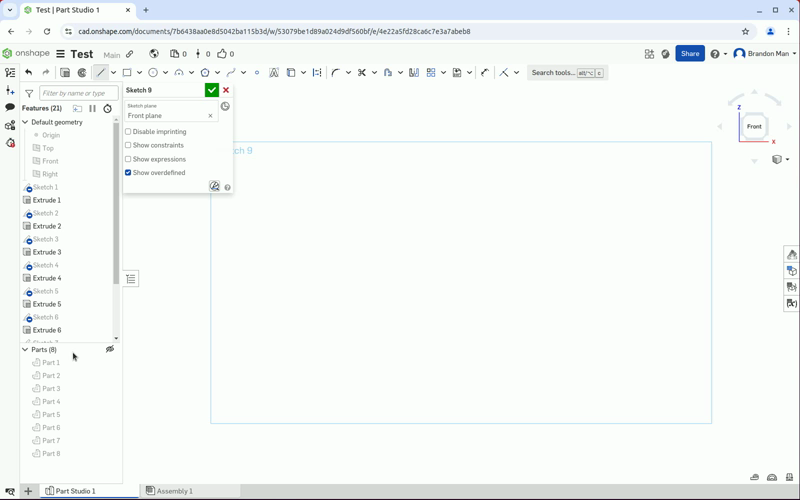
mouse_move(460, 282)
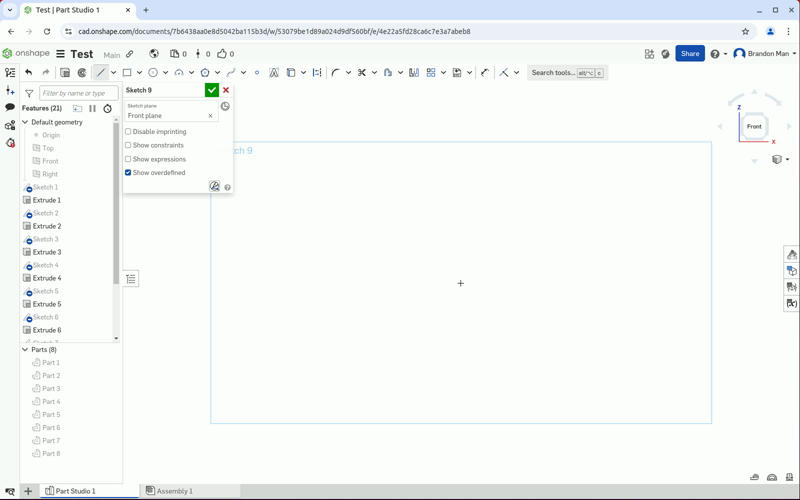
click(460, 282)
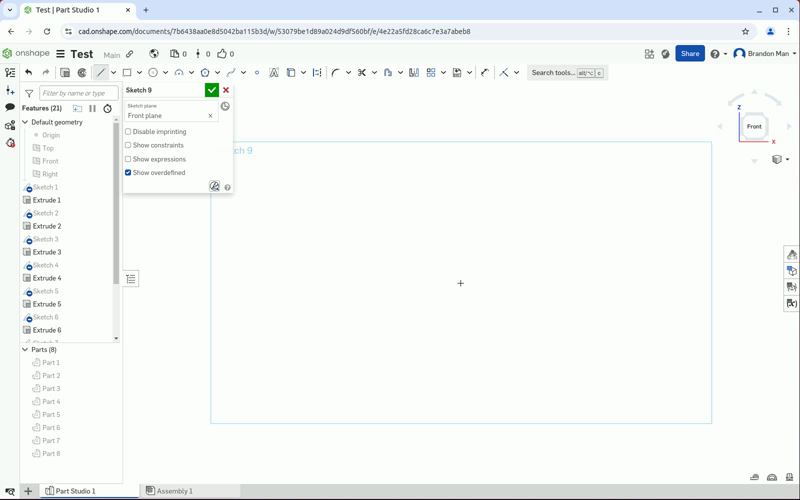
key_up(shift)
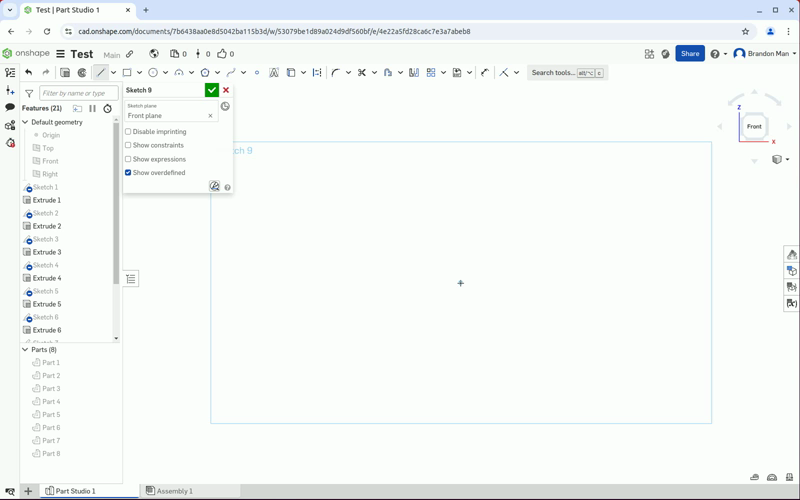
key_down(shift)
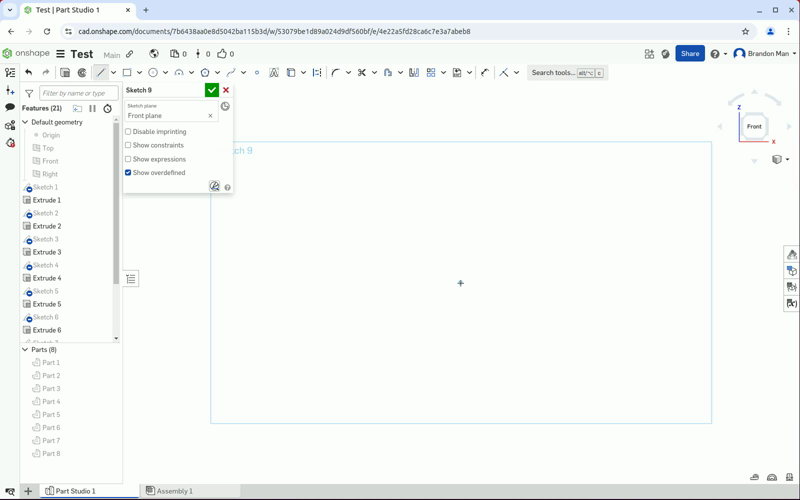
mouse_move(469, 395)
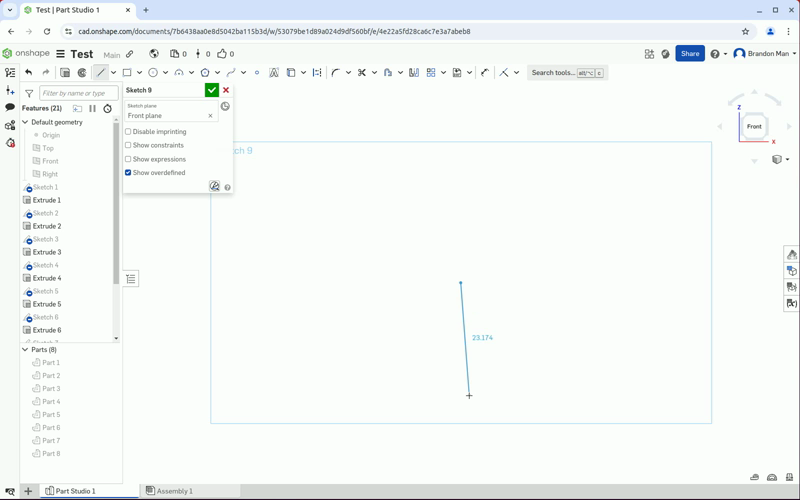
click(469, 395)
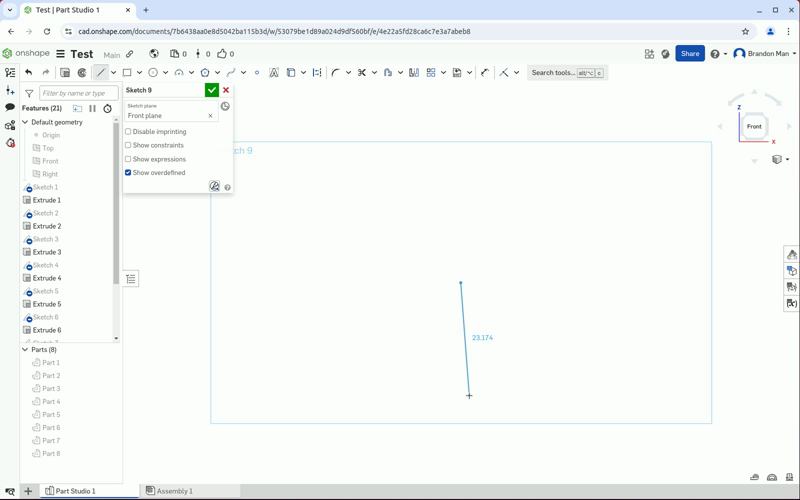
key_up(shift)
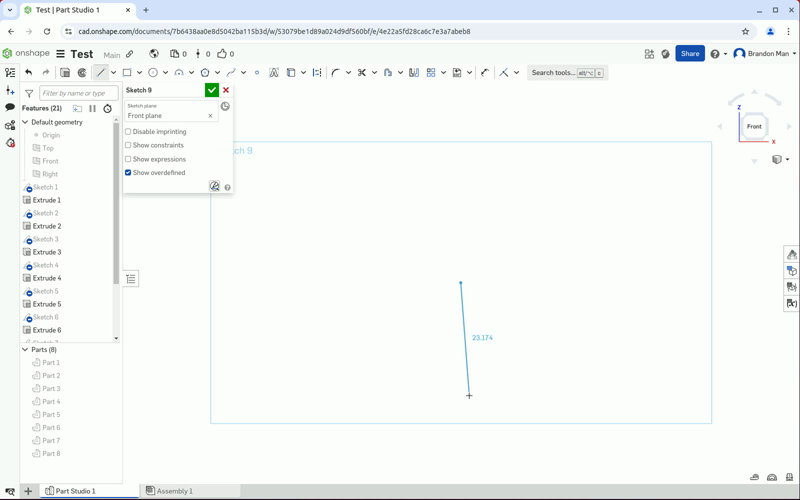
key_down(shift)
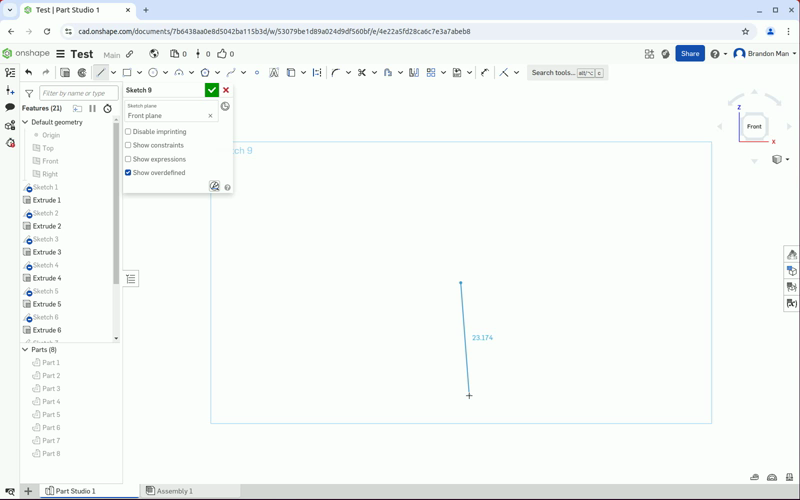
mouse_move(534, 368)
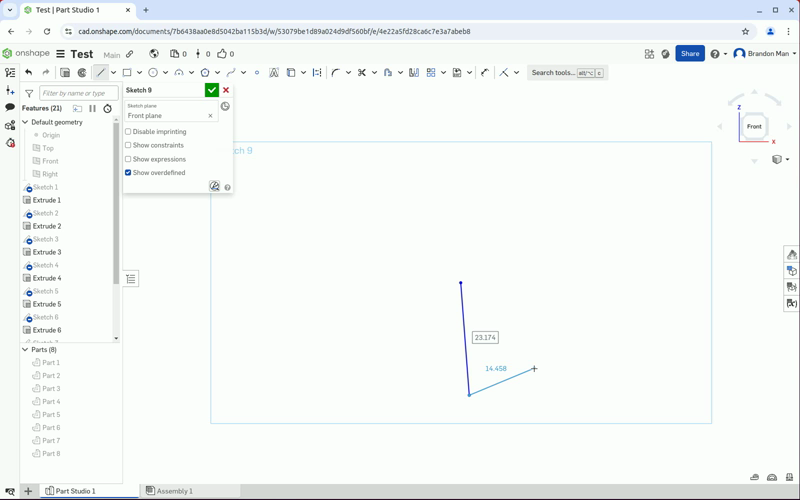
click(534, 368)
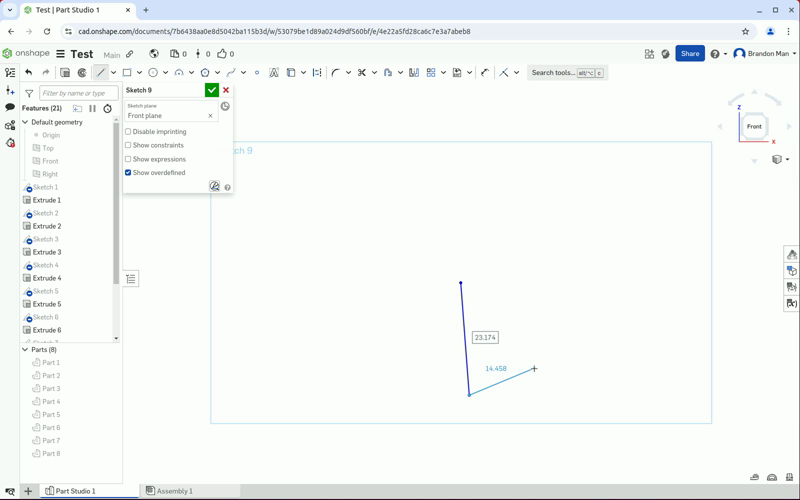
key_up(shift)
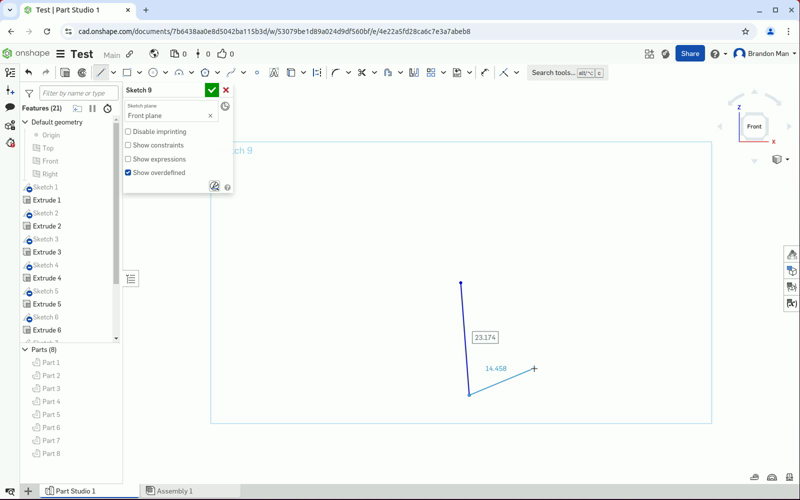
key_down(shift)
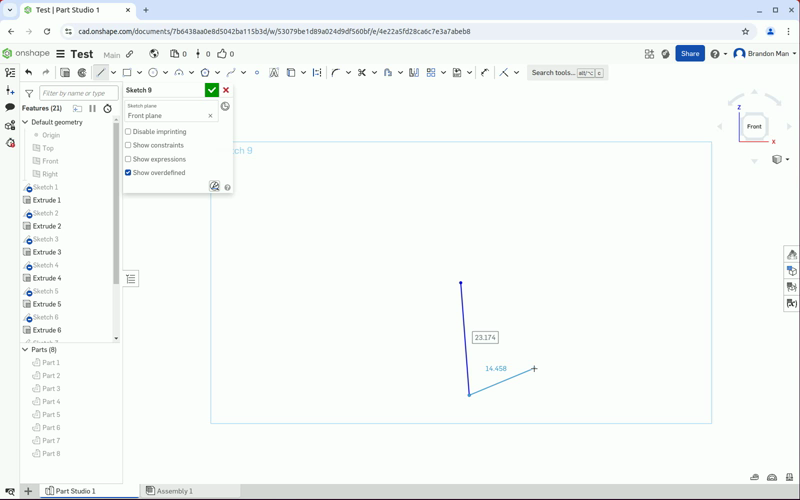
mouse_move(460, 282)
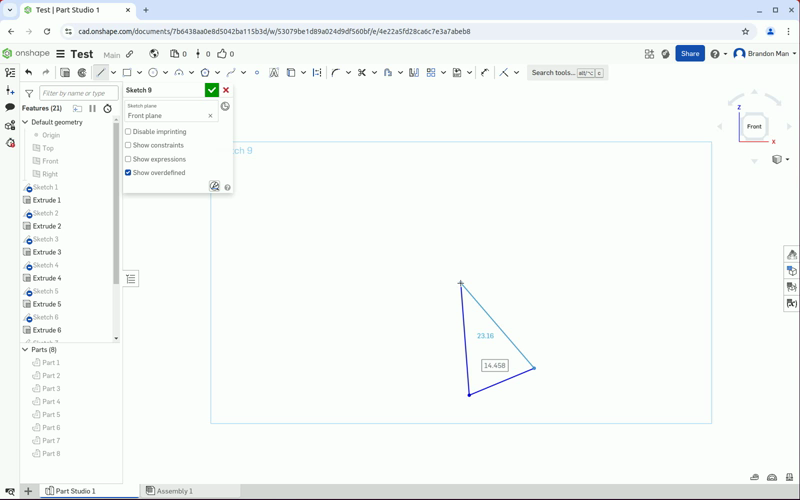
key_up(shift)
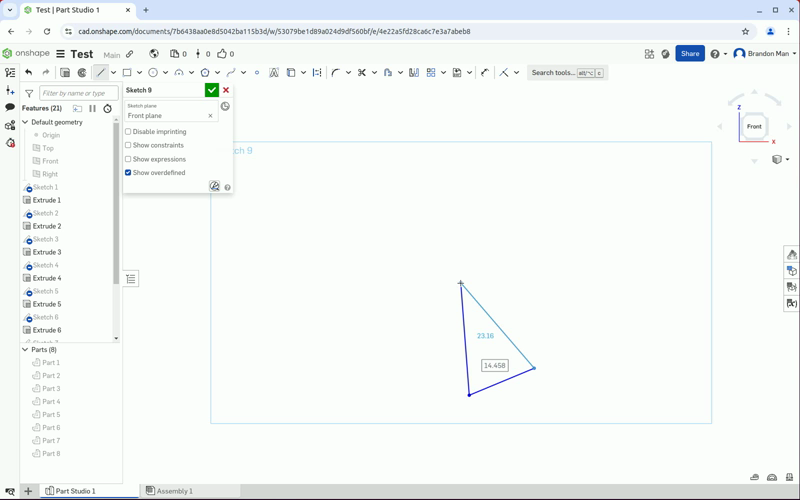
click(460, 282)
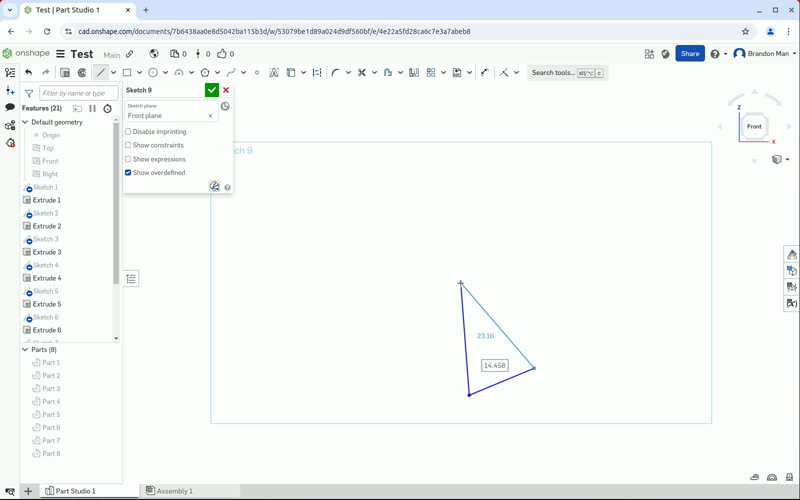
key(esc)
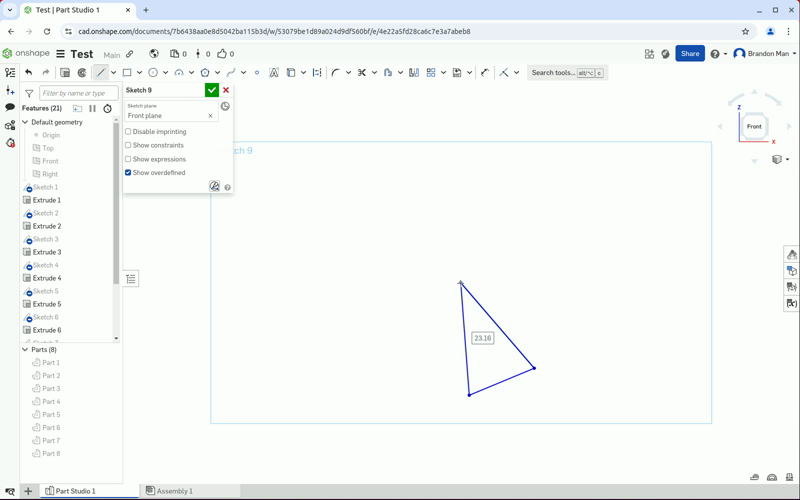
mouse_move(501, 374)
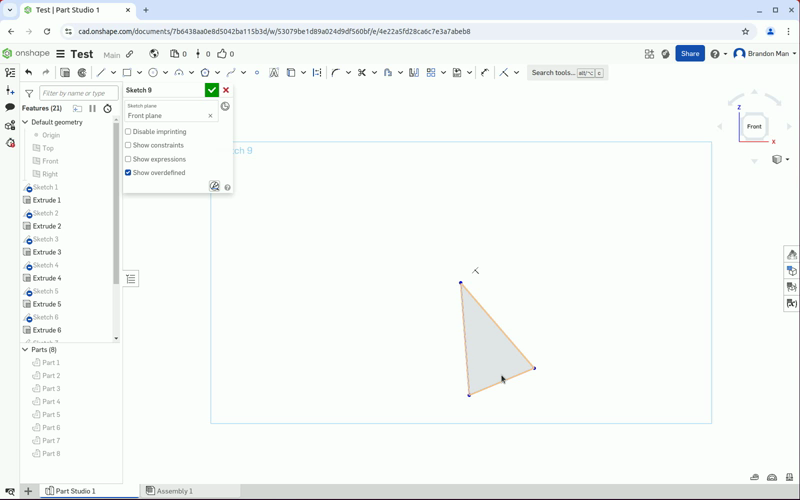
click(501, 374)
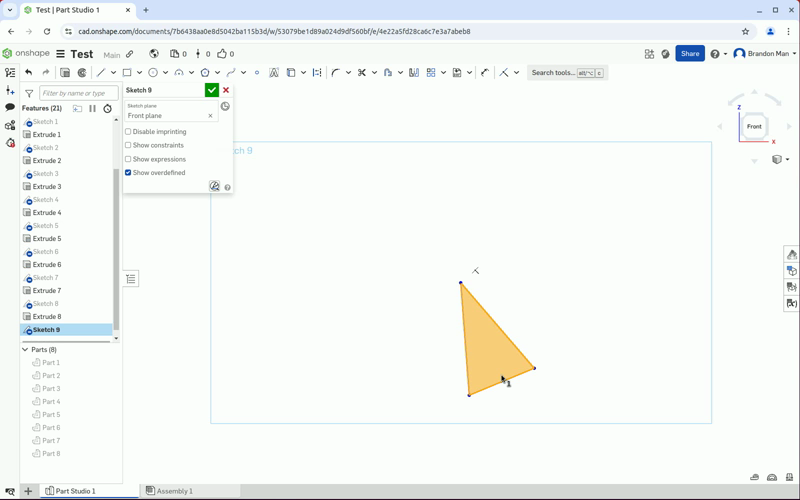
mouse_move(73, 352)
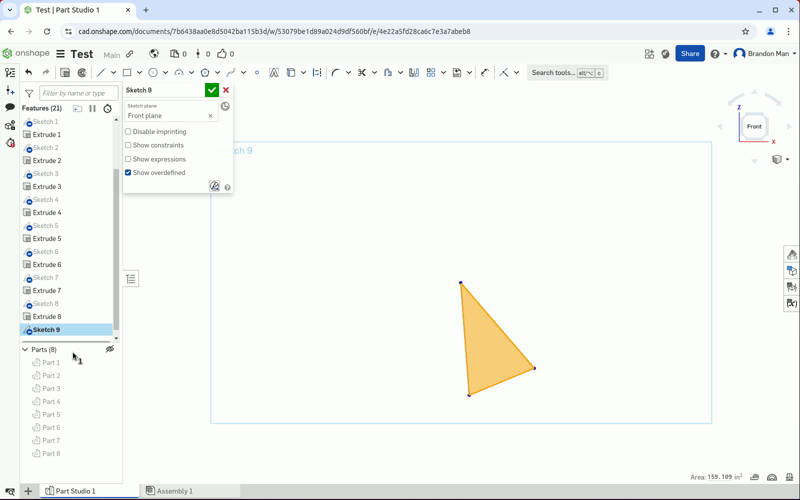
key(shift+y)
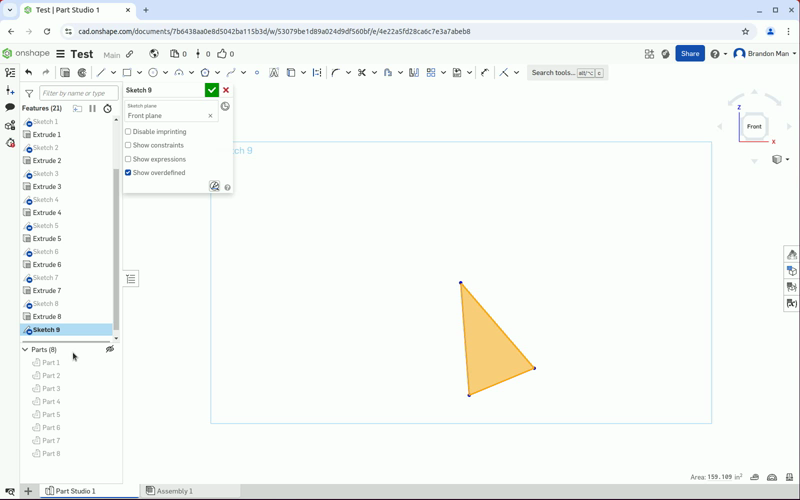
key(shift+e)
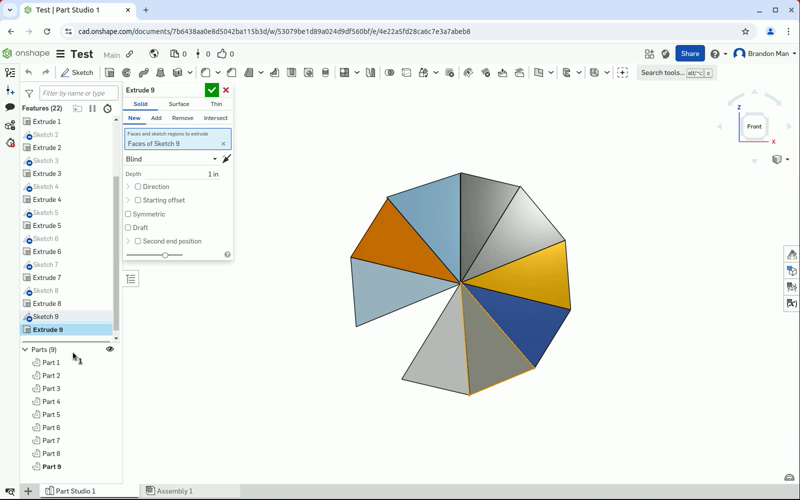
mouse_move(143, 106)
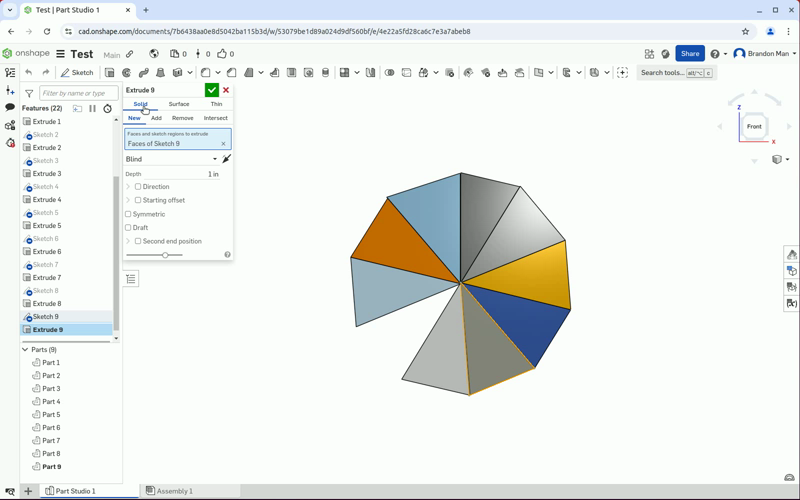
click(143, 106)
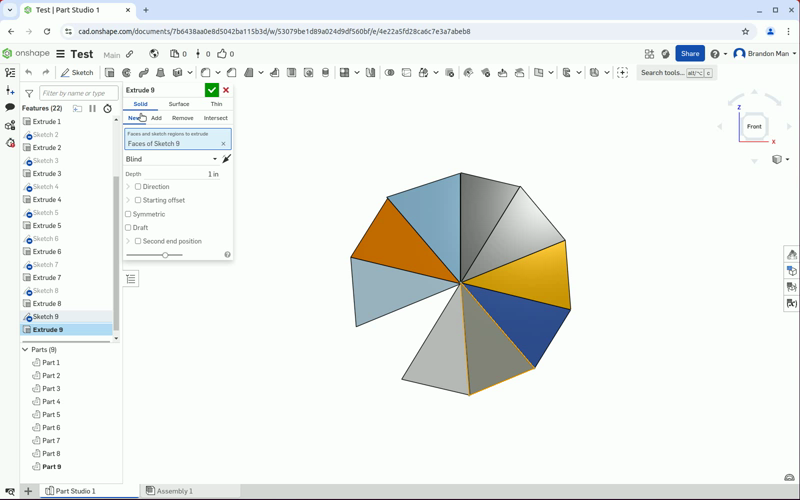
mouse_move(137, 120)
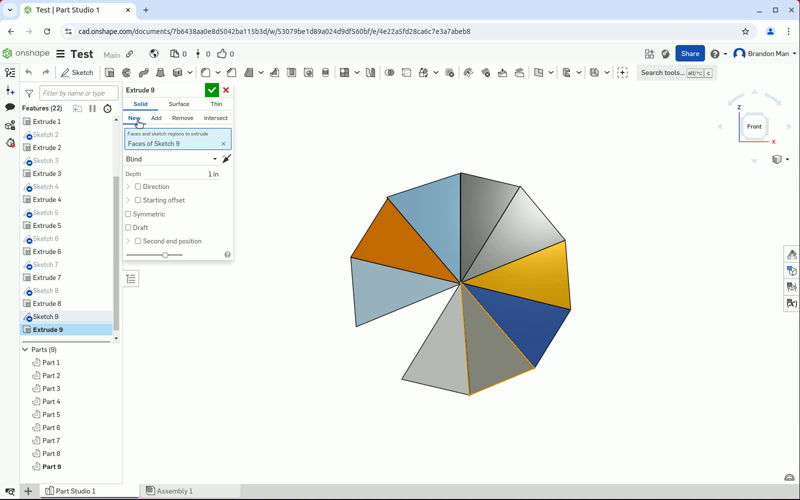
click(137, 120)
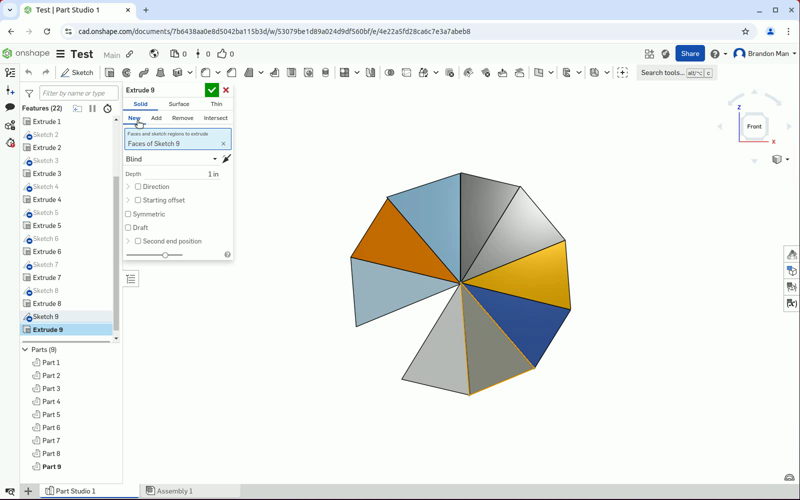
key(tab, 4)
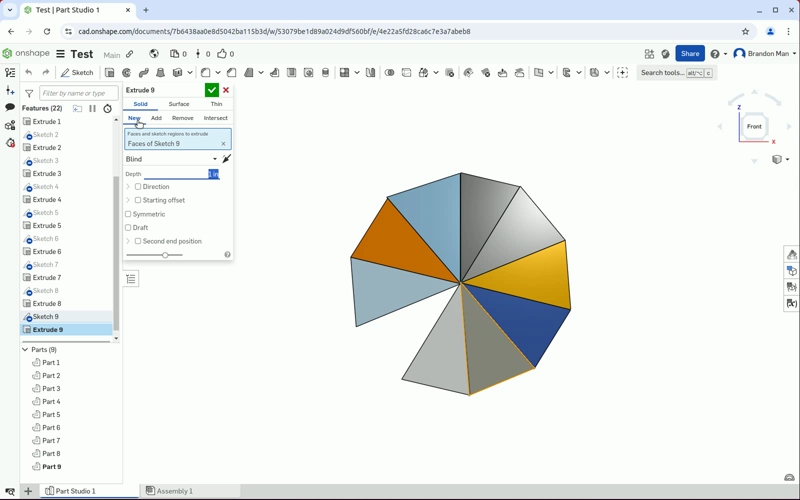
text(26.96)
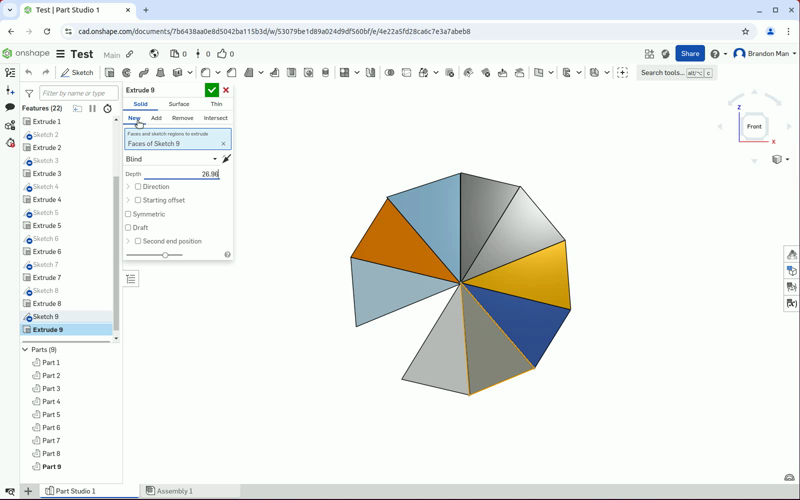
key(tab, 3)
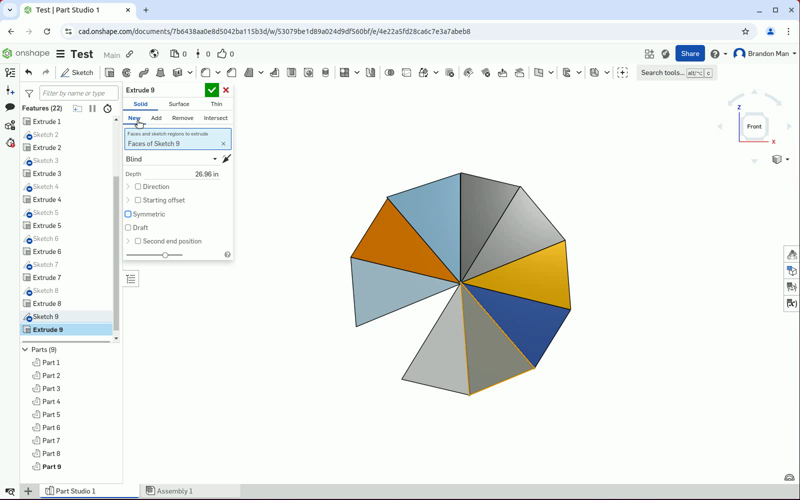
key(space)
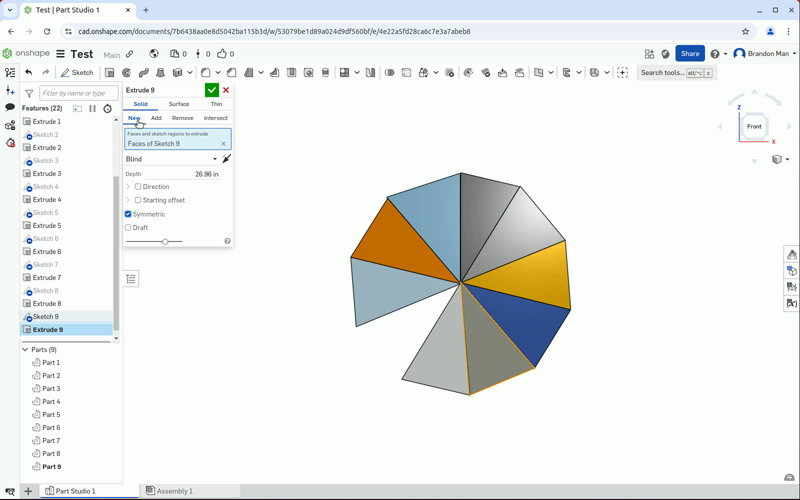
key(enter)
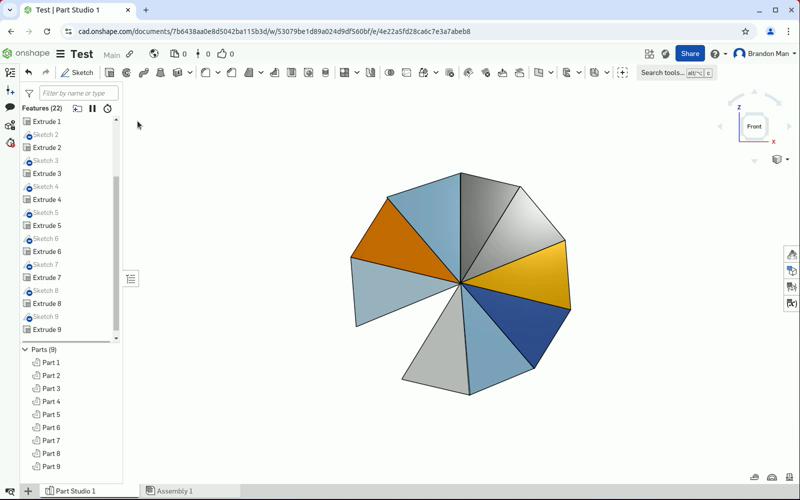
key(shift+h)
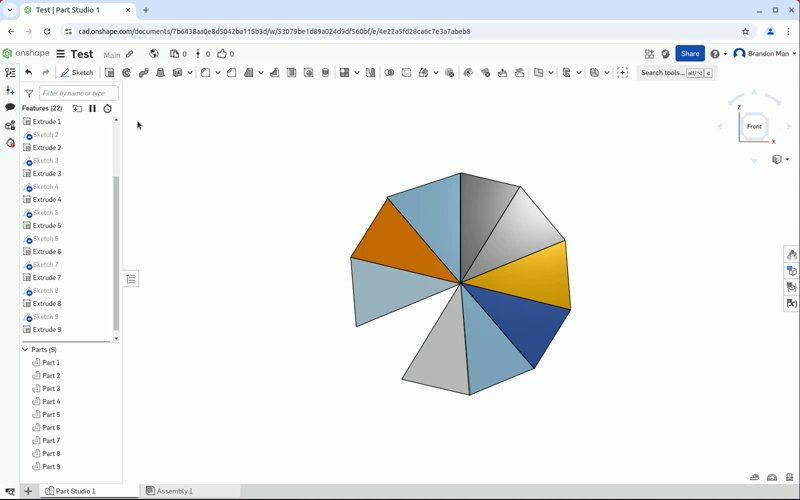
key(shift+h)
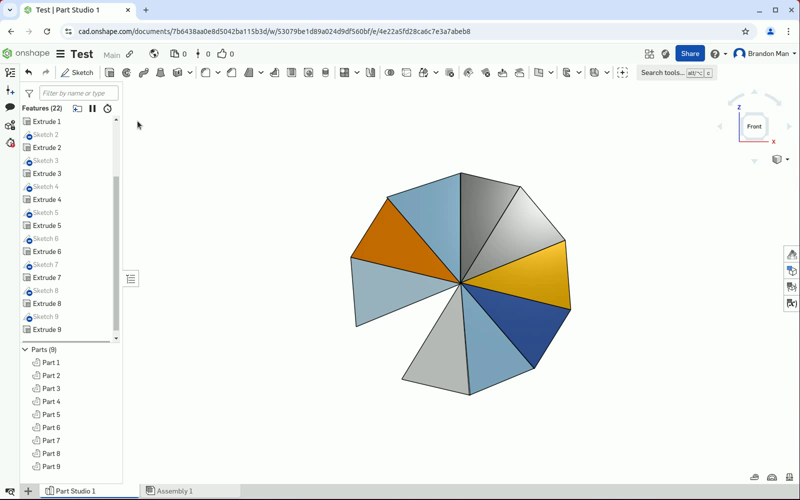
mouse_move(69, 111)
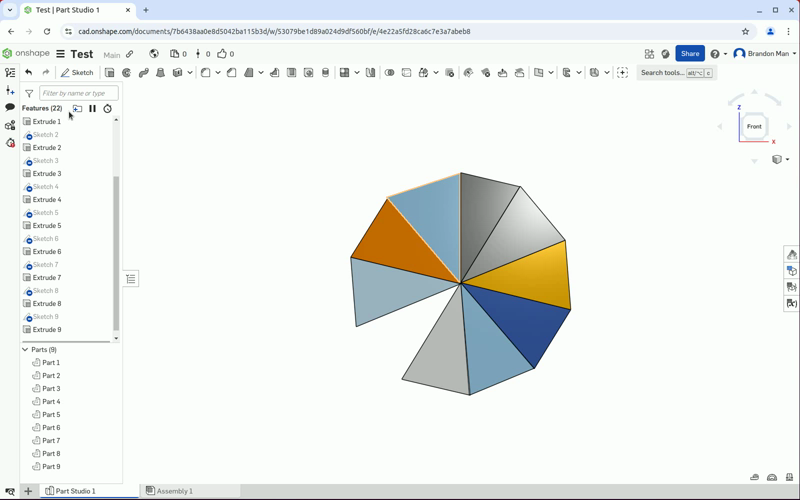
click(69, 111)
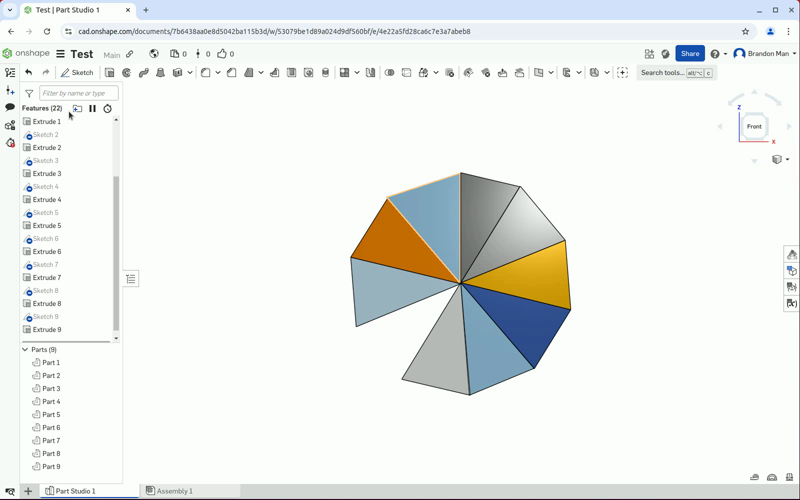
key(shift+s)
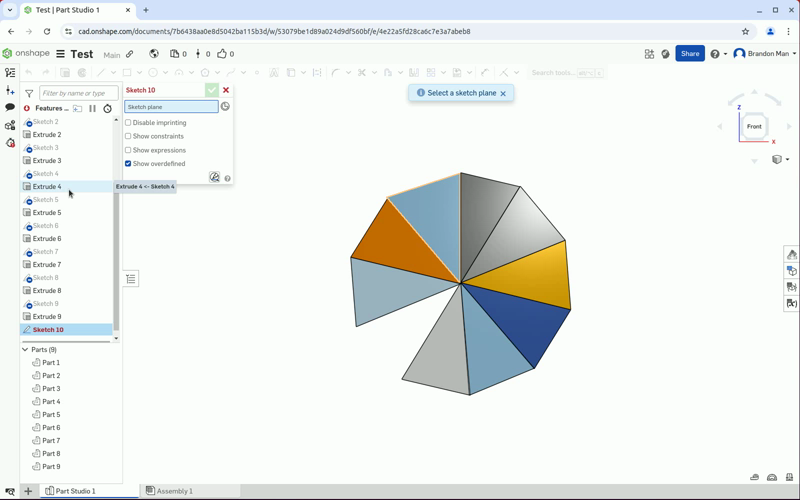
scroll(3)
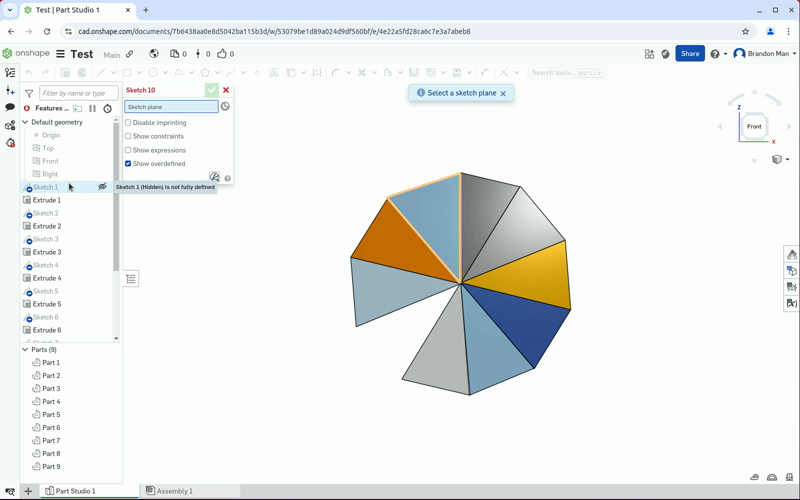
mouse_move(69, 163)
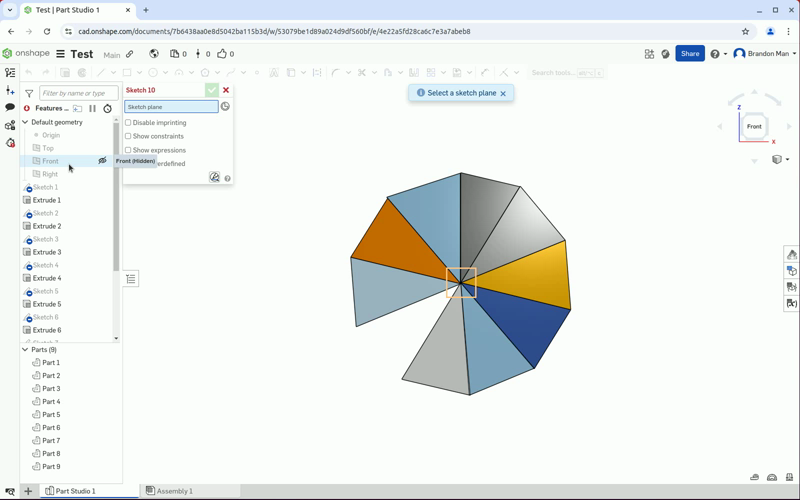
click(69, 163)
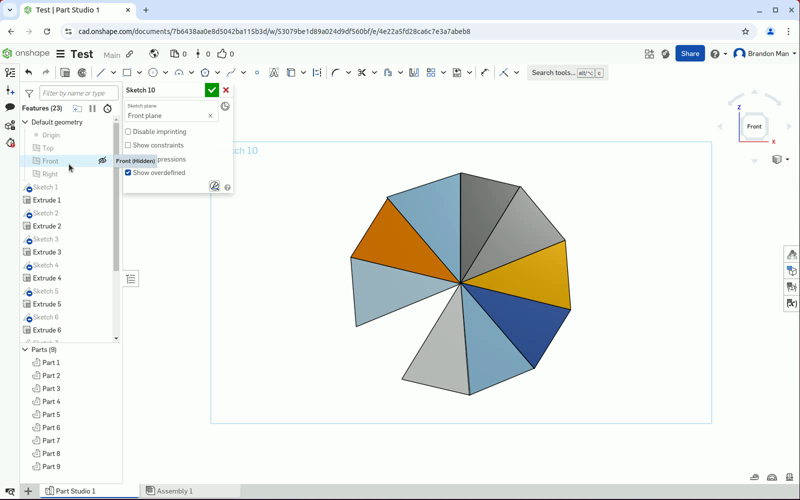
mouse_move(73, 352)
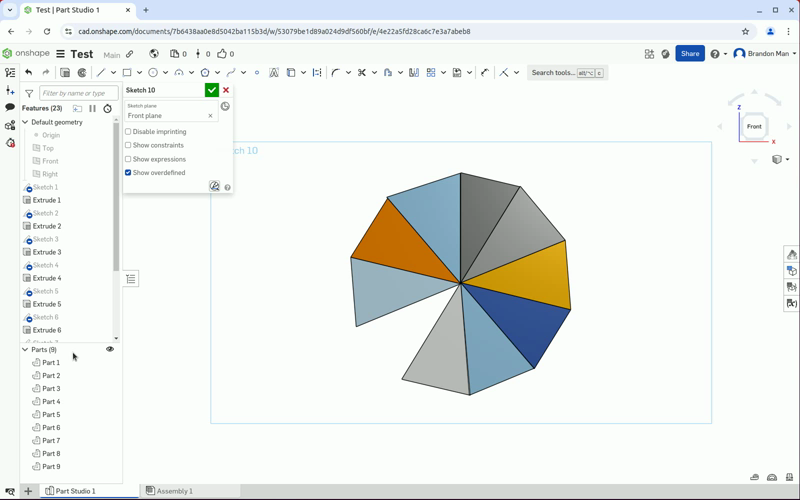
key(y)
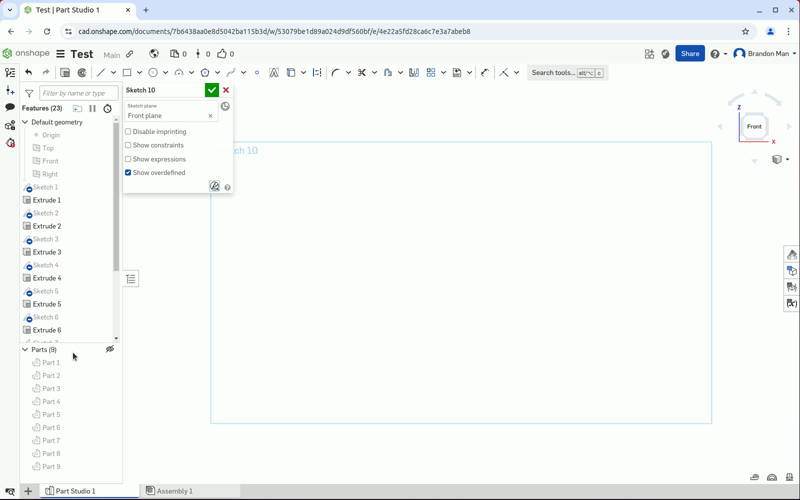
key(l)
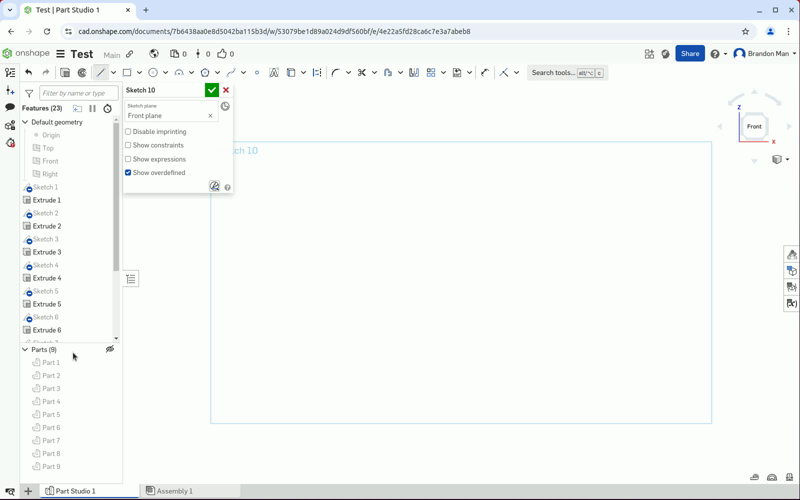
key_down(shift)
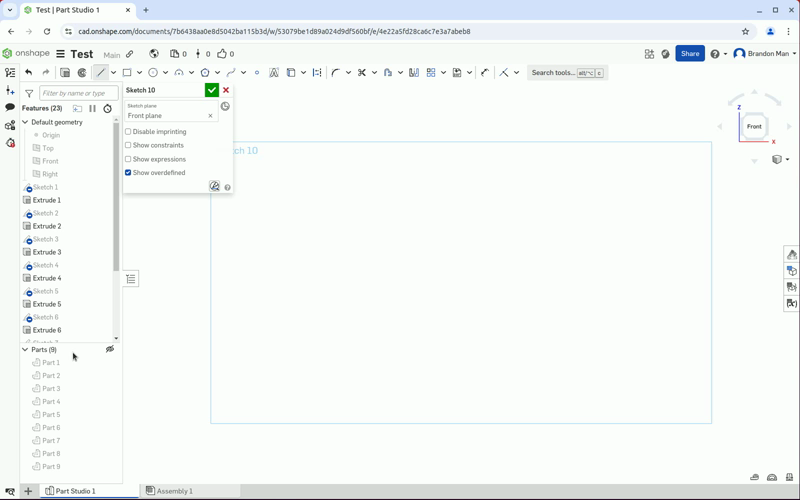
mouse_move(356, 326)
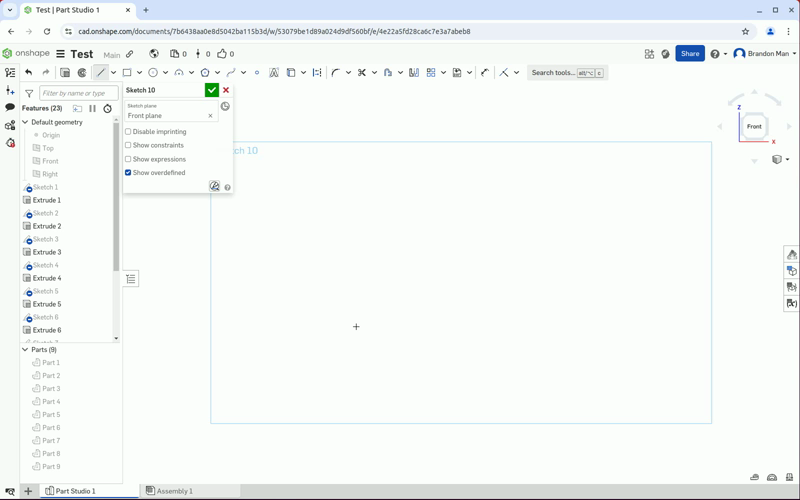
click(356, 326)
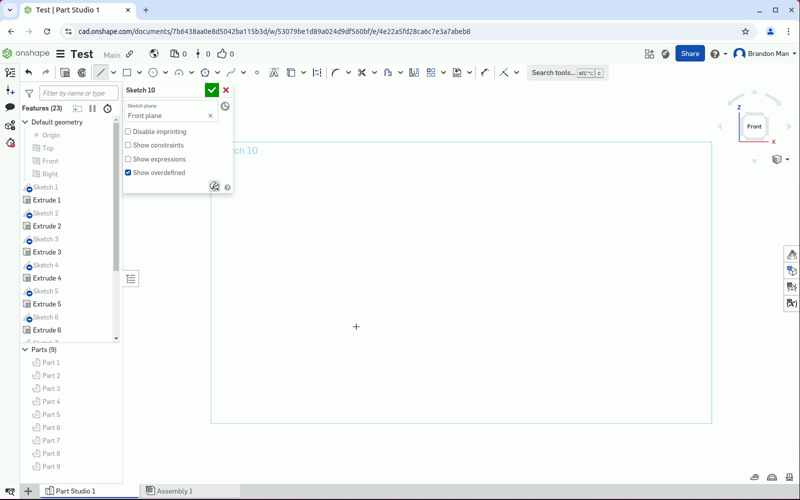
key_up(shift)
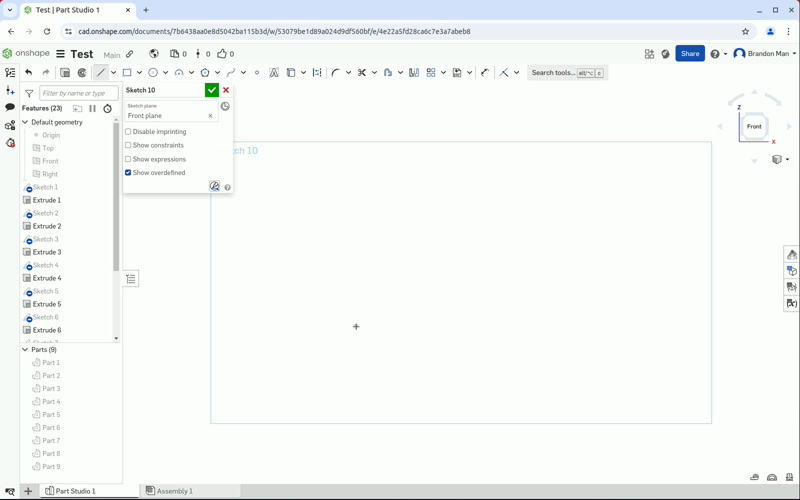
key_down(shift)
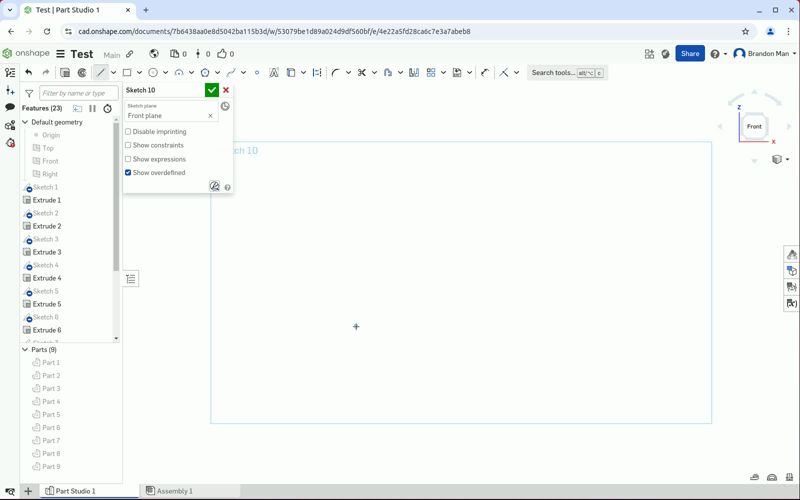
mouse_move(401, 378)
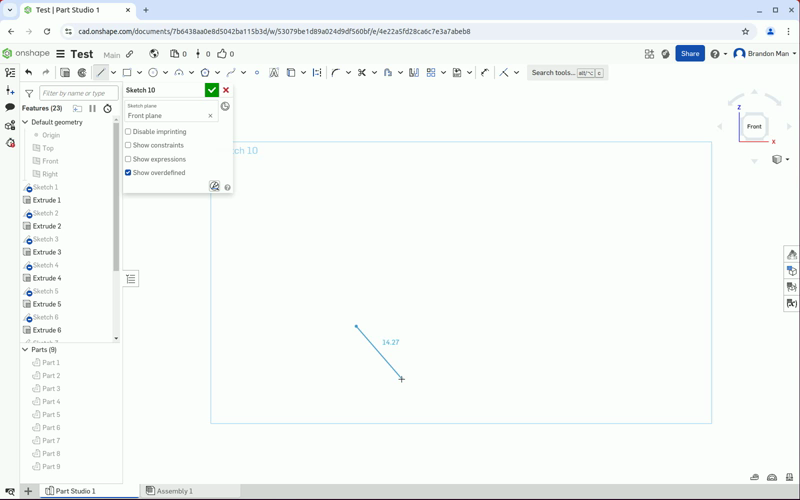
click(401, 378)
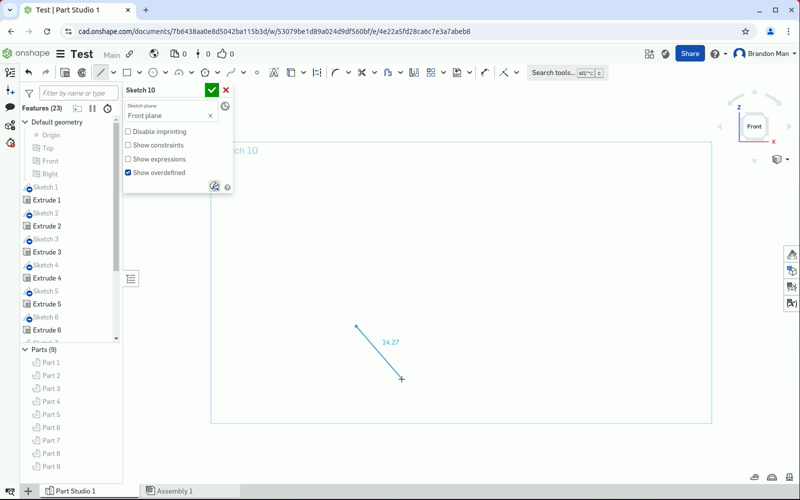
key_up(shift)
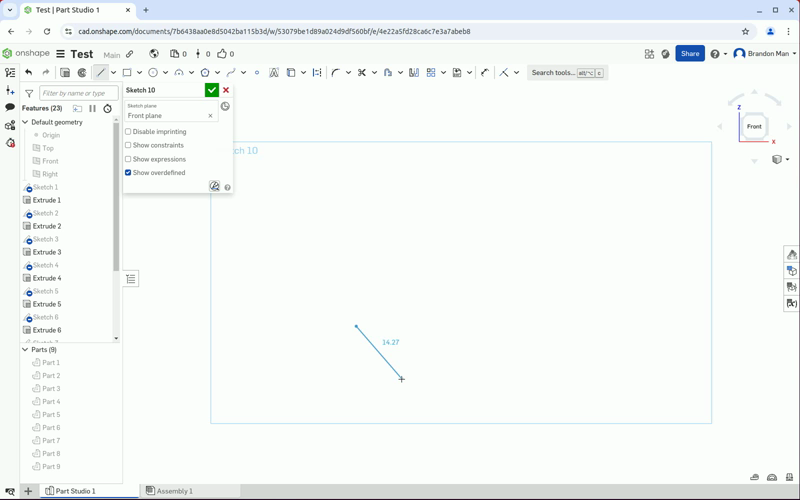
key_down(shift)
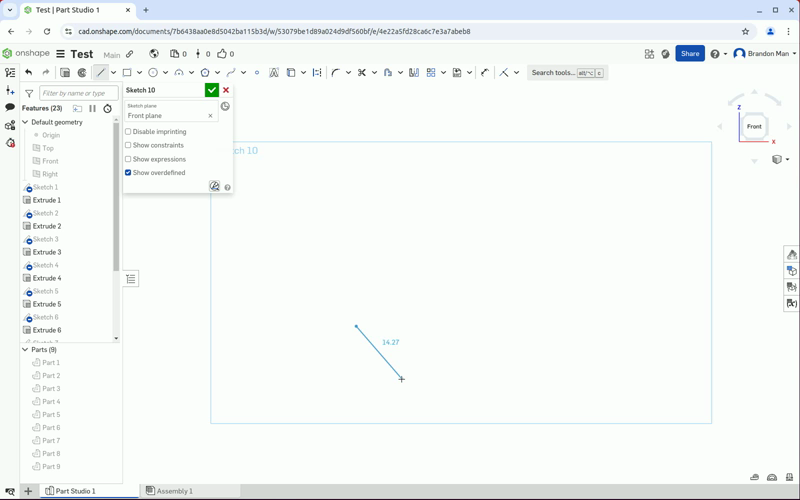
mouse_move(460, 283)
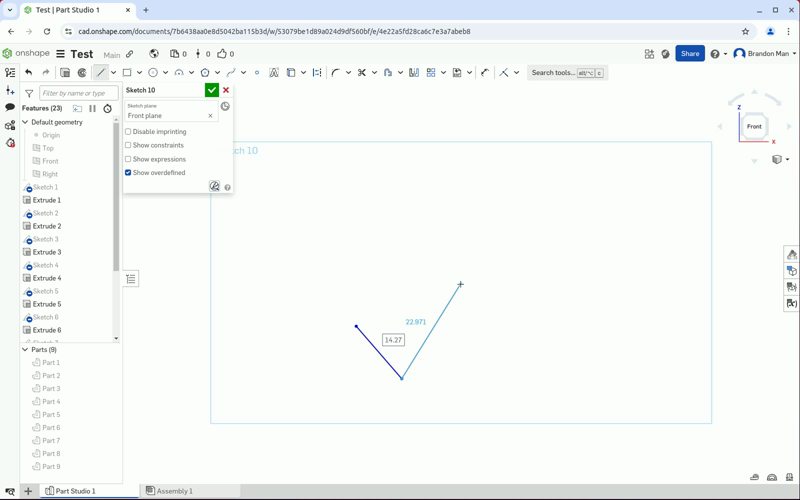
click(460, 283)
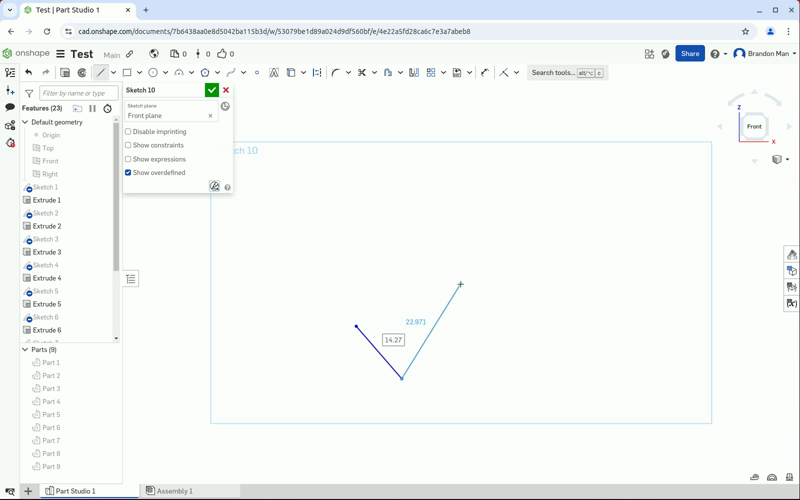
key_up(shift)
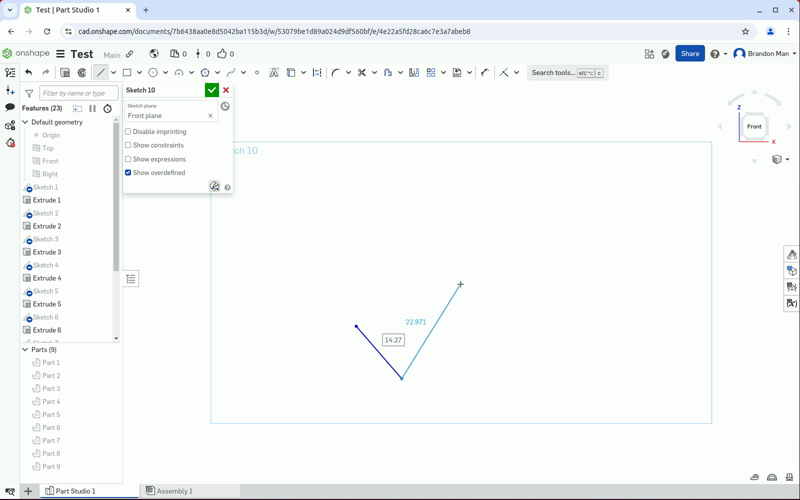
key_down(shift)
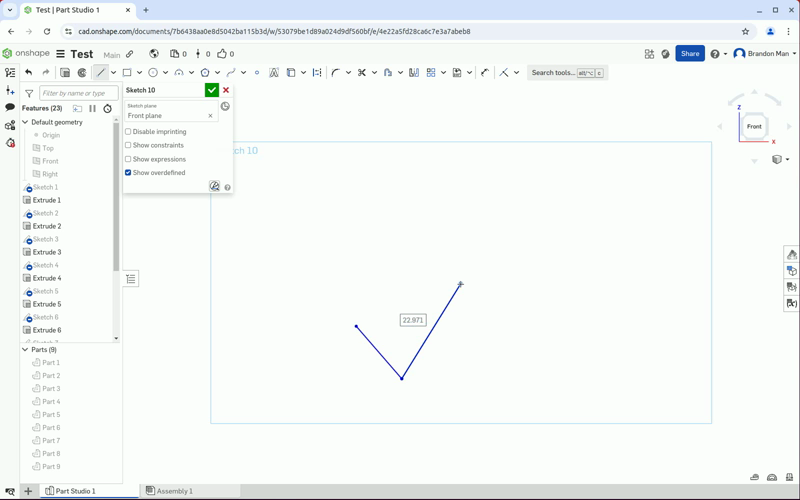
mouse_move(356, 326)
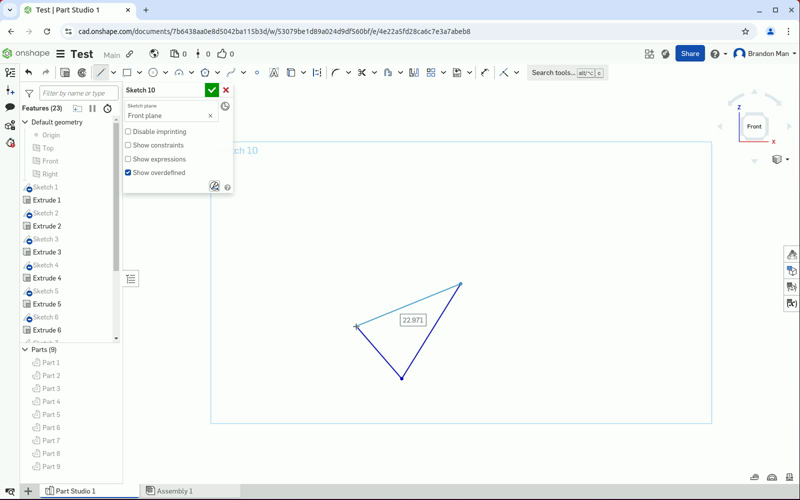
key_up(shift)
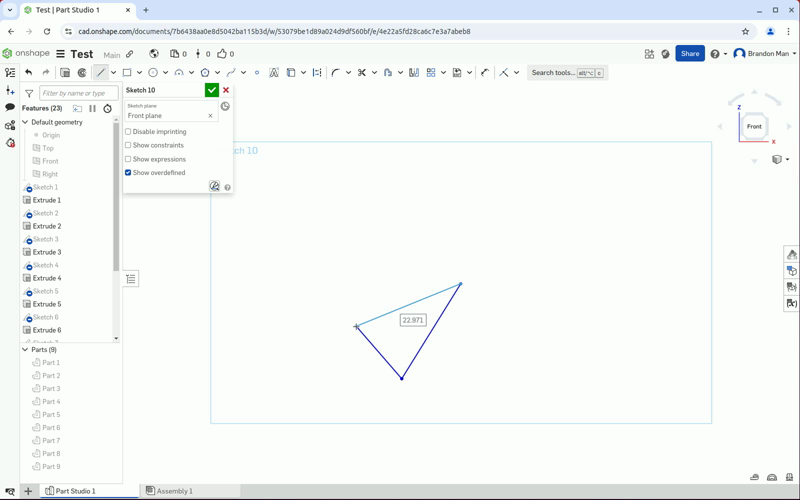
click(356, 326)
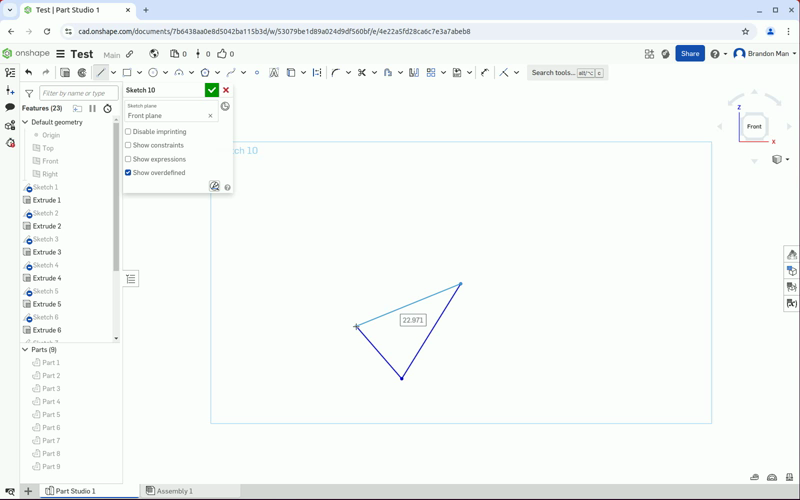
key(esc)
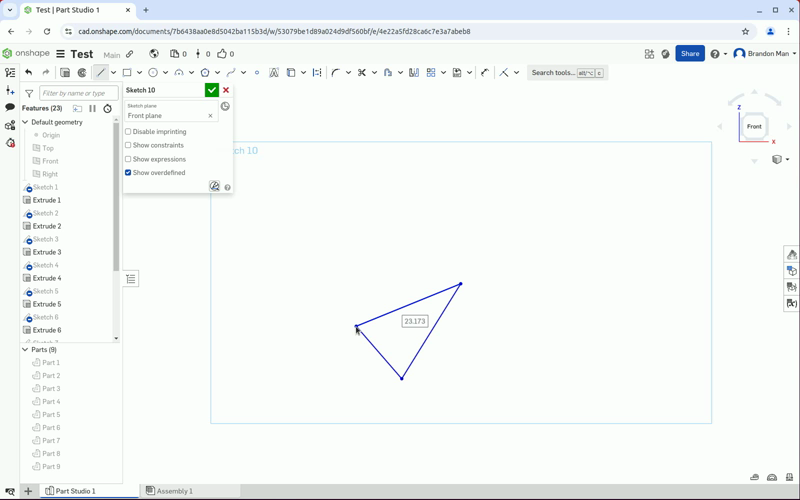
mouse_move(392, 333)
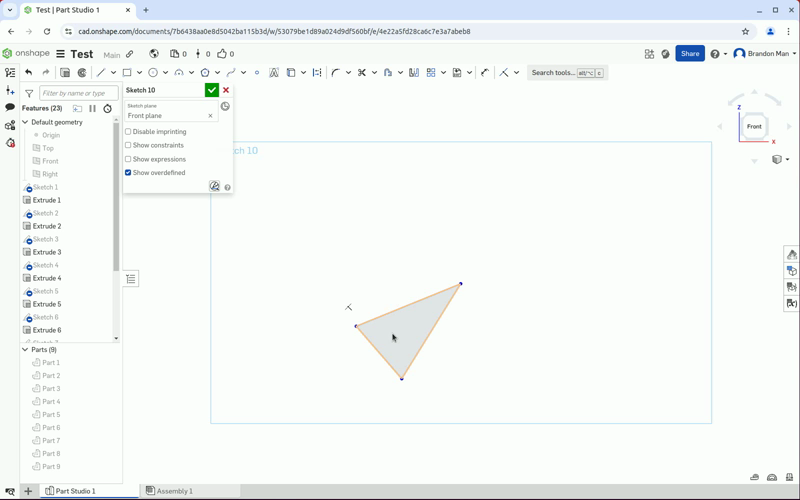
click(392, 333)
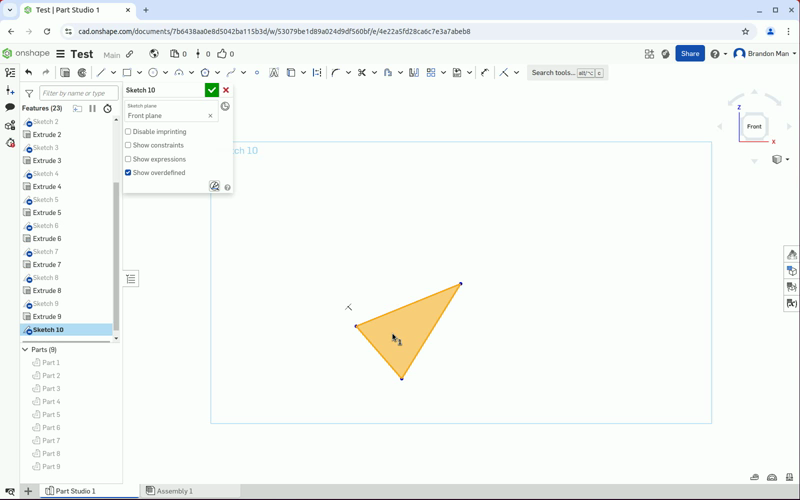
mouse_move(73, 352)
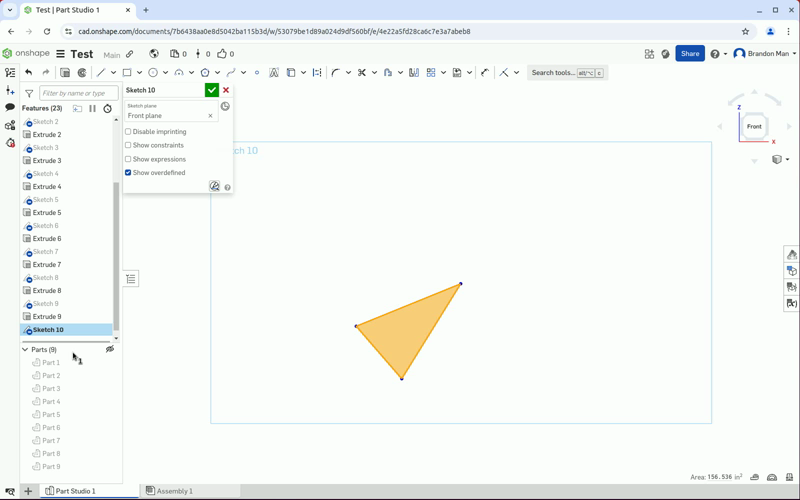
key(shift+y)
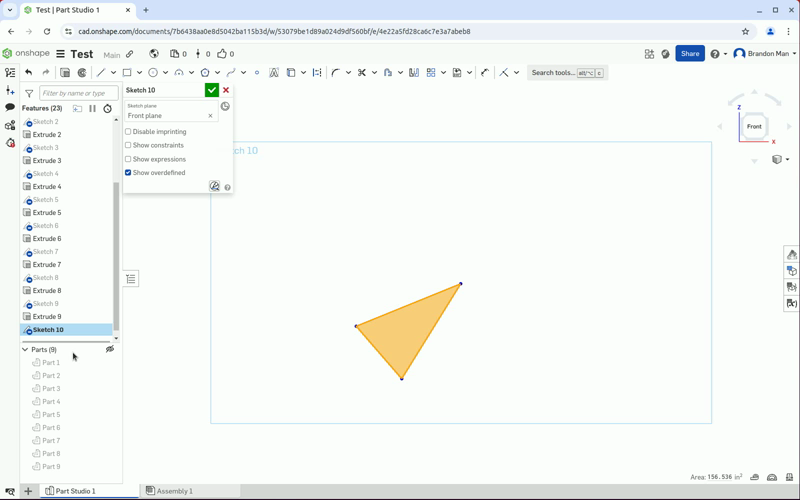
key(shift+e)
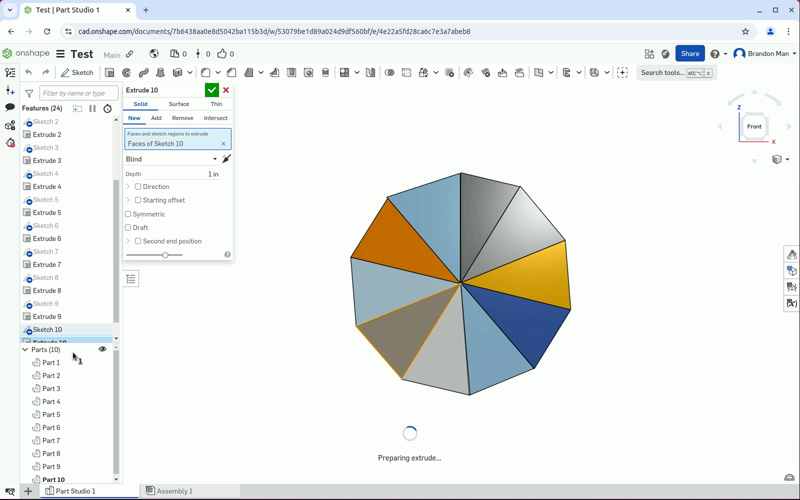
mouse_move(143, 106)
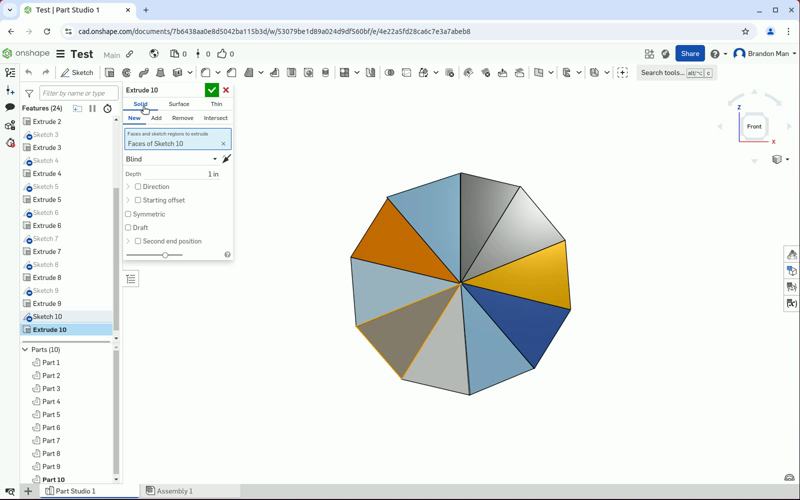
click(143, 106)
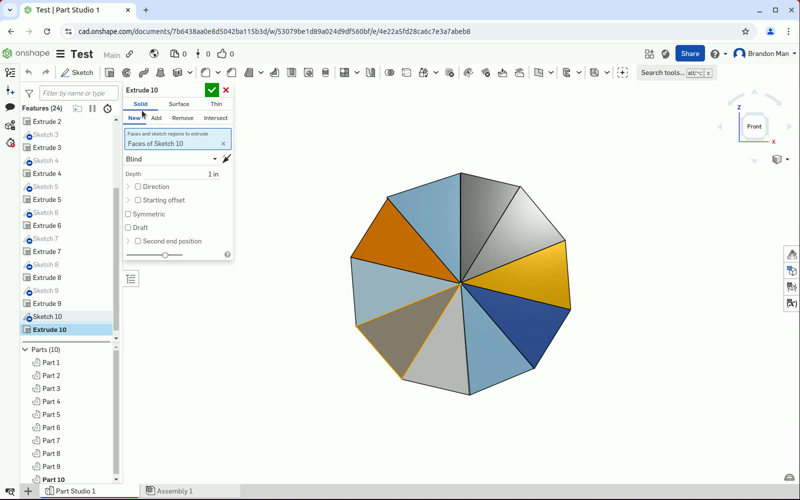
mouse_move(137, 120)
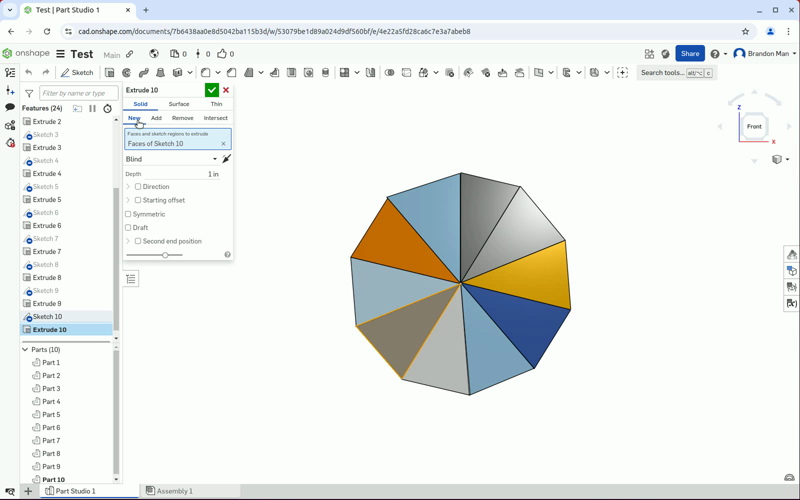
click(137, 120)
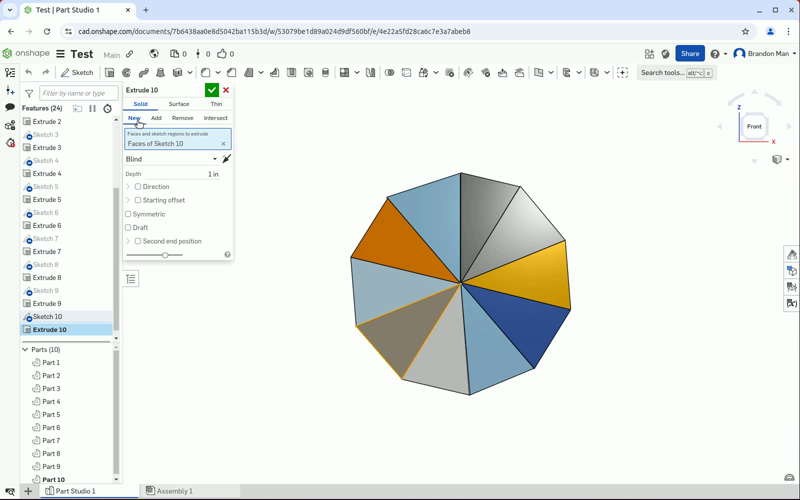
key(tab, 4)
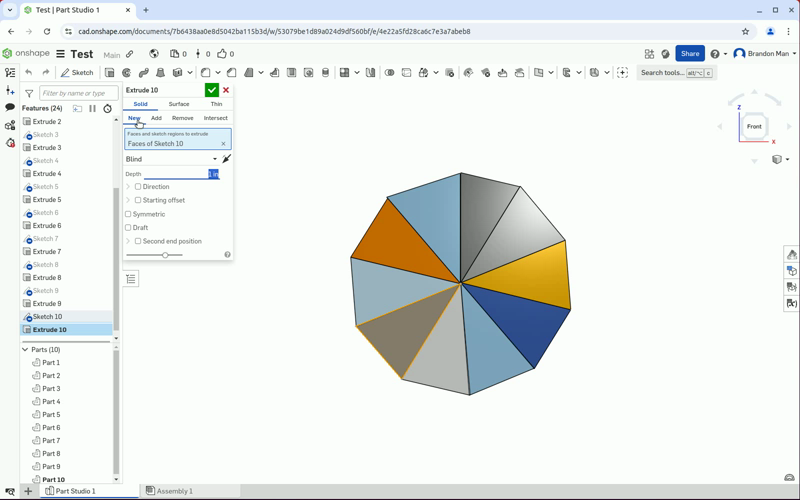
text(26.96)
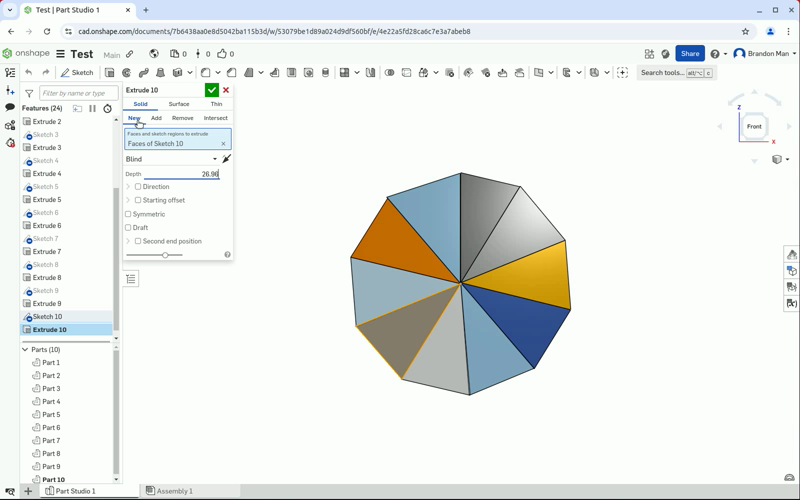
key(tab, 3)
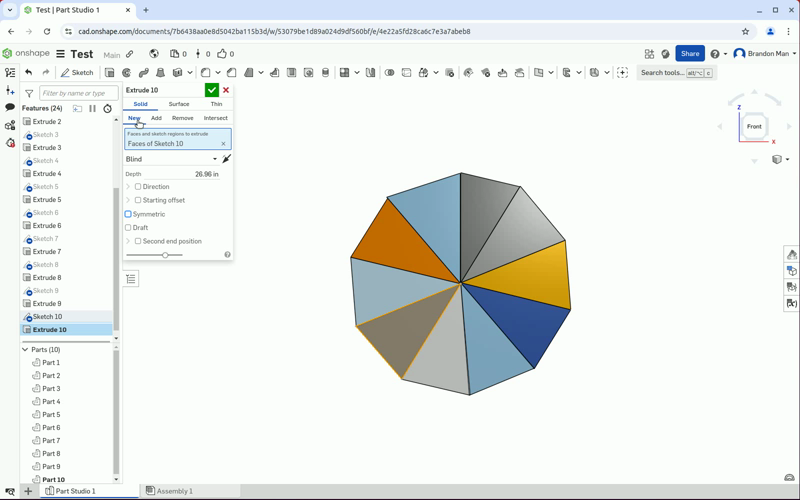
key(space)
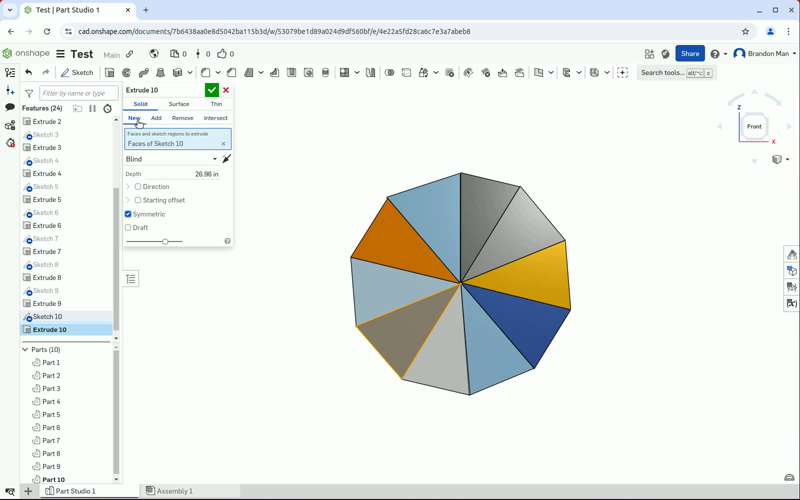
key(enter)
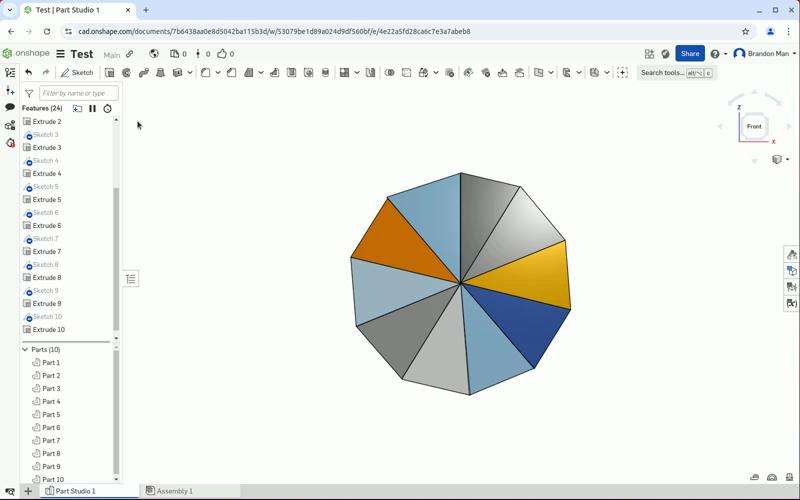
key(shift+h)
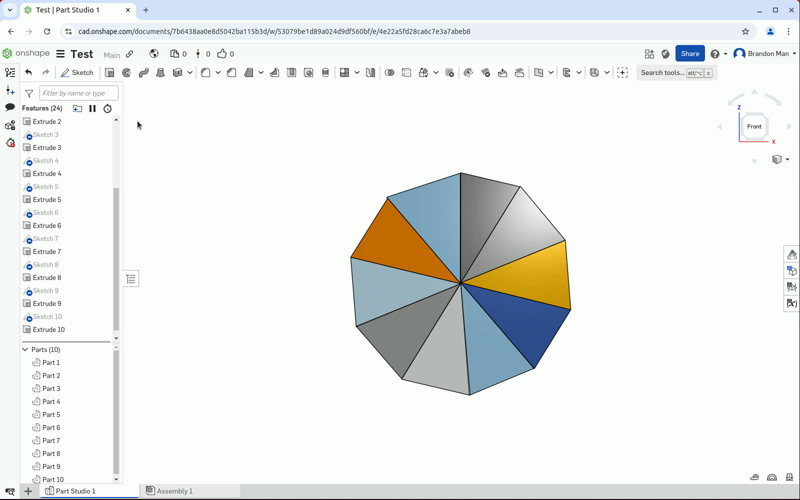
key(shift+h)
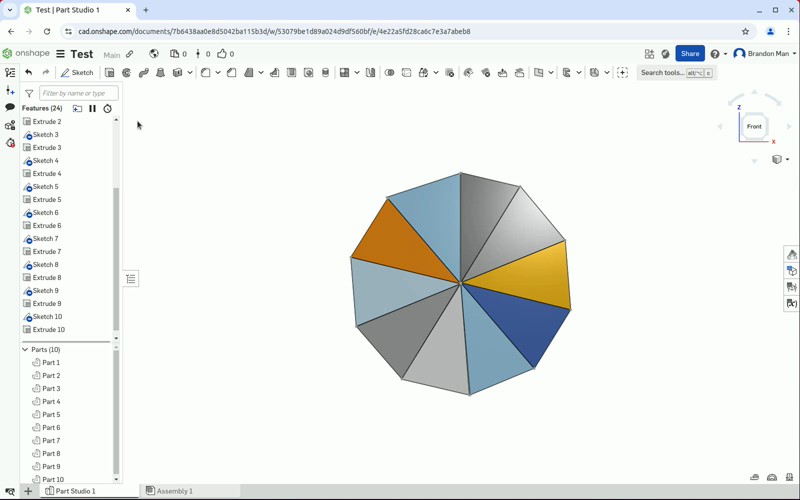
key(shift+7)
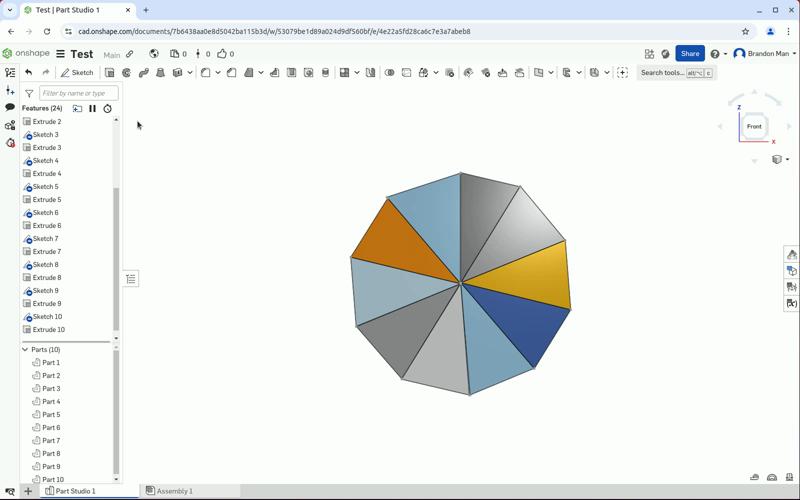
key(left, 2)
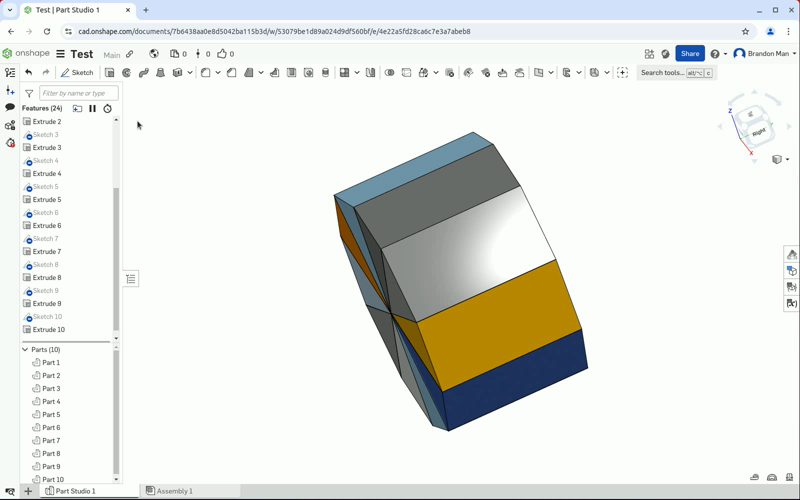
key(down, 2)
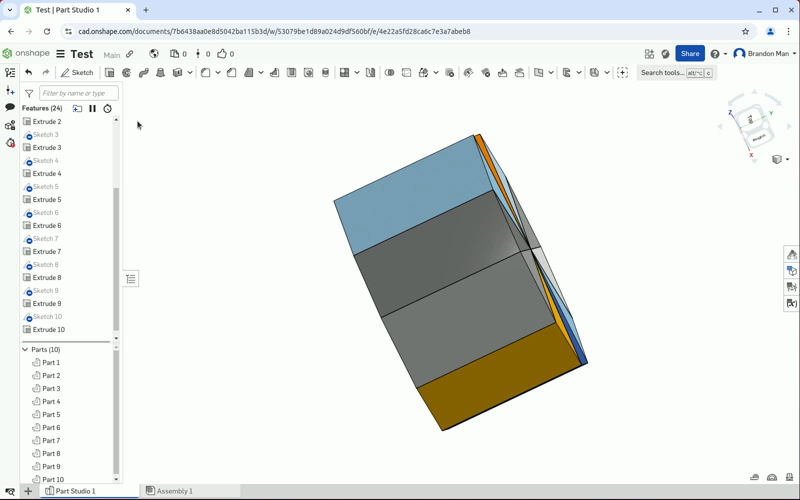
key(up, 2)
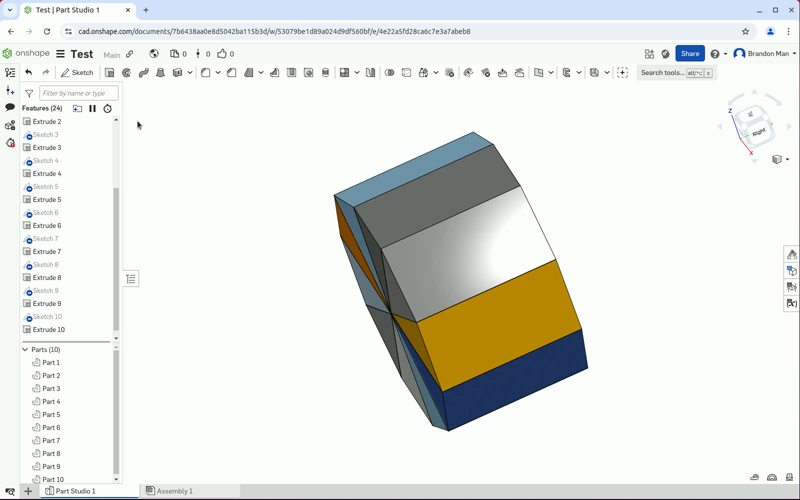
key(right, 2)
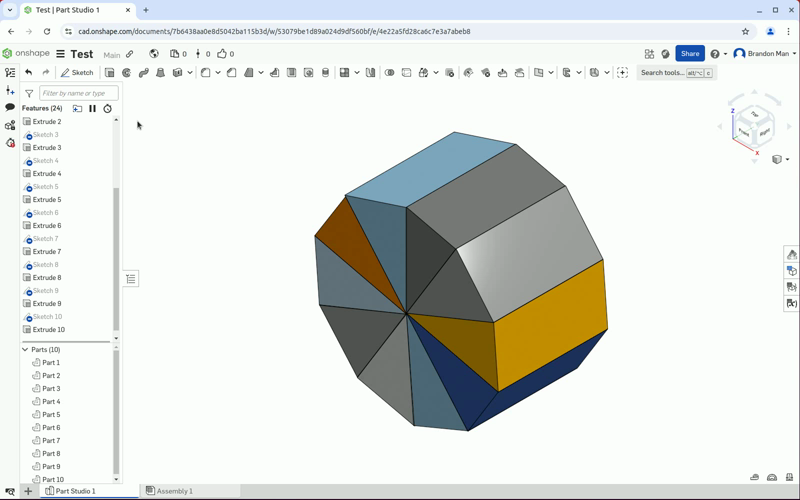
mouse_move(69, 85)
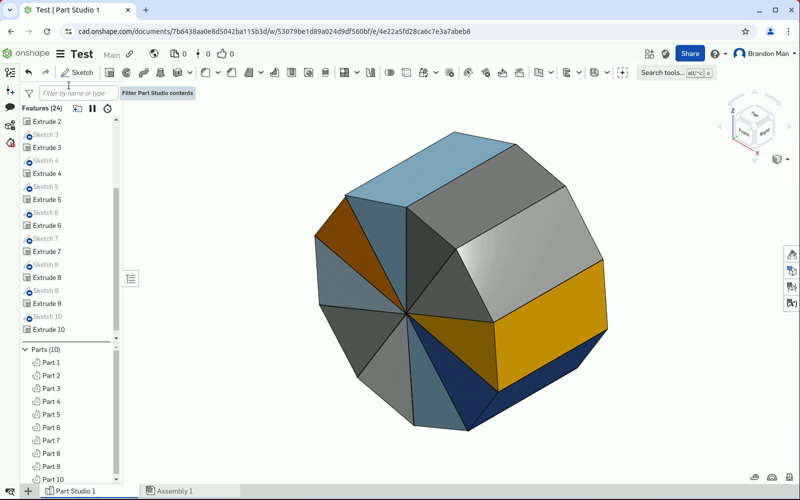
click(69, 85)